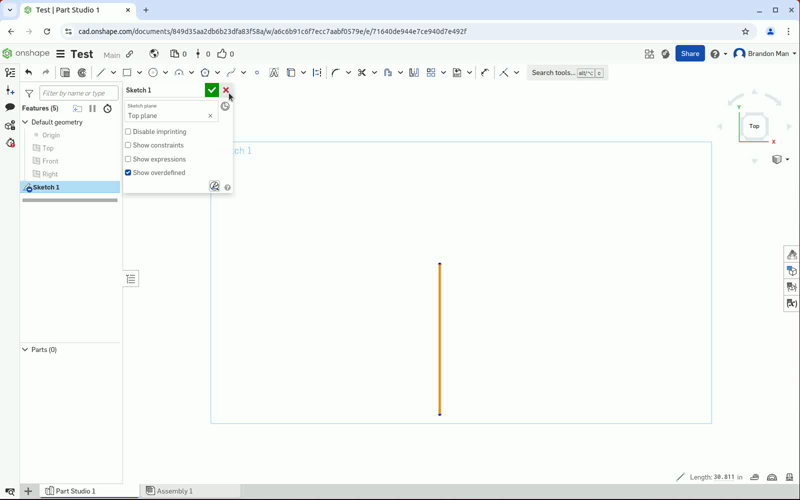
key(shift+h)
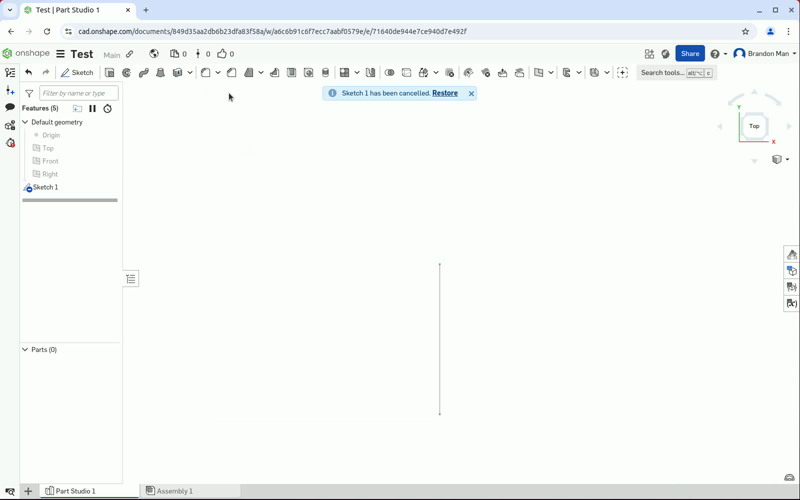
key(shift+s)
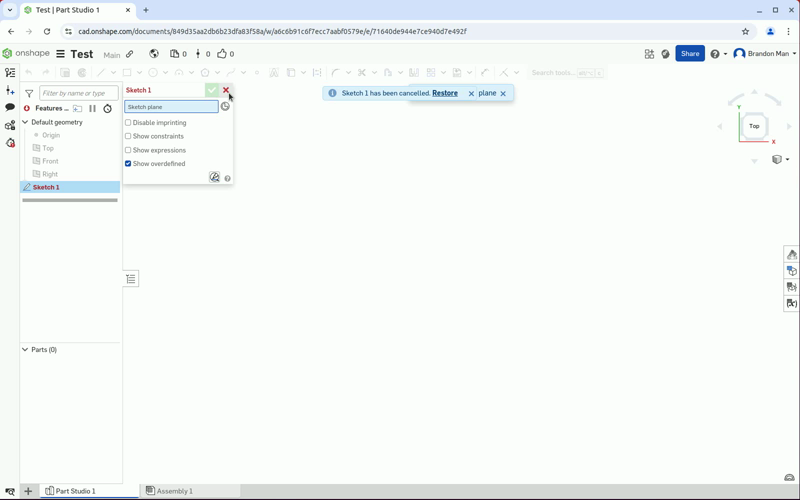
mouse_move(73, 150)
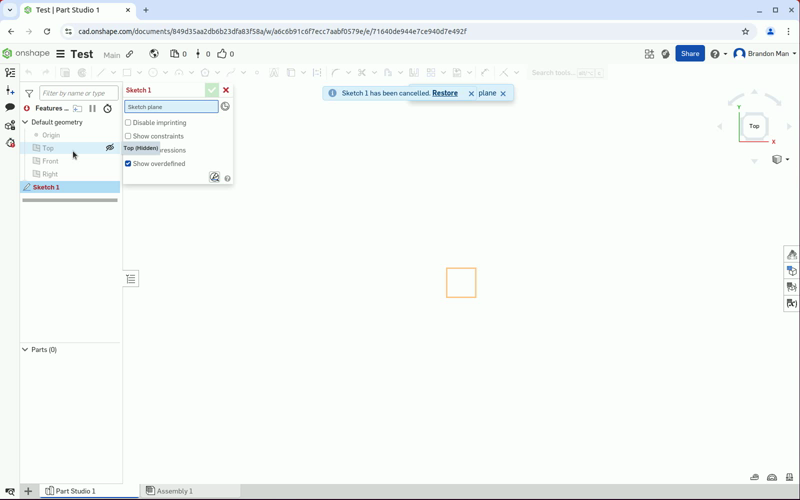
click(73, 150)
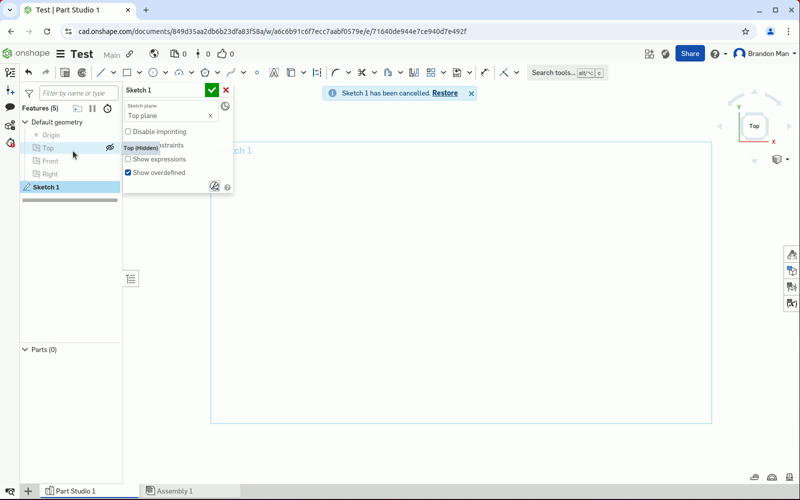
mouse_move(73, 352)
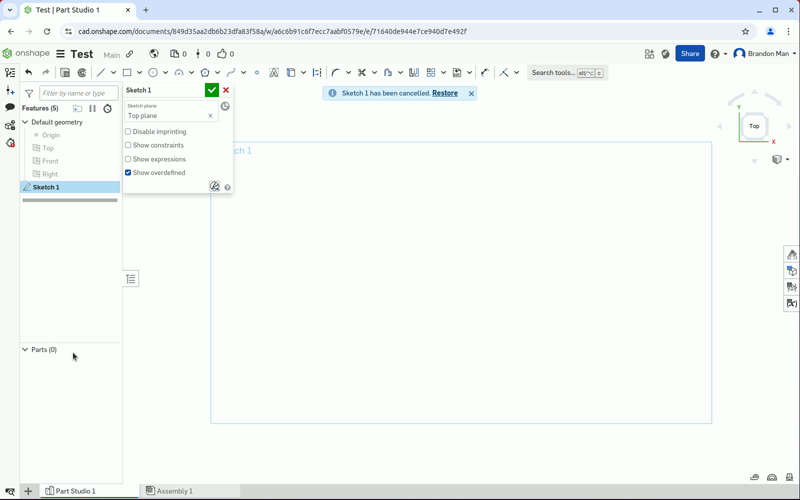
key(y)
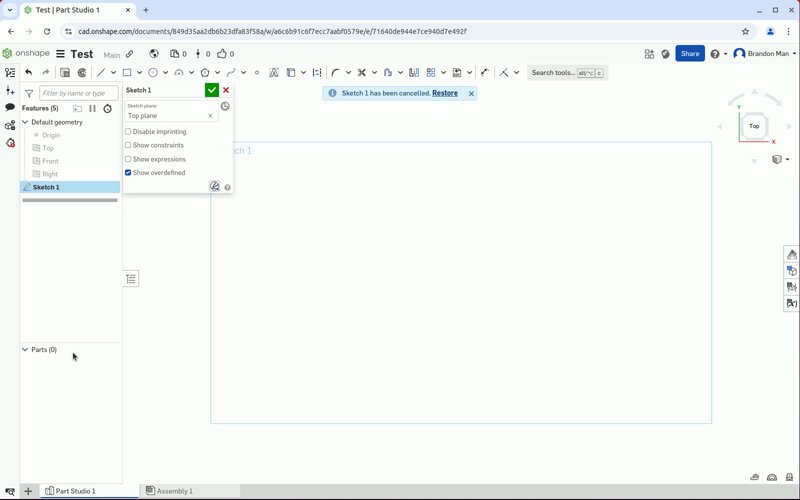
key(l)
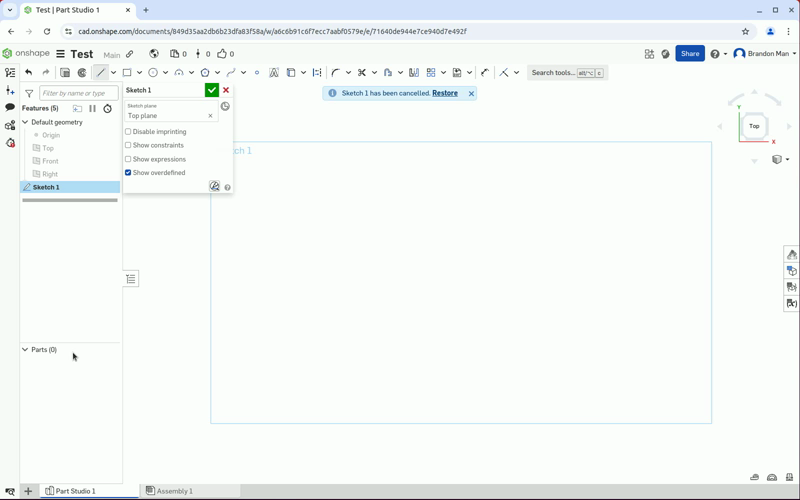
key_down(shift)
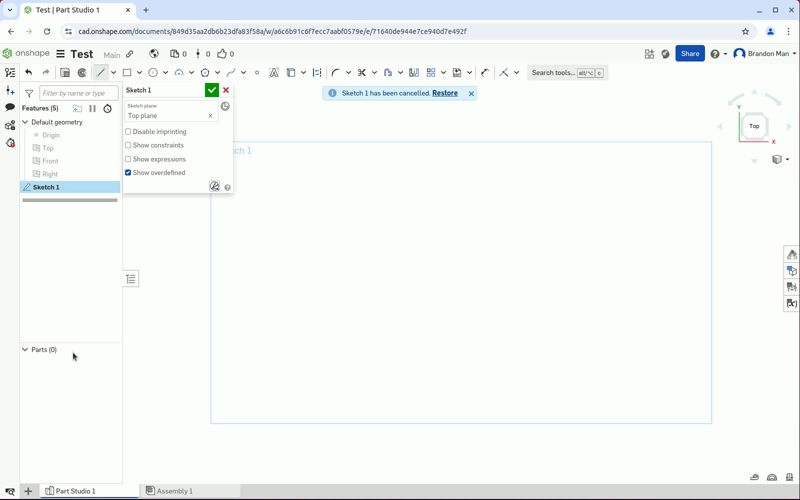
mouse_move(493, 361)
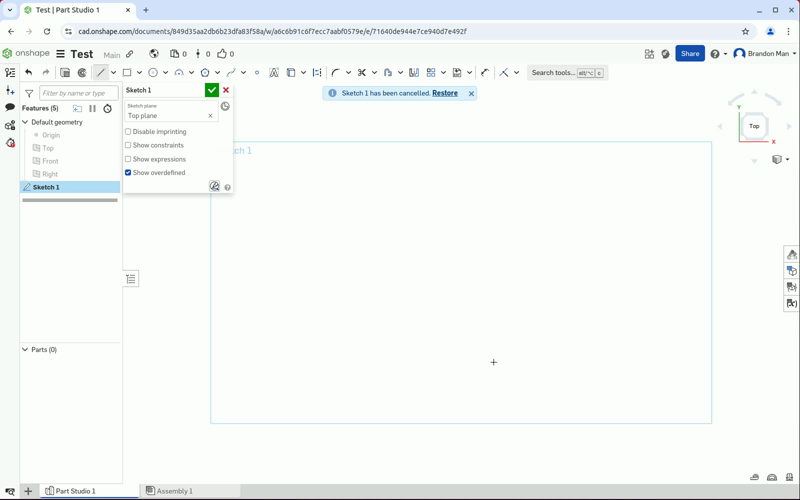
click(493, 361)
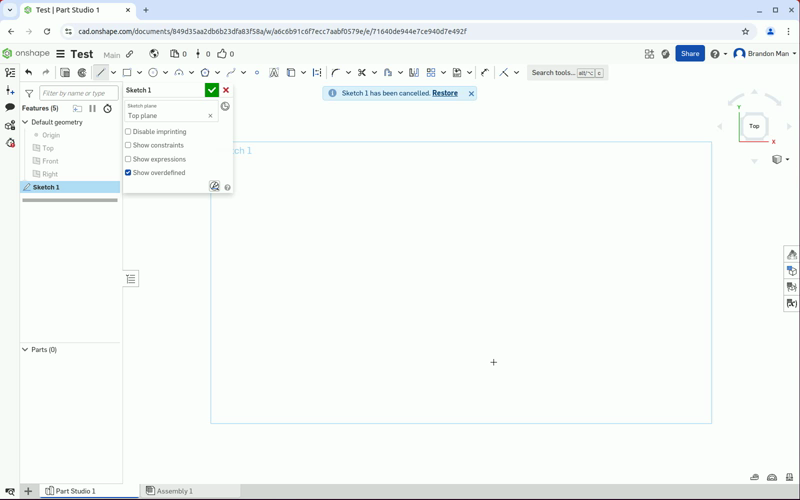
key_up(shift)
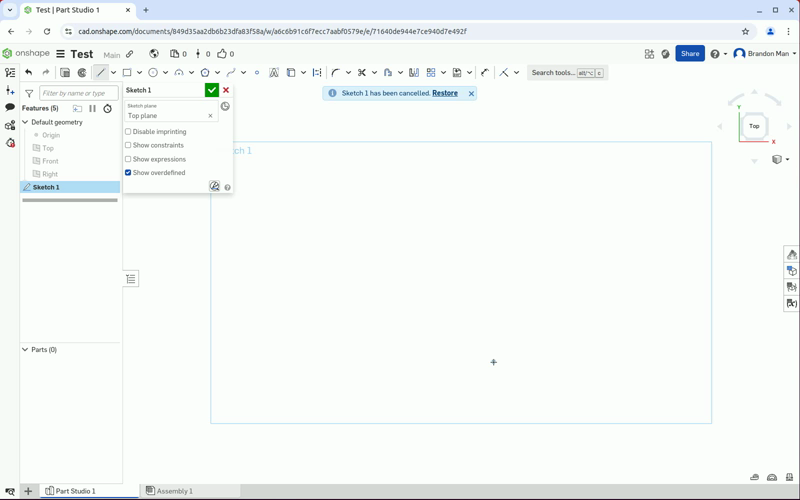
key_down(shift)
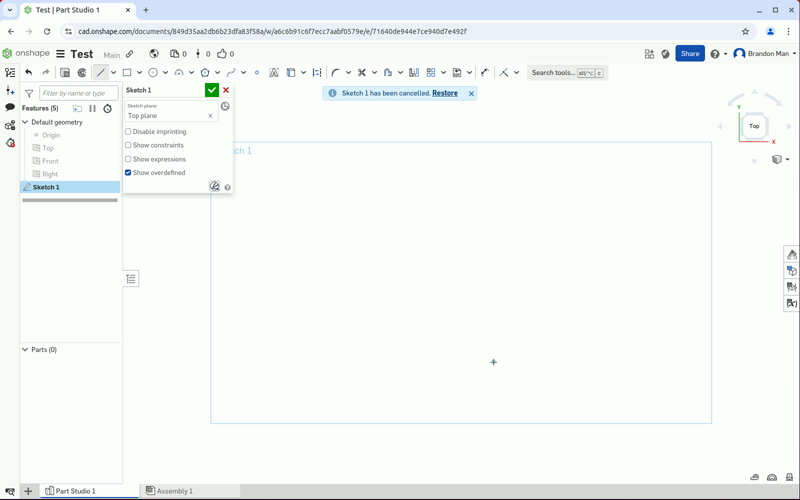
mouse_move(523, 361)
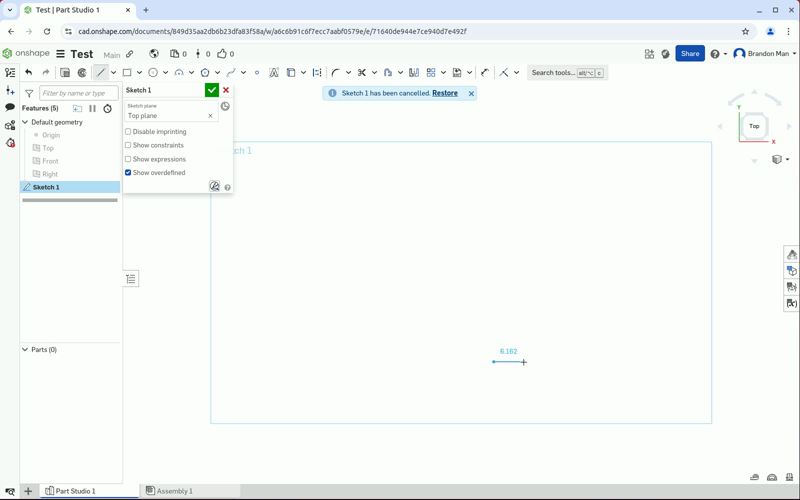
mouse_move(525, 361)
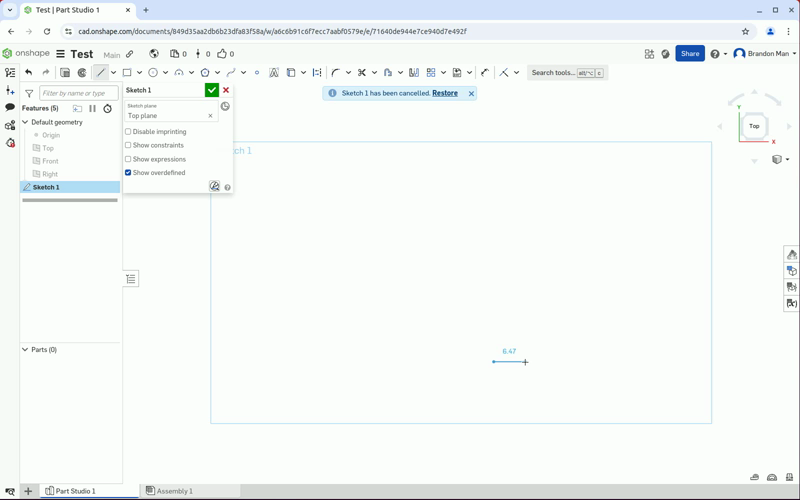
click(525, 361)
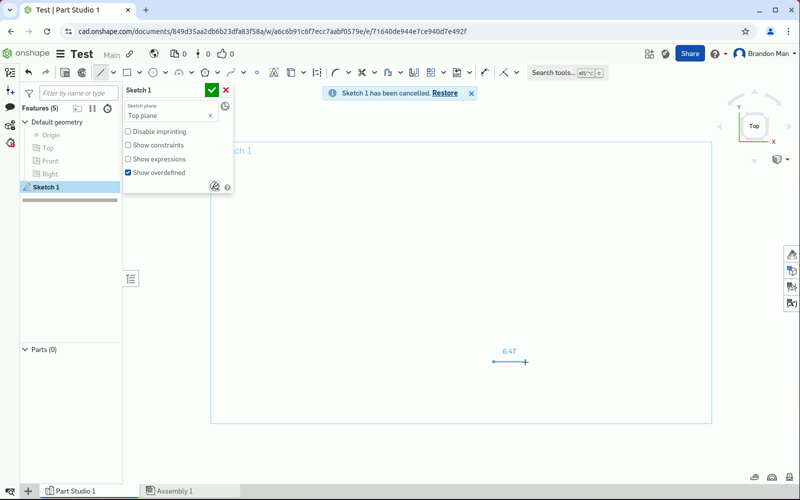
key_up(shift)
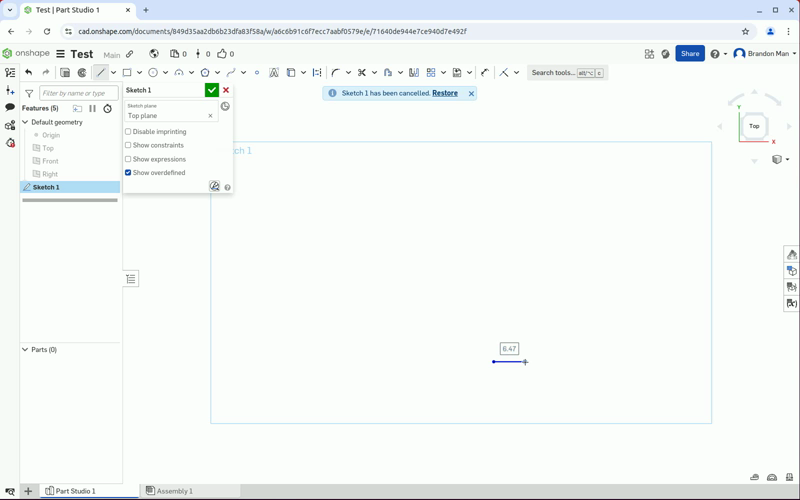
key_down(shift)
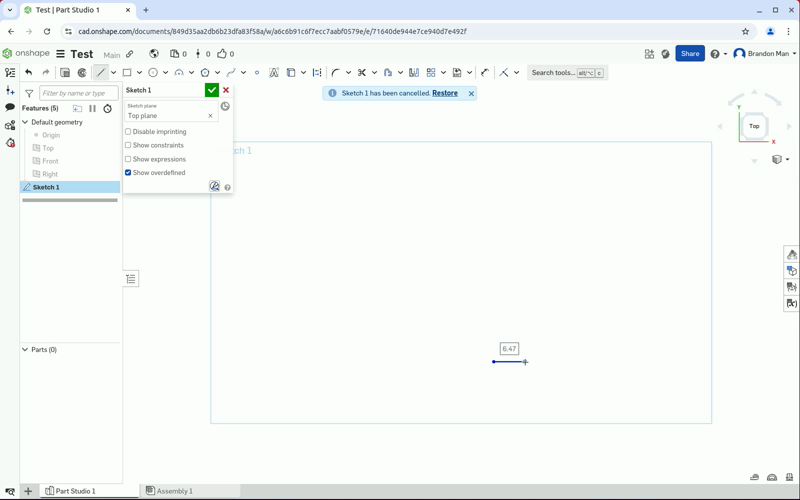
mouse_move(555, 361)
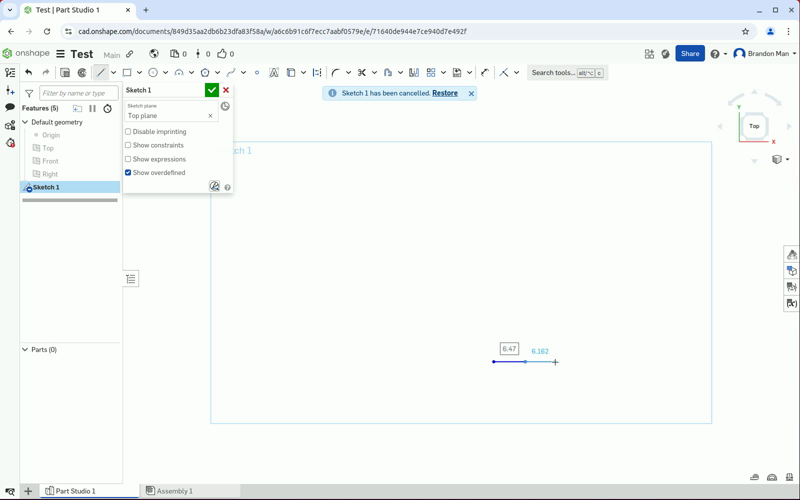
mouse_move(525, 313)
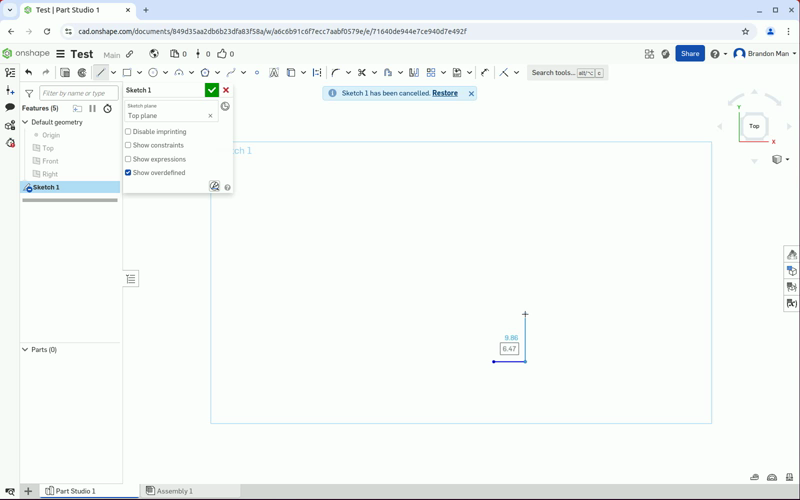
click(525, 313)
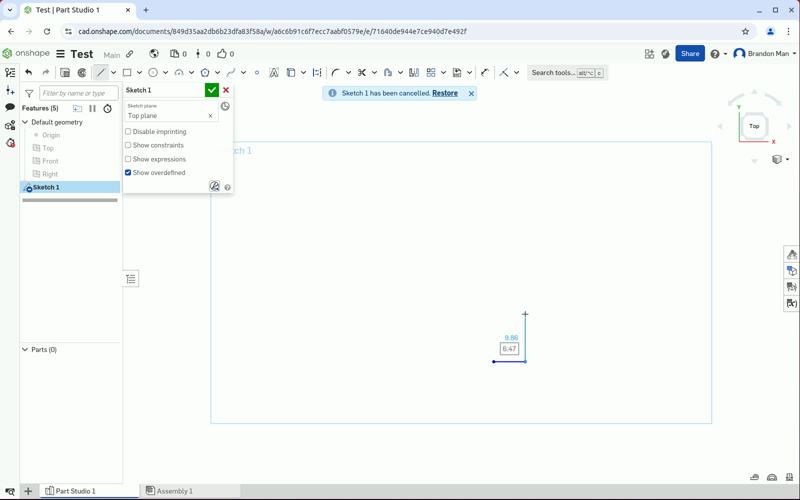
key_up(shift)
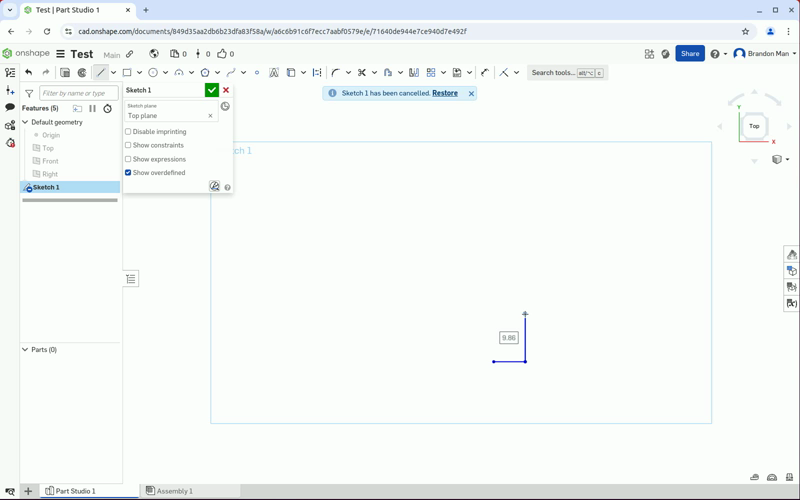
key_down(shift)
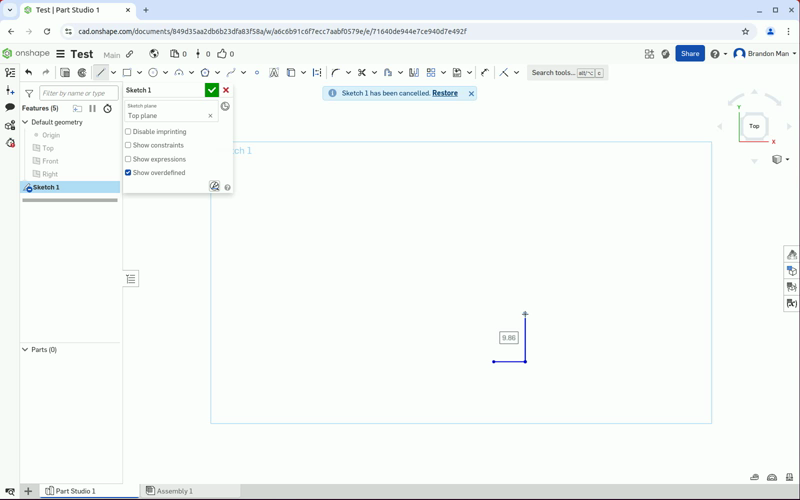
mouse_move(555, 313)
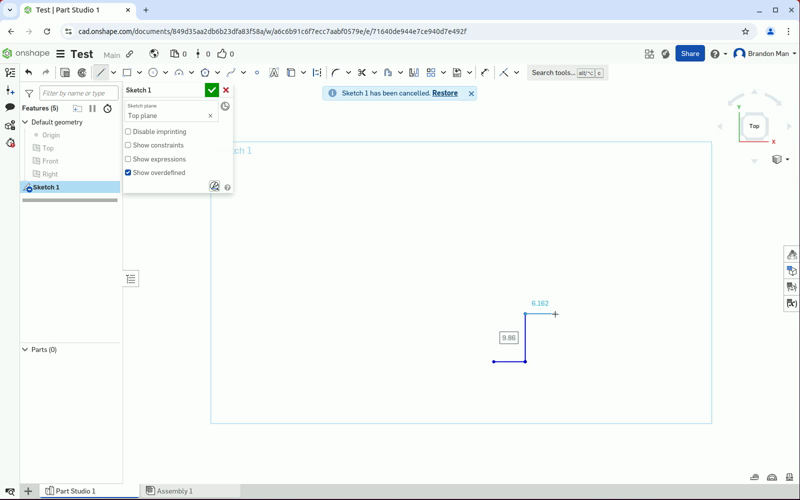
mouse_move(493, 313)
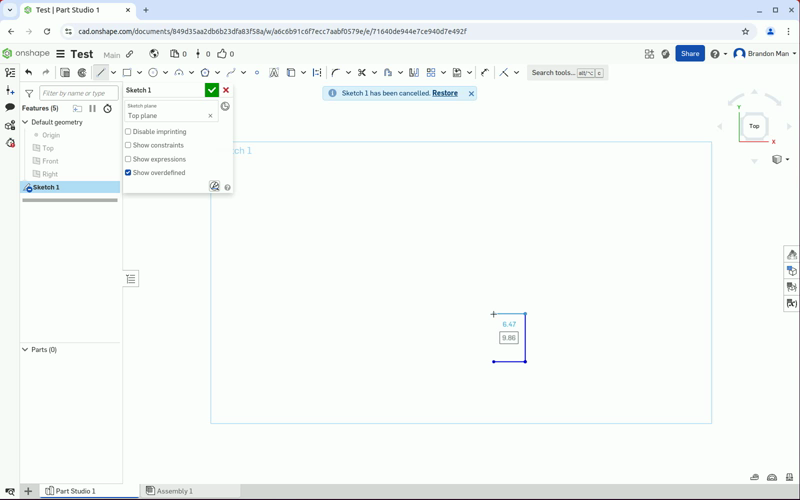
click(493, 313)
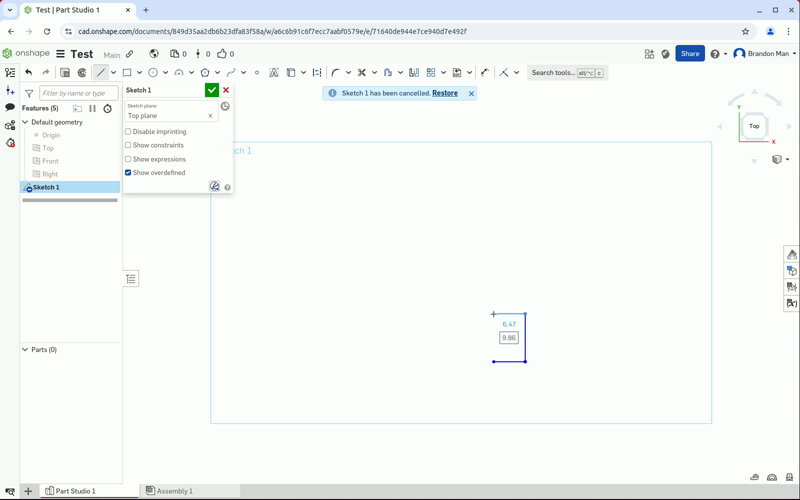
key_up(shift)
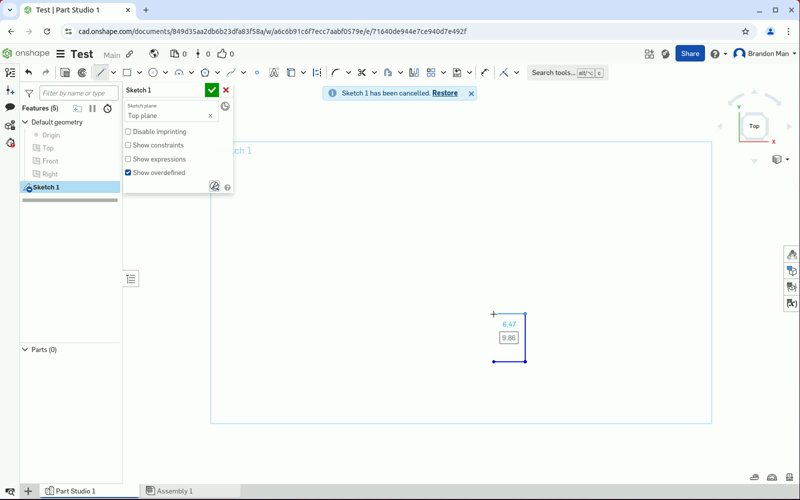
mouse_move(523, 313)
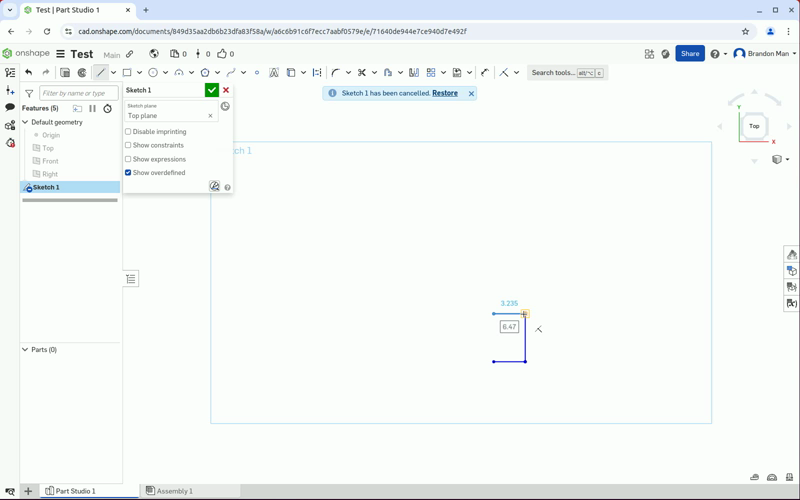
key_down(shift)
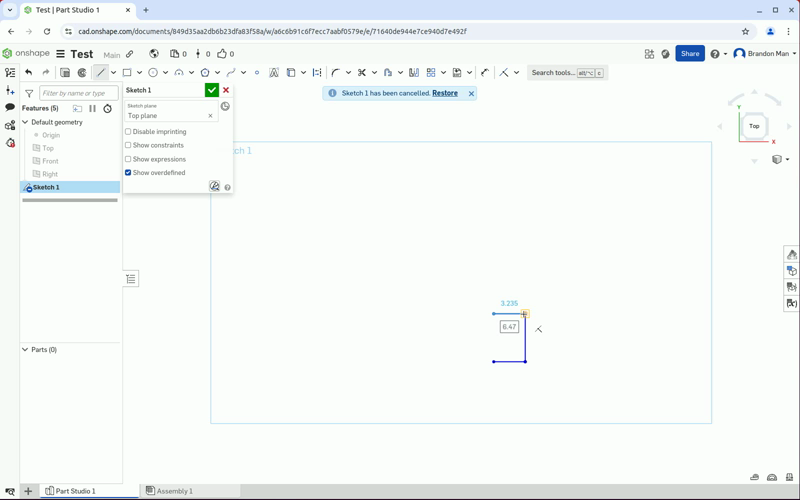
mouse_move(493, 361)
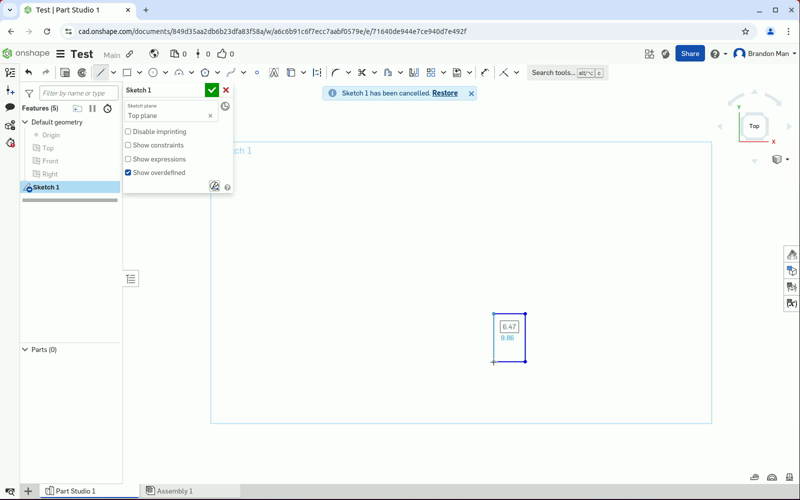
key_up(shift)
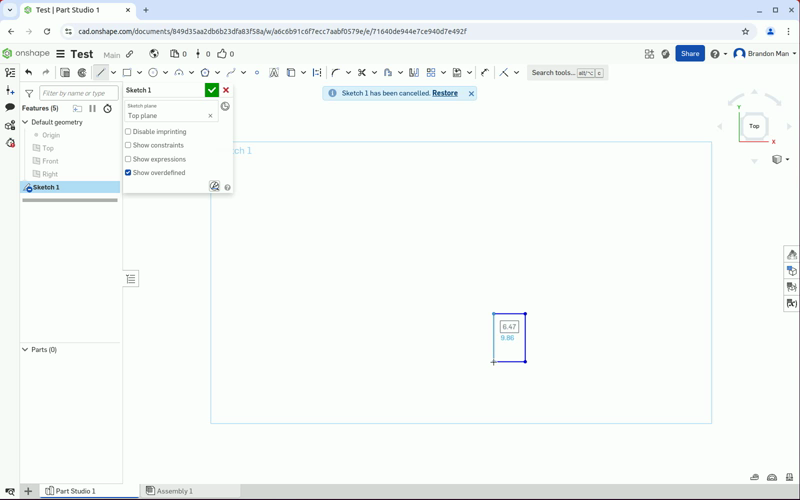
click(493, 361)
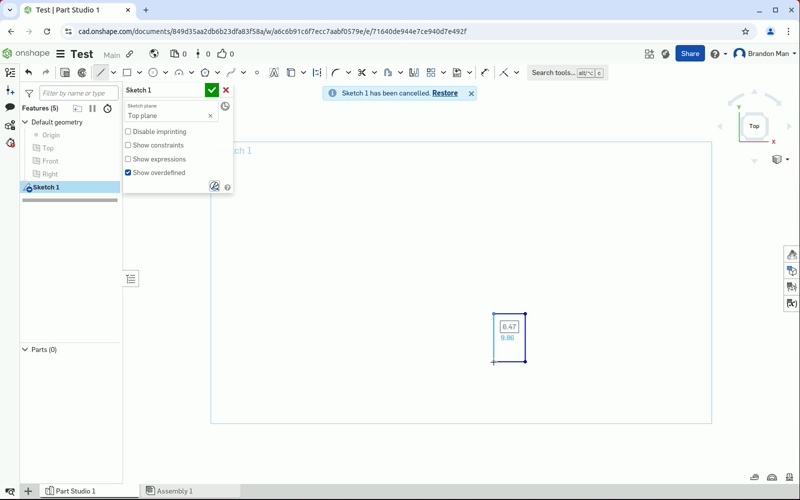
key(esc)
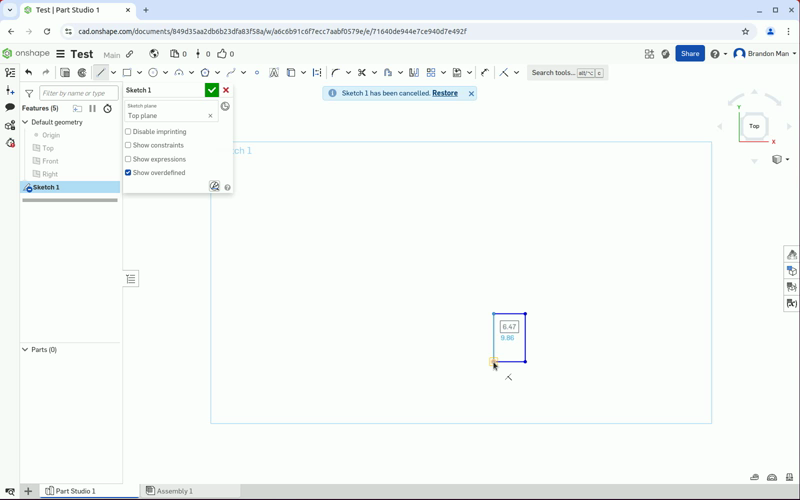
mouse_move(514, 328)
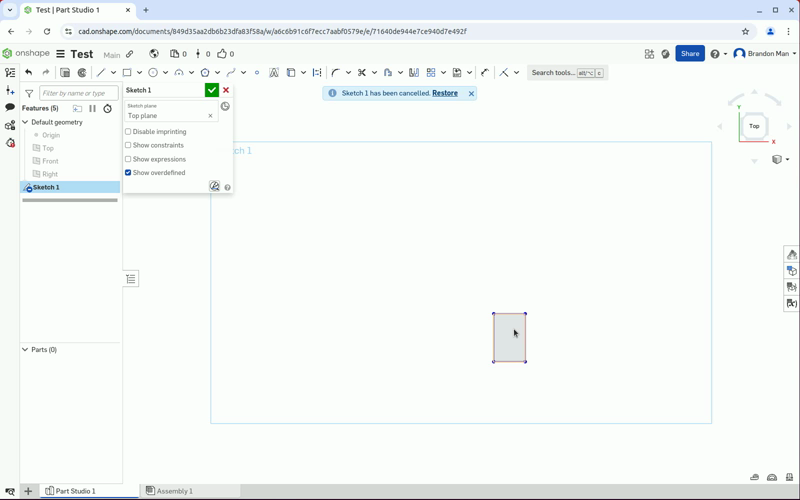
scroll(6)
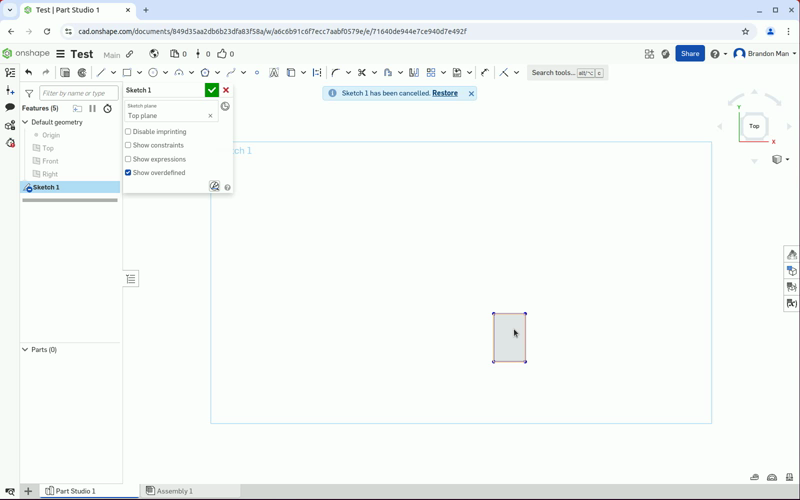
scroll(6)
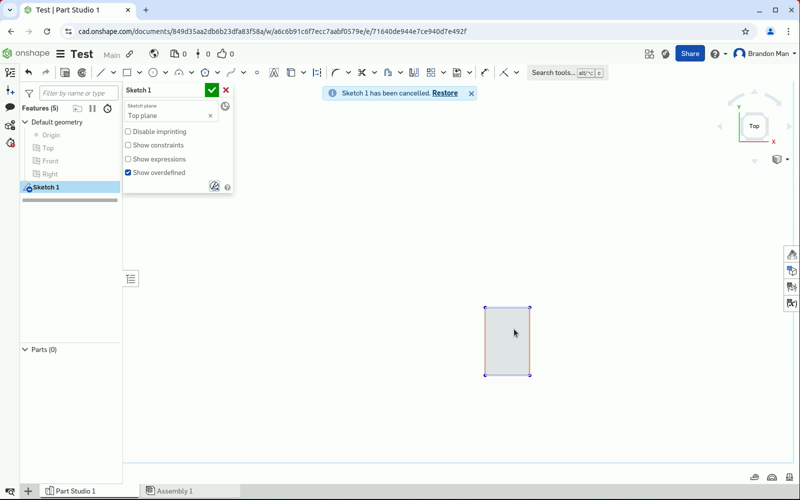
scroll(6)
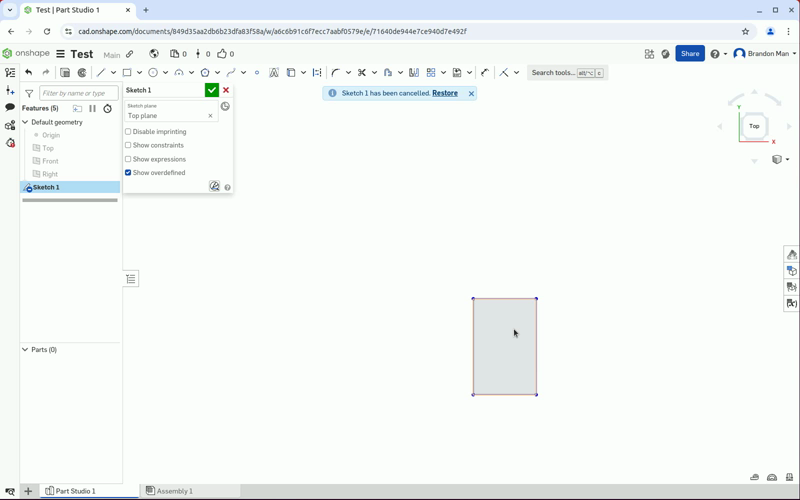
scroll(6)
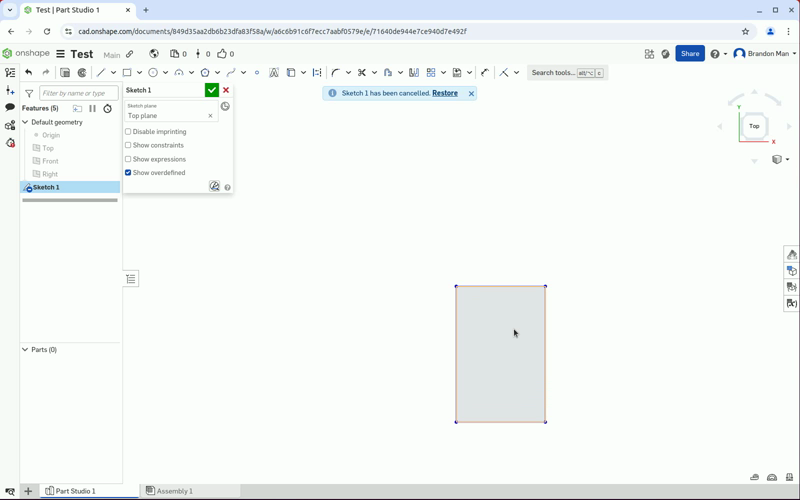
scroll(6)
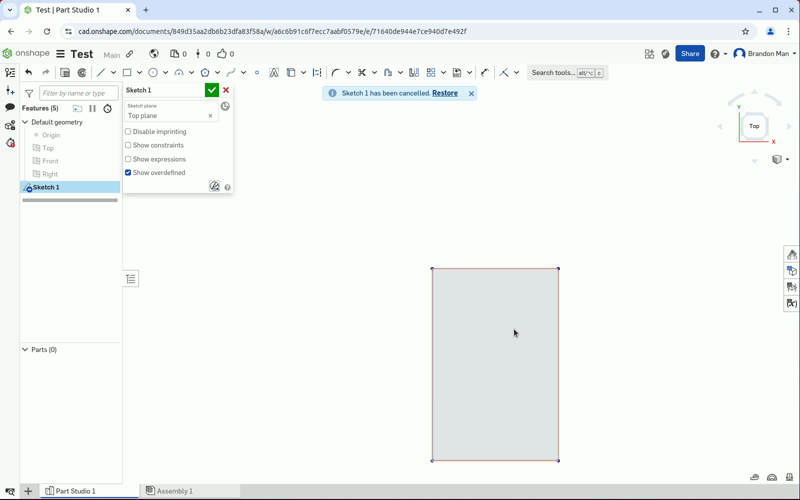
scroll(6)
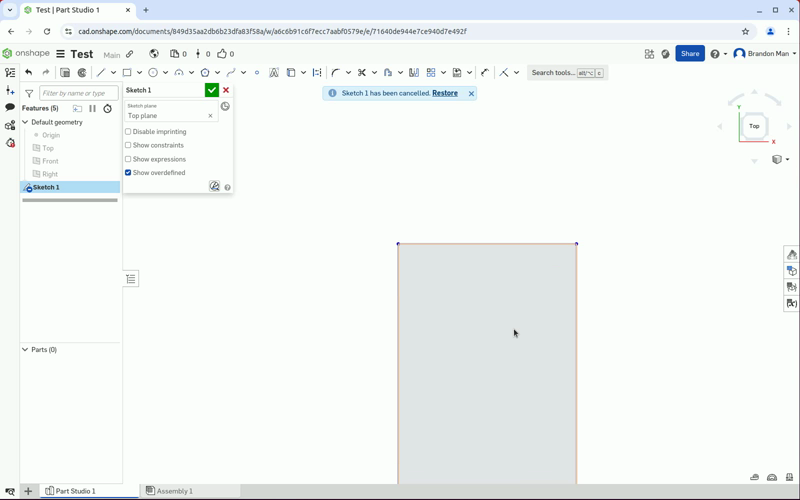
scroll(6)
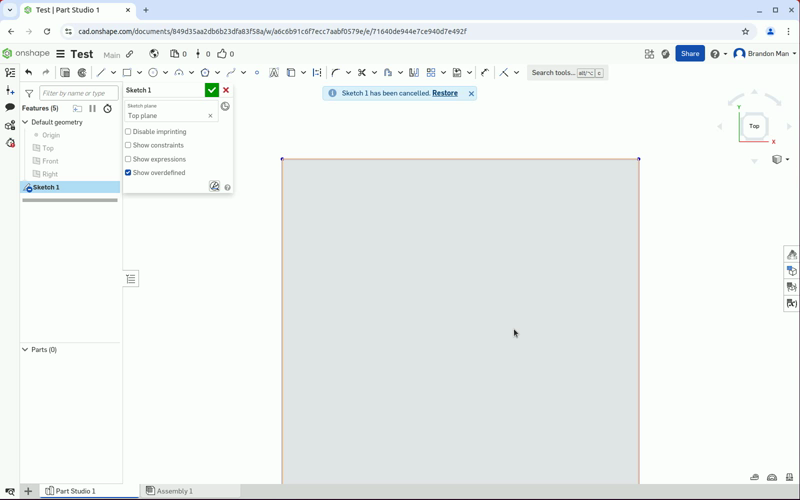
click(514, 328)
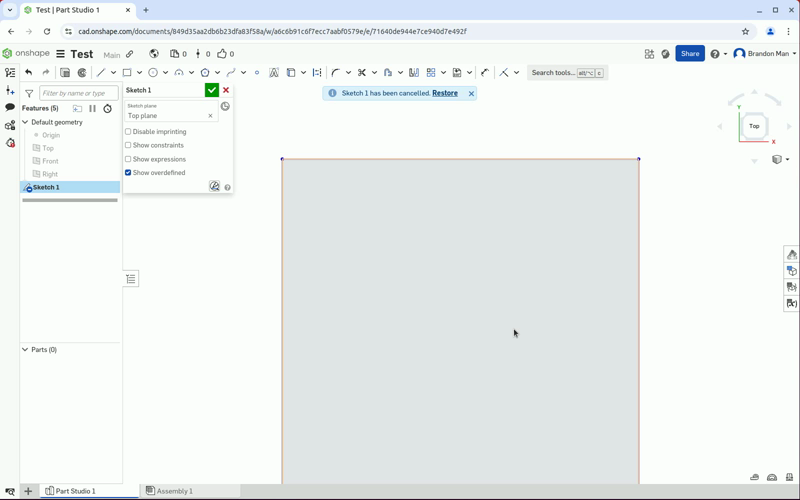
scroll(-6)
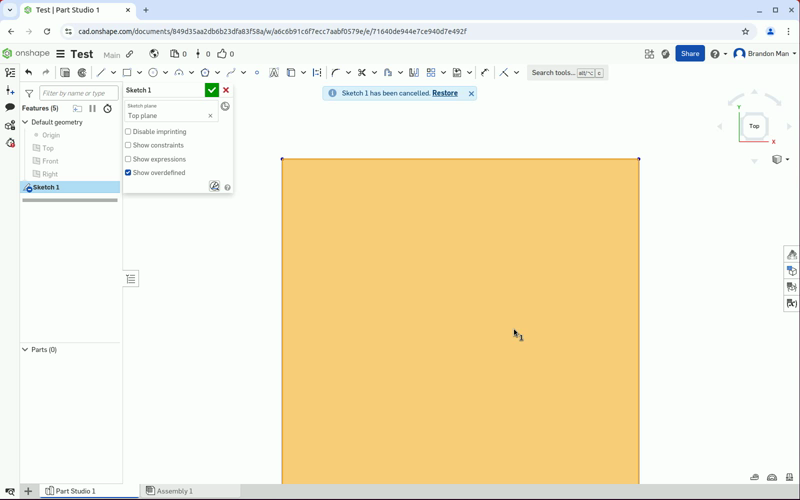
scroll(-6)
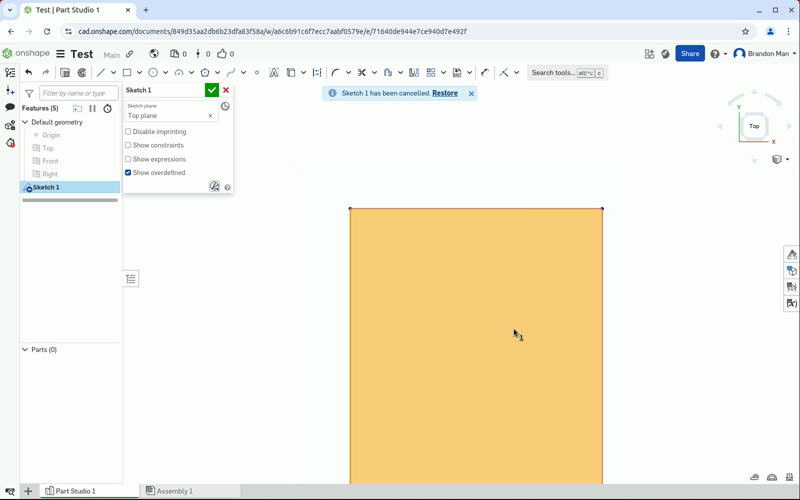
scroll(-6)
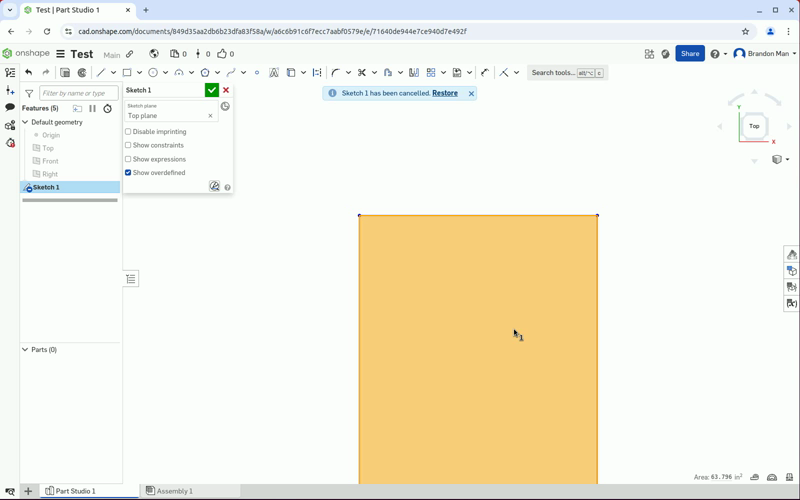
scroll(-6)
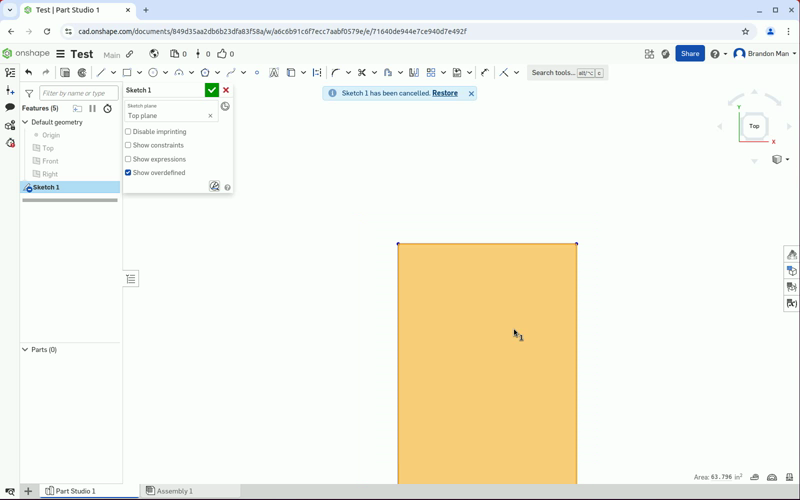
scroll(-6)
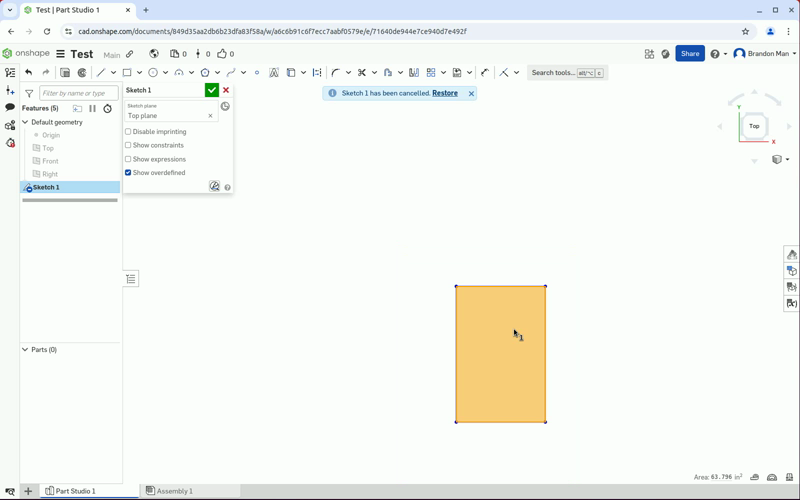
scroll(-6)
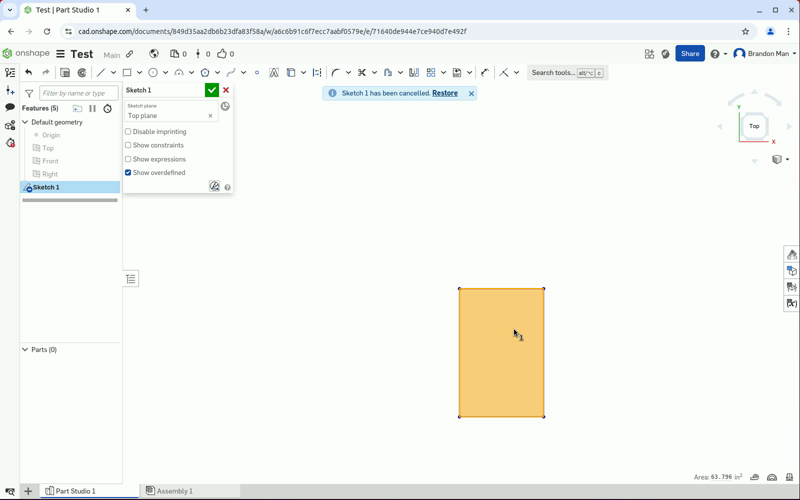
scroll(-6)
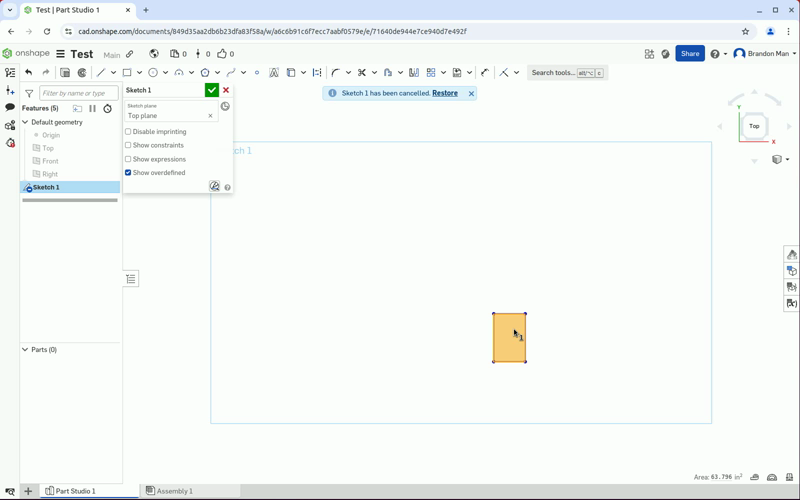
mouse_move(73, 352)
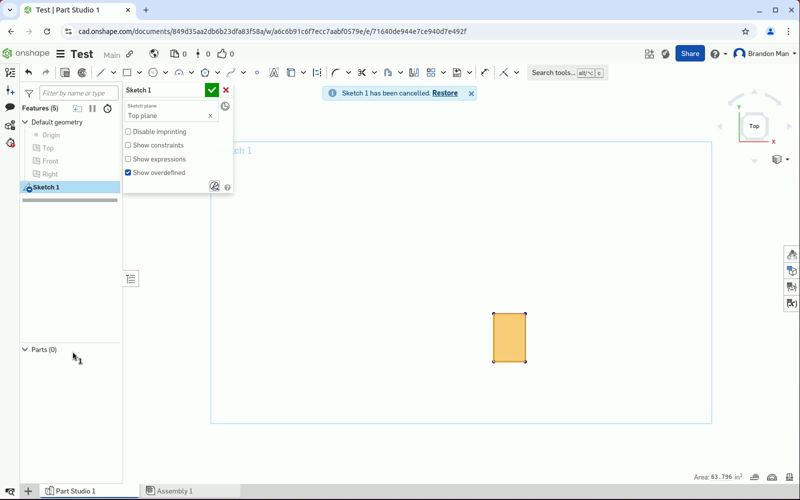
key(shift+y)
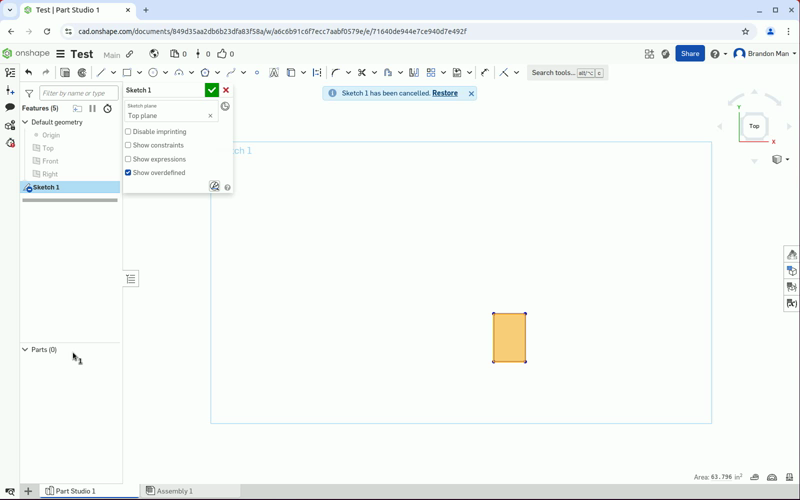
key(shift+e)
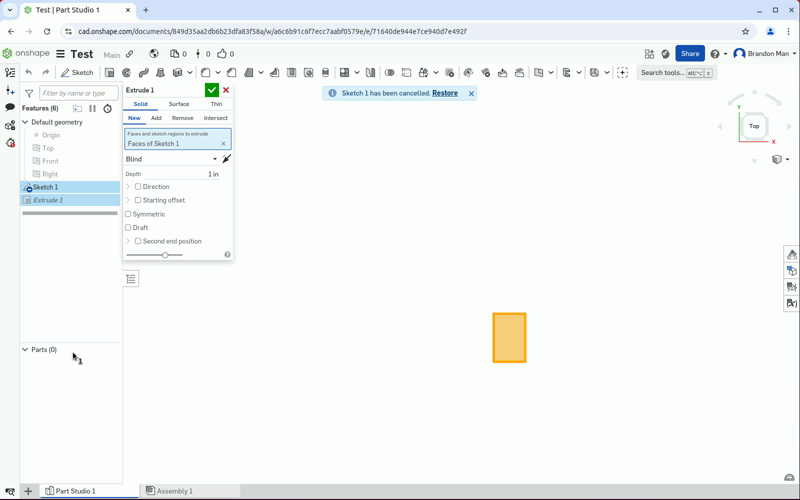
mouse_move(143, 106)
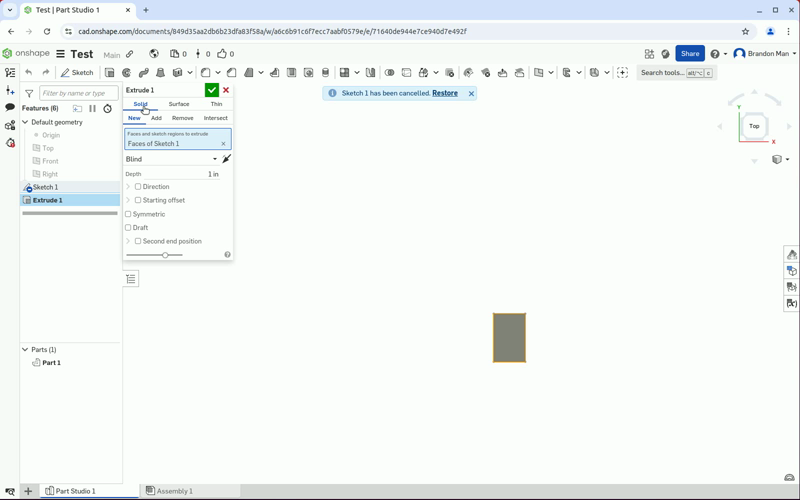
click(143, 106)
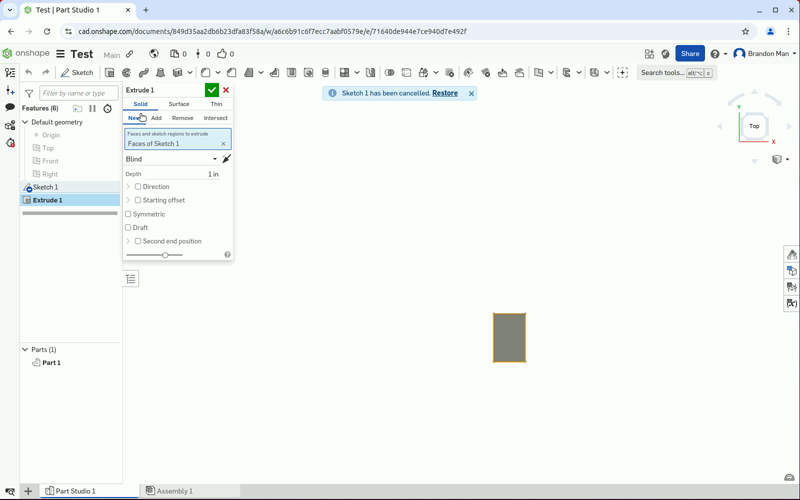
mouse_move(137, 120)
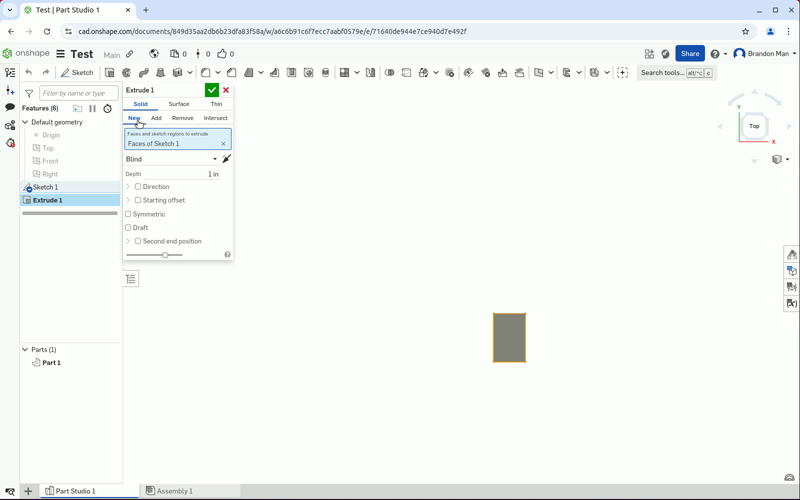
click(137, 120)
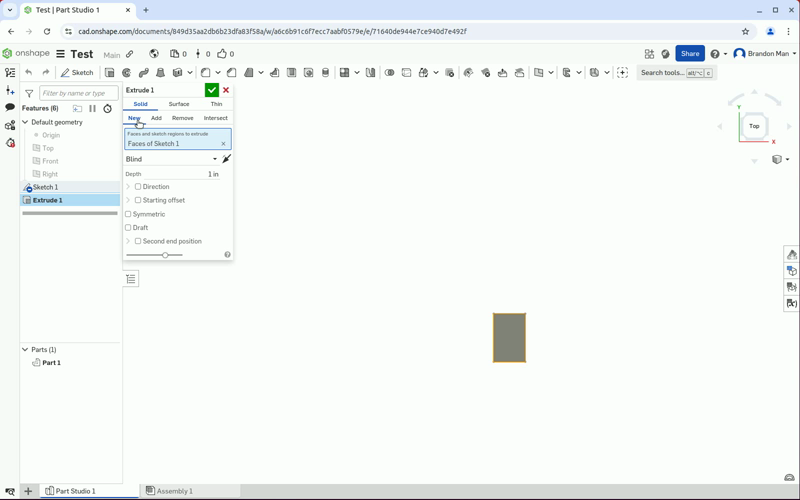
key(tab, 4)
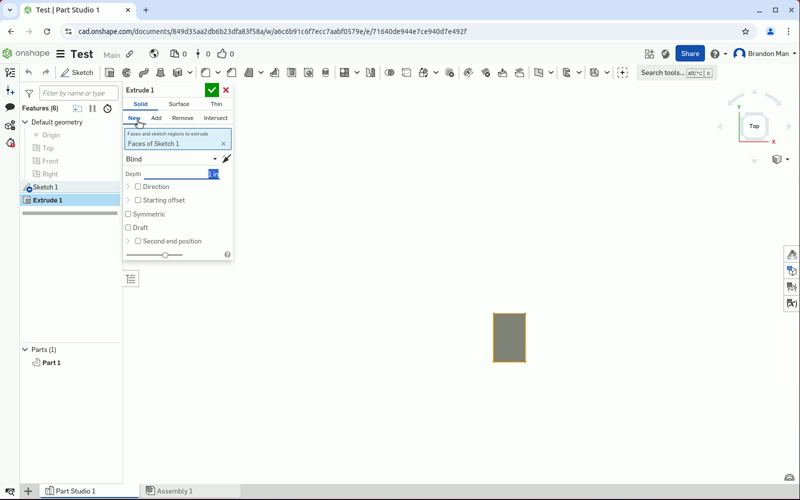
text(-0.241)
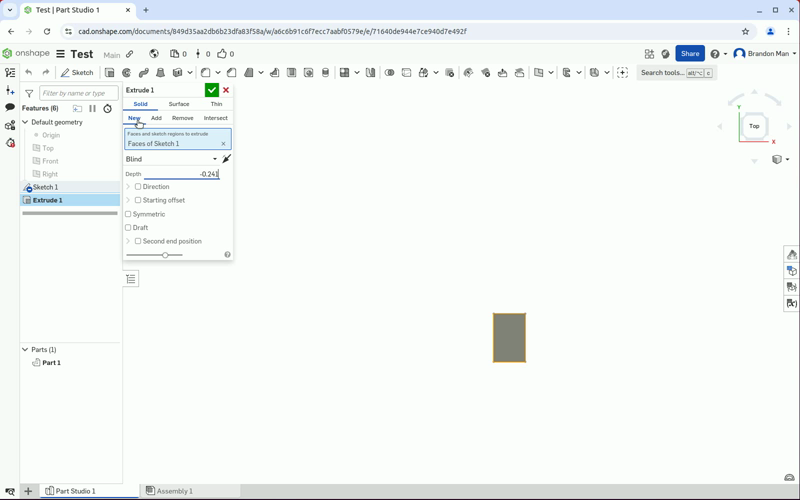
key(enter)
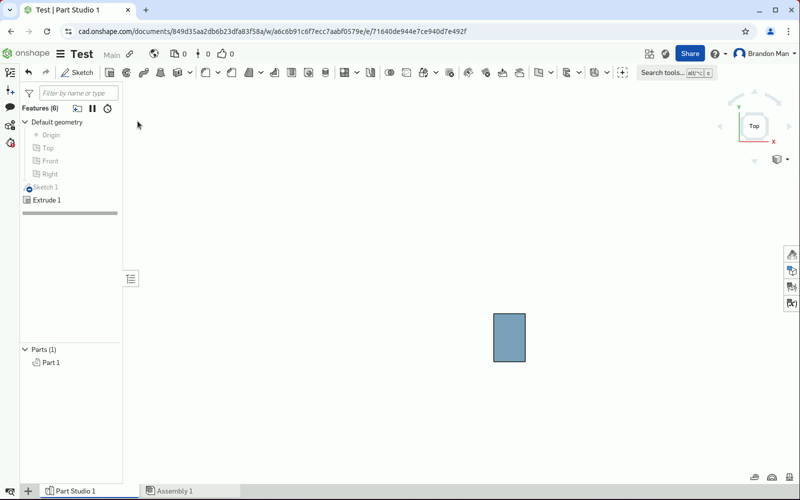
key(shift+h)
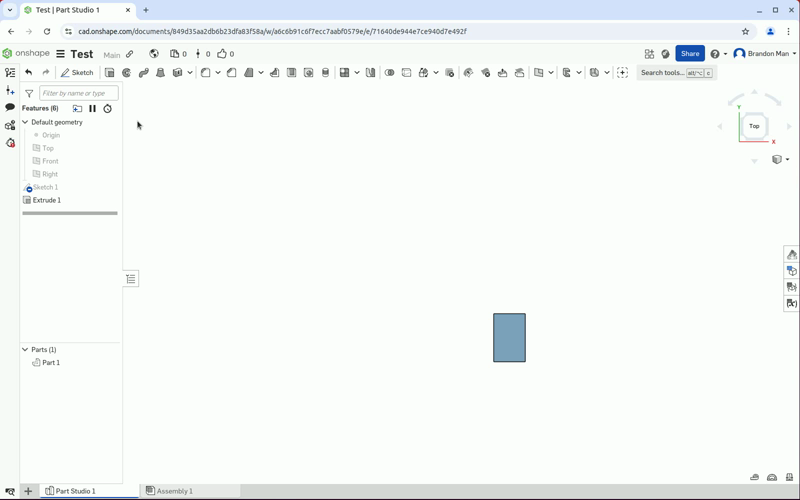
key(shift+h)
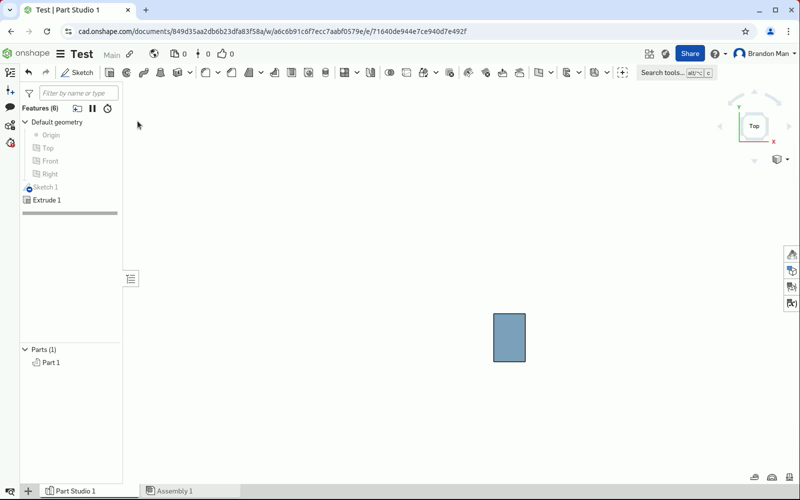
mouse_move(73, 189)
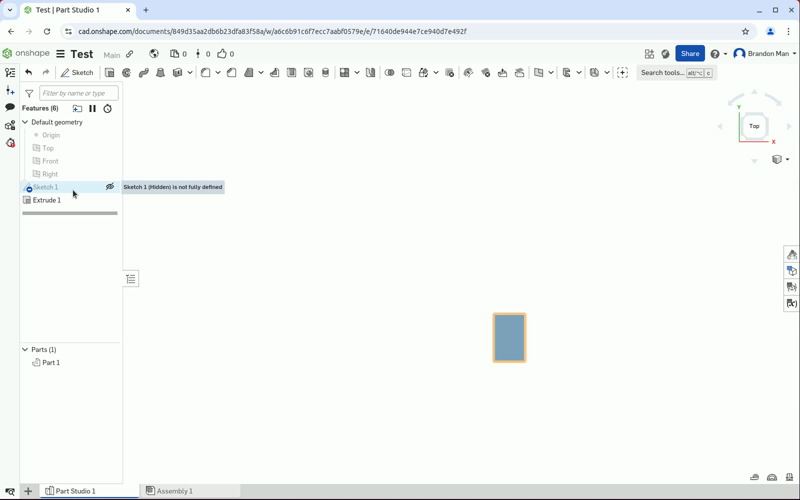
click(73, 189)
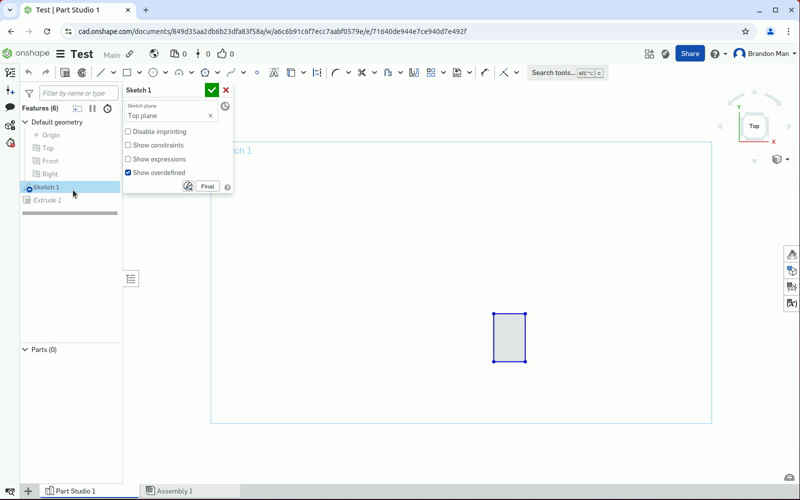
mouse_move(229, 92)
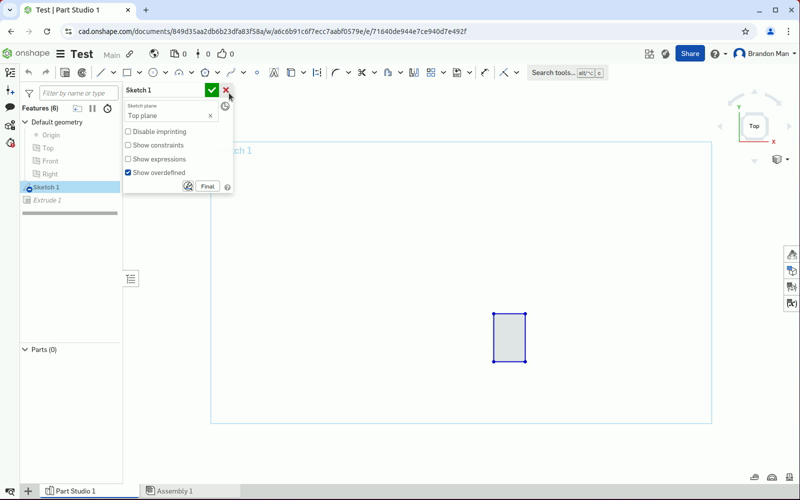
click(229, 92)
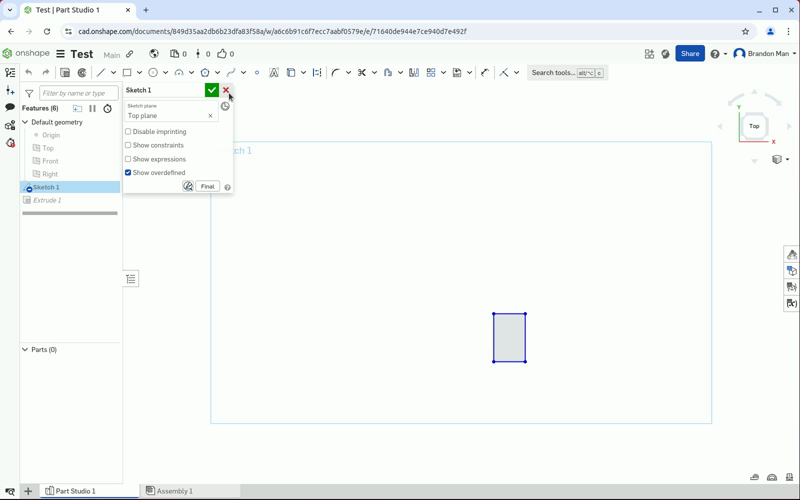
key(shift+s)
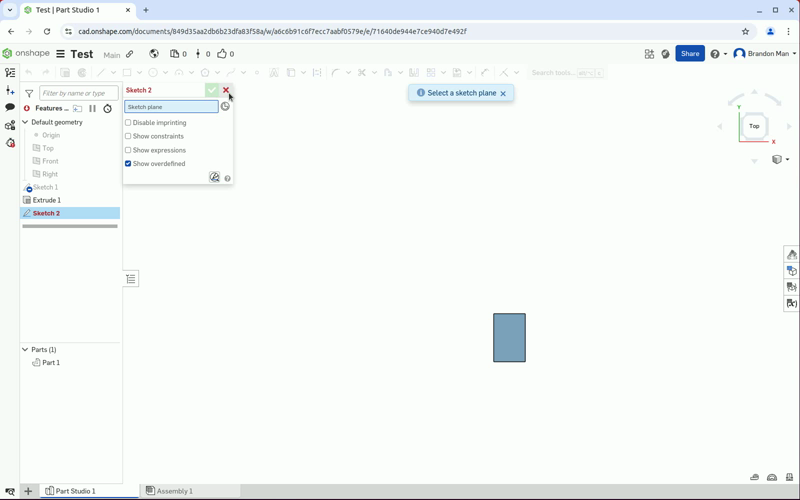
mouse_move(73, 150)
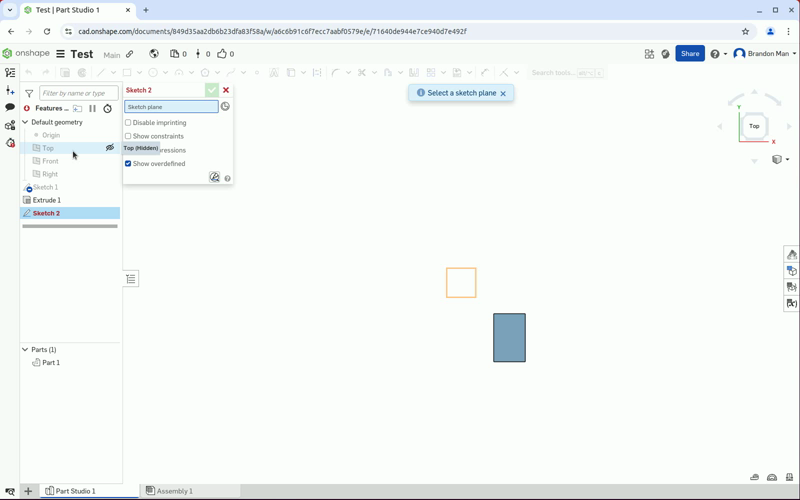
click(73, 150)
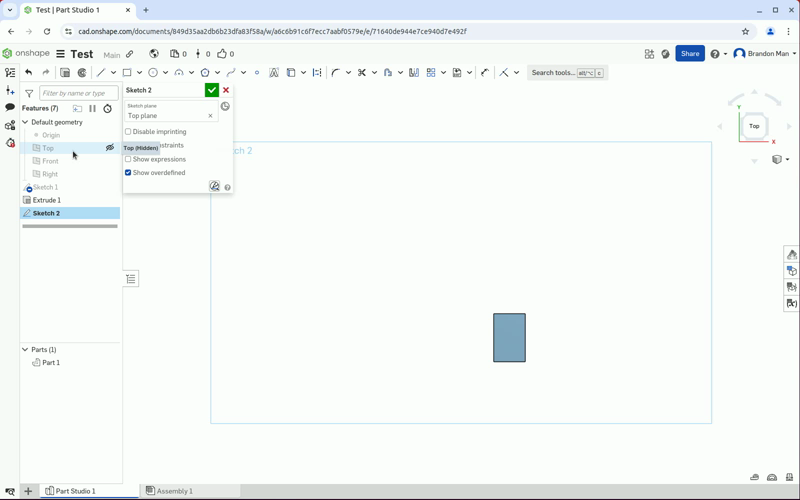
mouse_move(73, 352)
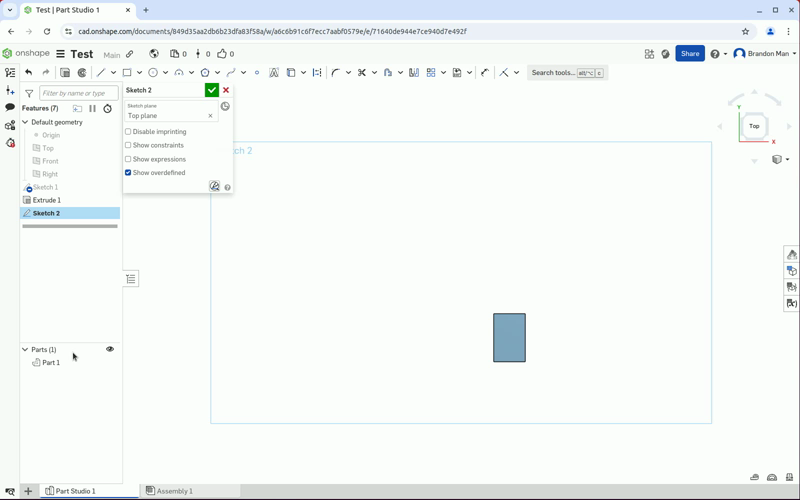
key(y)
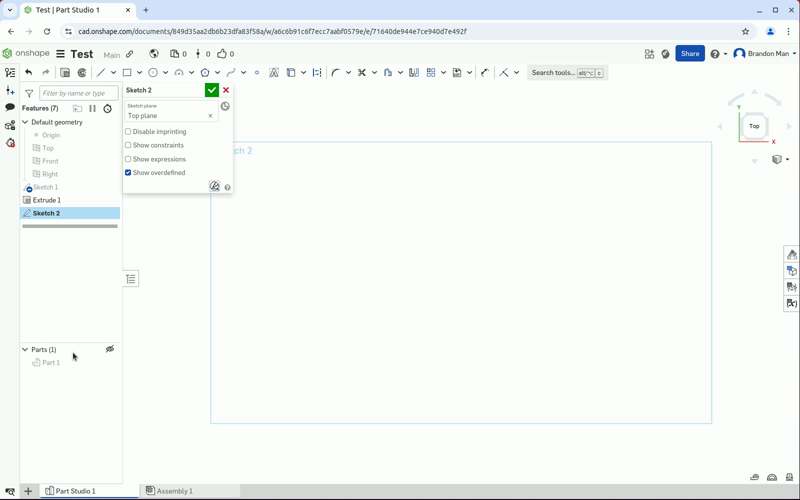
key(l)
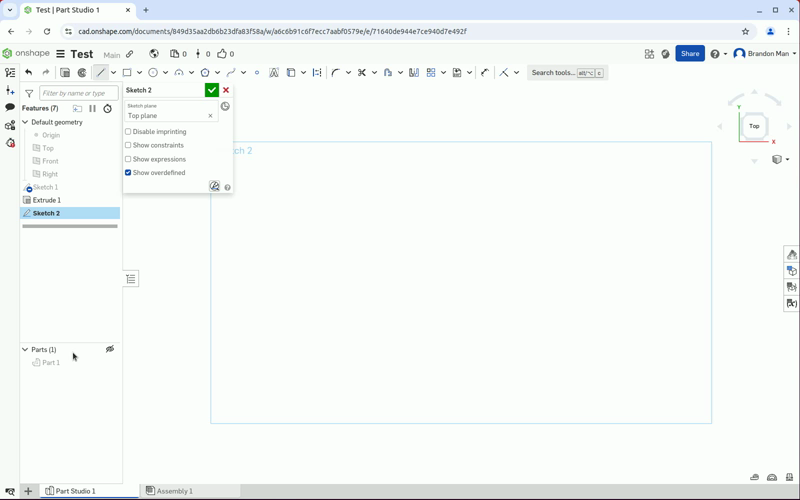
key_down(shift)
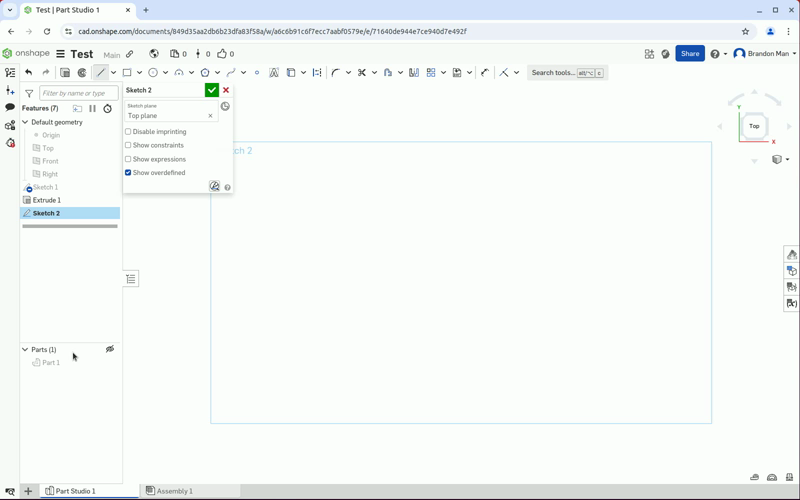
mouse_move(427, 273)
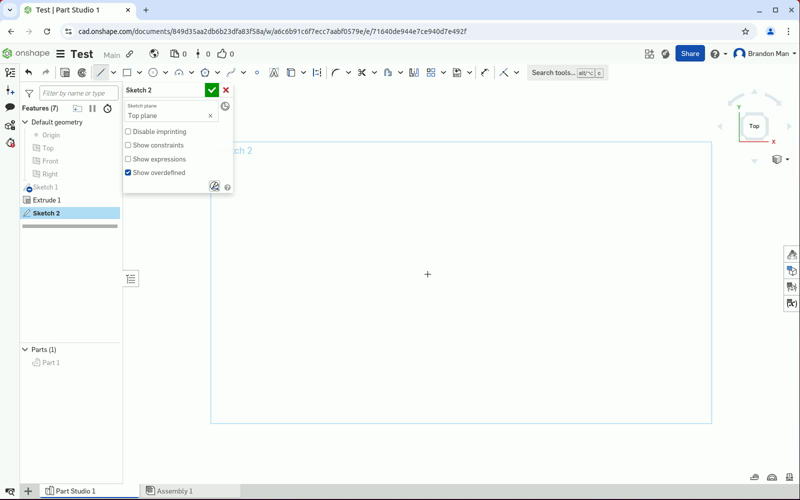
click(427, 273)
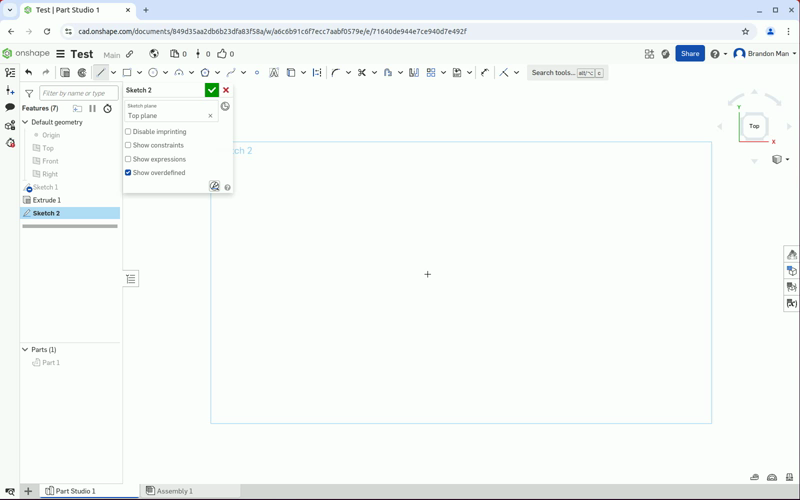
key_up(shift)
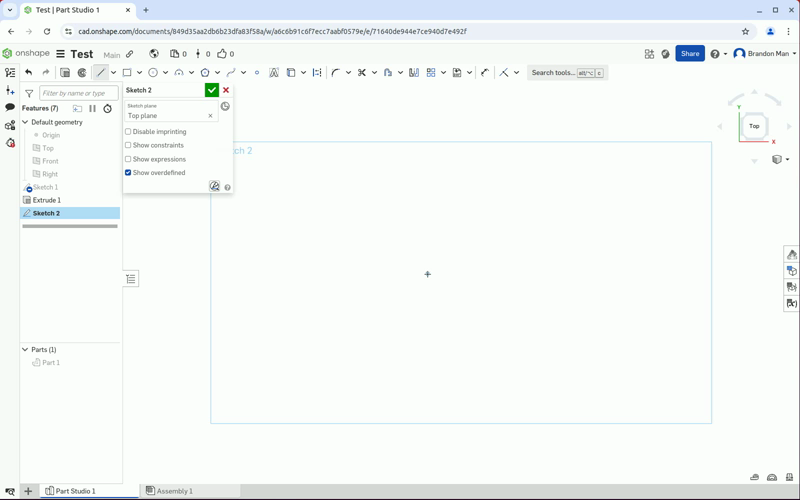
key_down(shift)
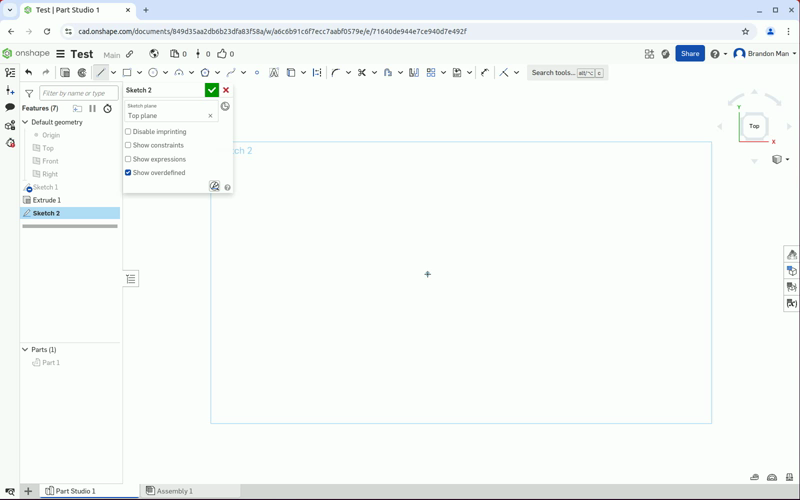
mouse_move(427, 209)
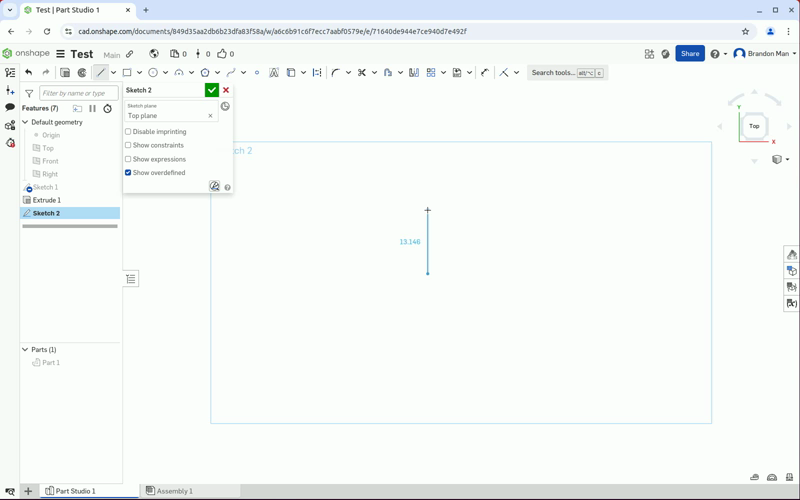
click(427, 209)
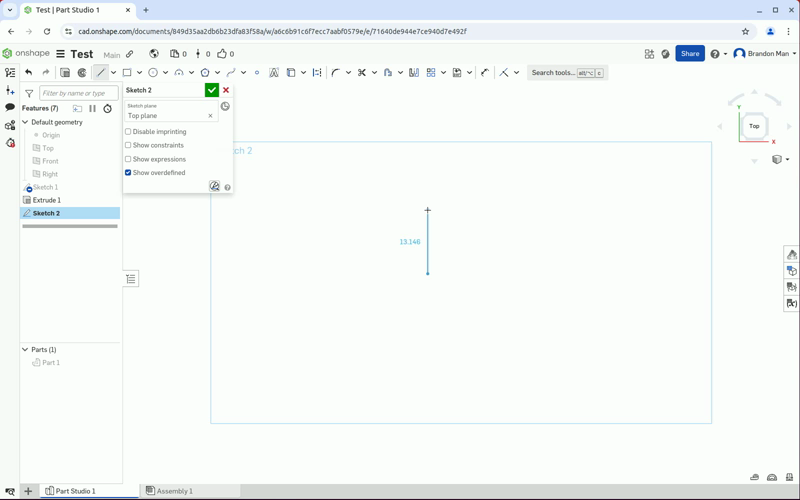
key_up(shift)
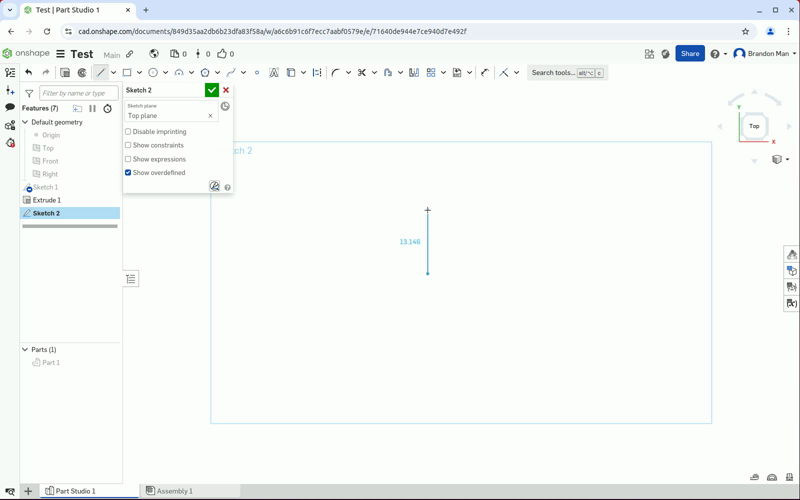
key(esc)
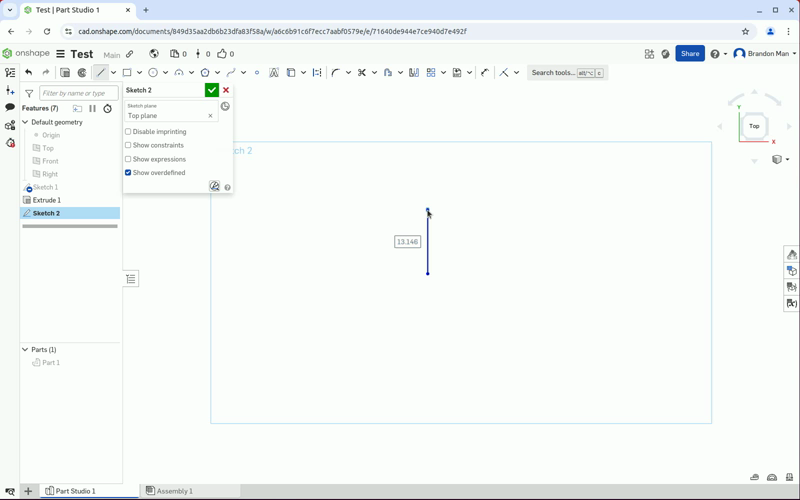
key(a)
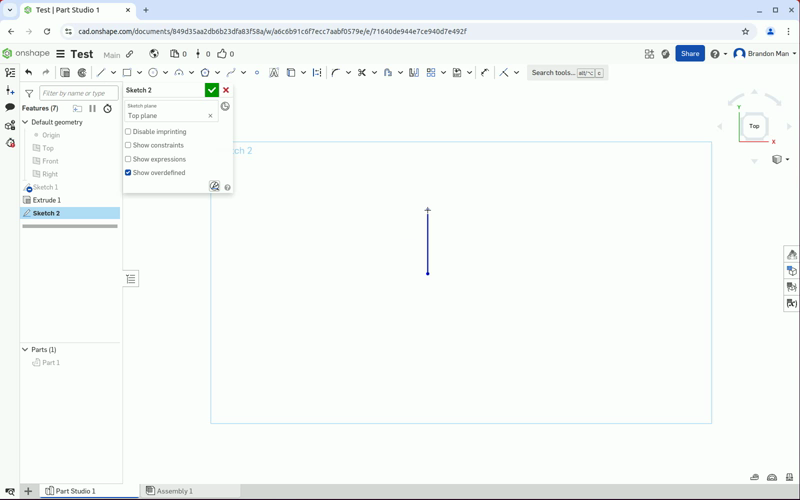
mouse_move(427, 209)
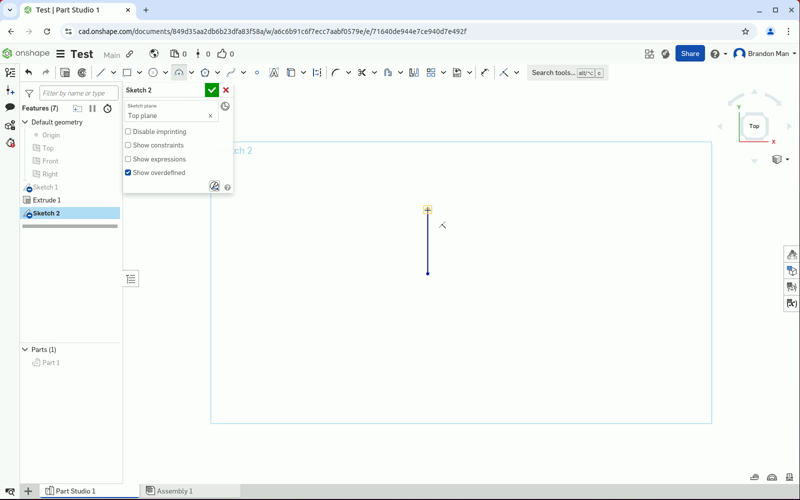
click(427, 209)
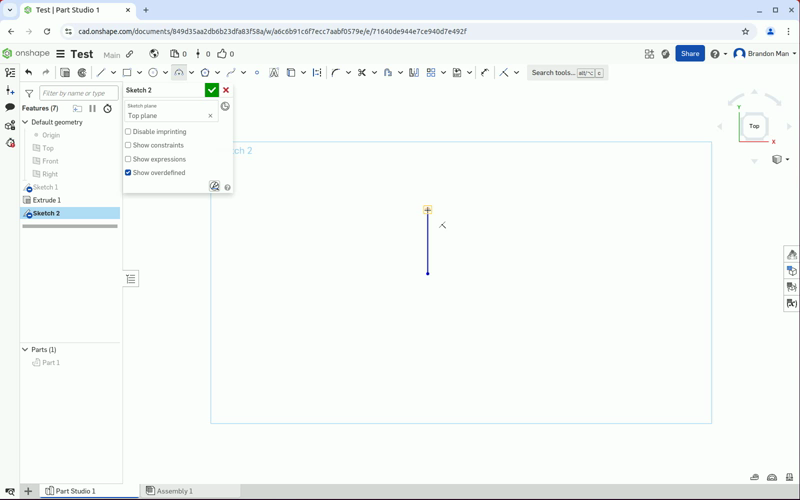
mouse_move(427, 273)
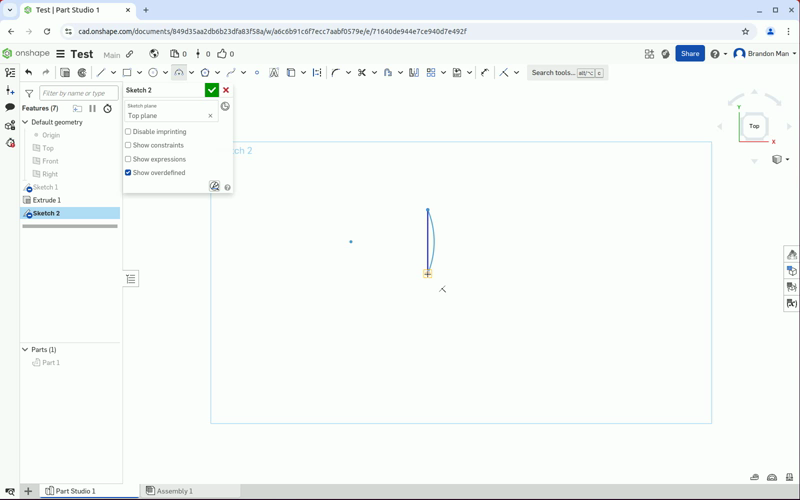
click(427, 273)
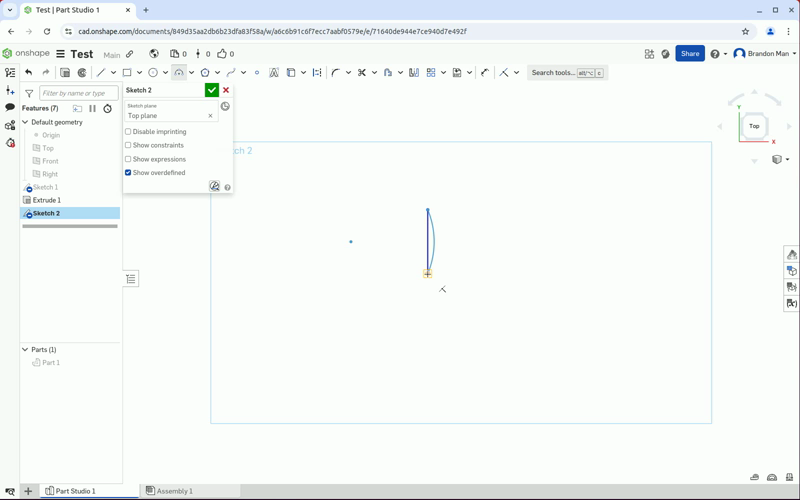
key_down(shift)
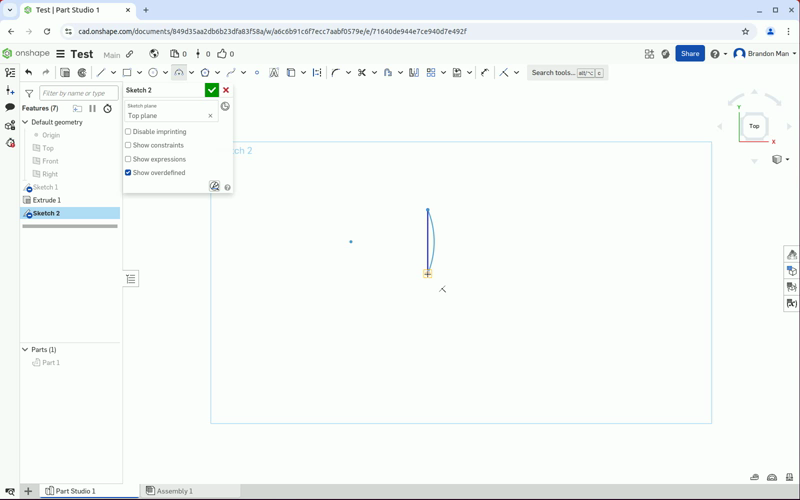
mouse_move(395, 241)
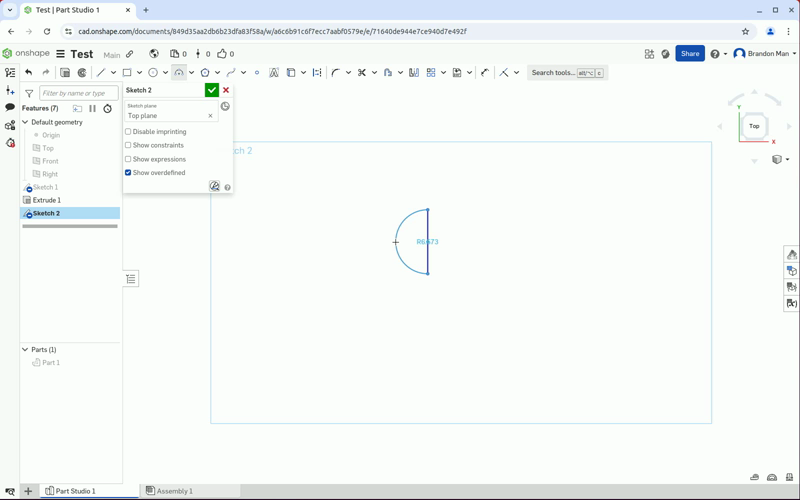
click(395, 241)
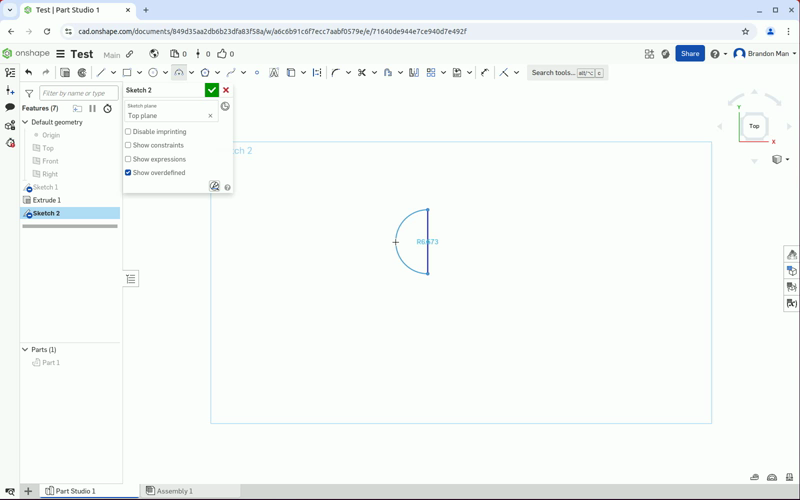
key_up(shift)
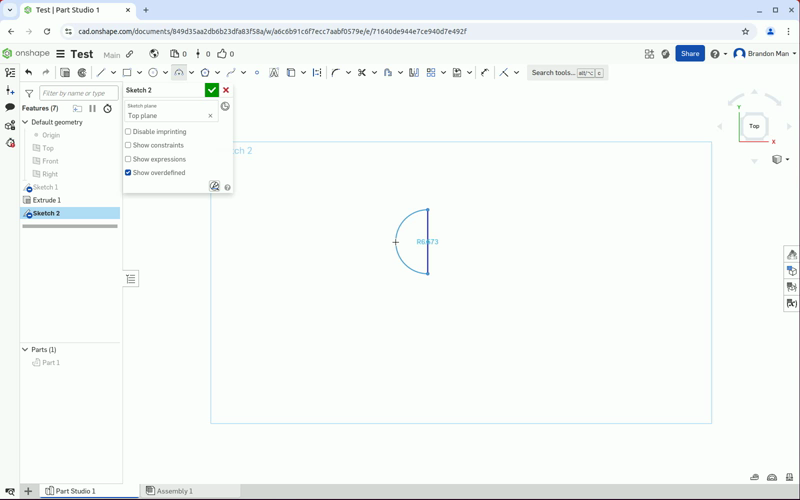
key(esc)
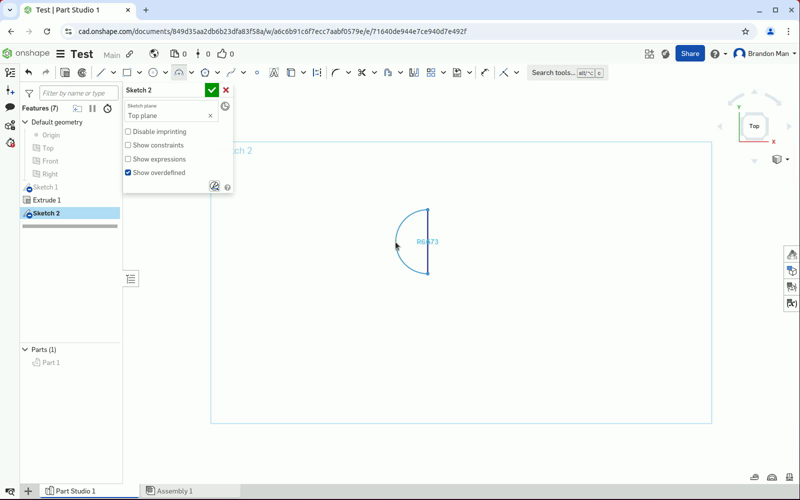
mouse_move(412, 255)
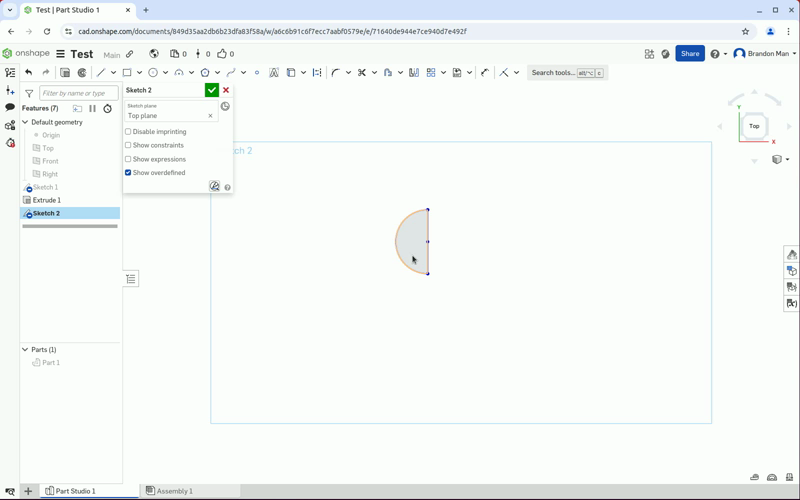
scroll(6)
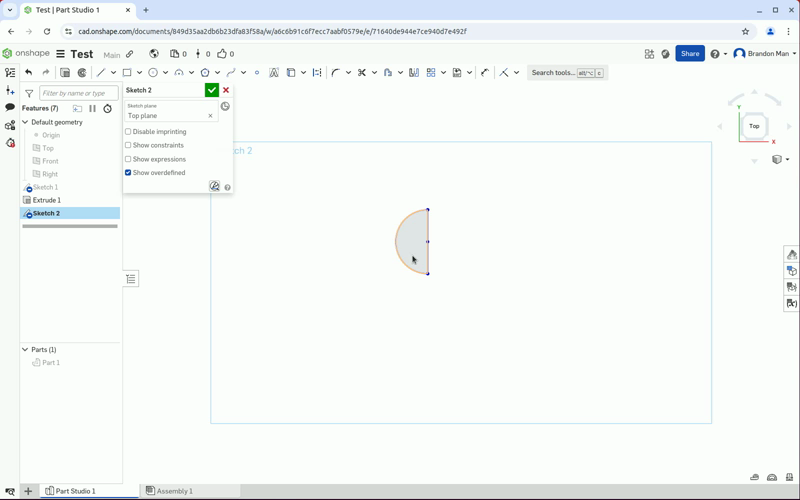
scroll(6)
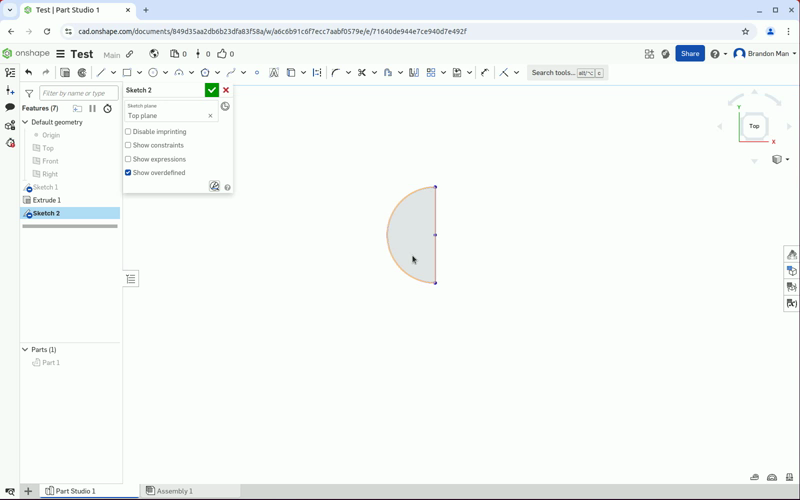
scroll(6)
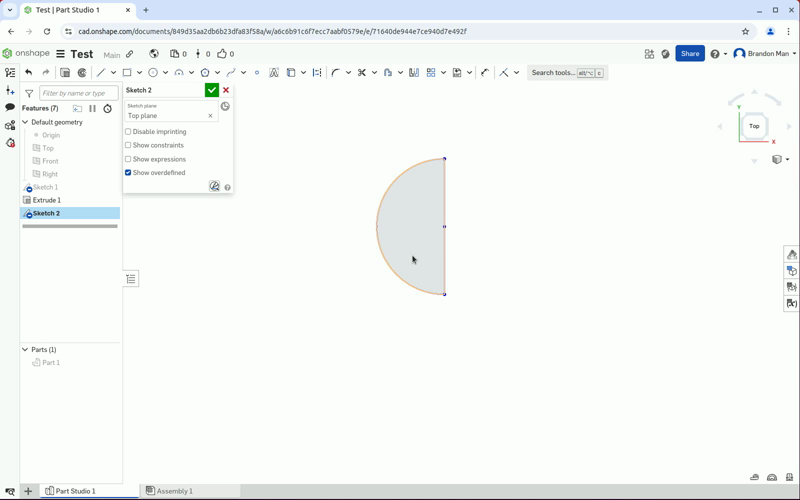
scroll(6)
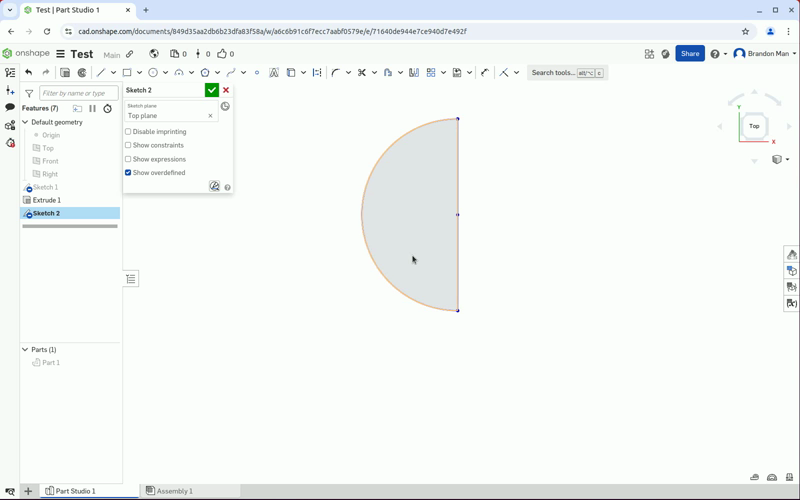
scroll(6)
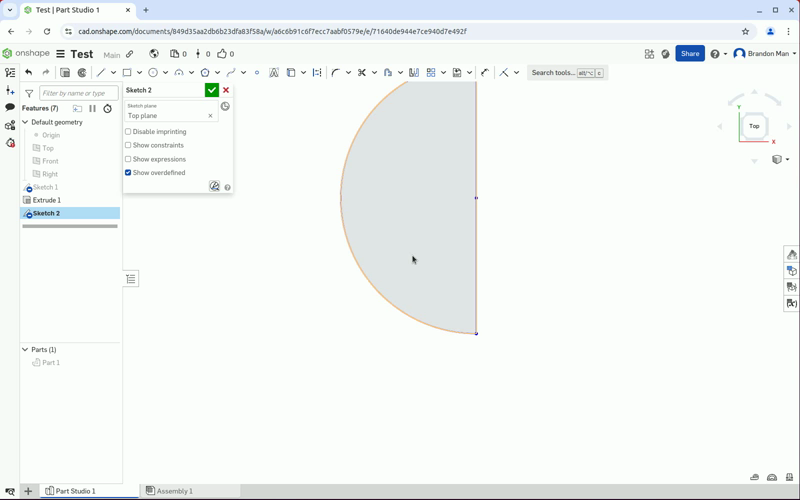
scroll(6)
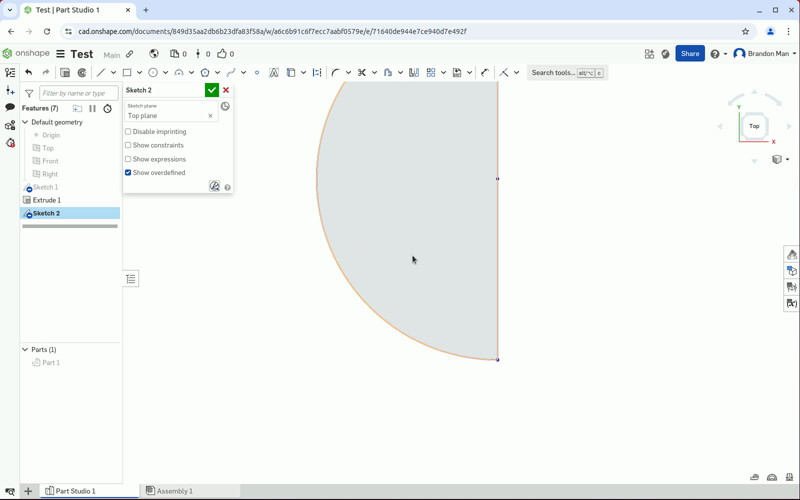
scroll(6)
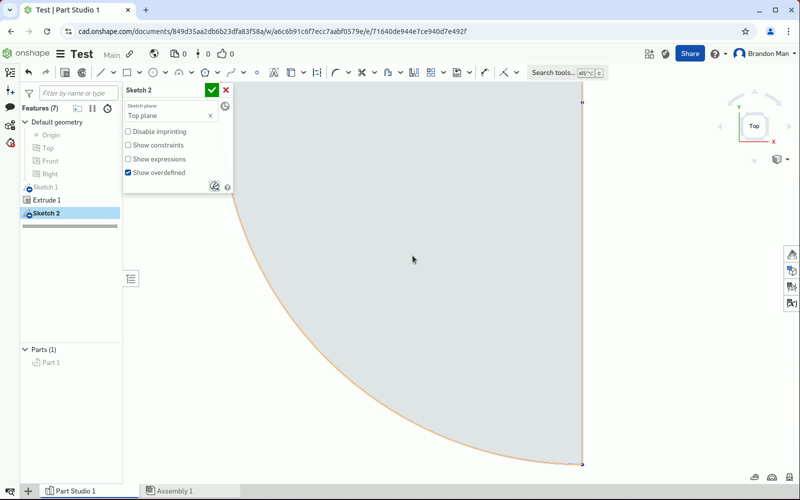
click(412, 255)
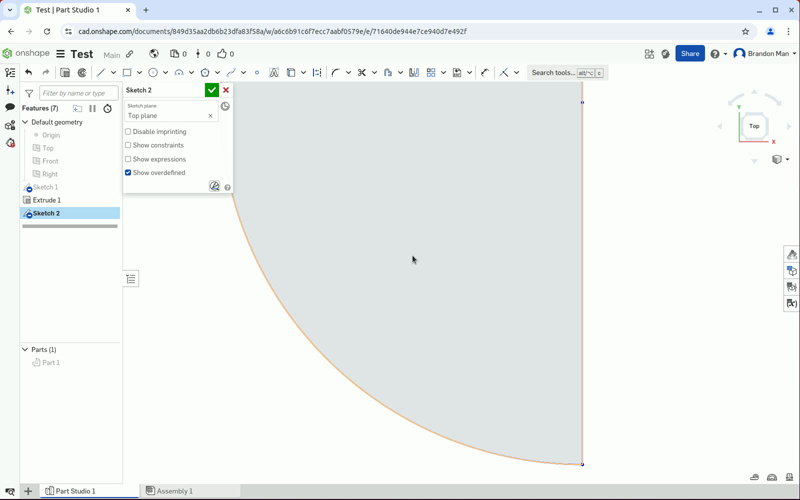
scroll(-6)
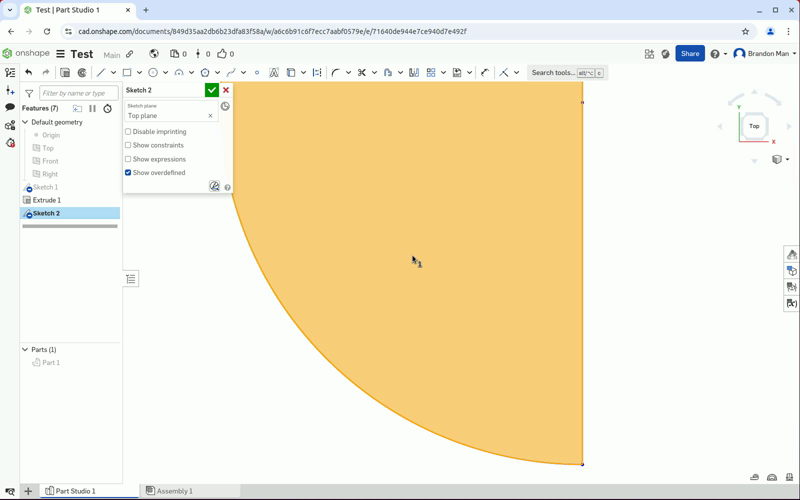
scroll(-6)
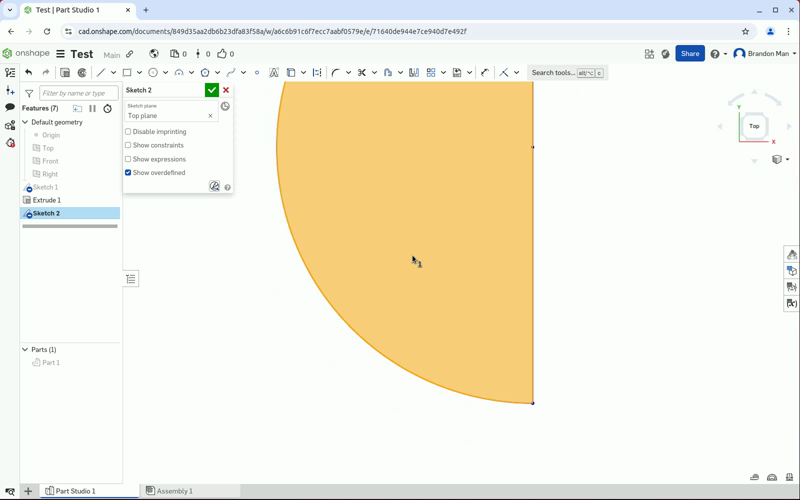
scroll(-6)
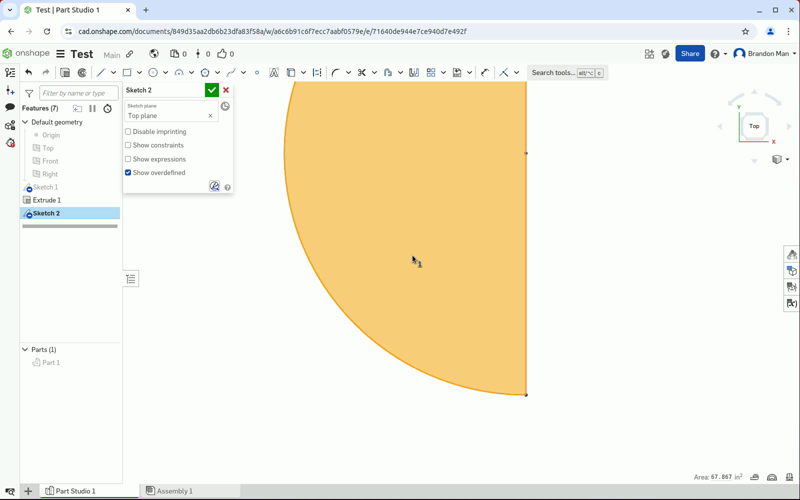
scroll(-6)
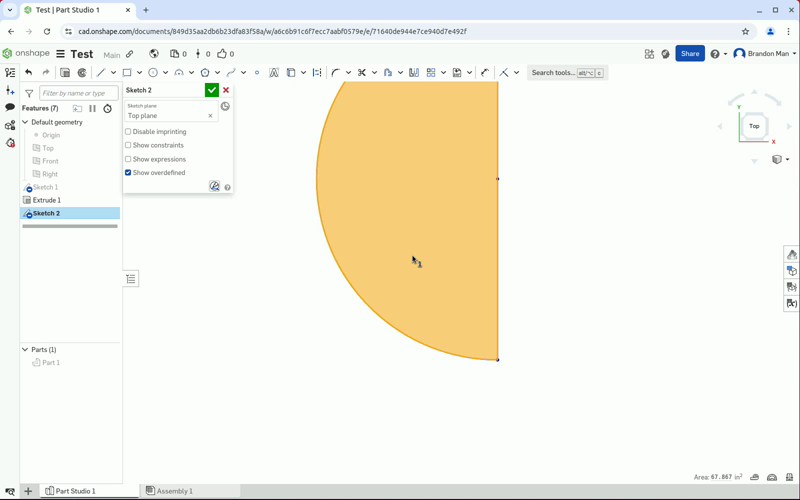
scroll(-6)
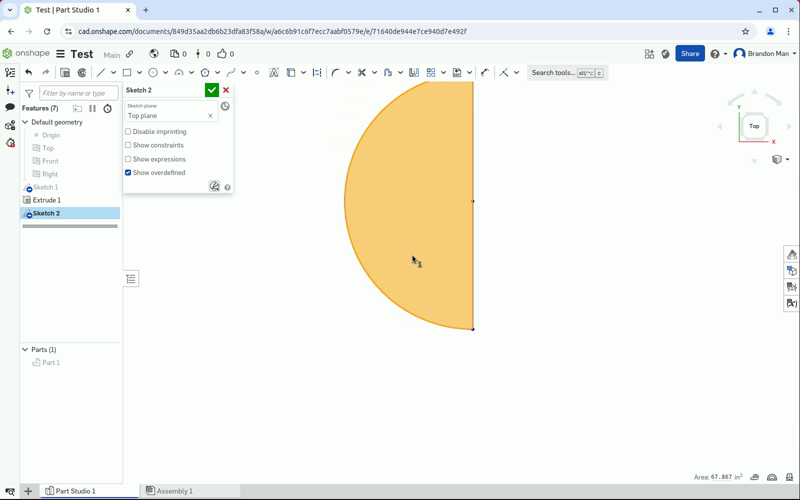
scroll(-6)
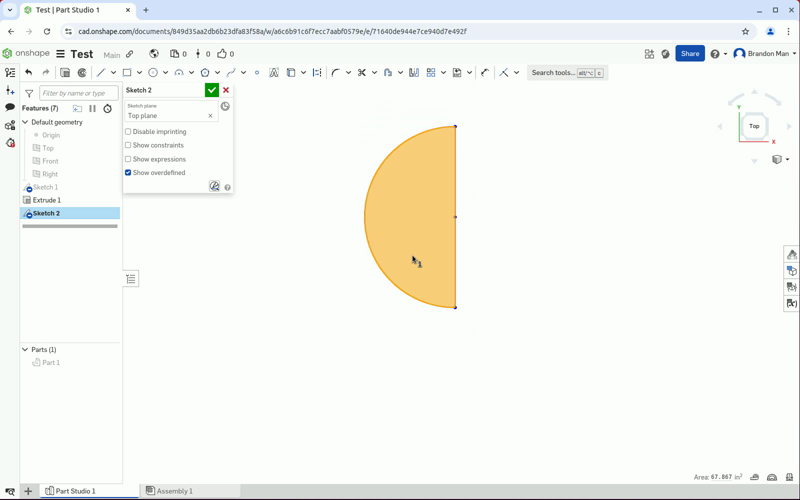
scroll(-6)
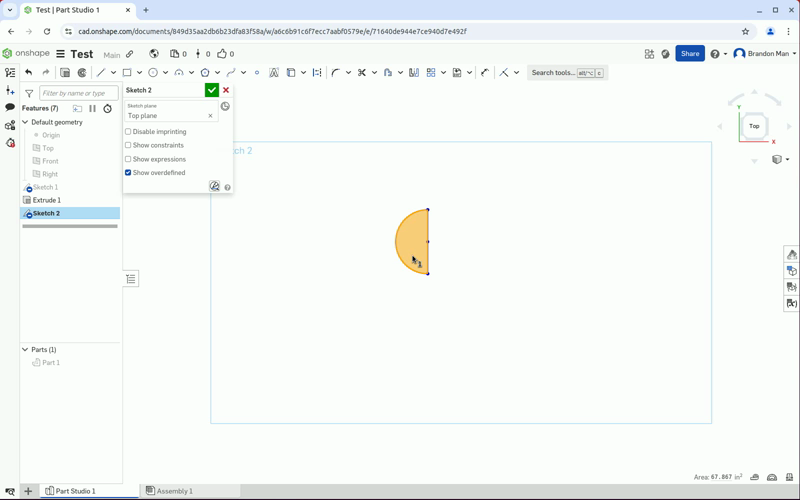
mouse_move(73, 352)
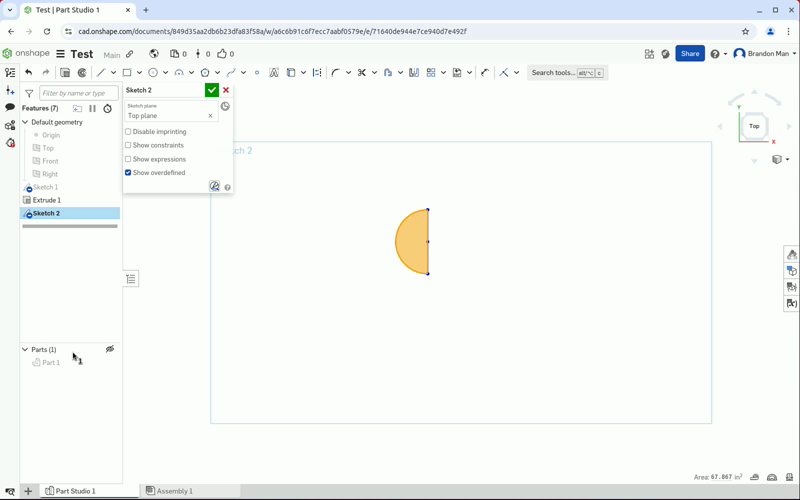
key(shift+y)
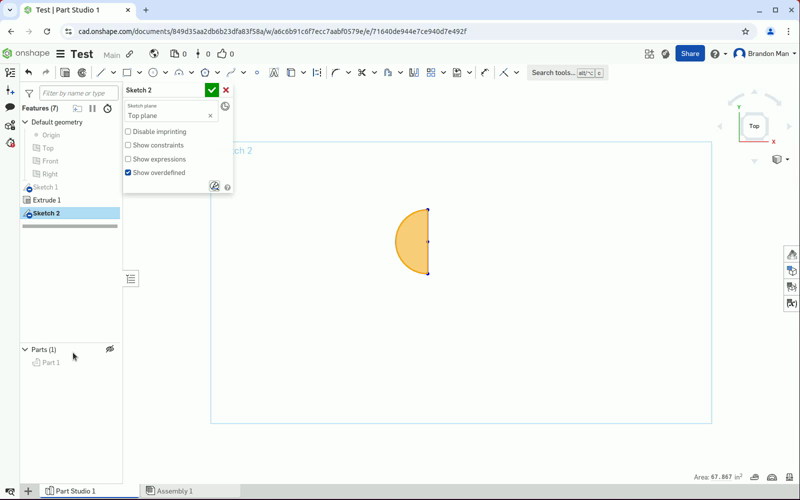
key(shift+e)
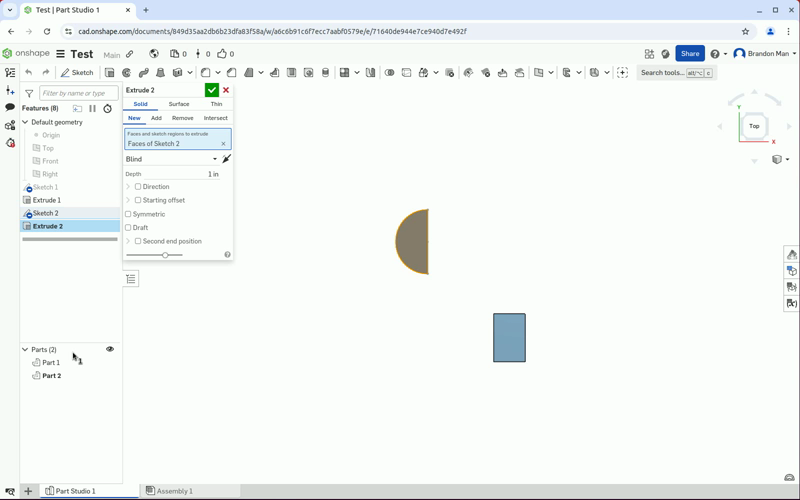
mouse_move(143, 106)
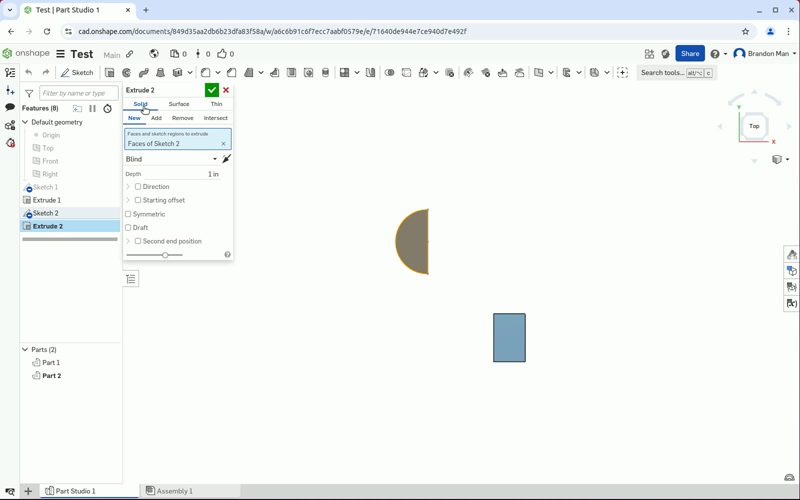
click(143, 106)
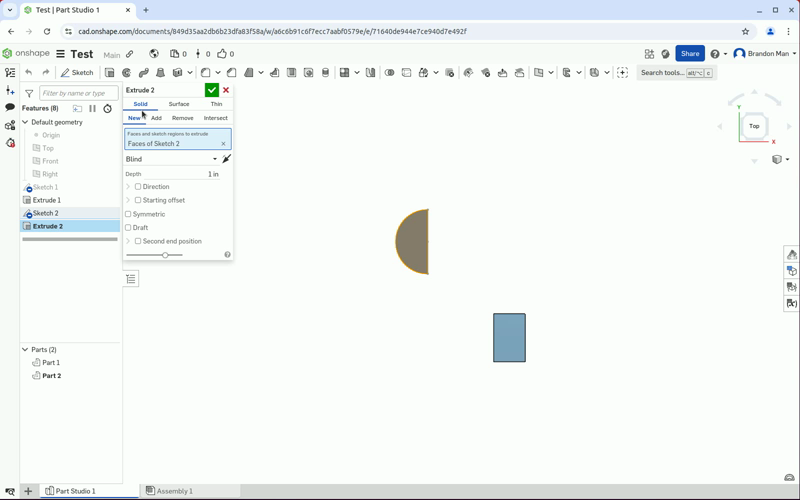
mouse_move(137, 120)
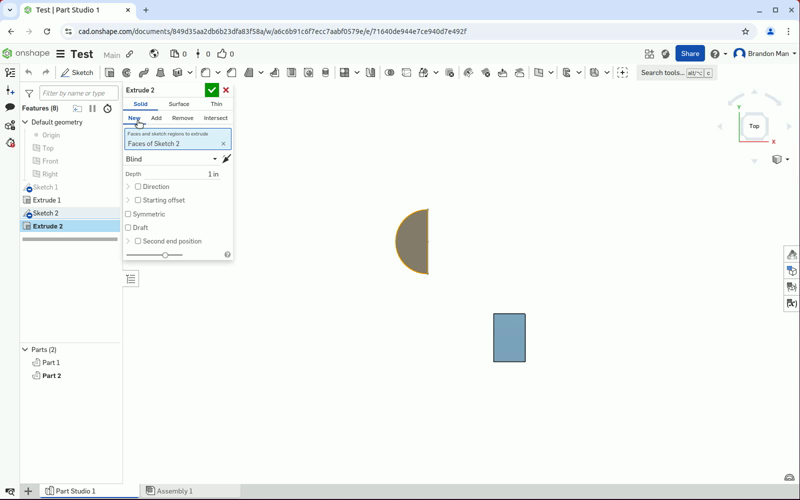
click(137, 120)
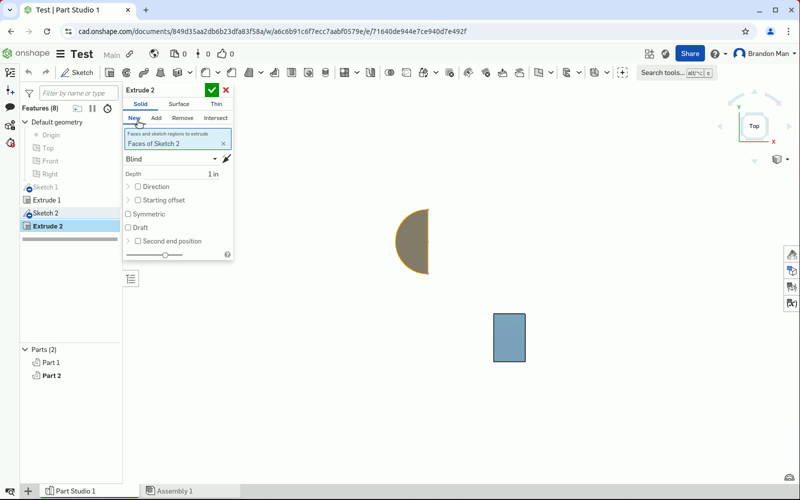
key(tab, 4)
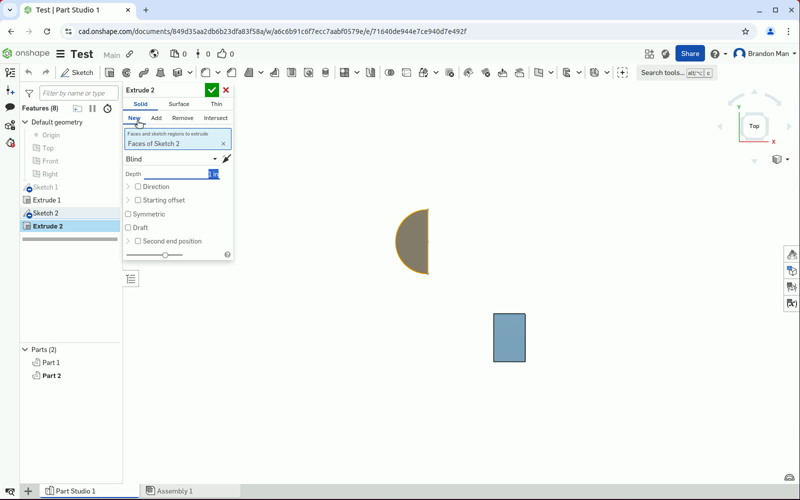
text(-0.241)
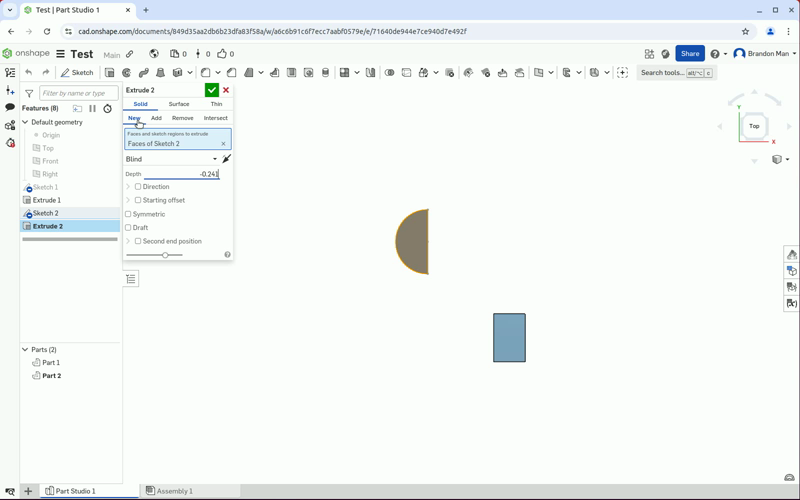
key(enter)
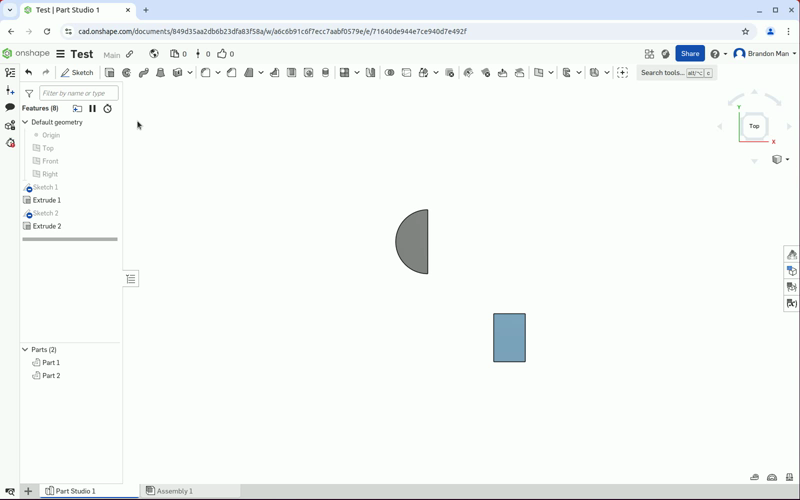
key(shift+h)
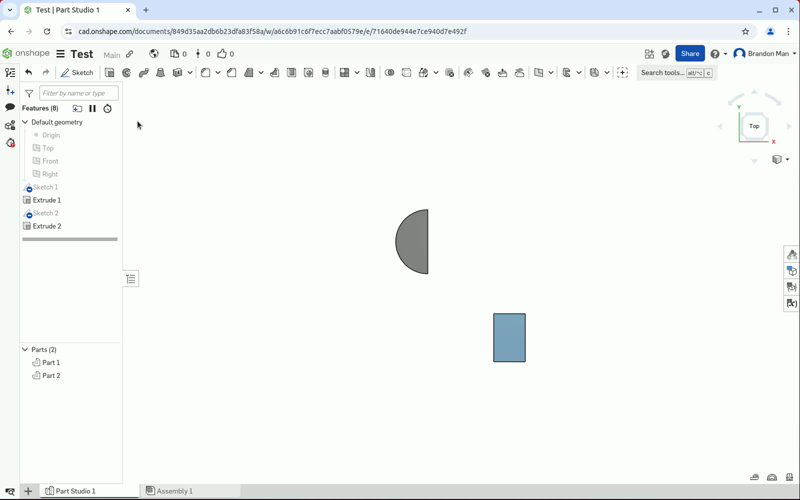
key(shift+h)
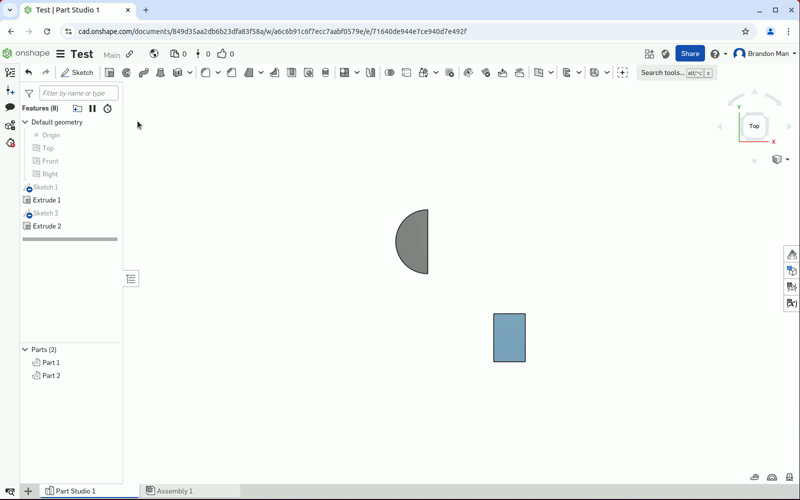
mouse_move(73, 189)
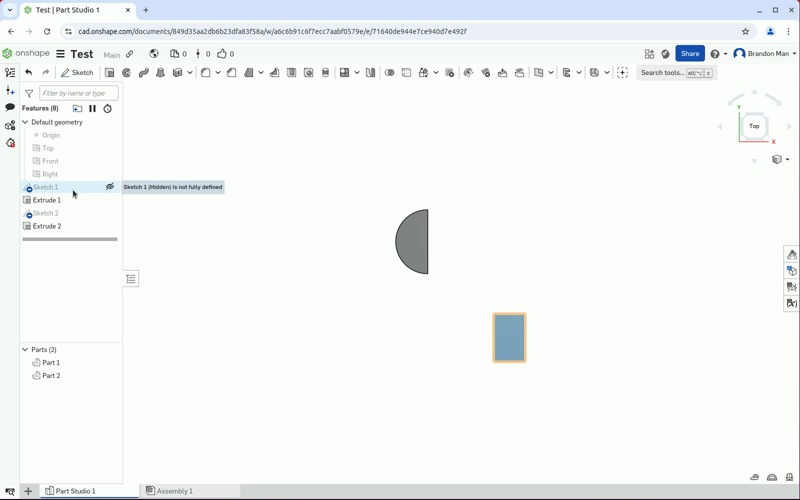
click(73, 189)
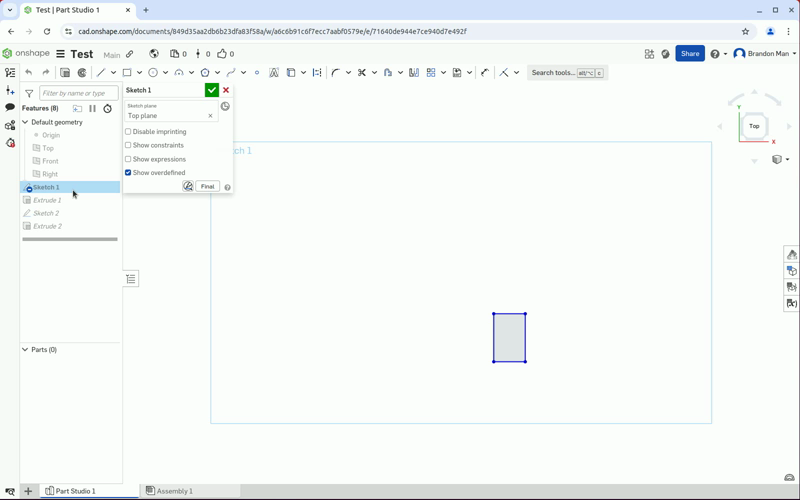
mouse_move(229, 92)
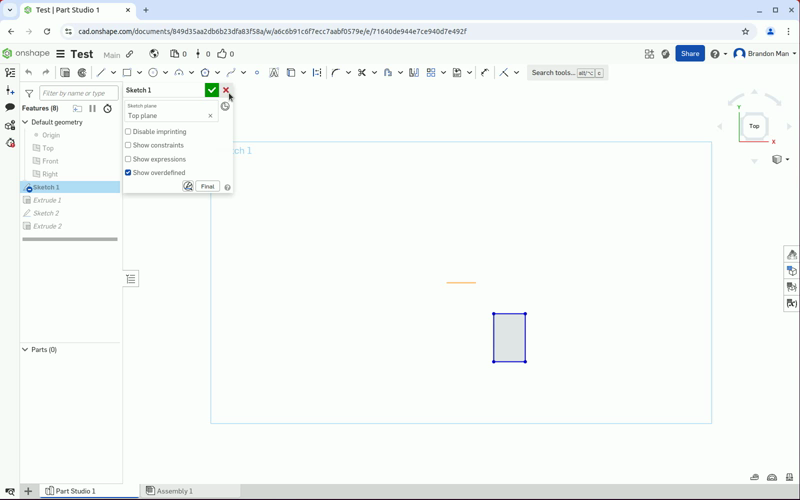
click(229, 92)
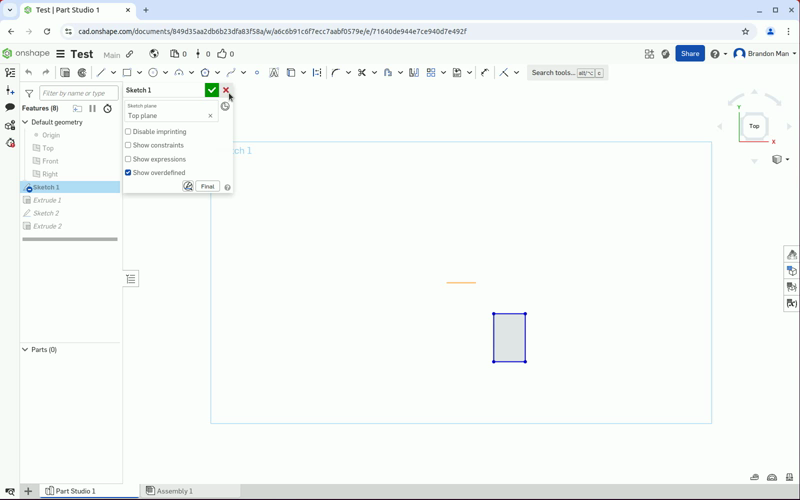
key(shift+s)
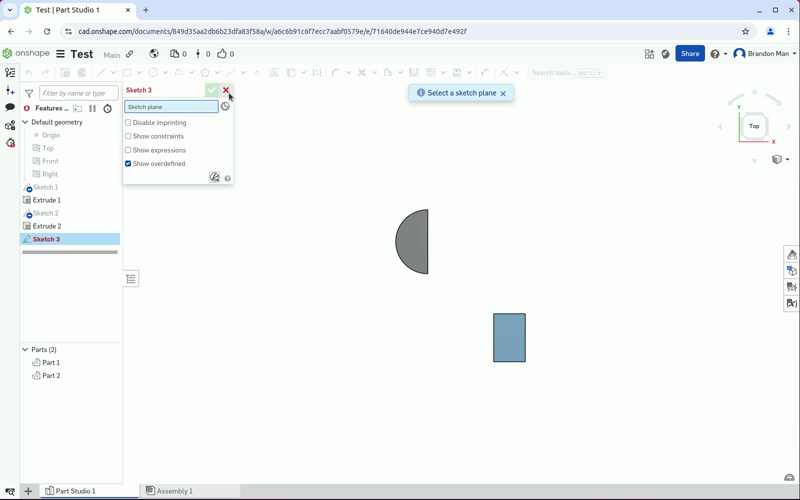
mouse_move(73, 150)
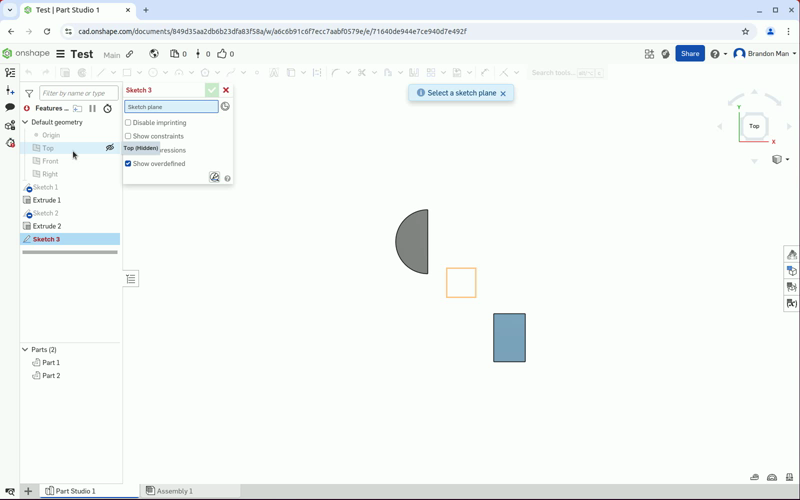
click(73, 150)
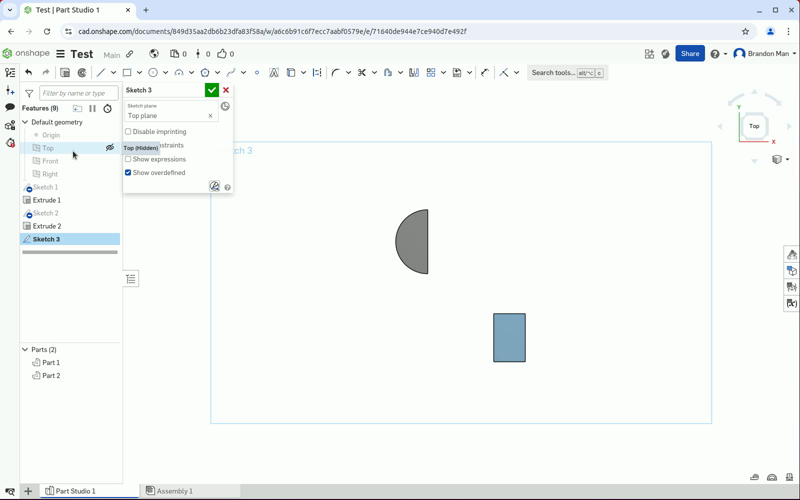
mouse_move(73, 352)
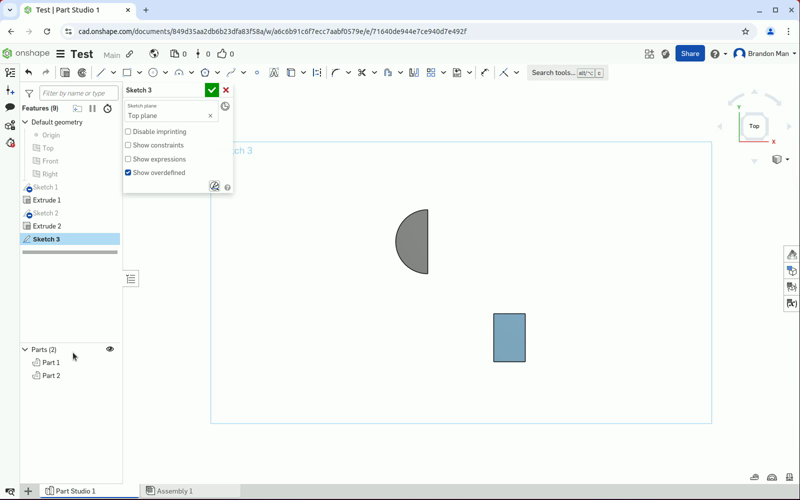
key(y)
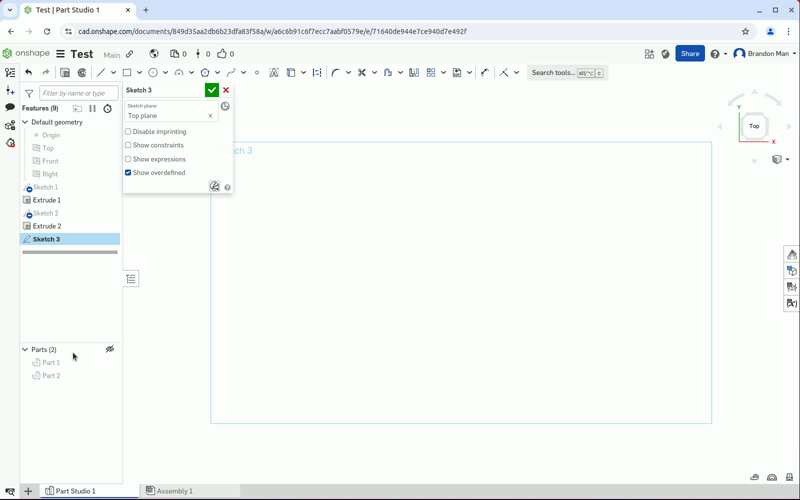
key(l)
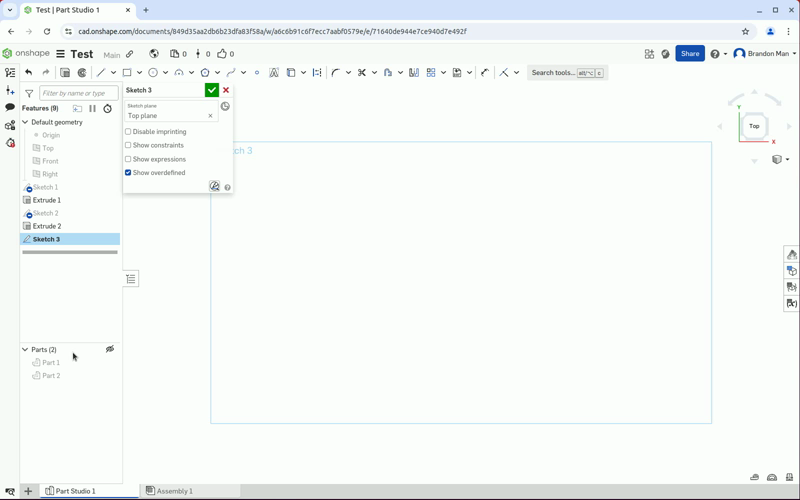
key_down(shift)
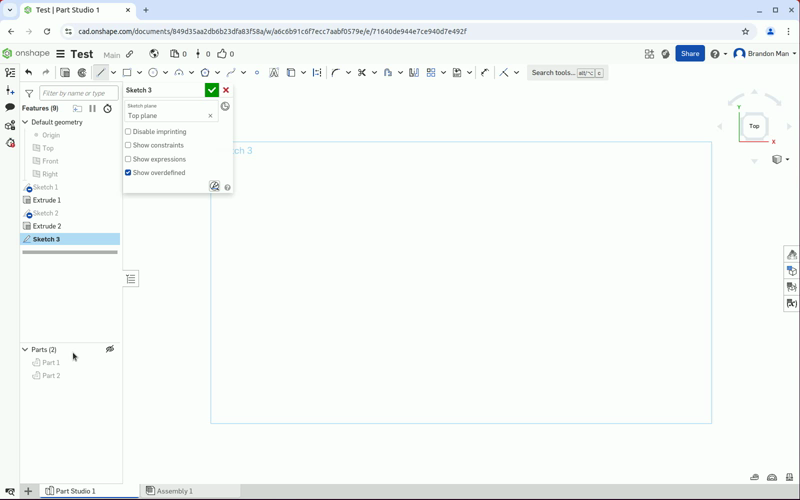
mouse_move(529, 211)
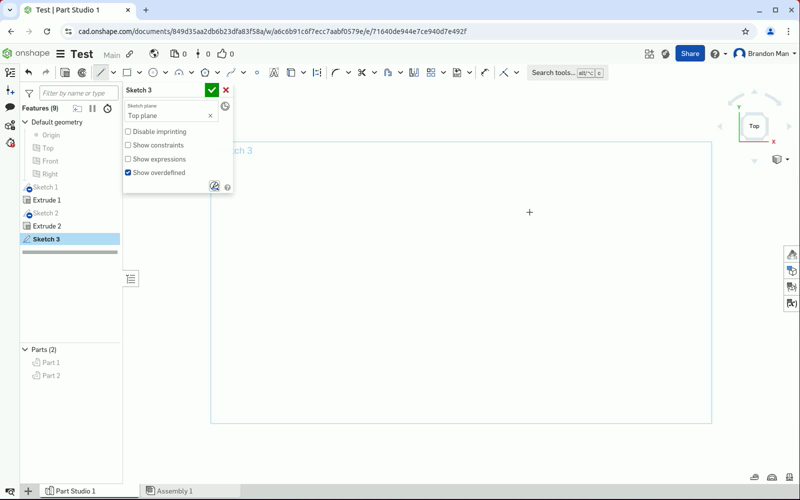
click(529, 211)
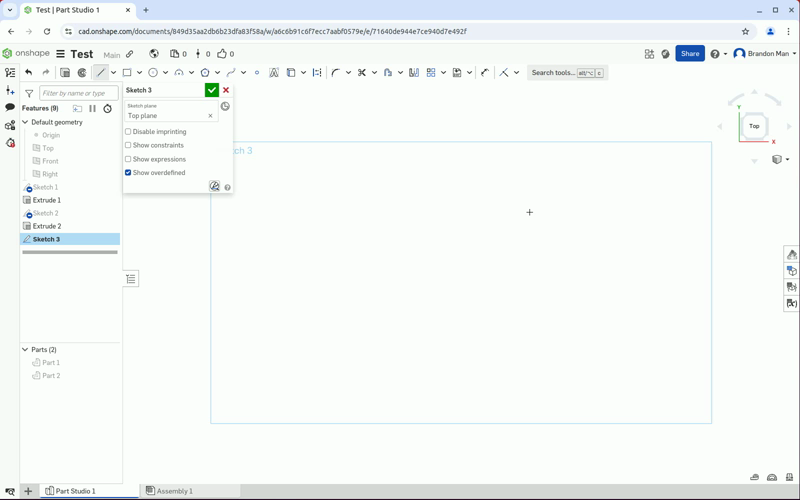
key_up(shift)
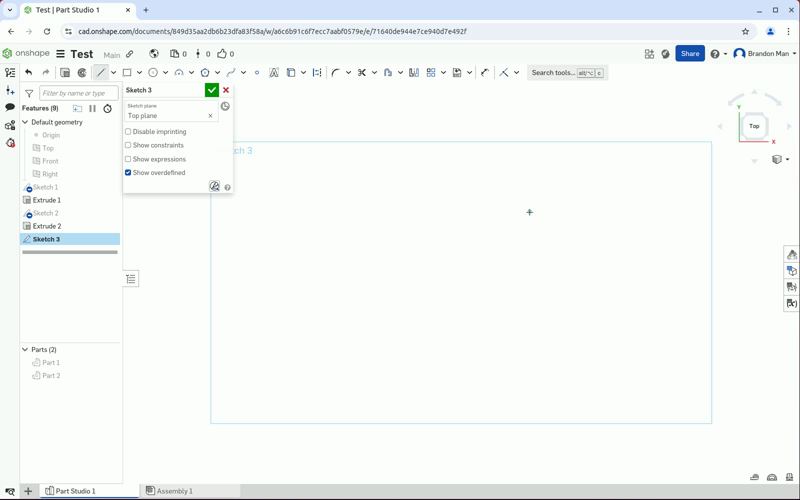
key_down(shift)
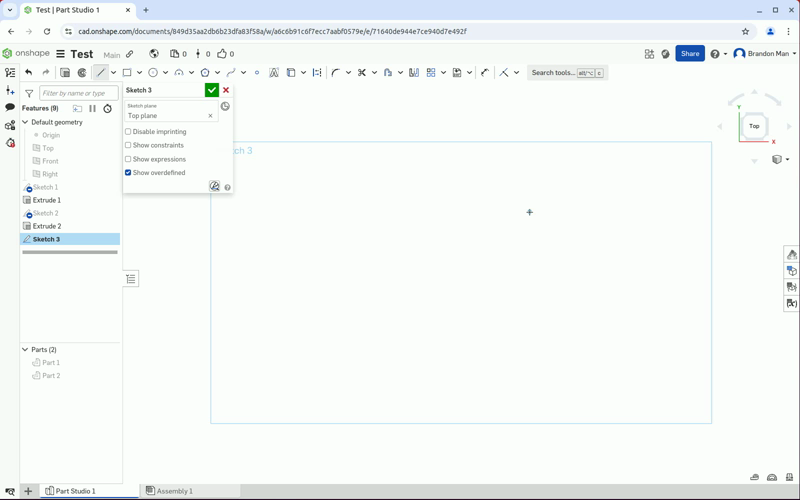
mouse_move(559, 211)
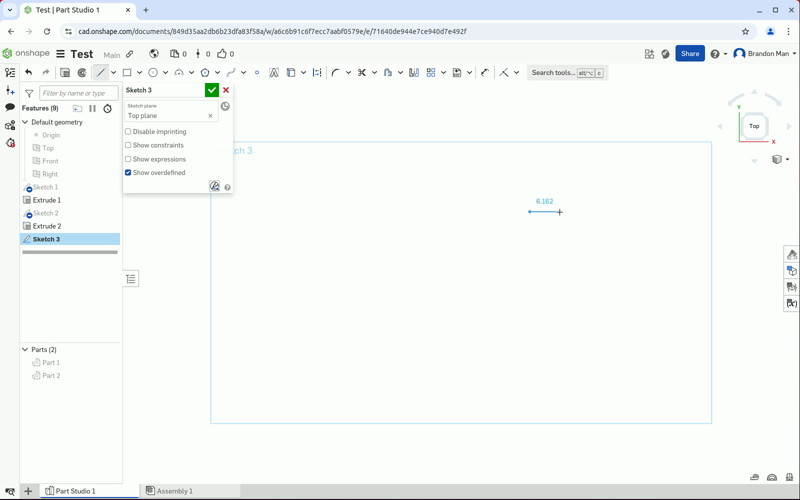
mouse_move(541, 211)
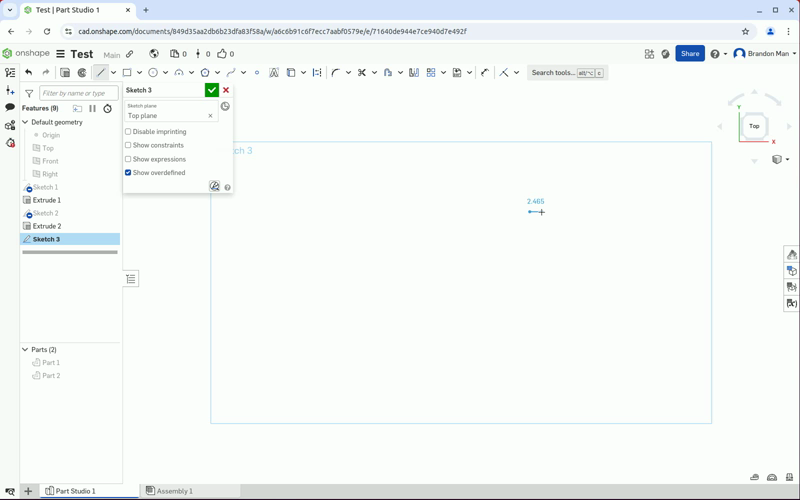
click(541, 211)
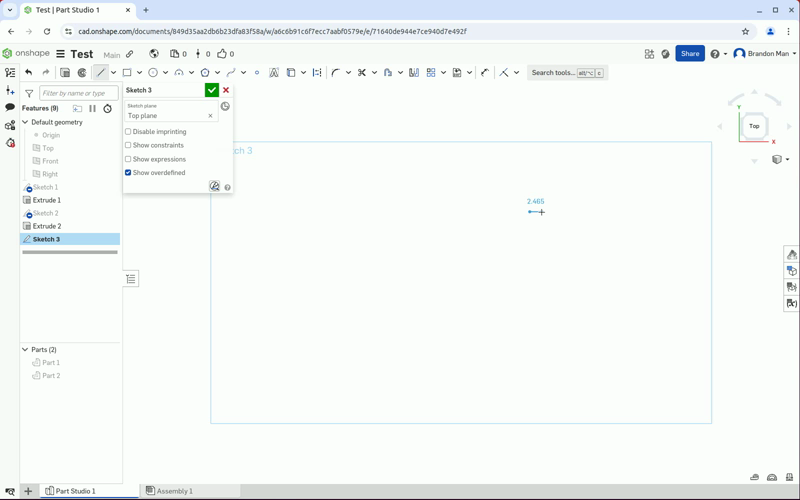
key_up(shift)
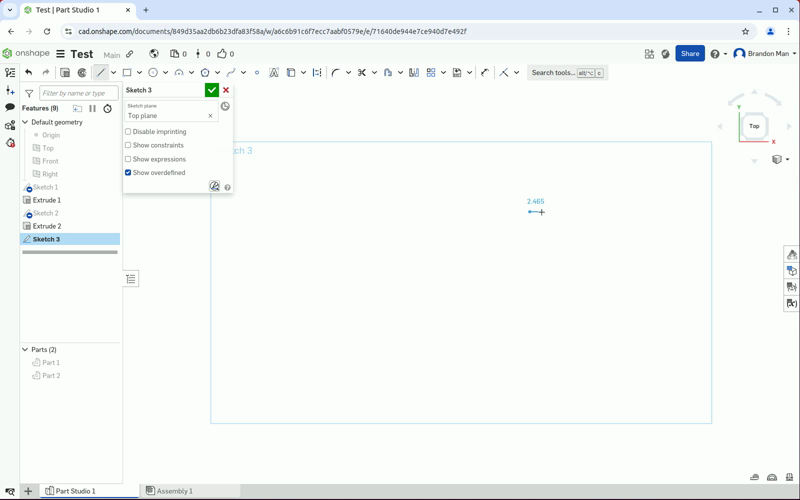
key_down(shift)
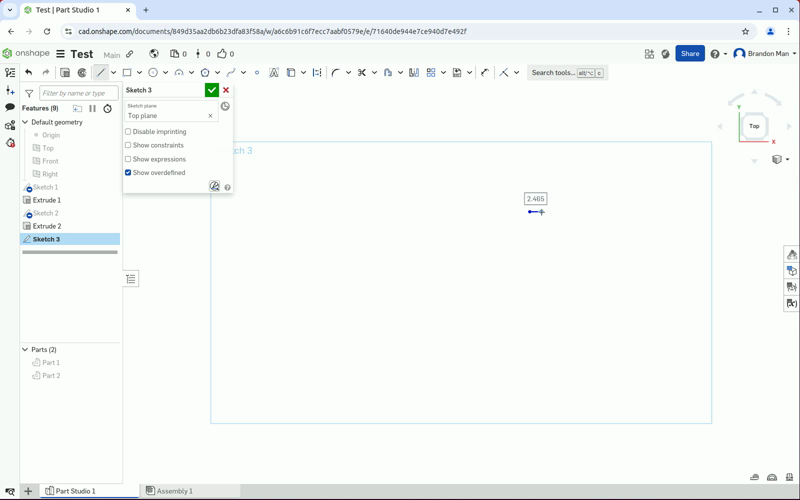
mouse_move(571, 211)
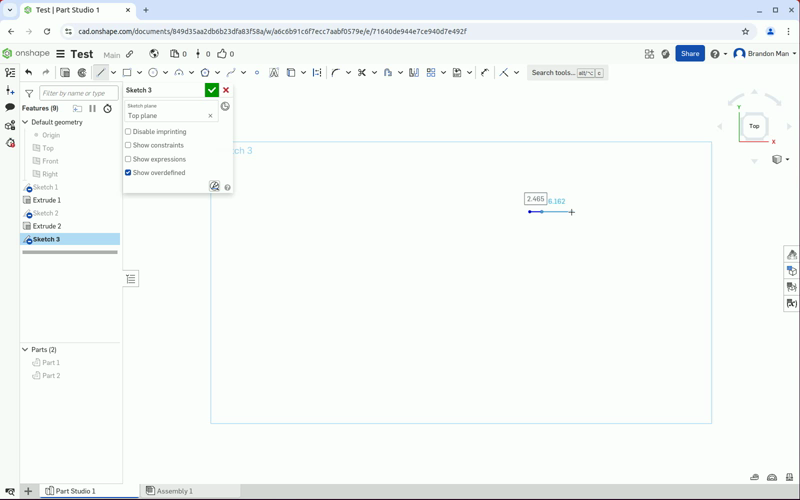
mouse_move(549, 211)
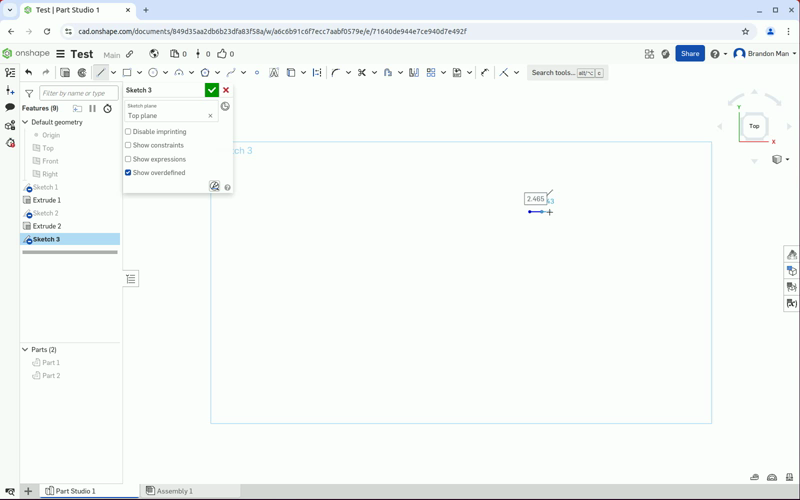
click(549, 211)
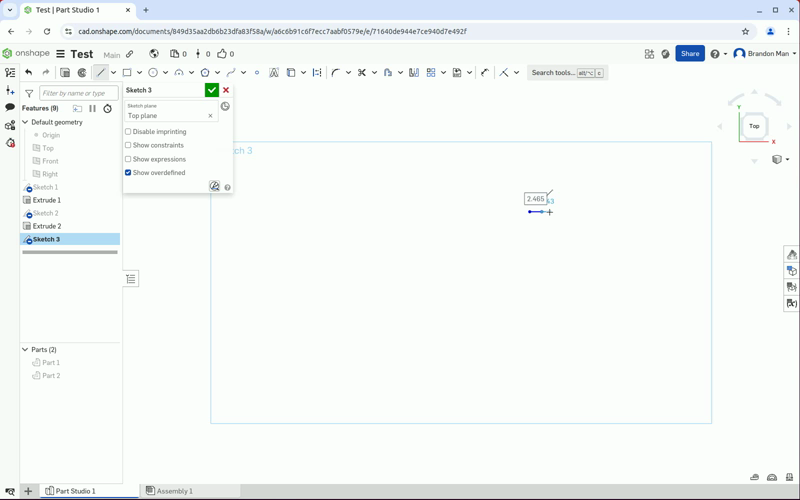
key_up(shift)
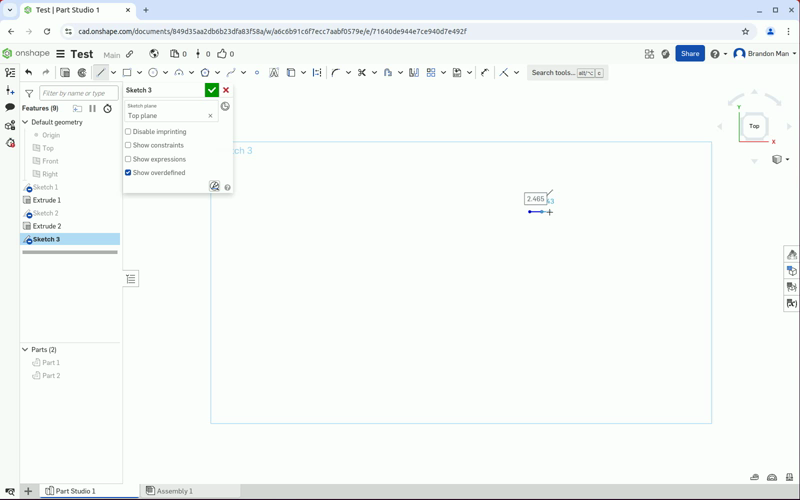
key_down(shift)
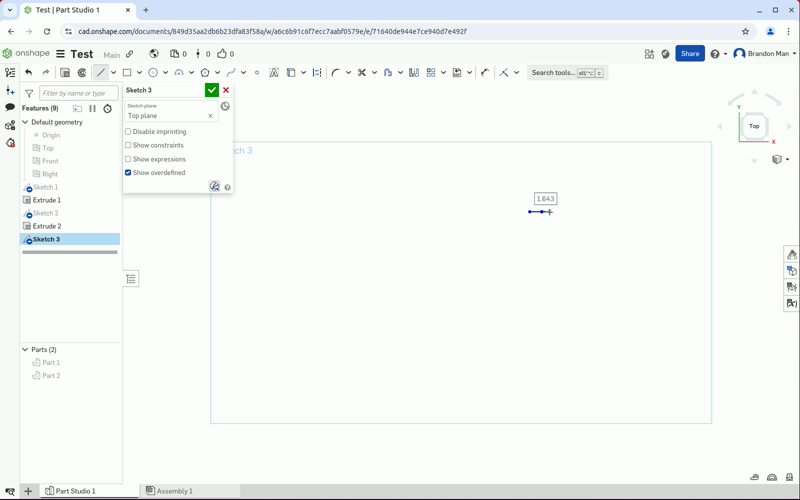
mouse_move(579, 211)
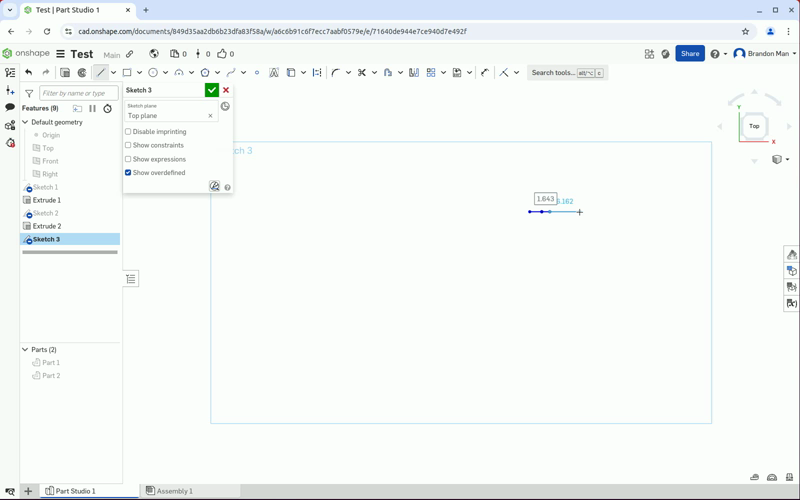
mouse_move(549, 204)
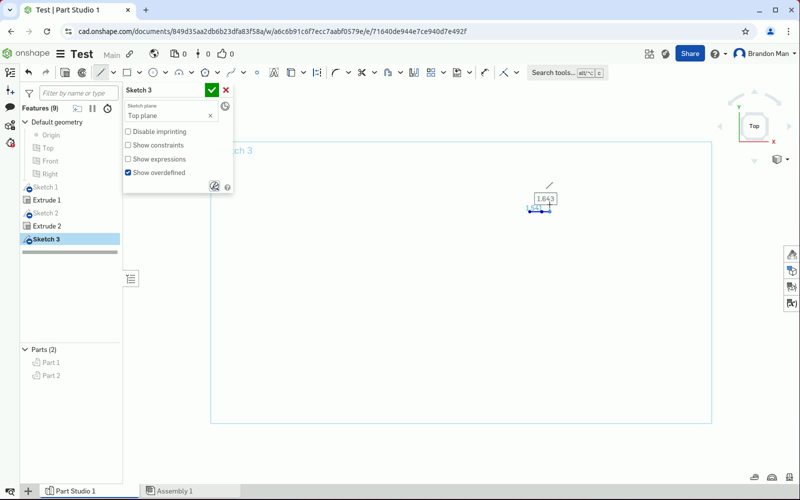
scroll(6)
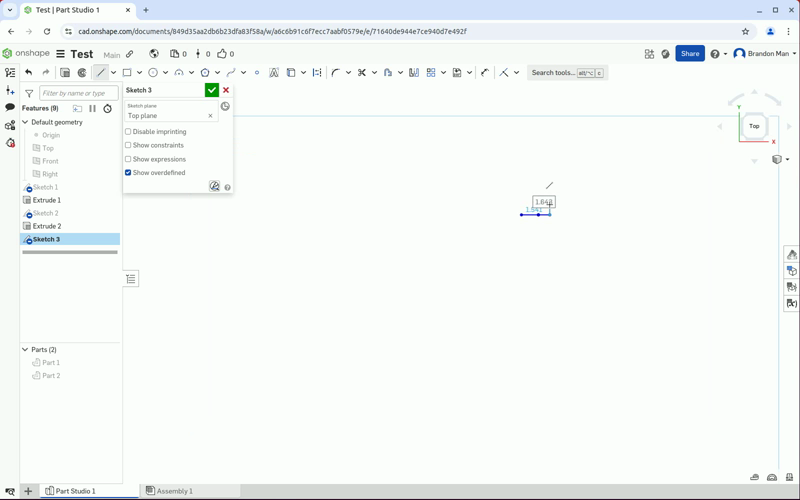
scroll(6)
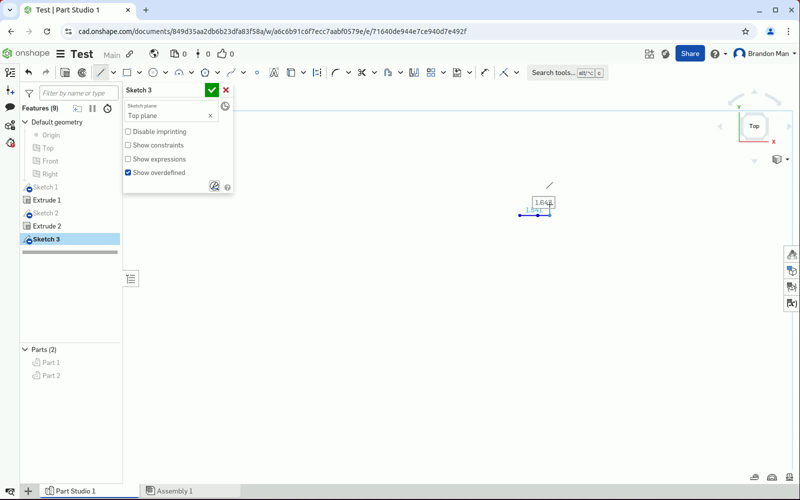
scroll(6)
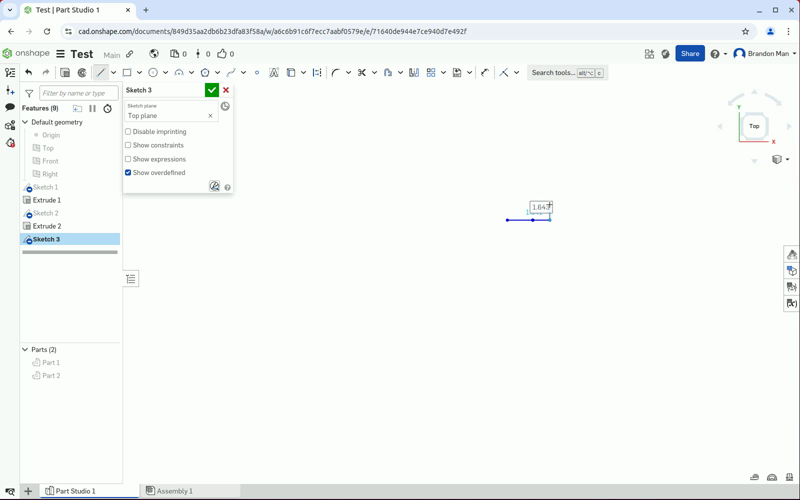
scroll(6)
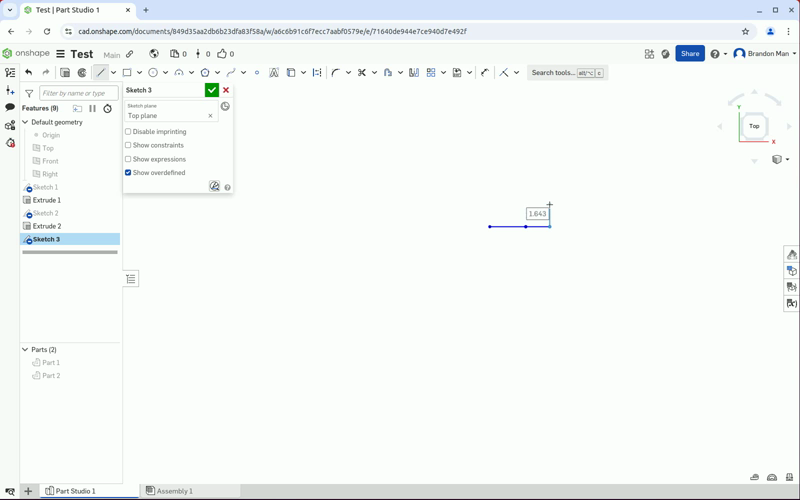
scroll(6)
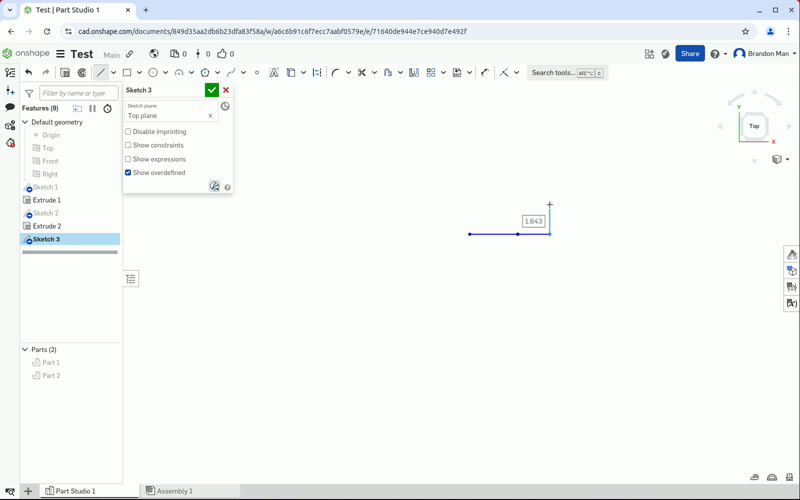
scroll(6)
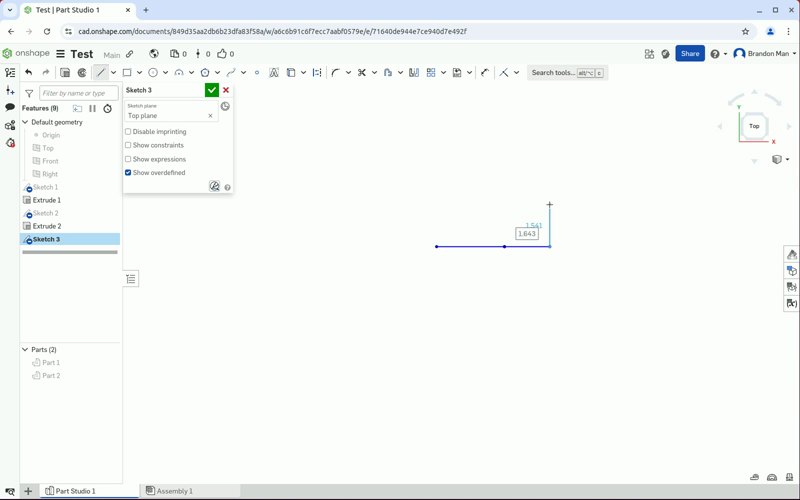
scroll(6)
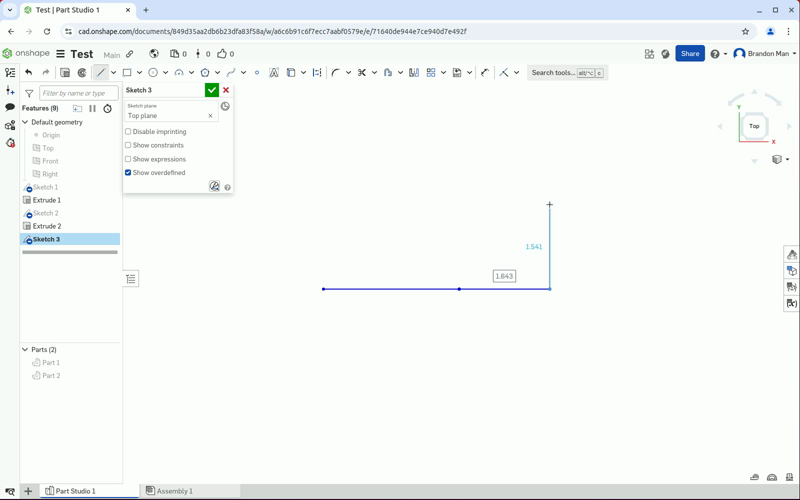
click(549, 204)
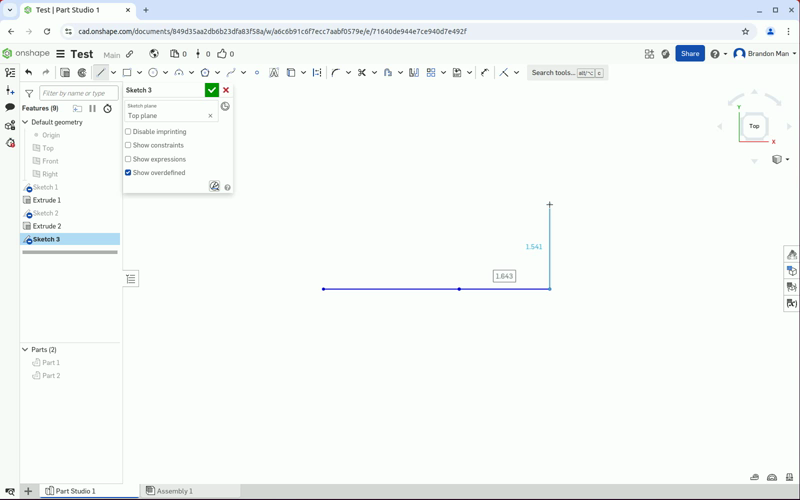
scroll(-6)
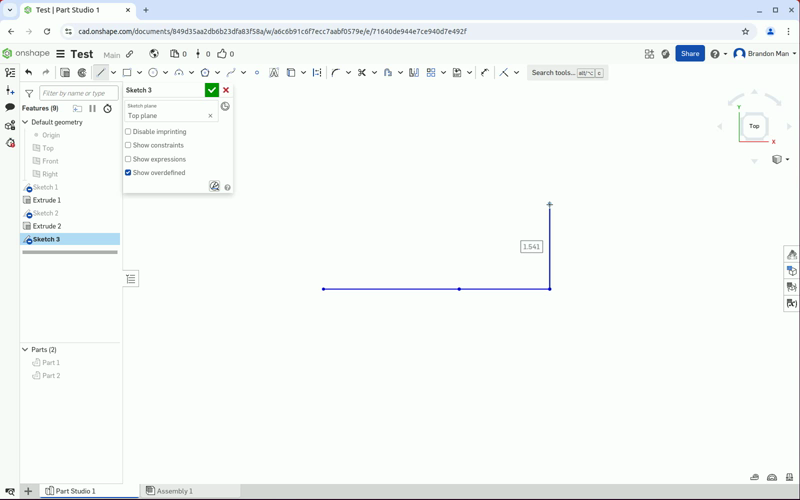
scroll(-6)
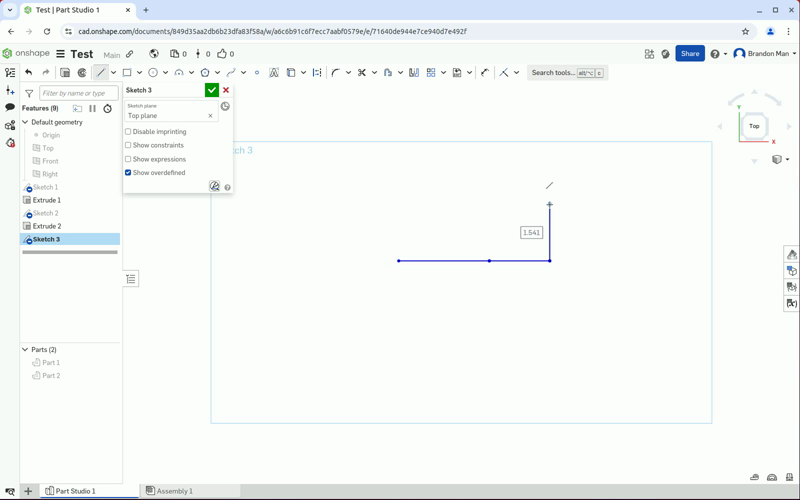
scroll(-6)
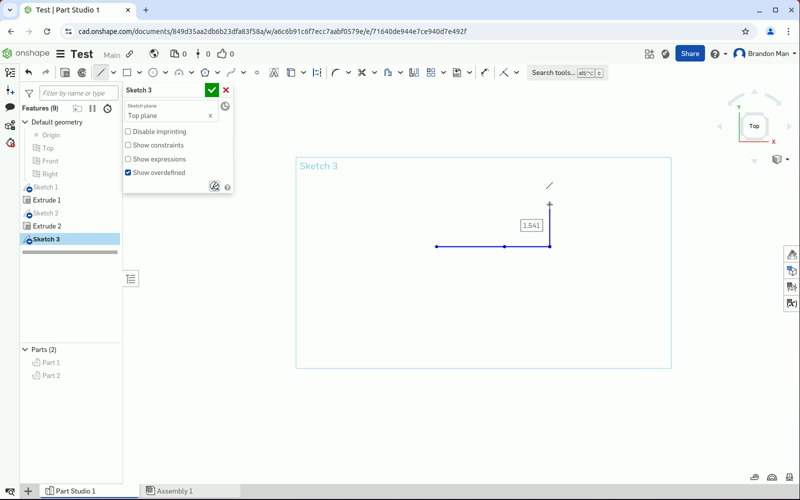
scroll(-6)
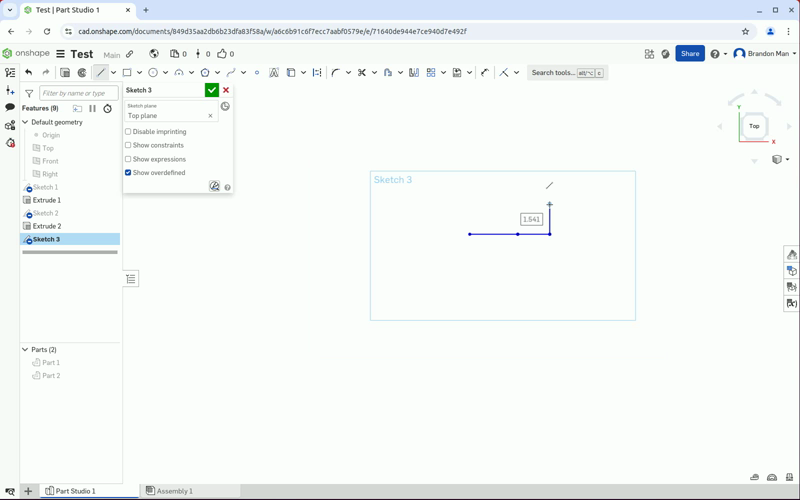
scroll(-6)
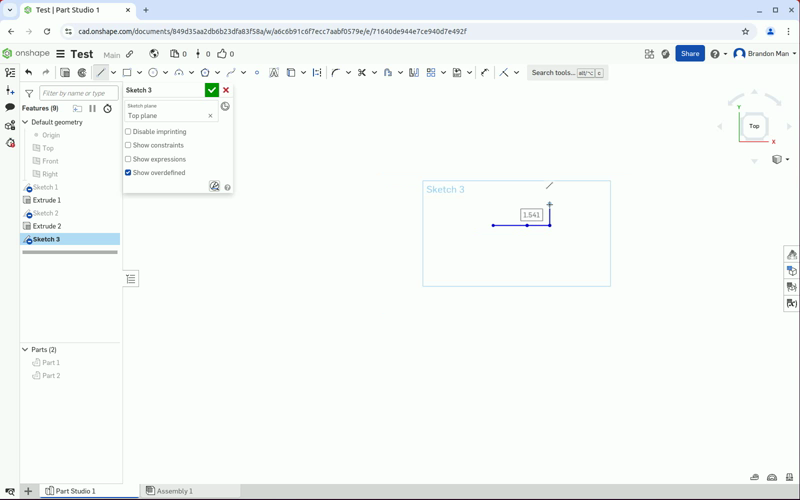
scroll(-6)
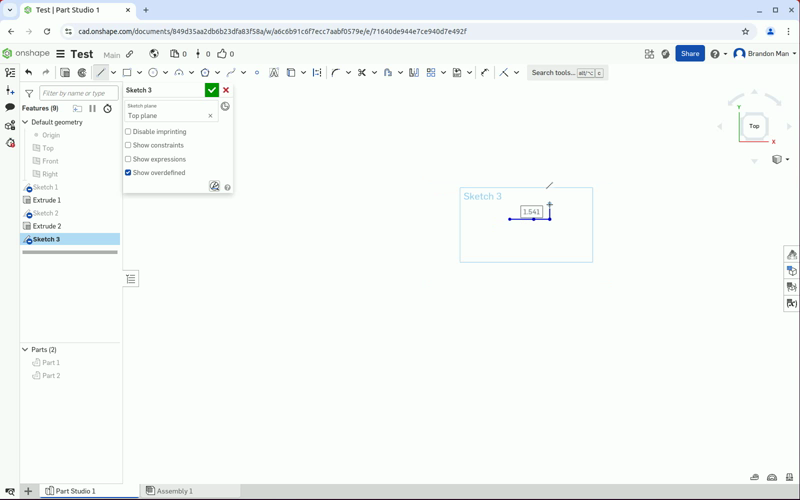
scroll(-6)
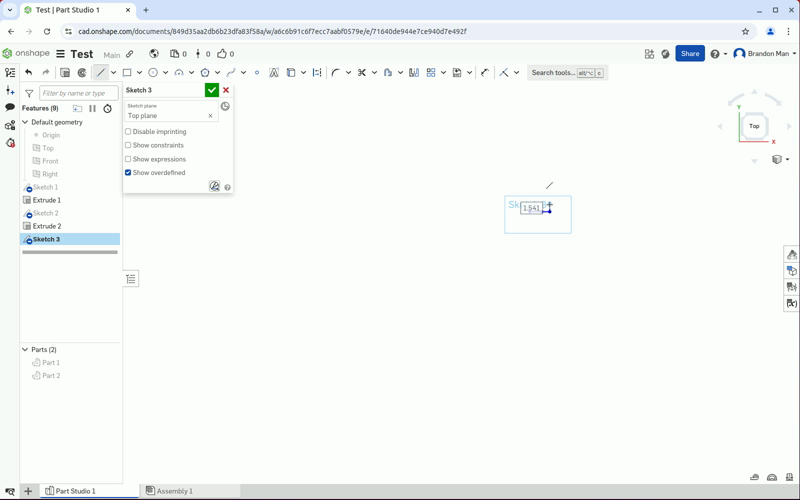
key_up(shift)
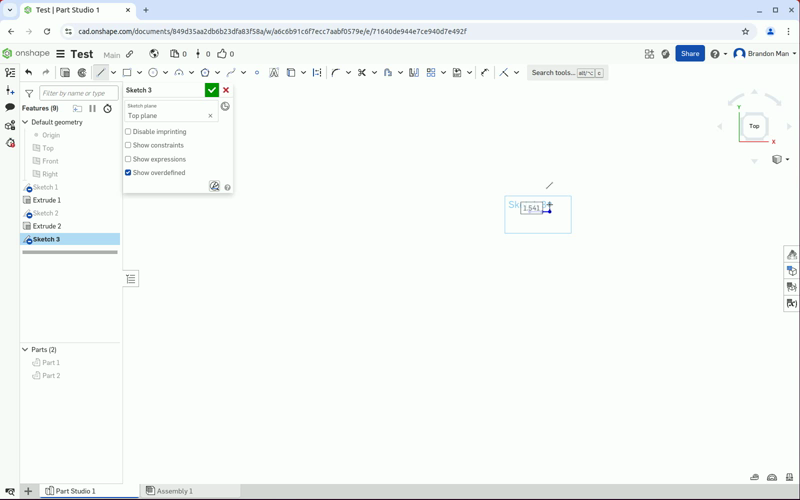
key_down(shift)
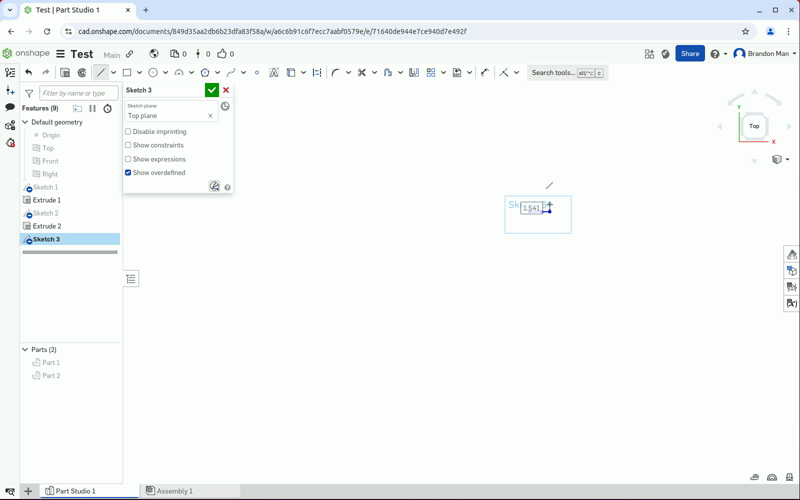
mouse_move(579, 204)
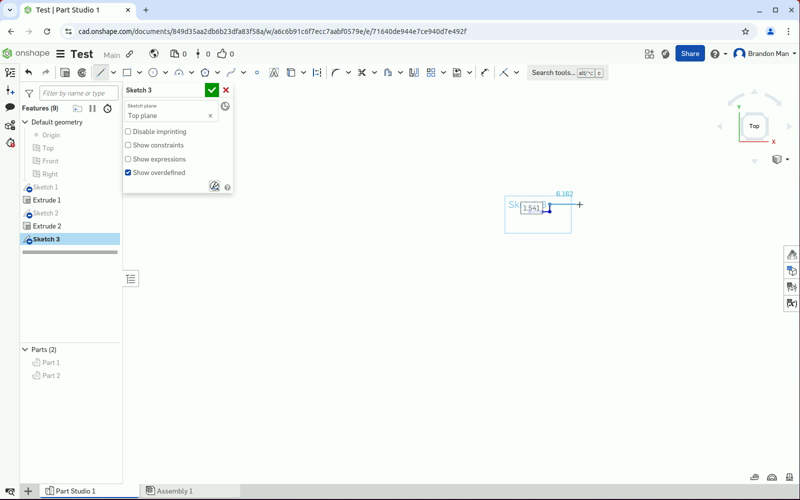
mouse_move(529, 204)
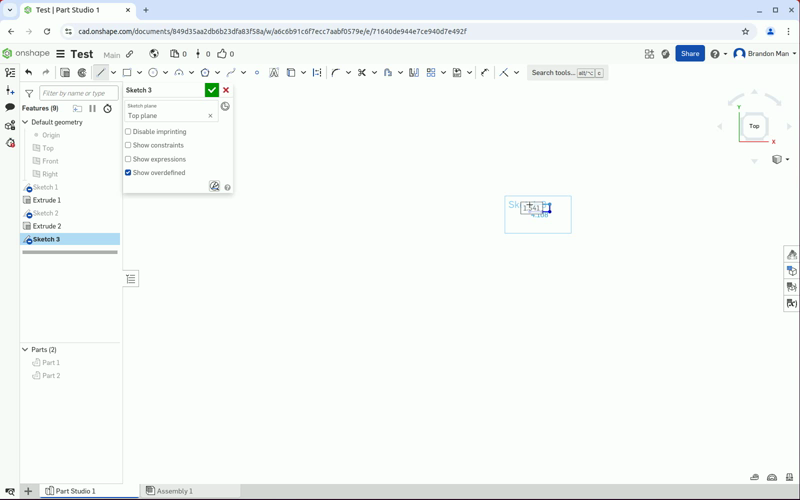
click(529, 204)
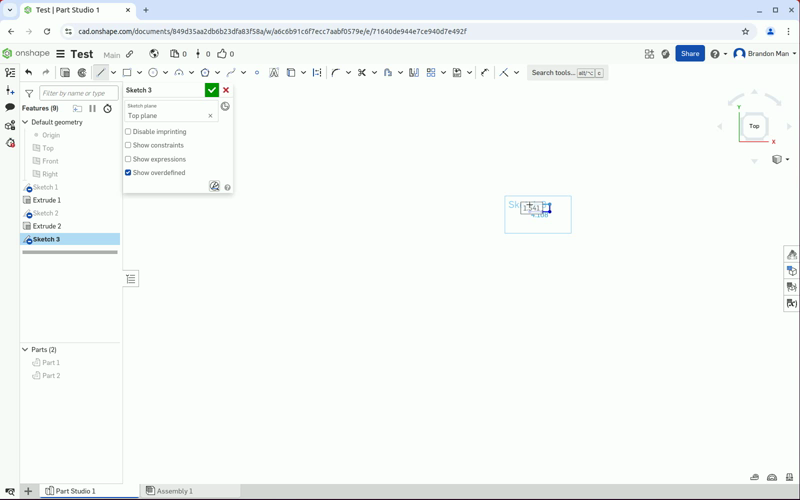
key_up(shift)
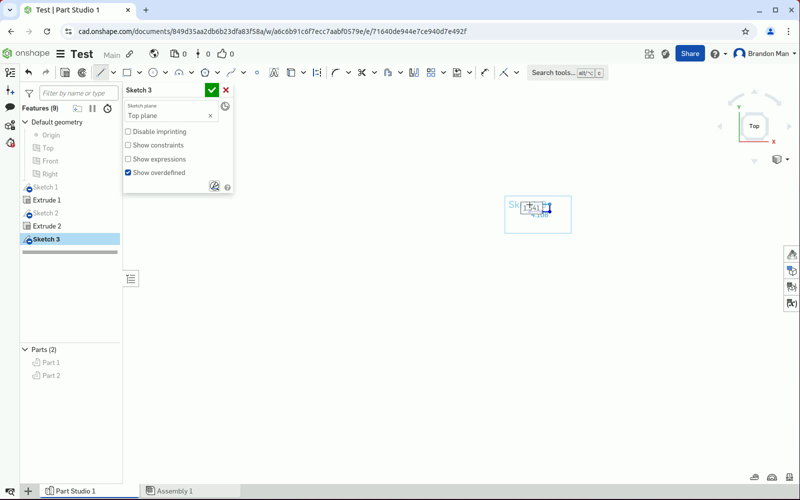
mouse_move(559, 204)
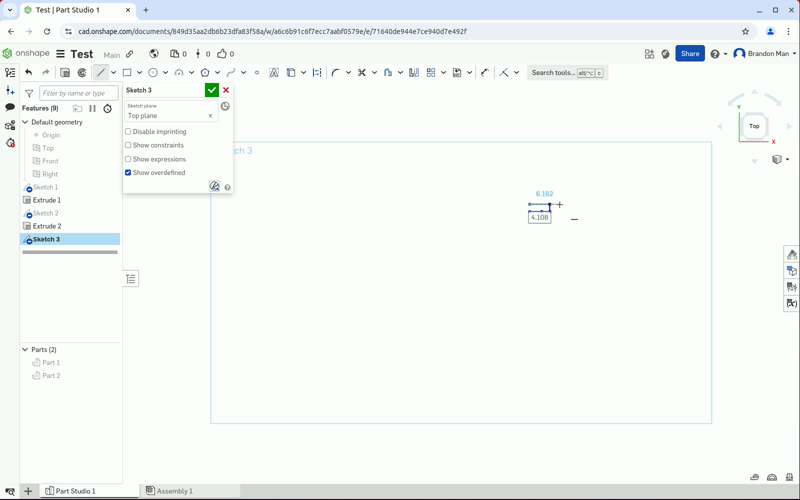
key_down(shift)
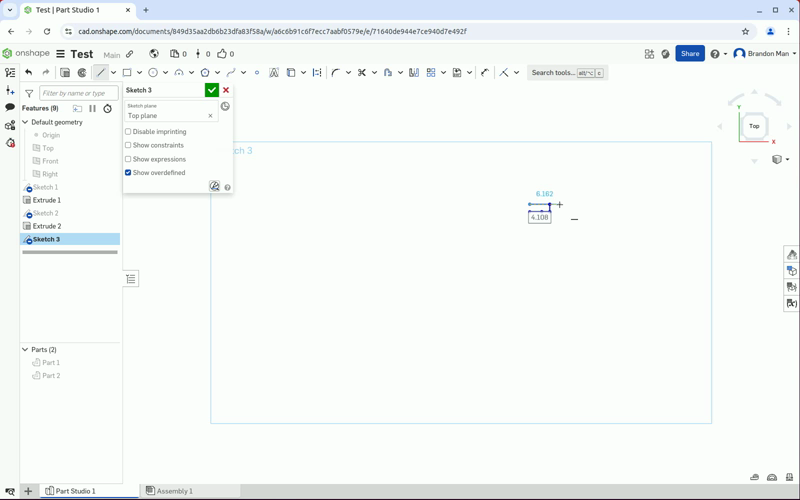
mouse_move(529, 211)
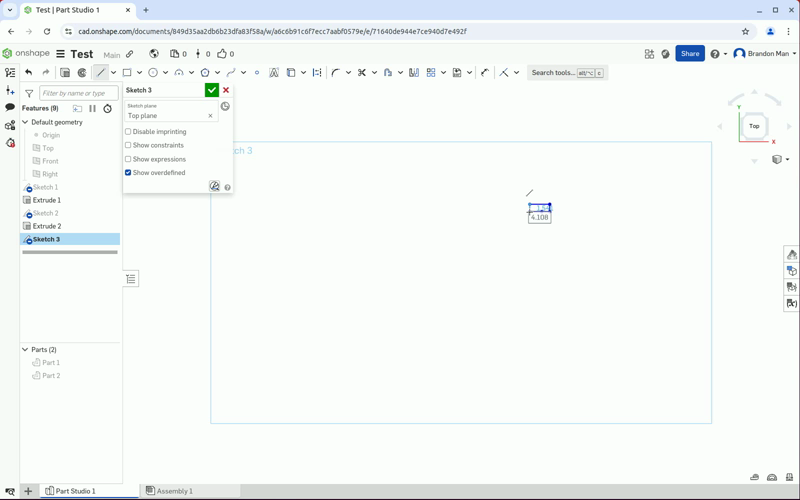
scroll(6)
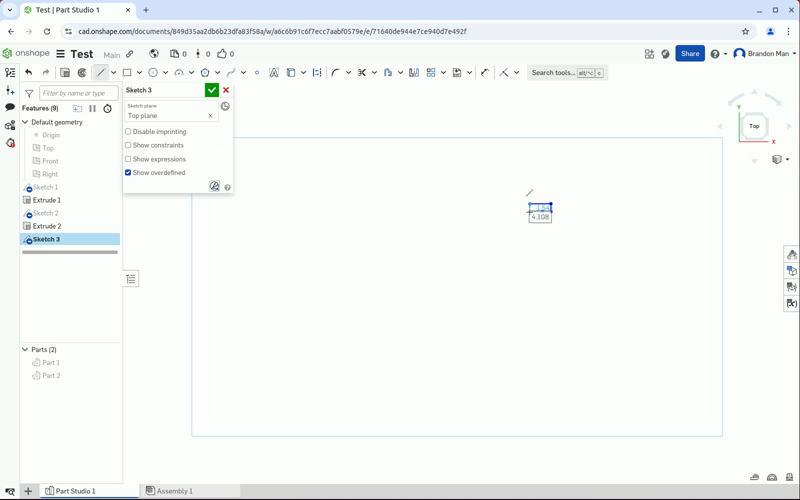
scroll(6)
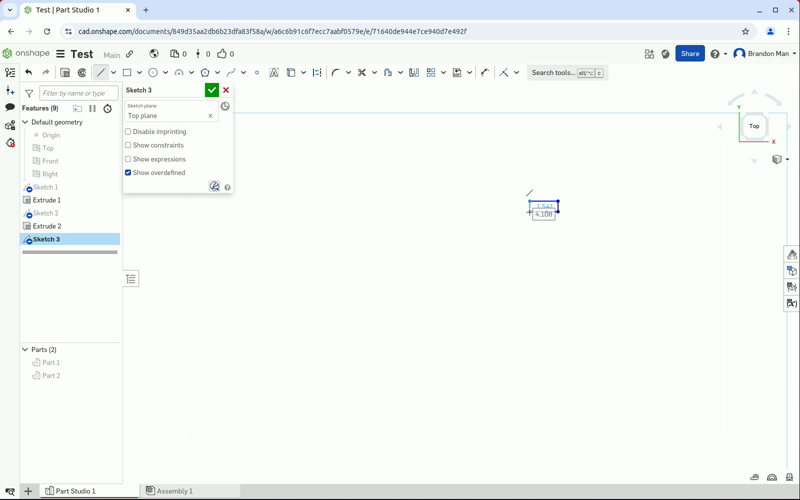
scroll(6)
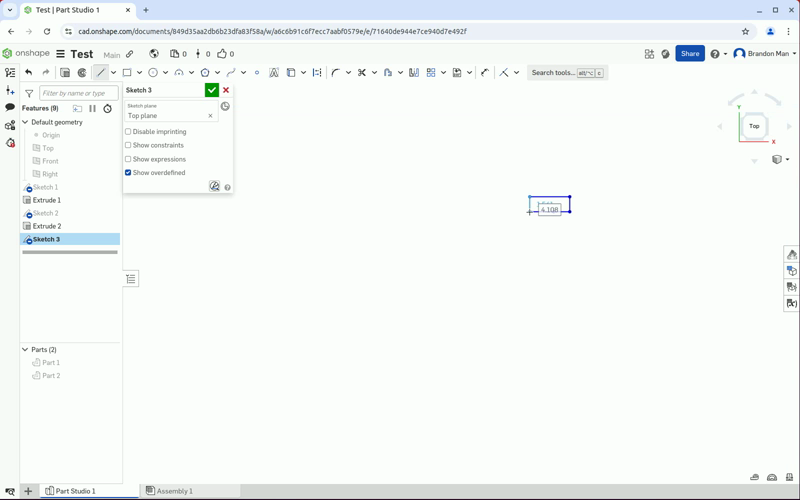
scroll(6)
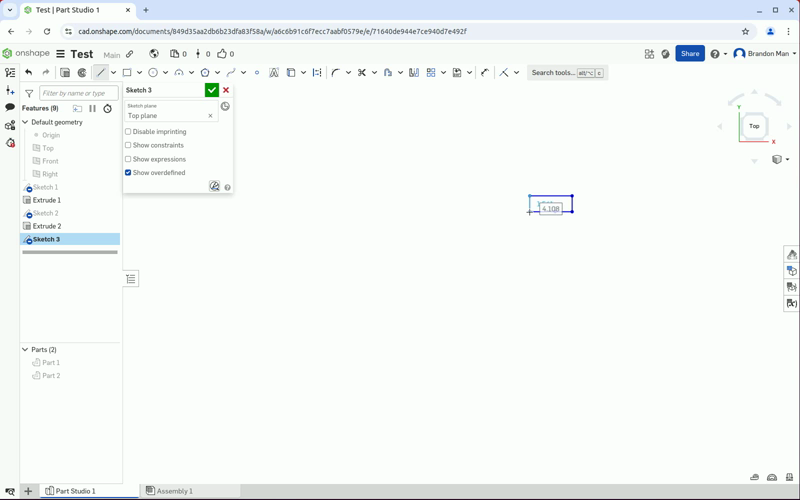
scroll(6)
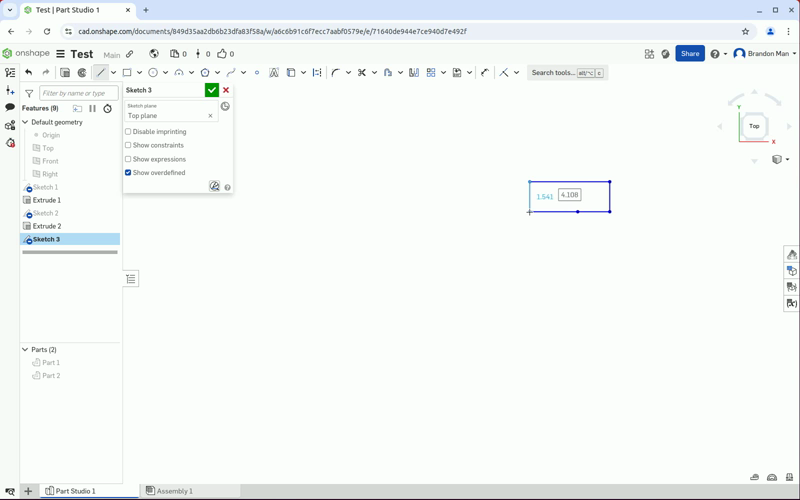
scroll(6)
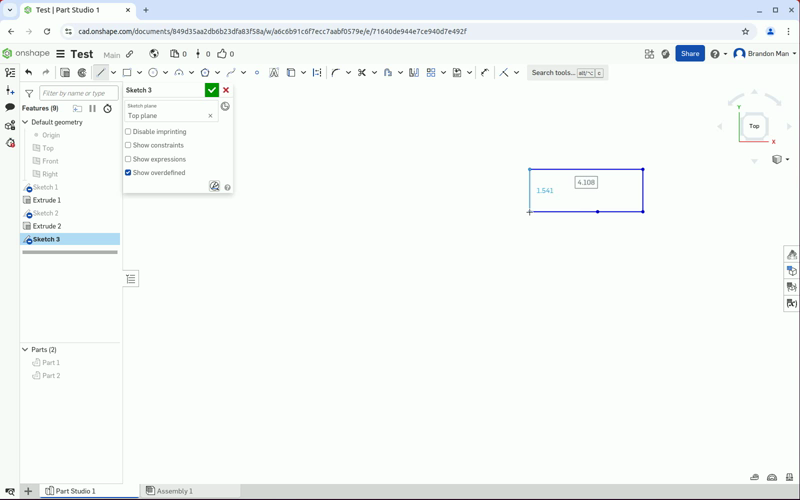
scroll(6)
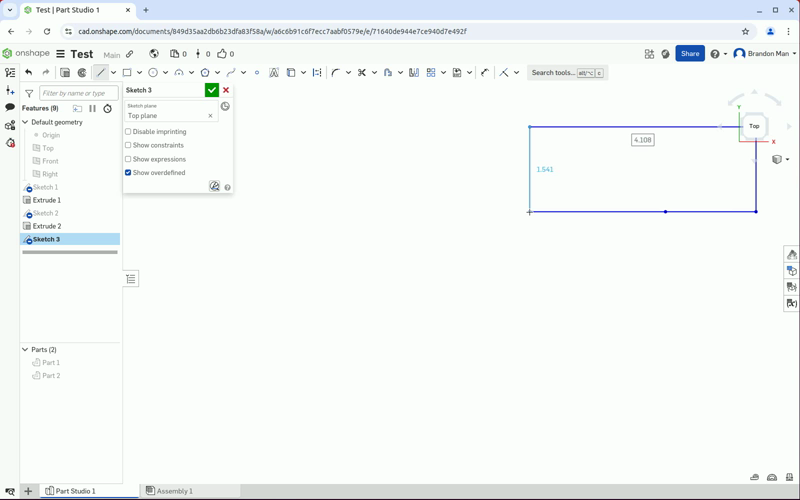
key_up(shift)
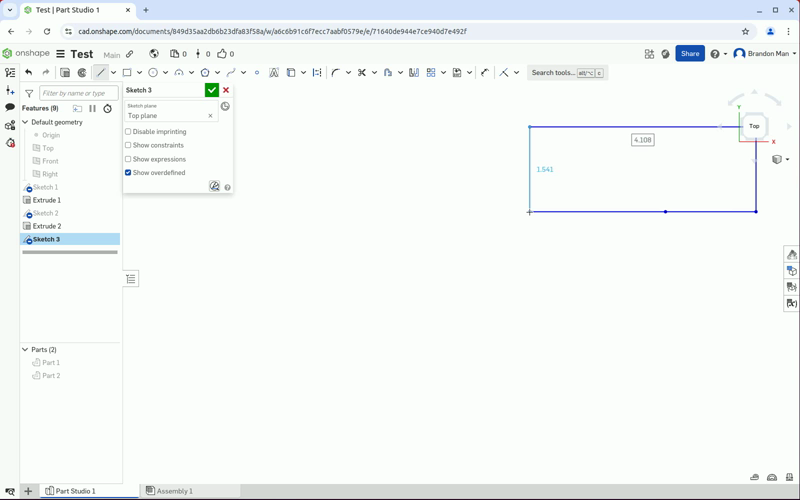
click(529, 211)
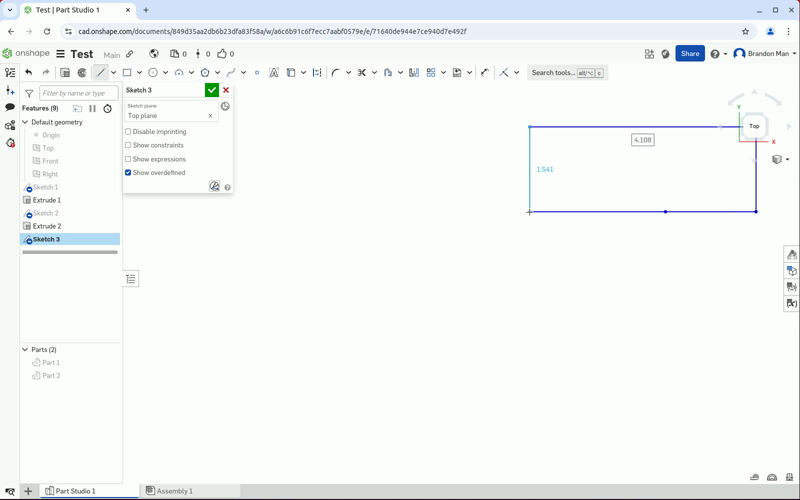
scroll(-6)
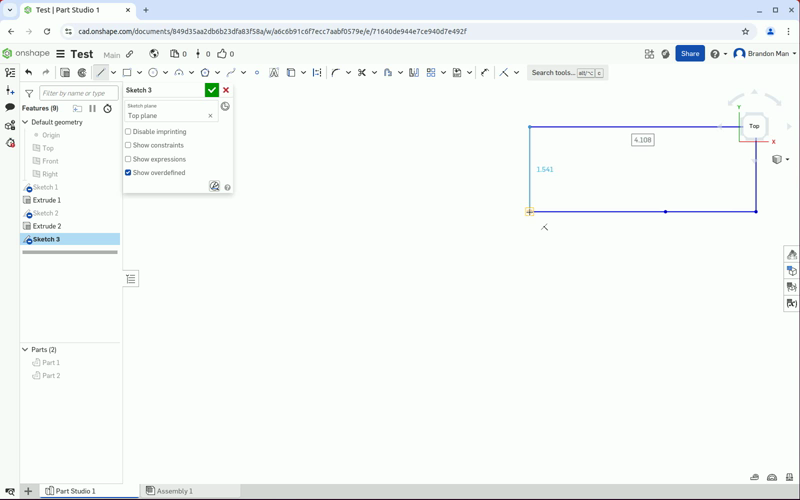
scroll(-6)
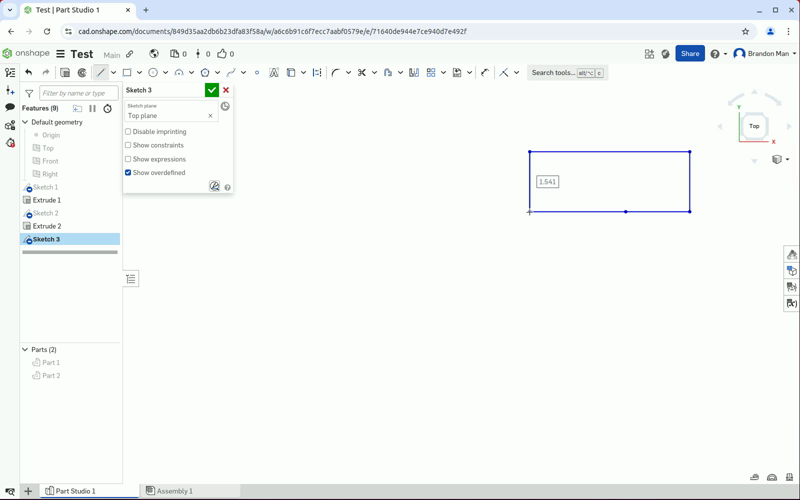
scroll(-6)
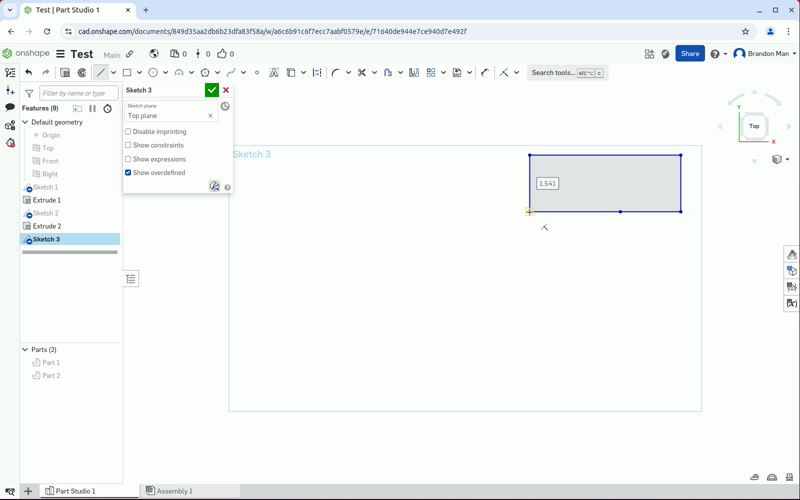
scroll(-6)
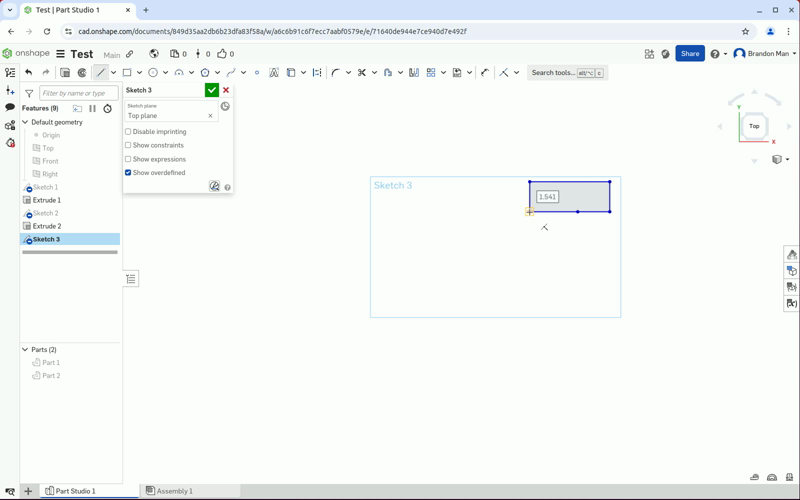
scroll(-6)
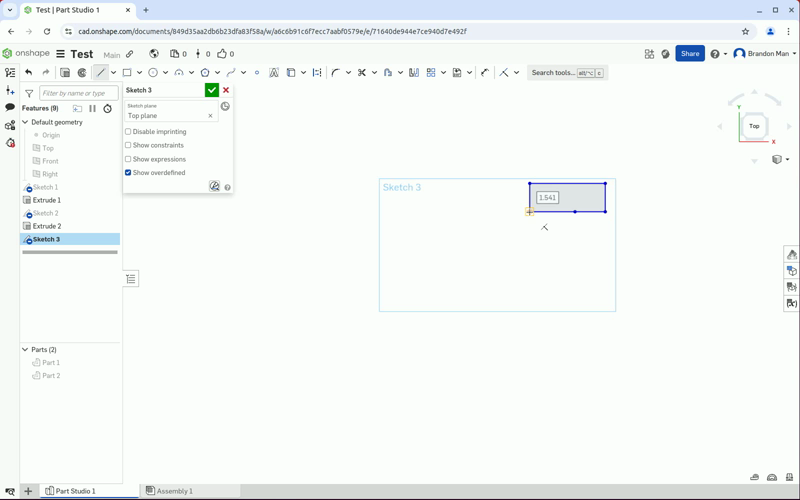
scroll(-6)
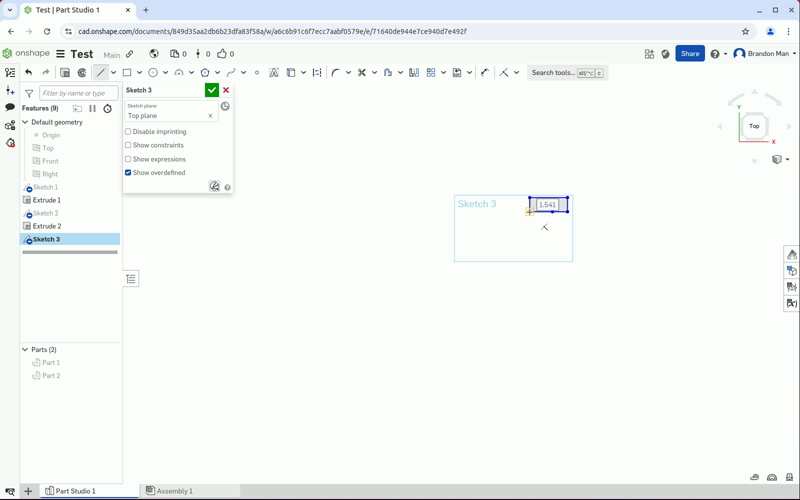
scroll(-6)
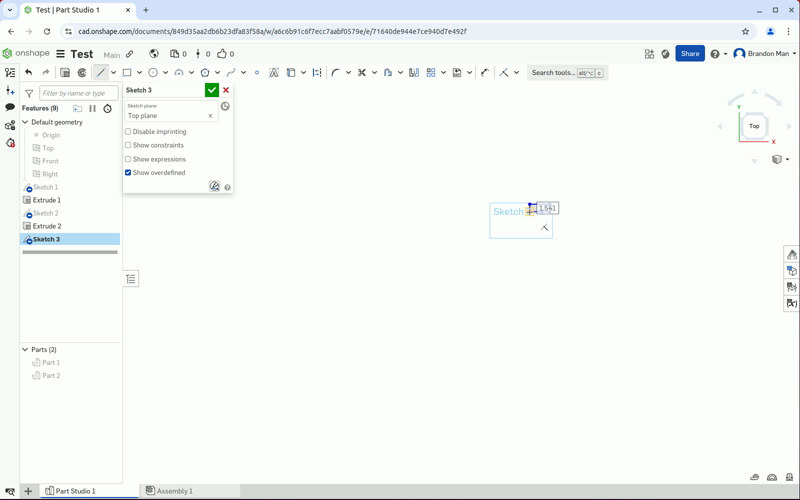
key(esc)
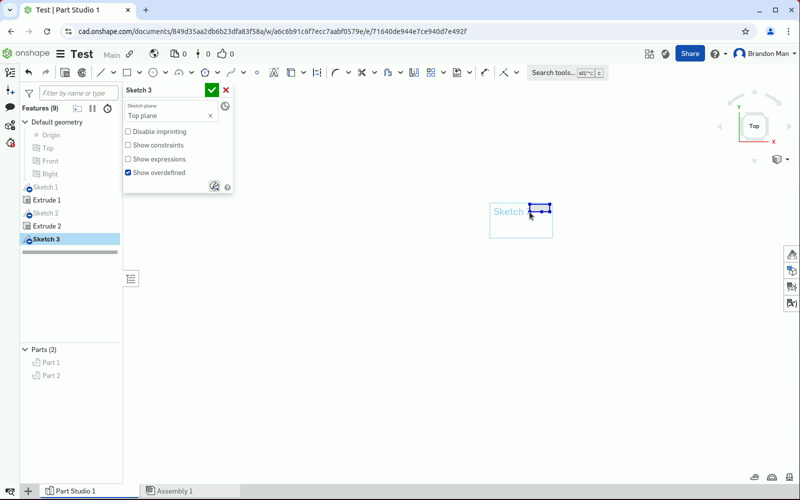
mouse_move(544, 206)
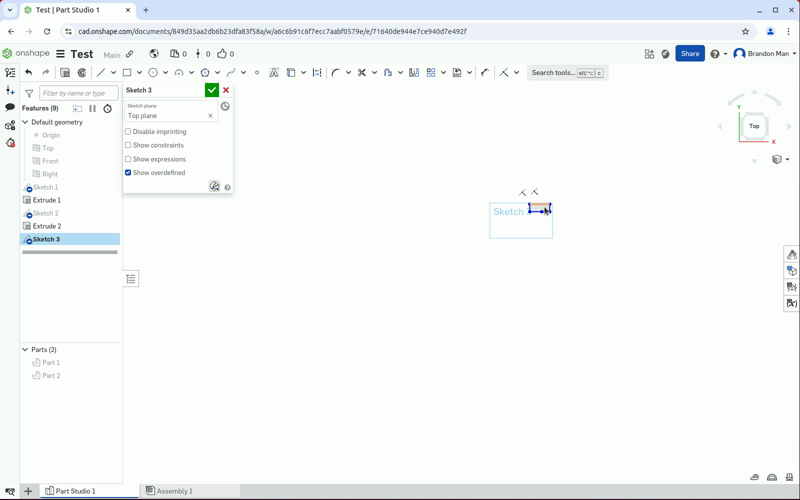
scroll(6)
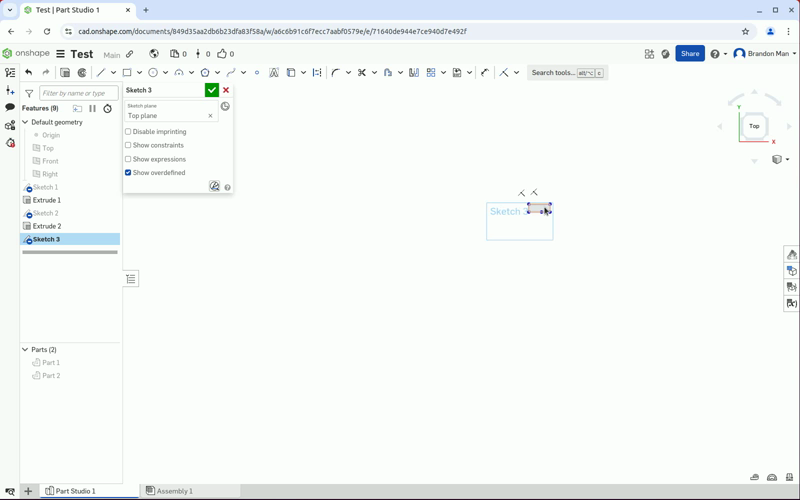
scroll(6)
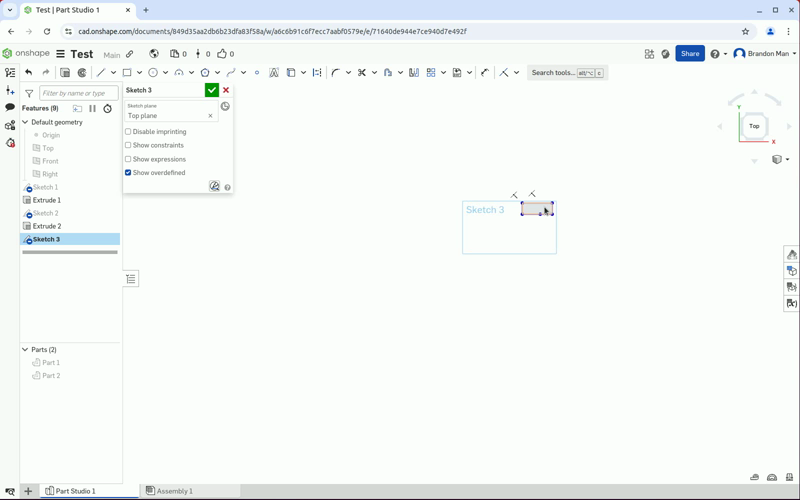
scroll(6)
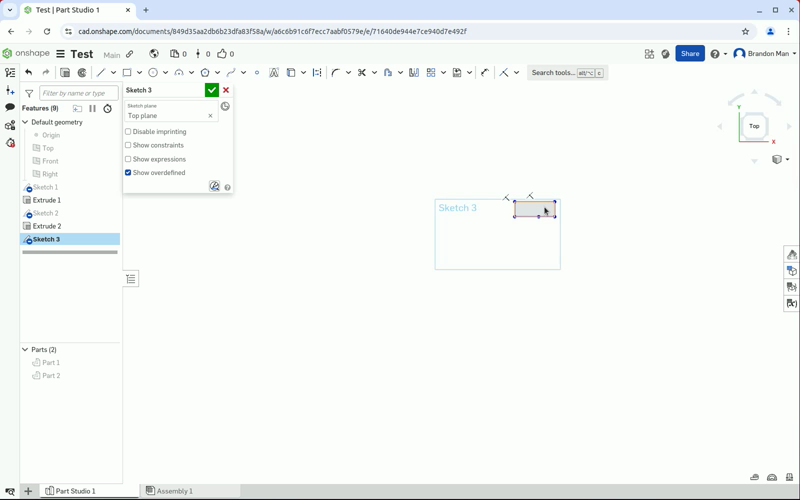
scroll(6)
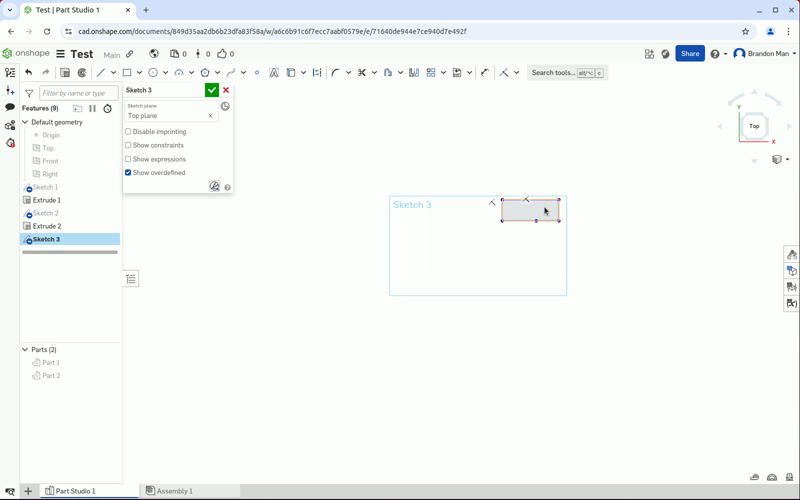
scroll(6)
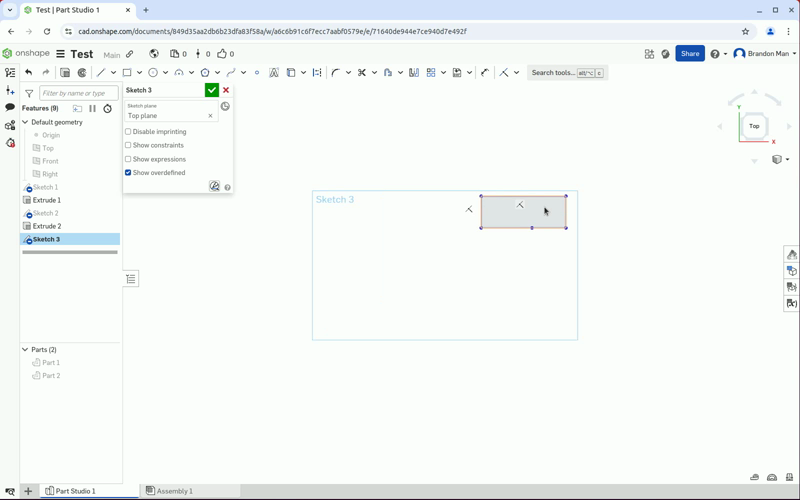
scroll(6)
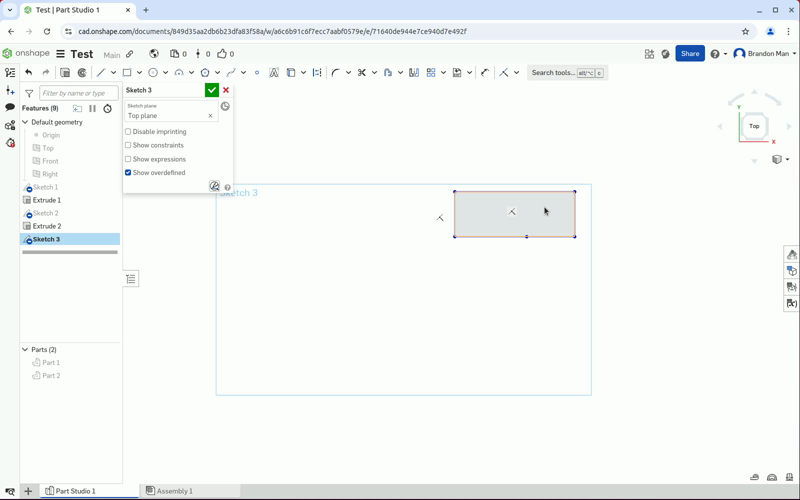
scroll(6)
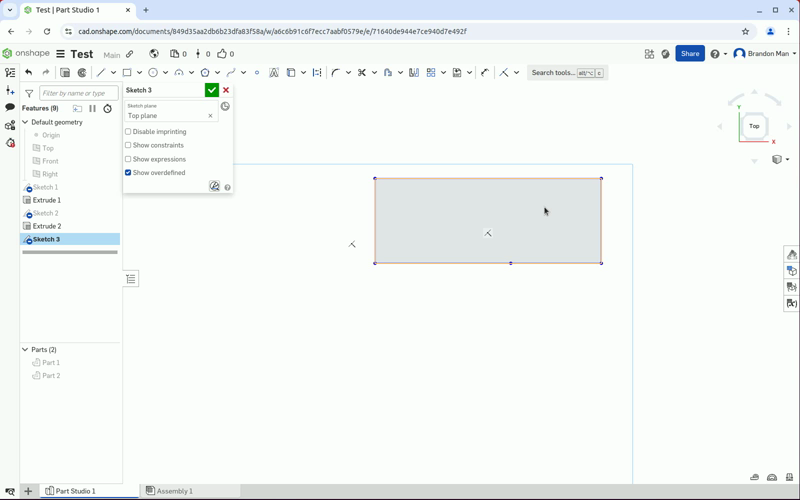
click(544, 206)
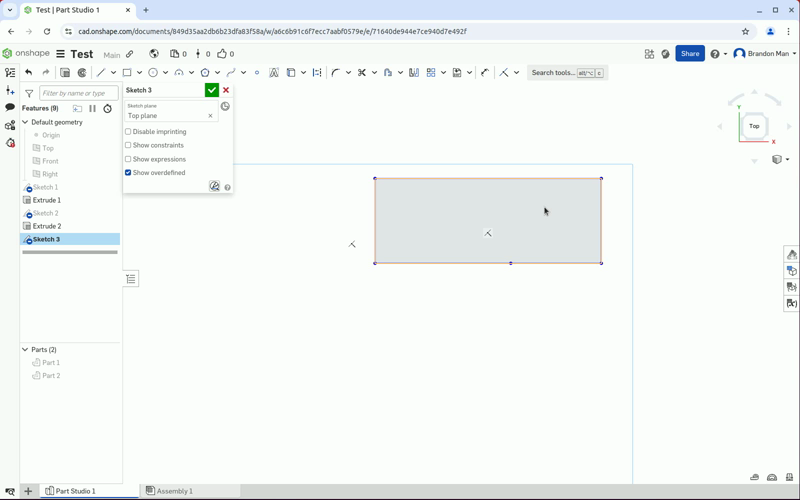
scroll(-6)
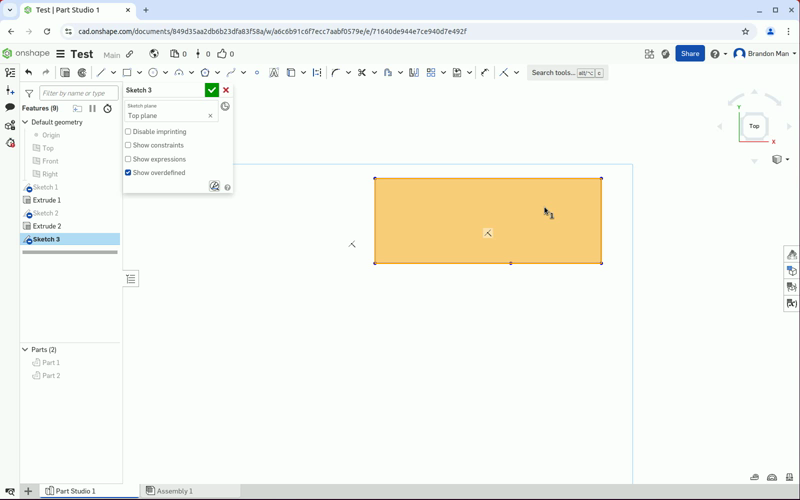
scroll(-6)
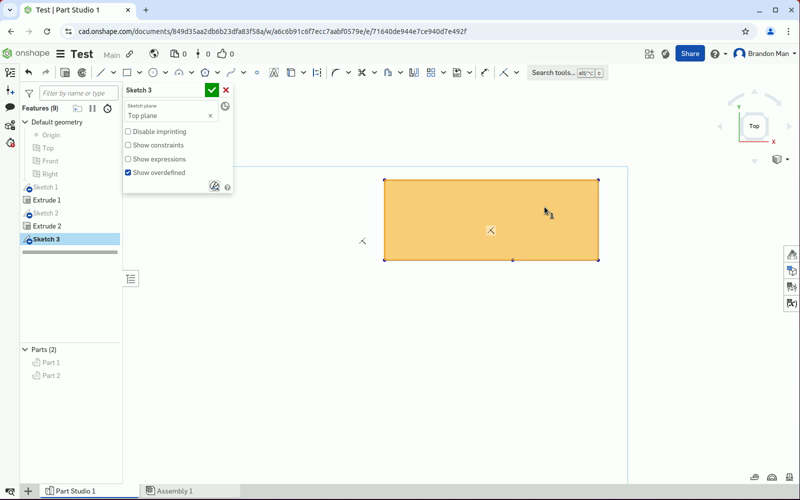
scroll(-6)
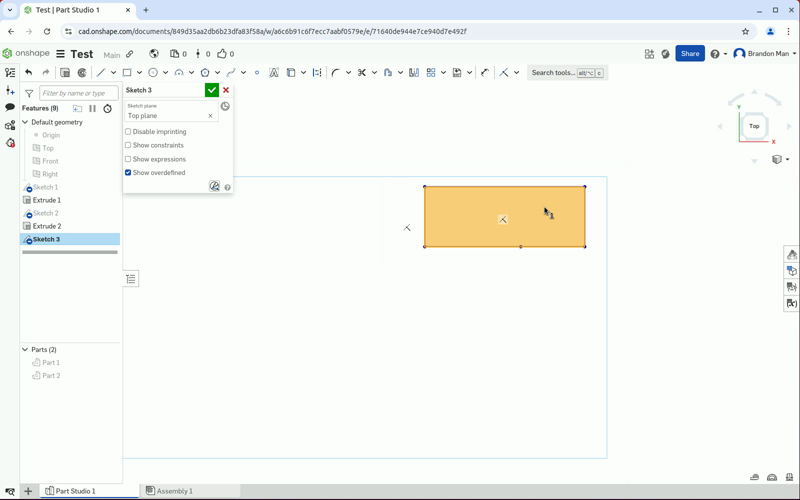
scroll(-6)
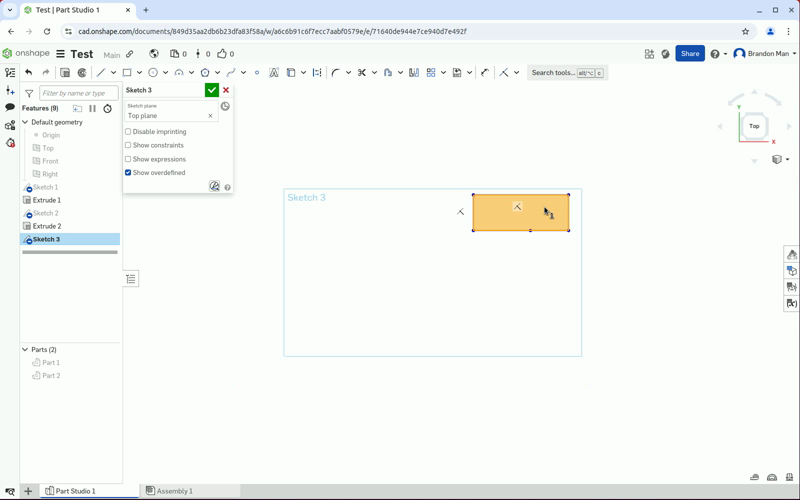
scroll(-6)
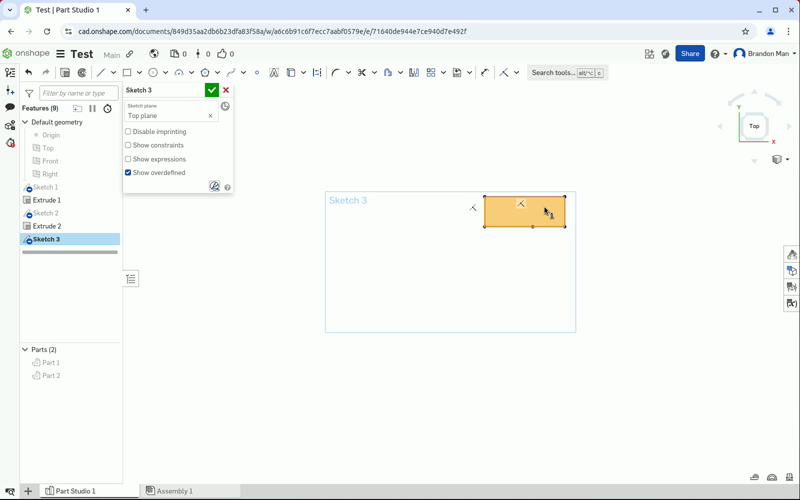
scroll(-6)
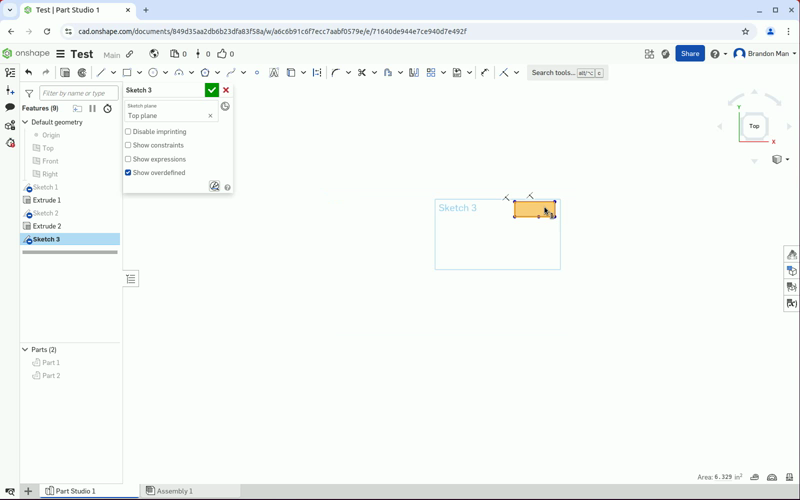
scroll(-6)
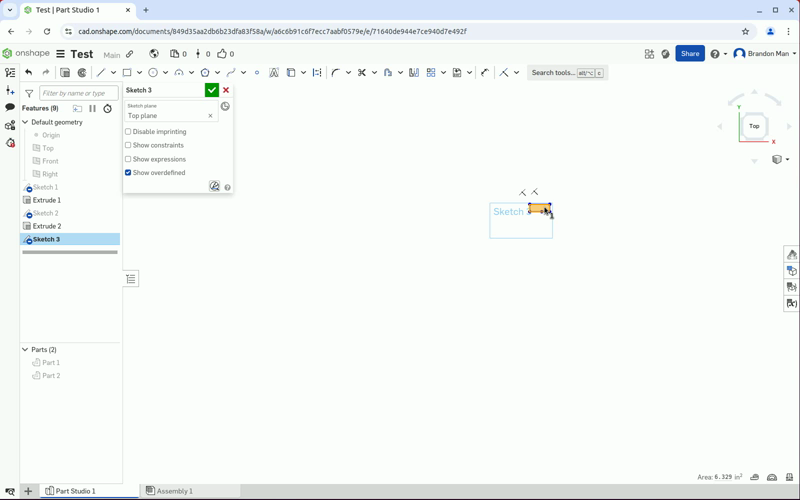
mouse_move(73, 352)
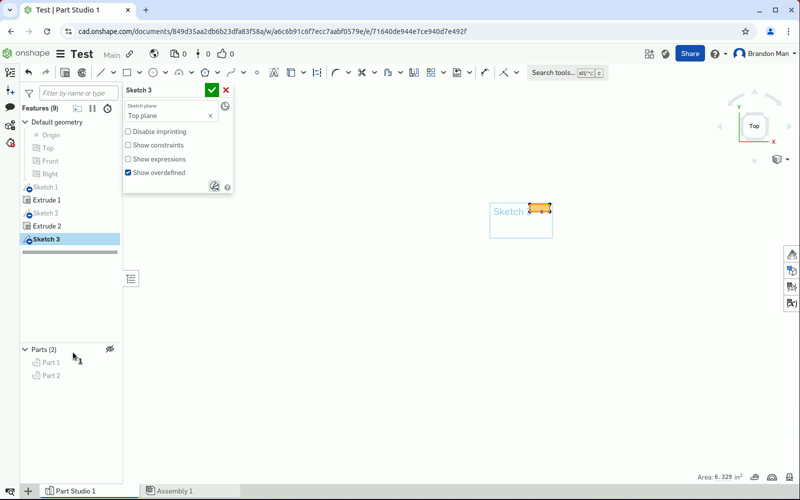
key(shift+y)
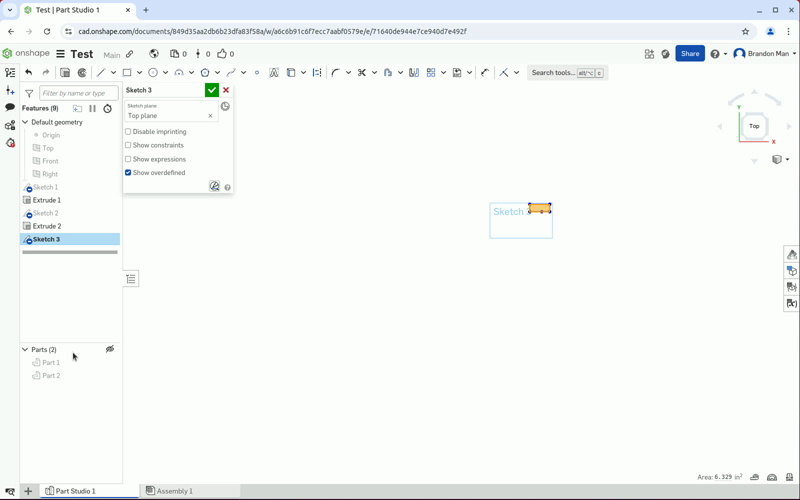
key(shift+e)
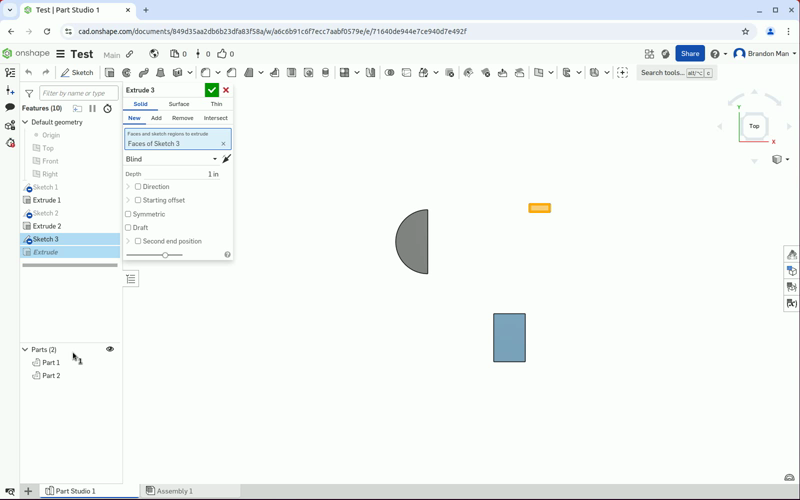
mouse_move(143, 106)
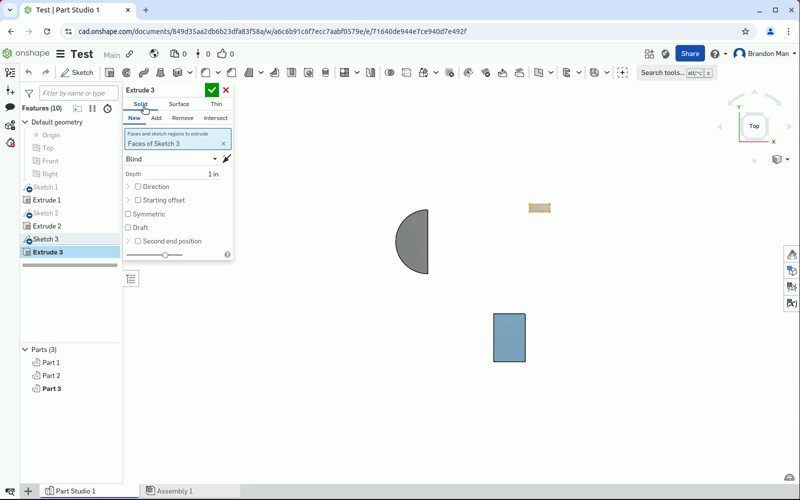
click(143, 106)
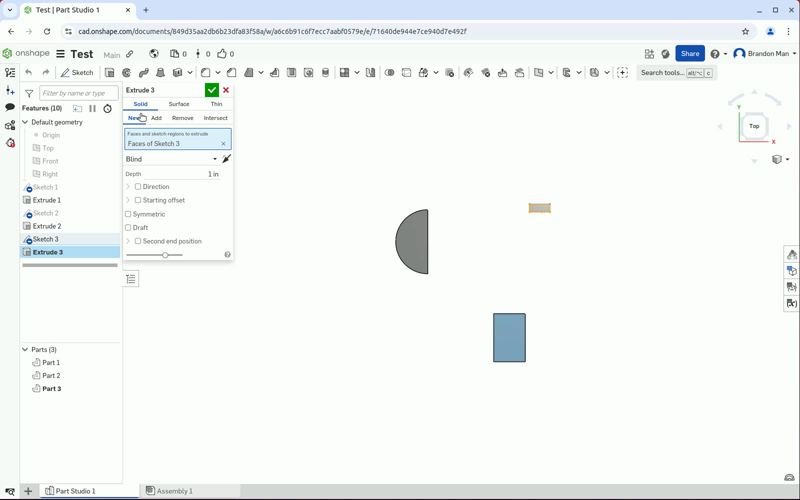
mouse_move(137, 120)
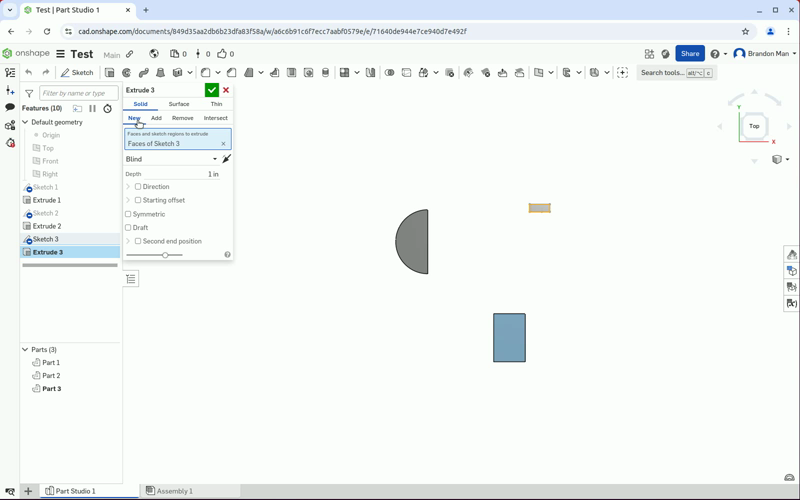
click(137, 120)
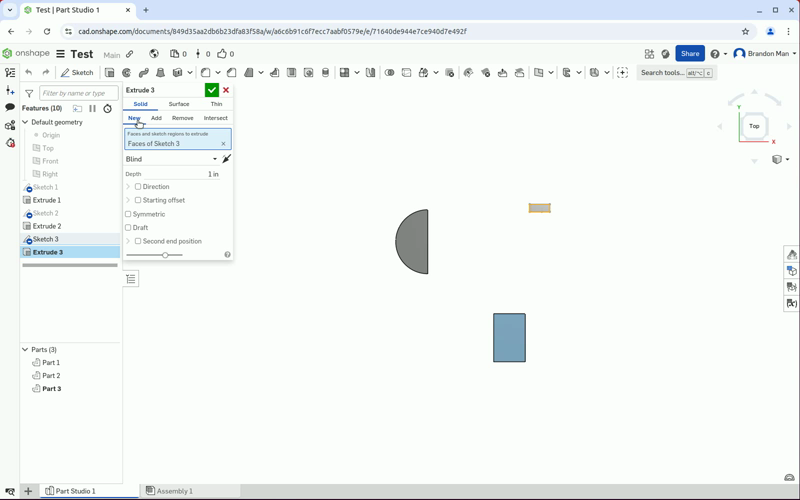
key(tab, 4)
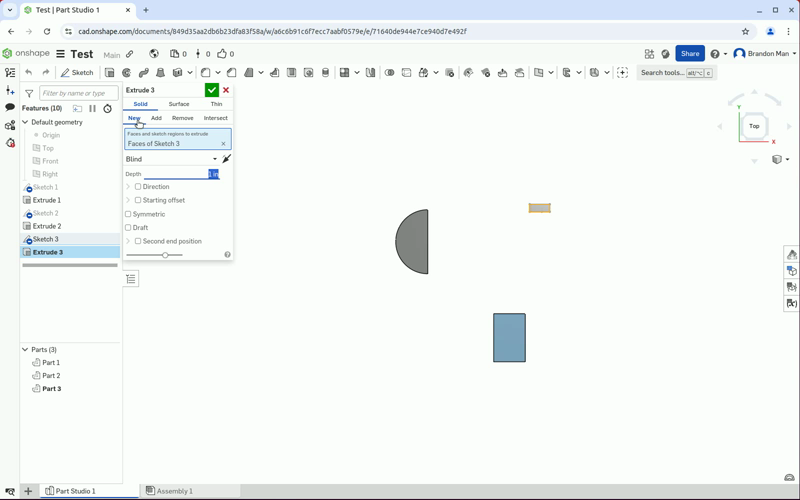
text(-0.241)
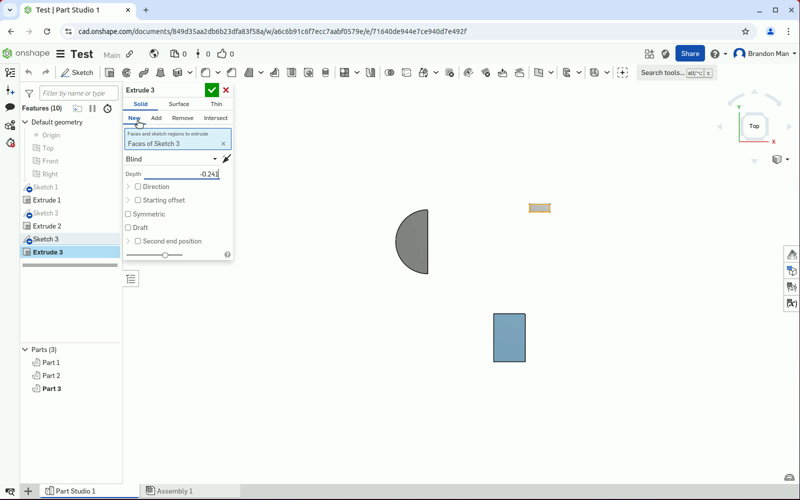
key(enter)
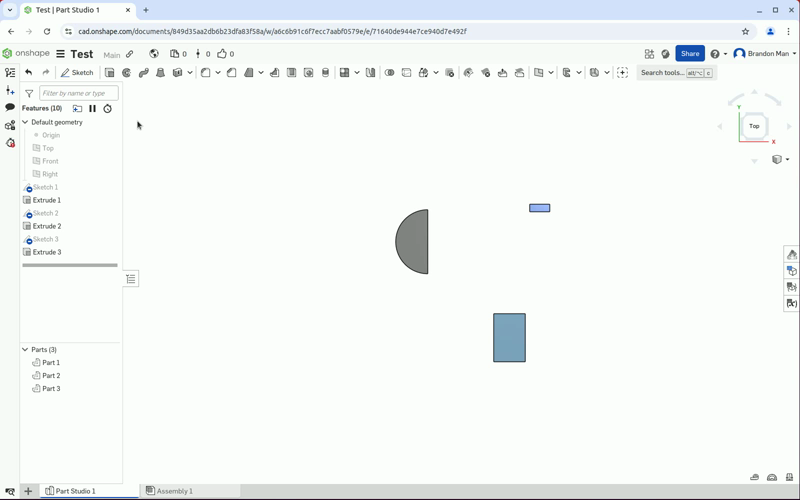
key(shift+h)
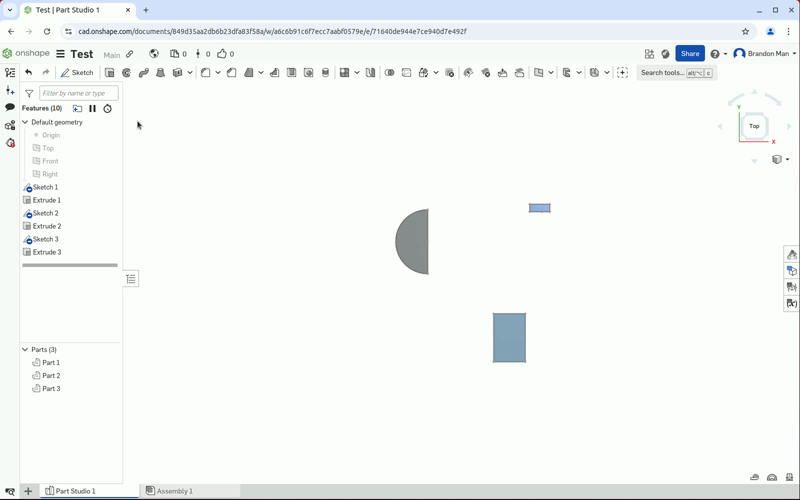
key(shift+h)
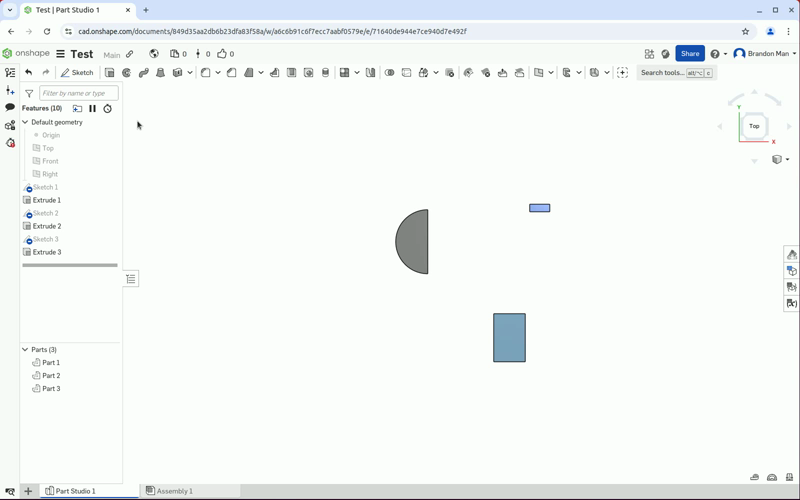
mouse_move(73, 189)
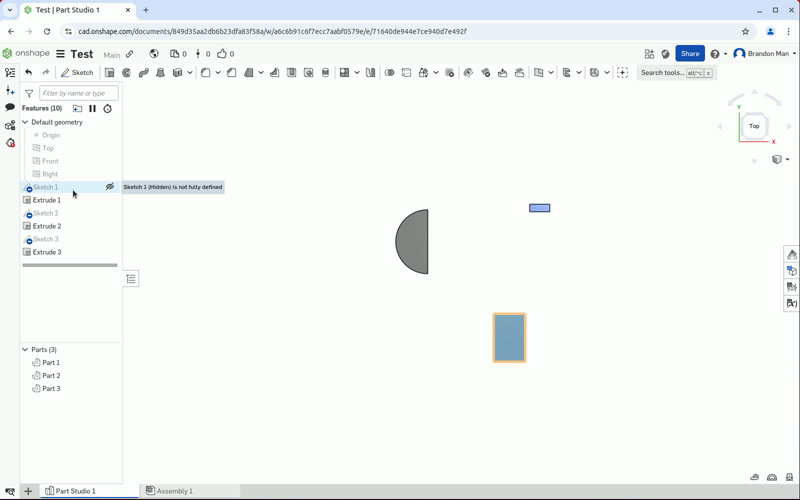
click(73, 189)
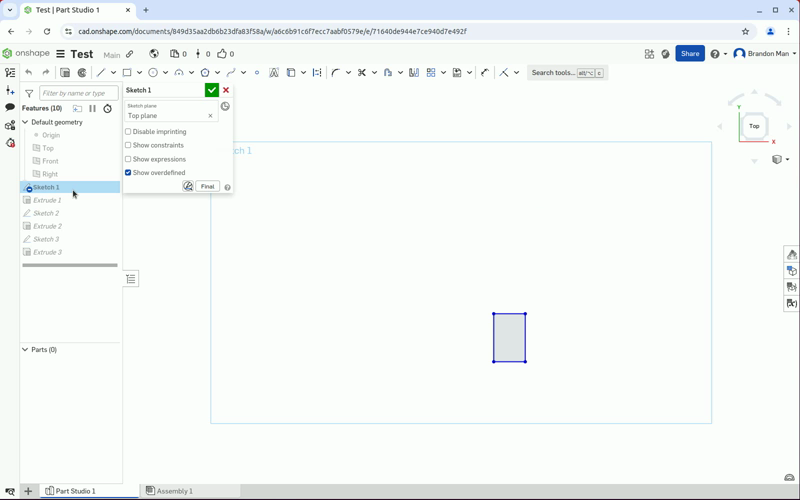
mouse_move(229, 92)
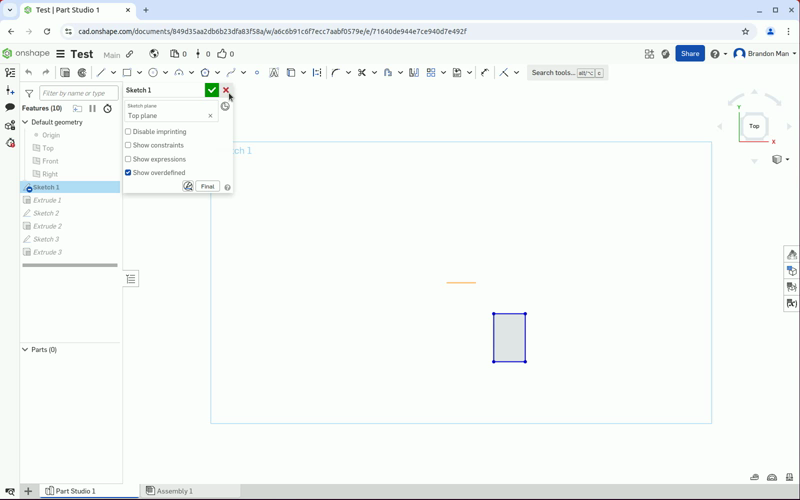
click(229, 92)
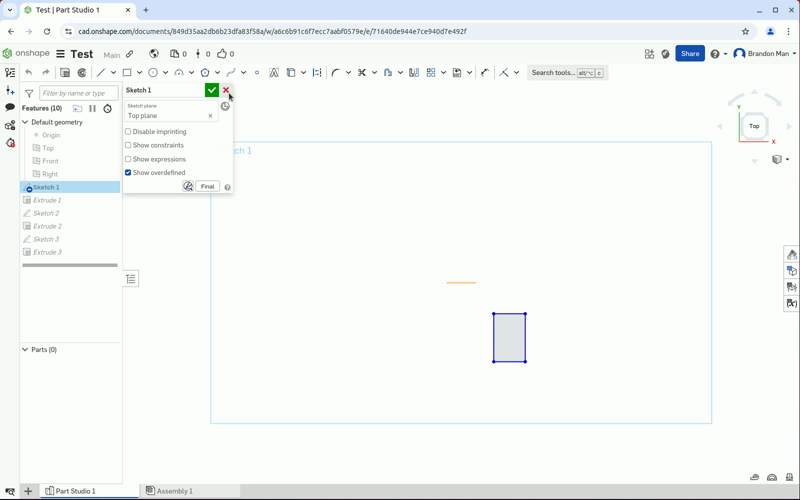
key(shift+s)
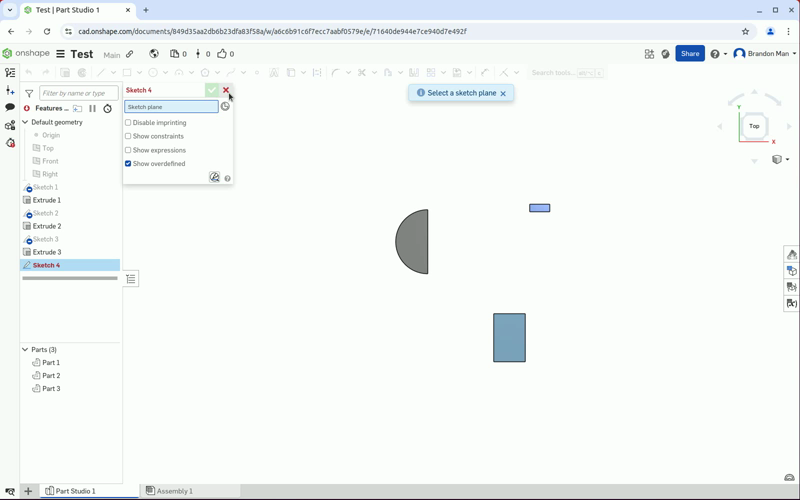
mouse_move(73, 150)
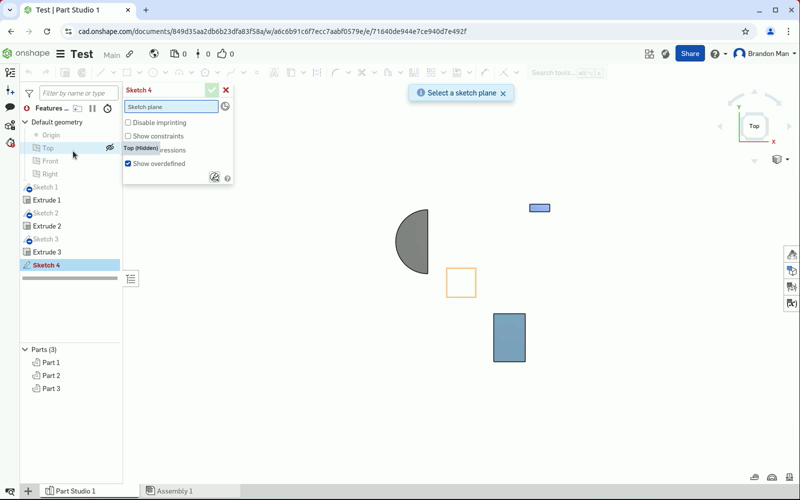
click(73, 150)
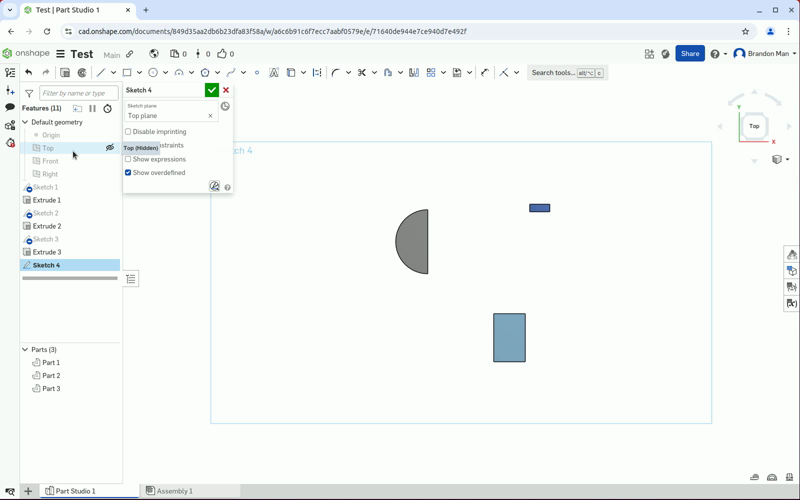
mouse_move(73, 352)
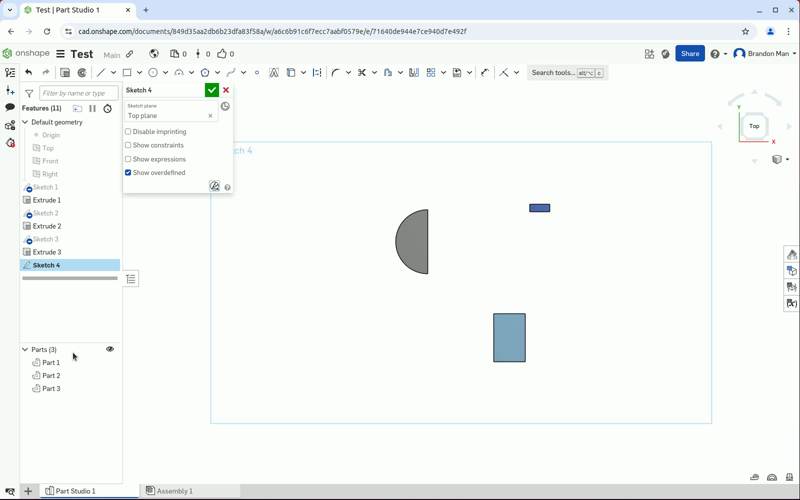
key(y)
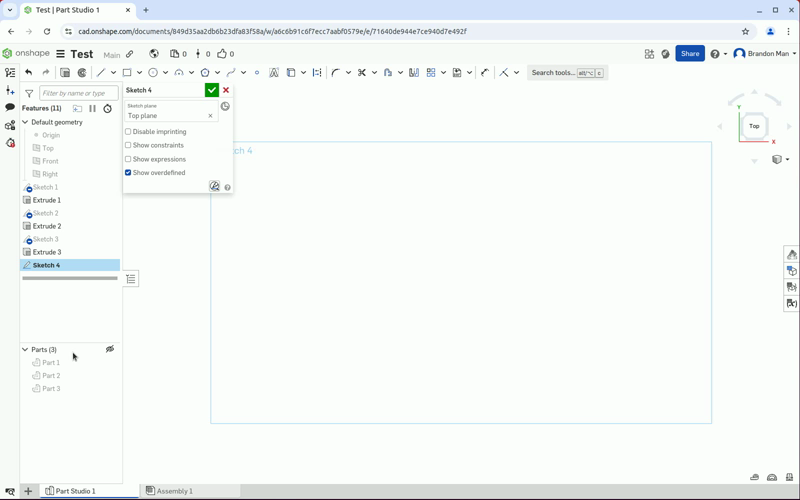
key(l)
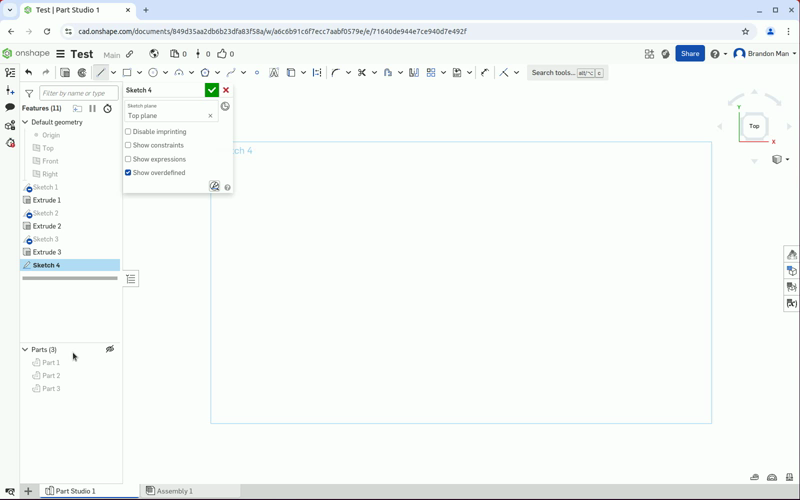
key_down(shift)
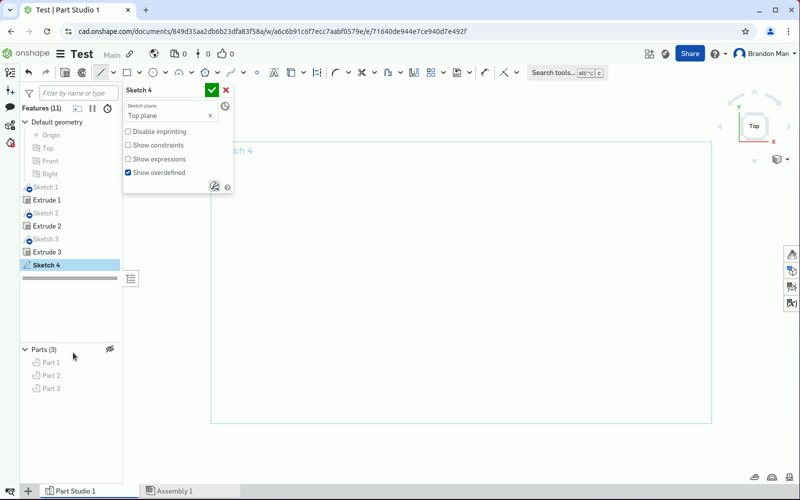
mouse_move(494, 240)
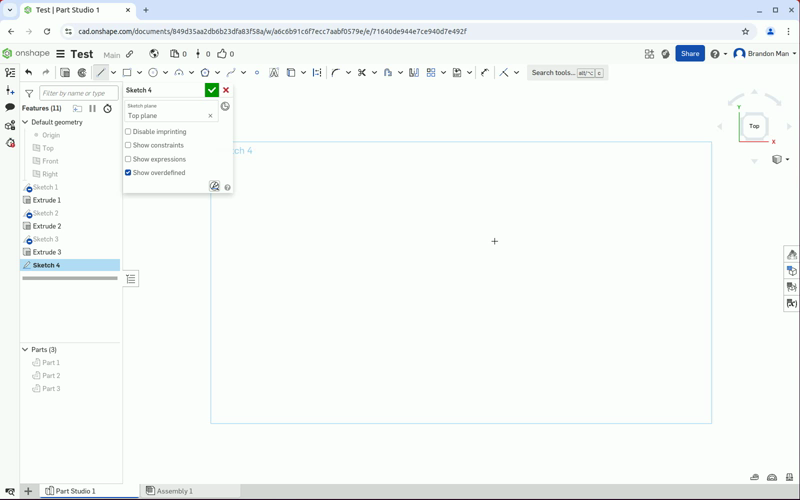
click(494, 240)
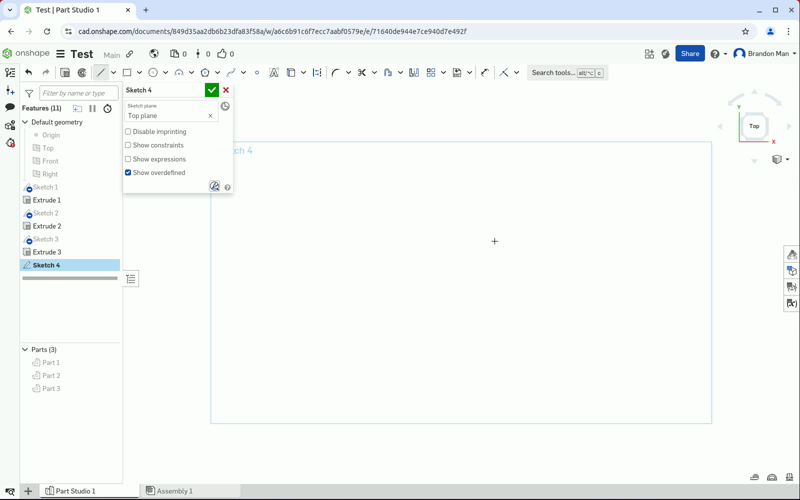
key_up(shift)
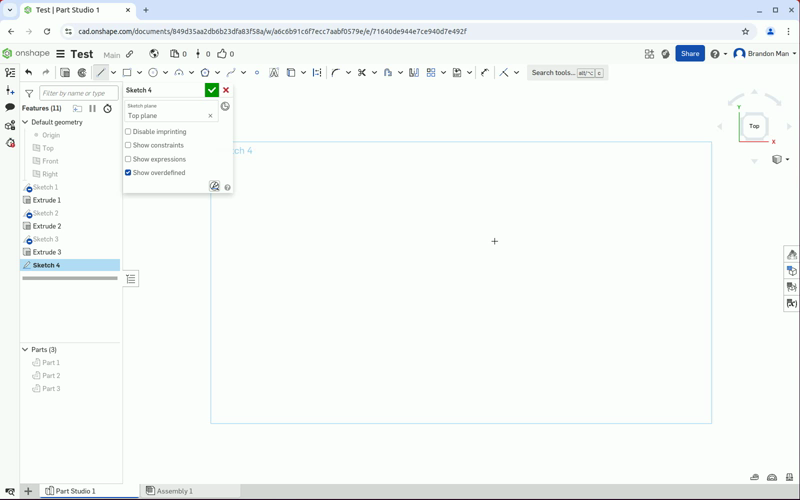
key_down(shift)
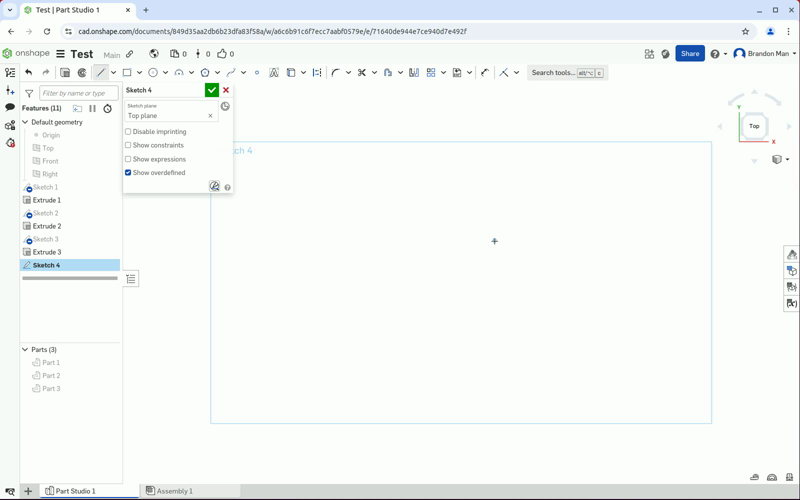
mouse_move(524, 240)
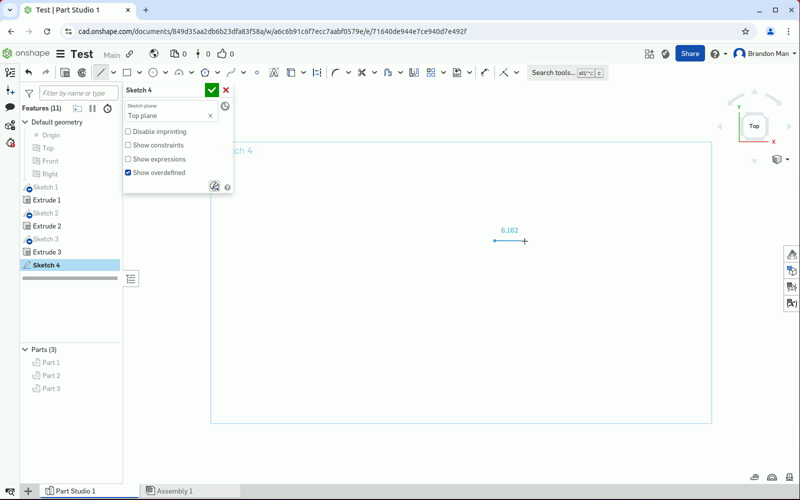
mouse_move(542, 240)
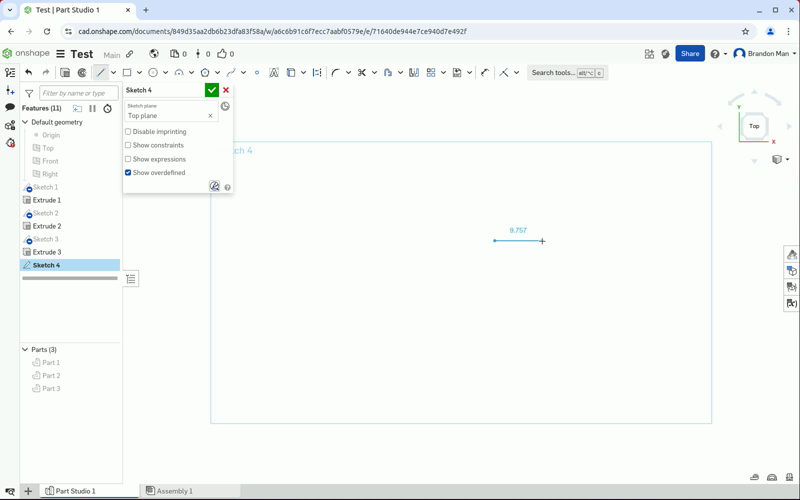
click(542, 240)
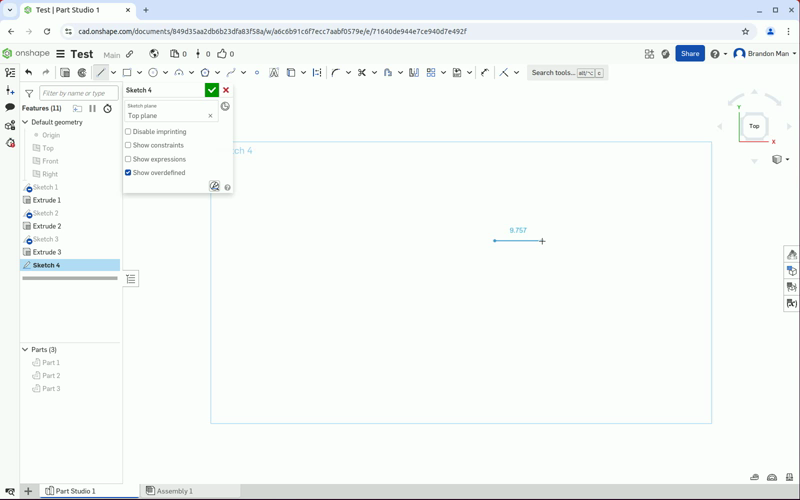
key_up(shift)
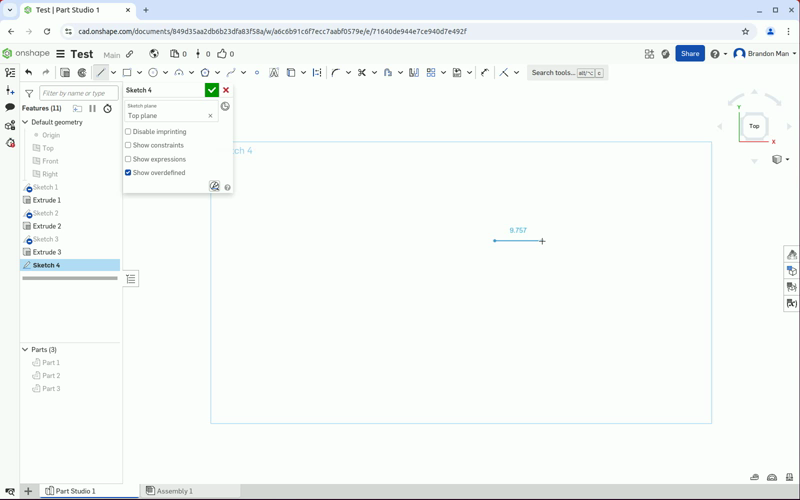
key_down(shift)
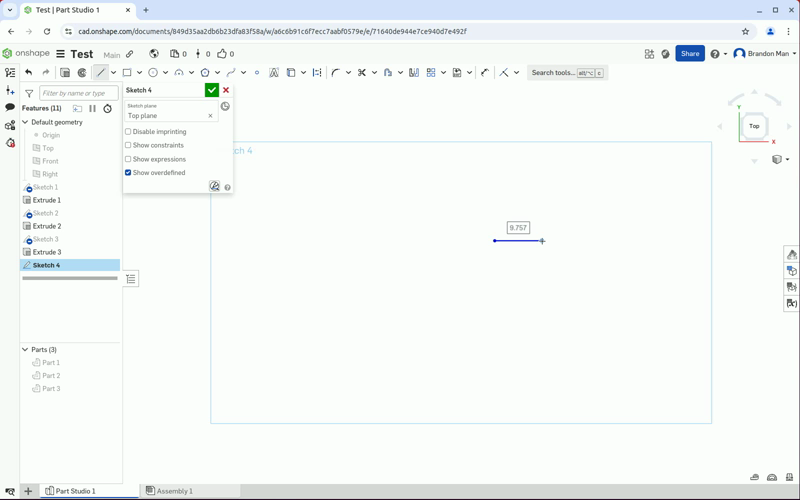
mouse_move(572, 240)
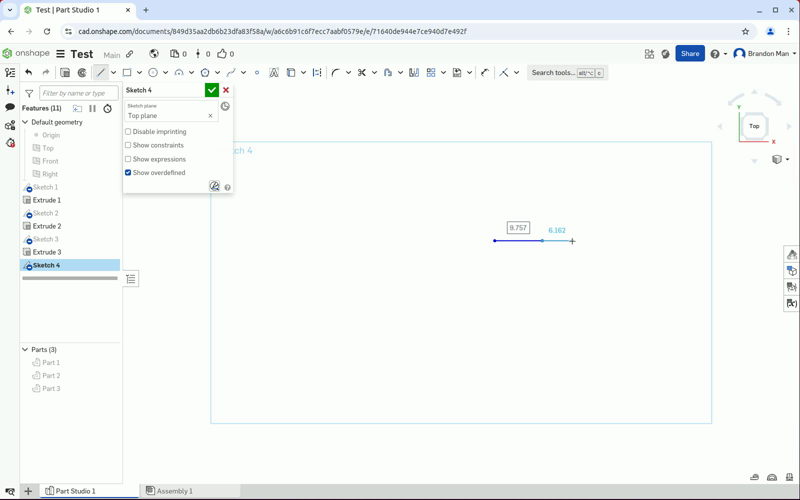
mouse_move(542, 210)
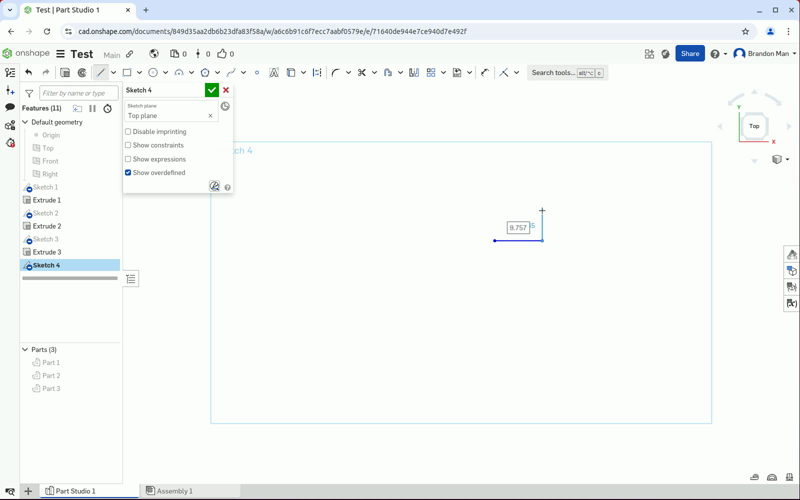
click(542, 210)
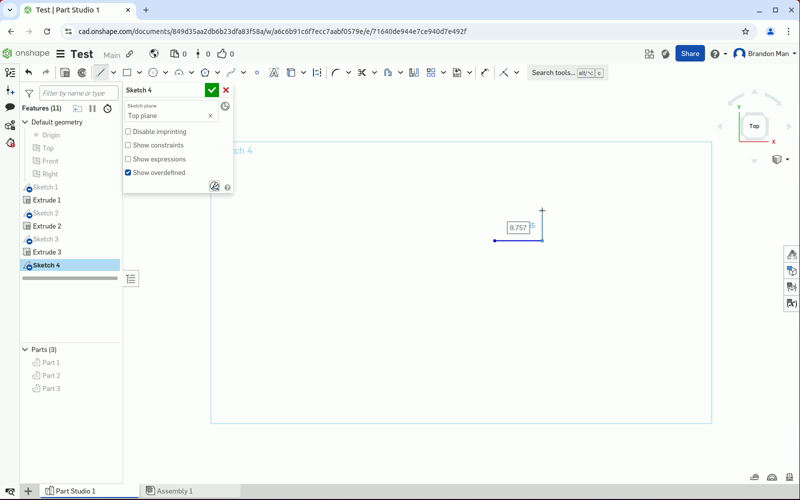
key_up(shift)
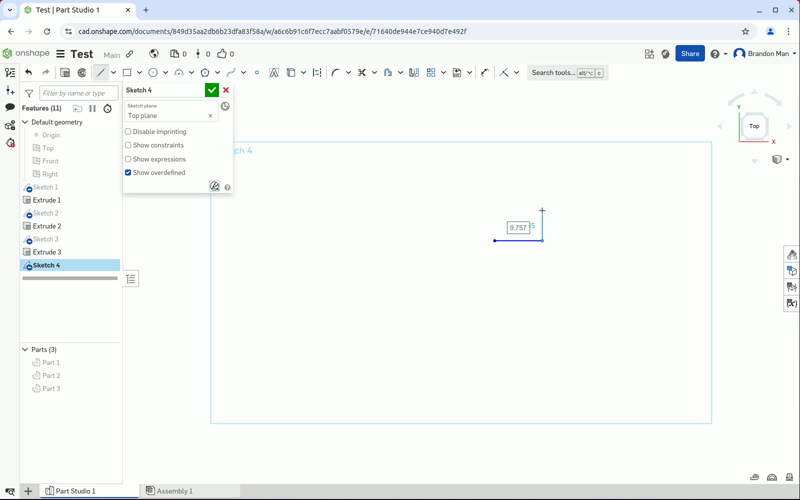
key_down(shift)
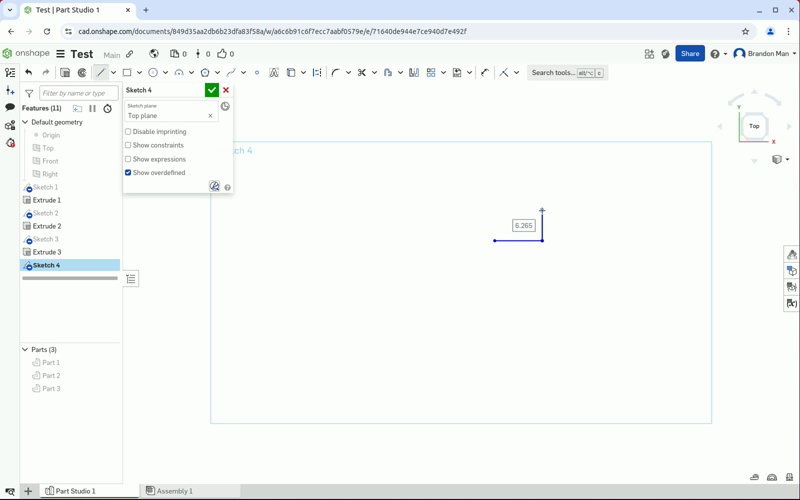
mouse_move(572, 210)
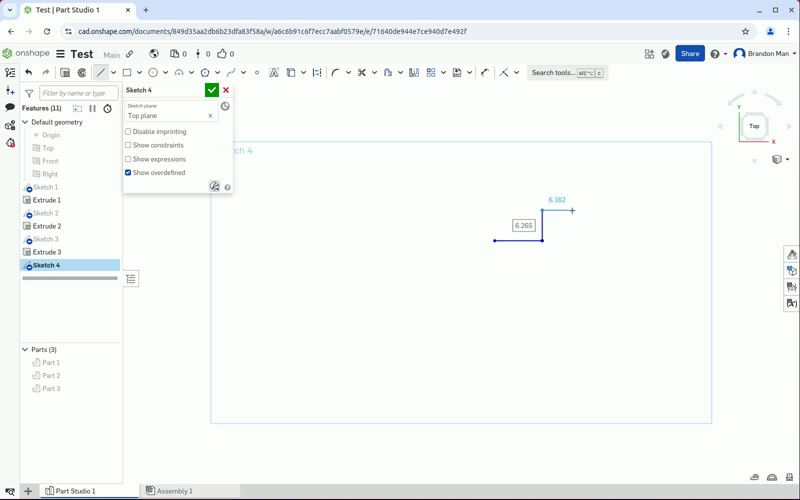
mouse_move(531, 210)
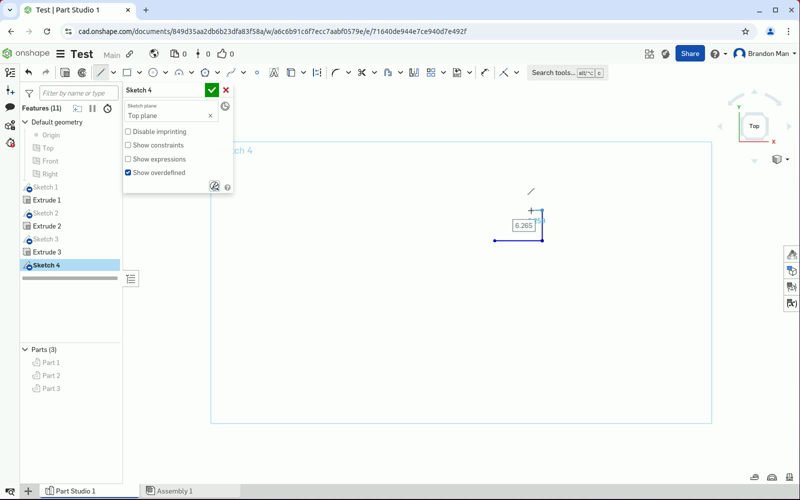
click(531, 210)
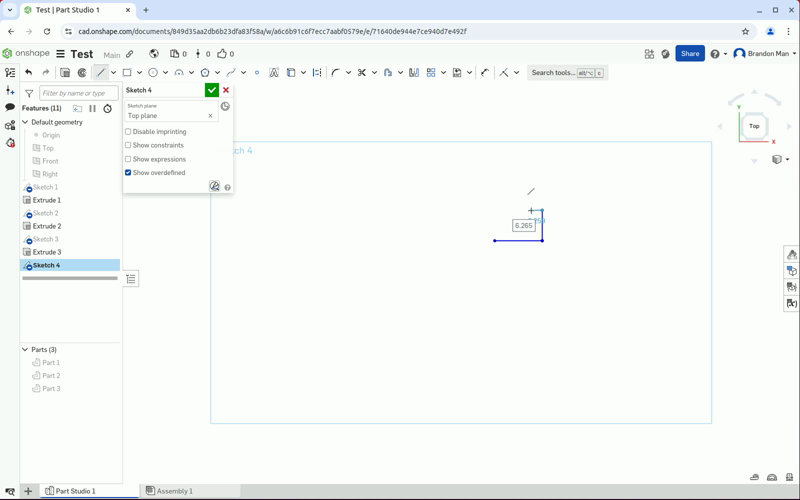
key_up(shift)
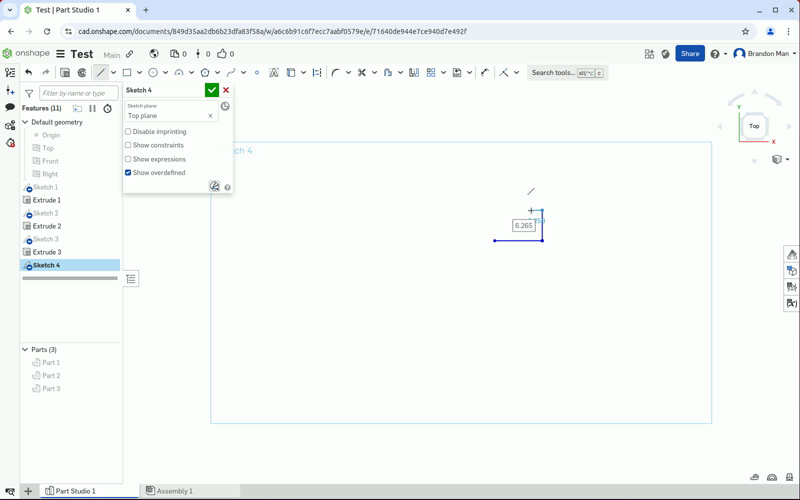
key_down(shift)
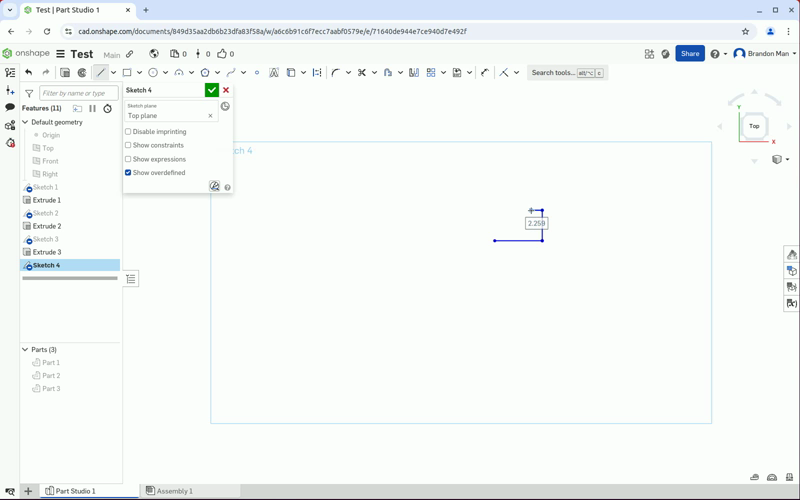
mouse_move(561, 210)
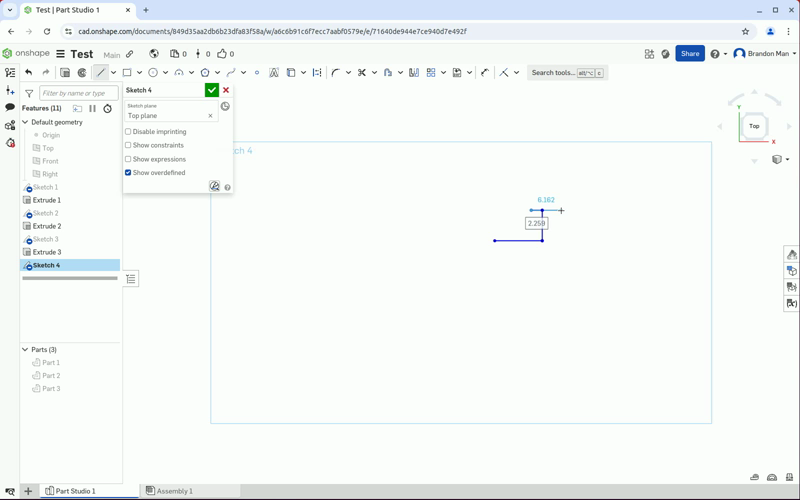
mouse_move(494, 210)
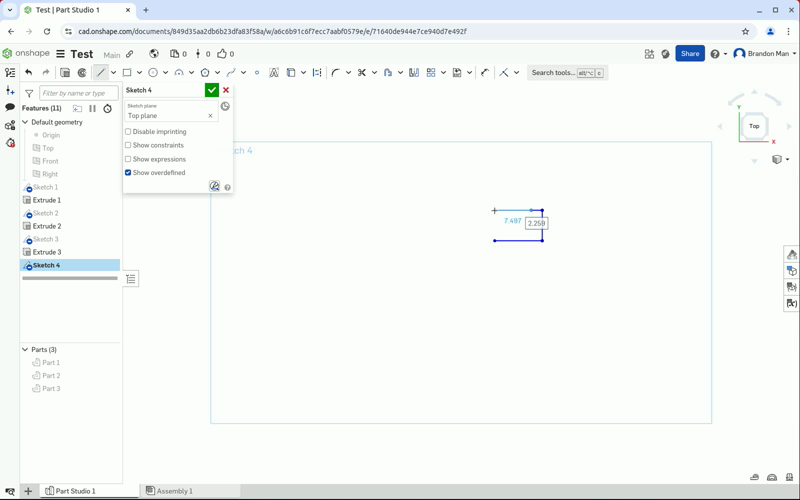
click(494, 210)
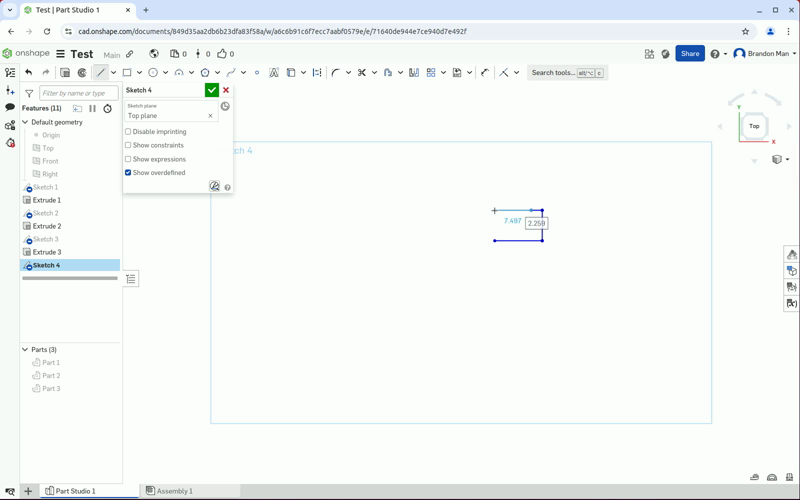
key_up(shift)
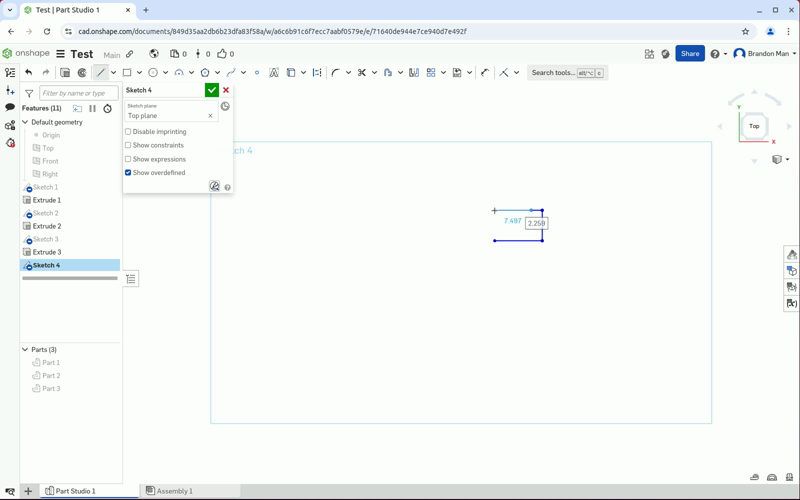
mouse_move(524, 210)
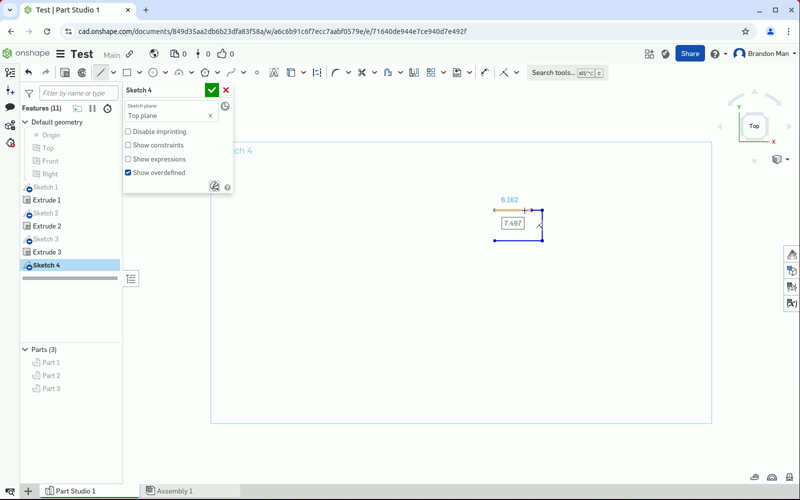
key_down(shift)
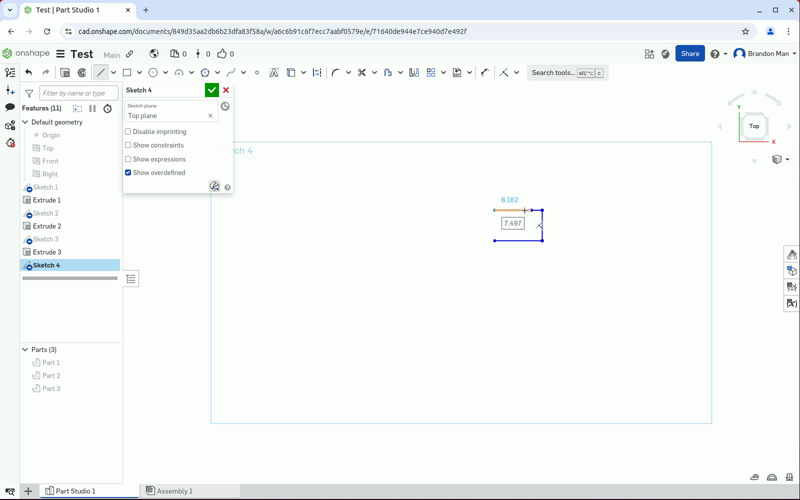
mouse_move(494, 240)
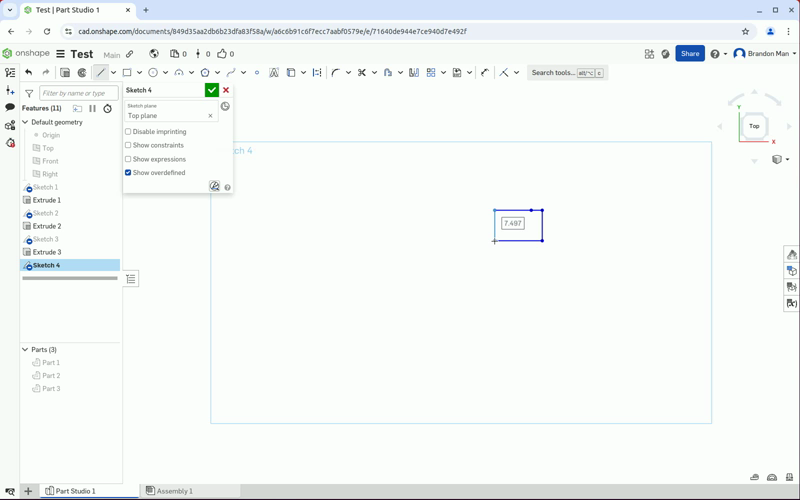
key_up(shift)
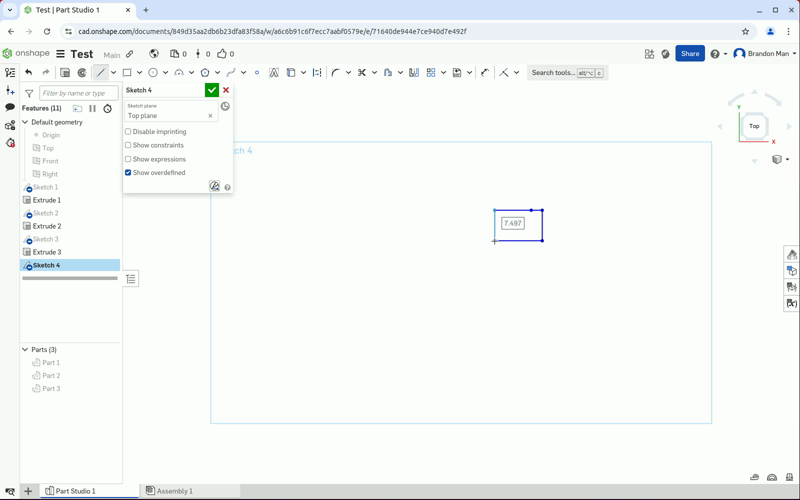
click(494, 240)
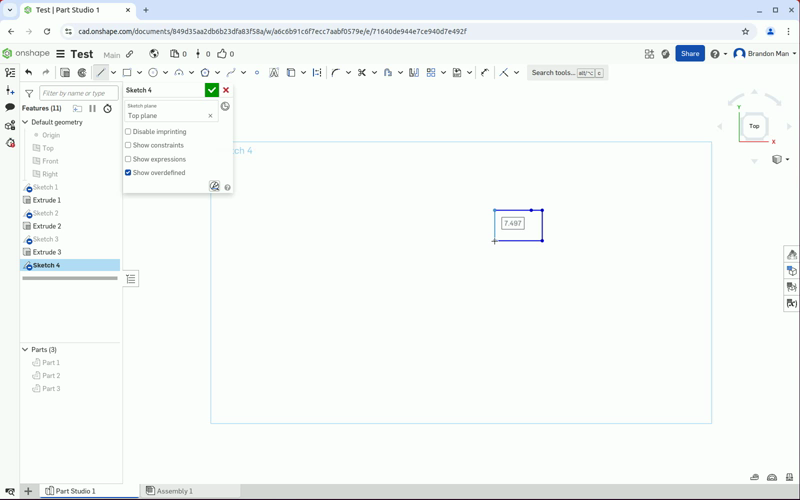
key(esc)
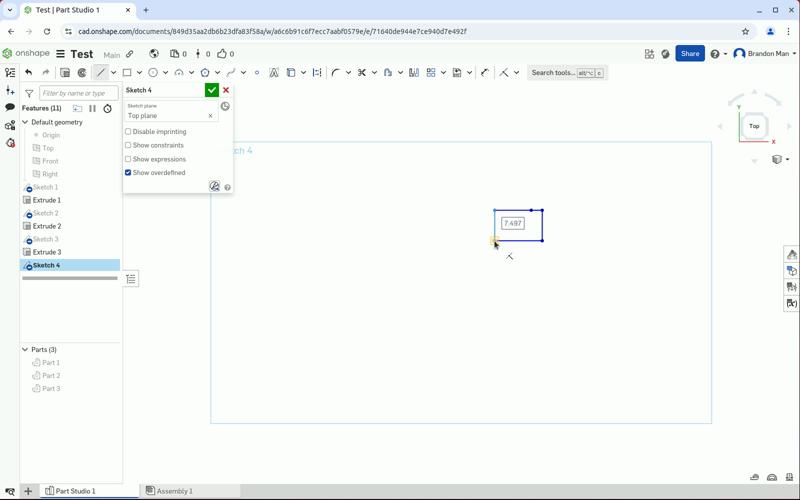
mouse_move(500, 229)
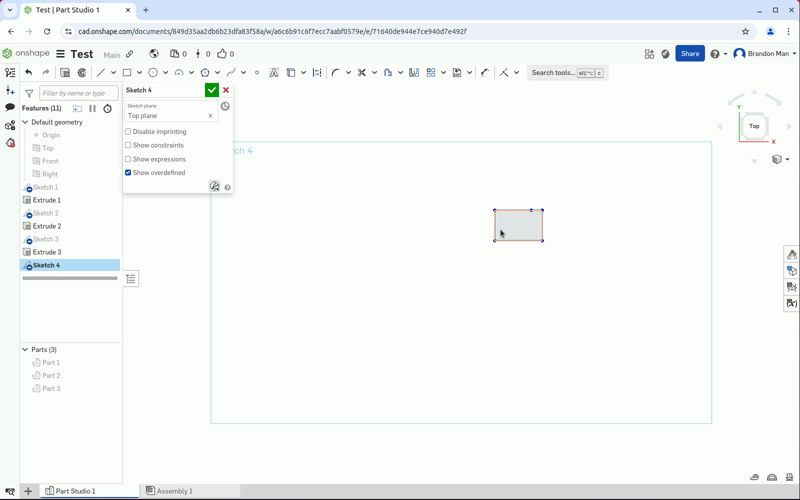
scroll(6)
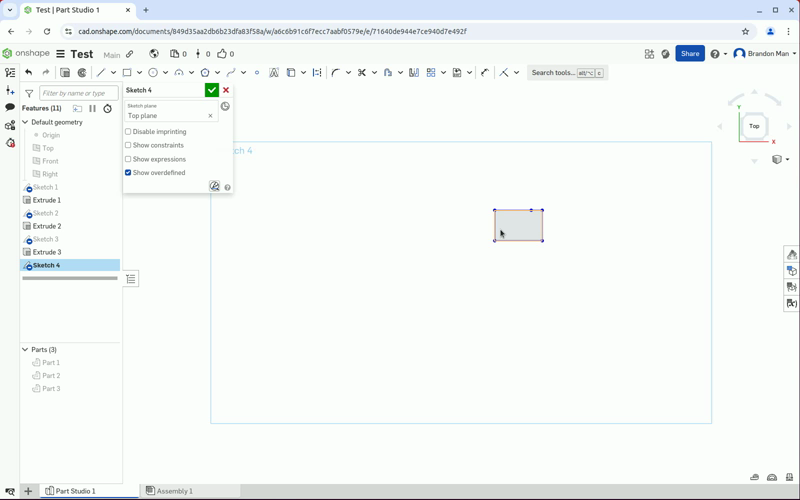
scroll(6)
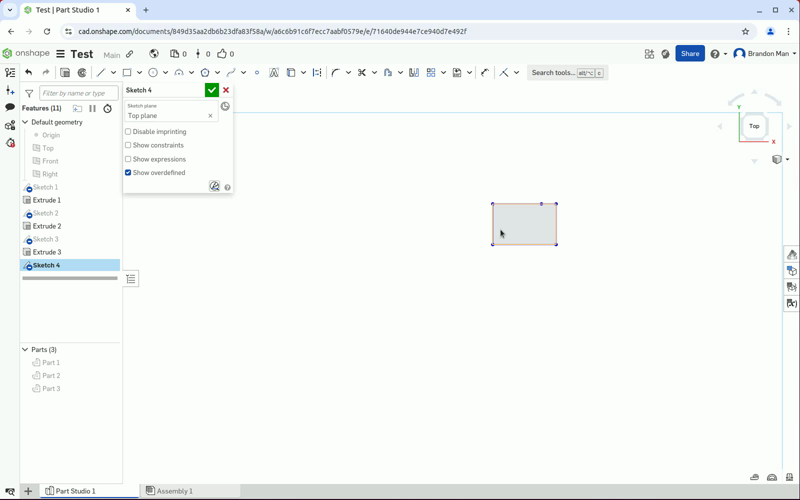
scroll(6)
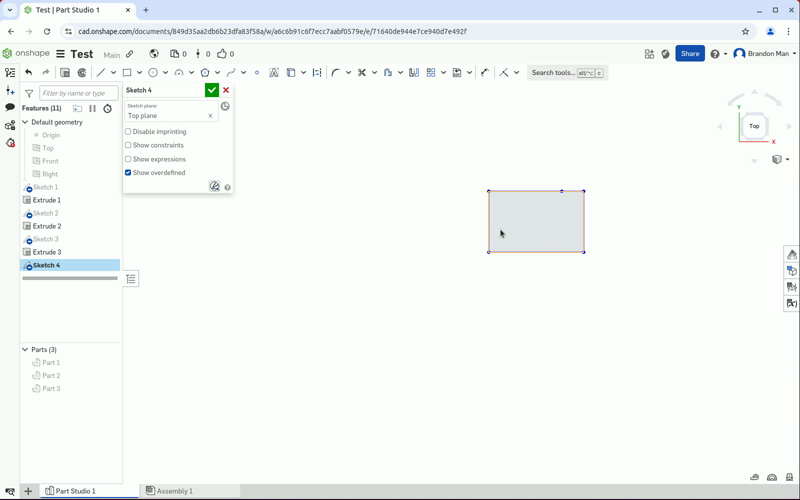
scroll(6)
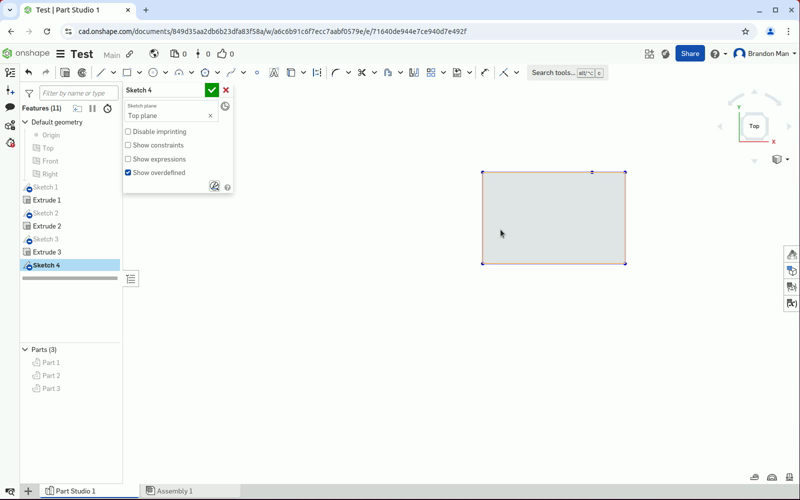
scroll(6)
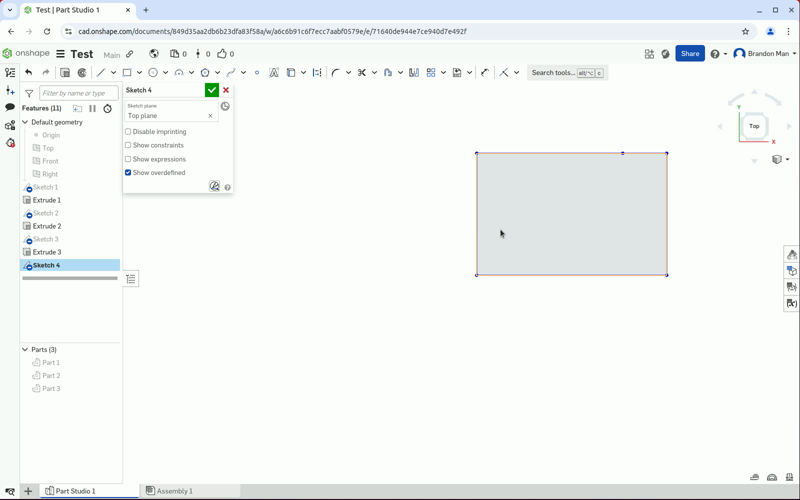
scroll(6)
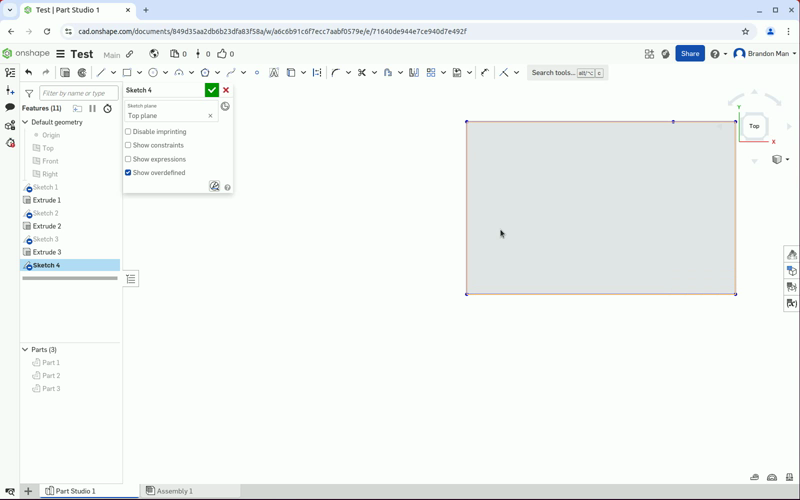
scroll(6)
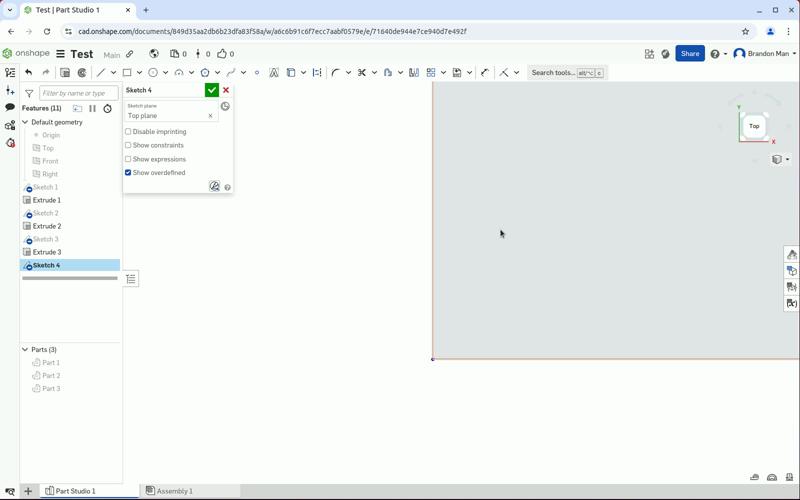
click(500, 229)
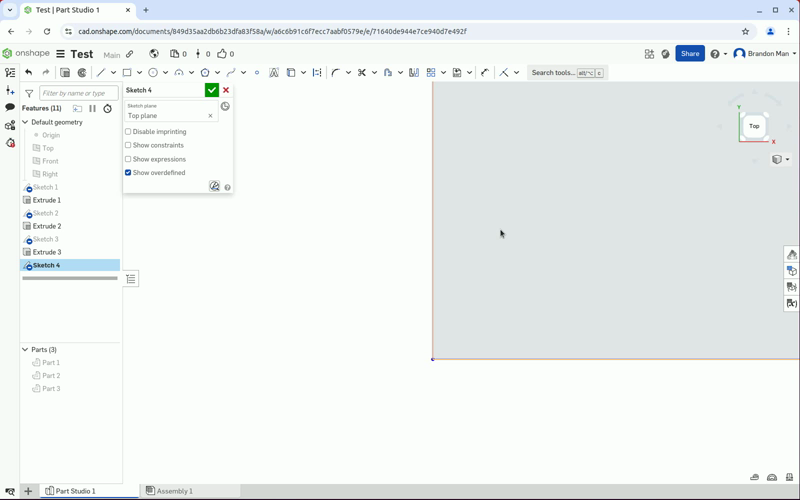
scroll(-6)
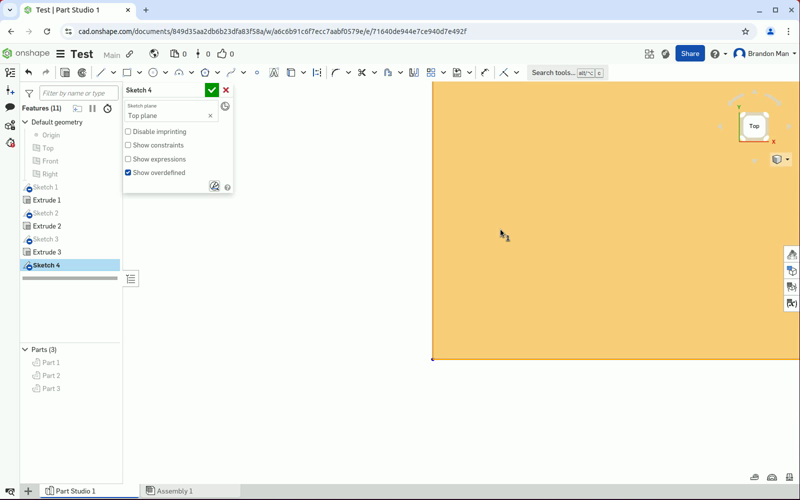
scroll(-6)
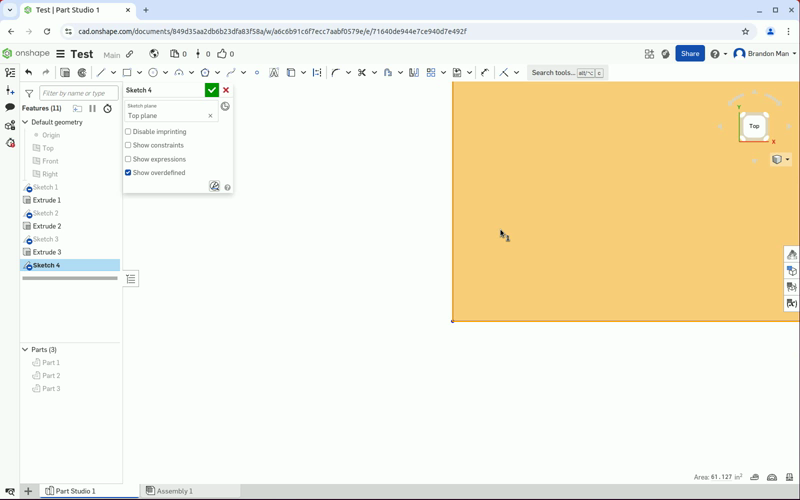
scroll(-6)
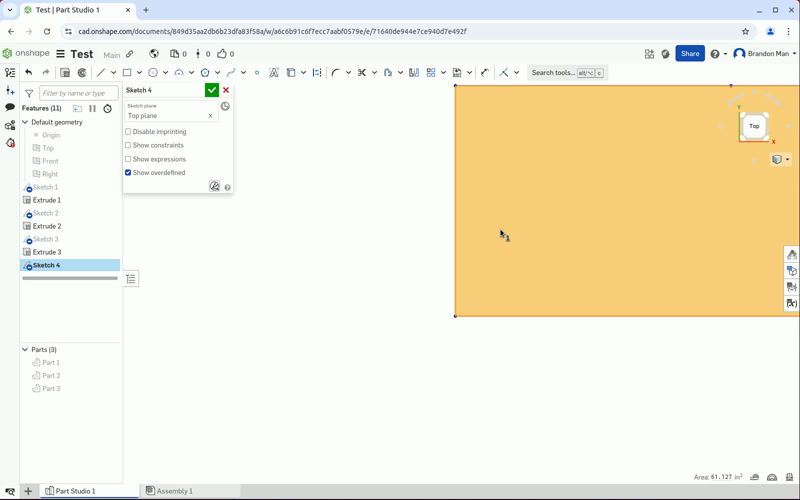
scroll(-6)
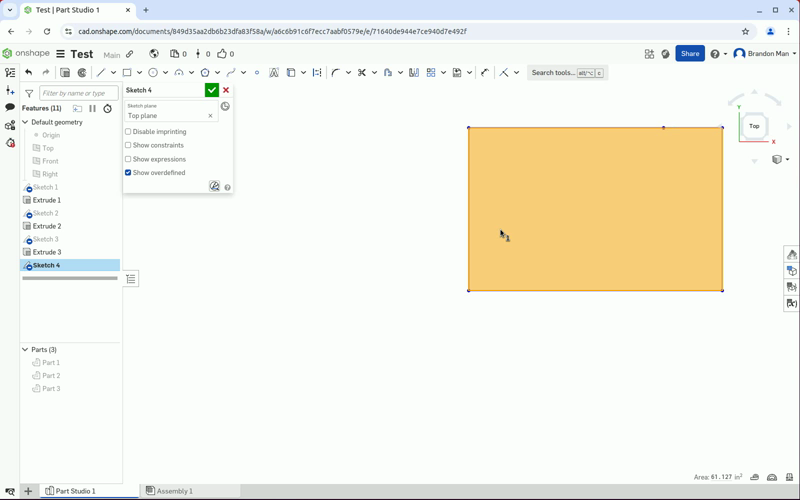
scroll(-6)
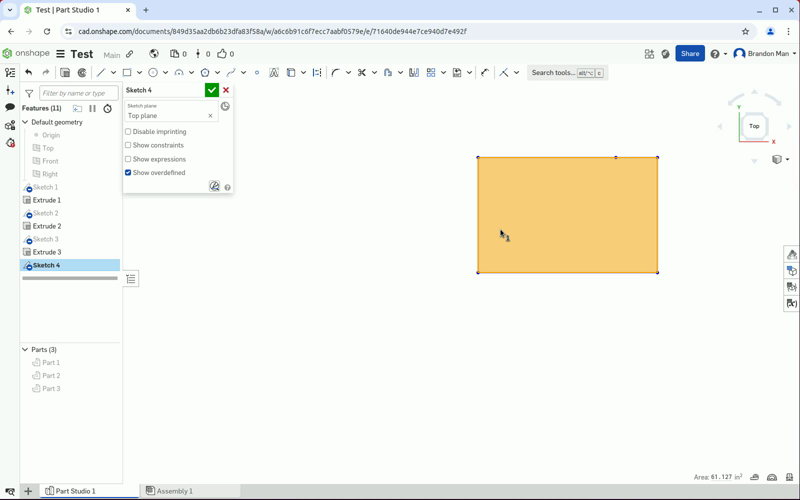
scroll(-6)
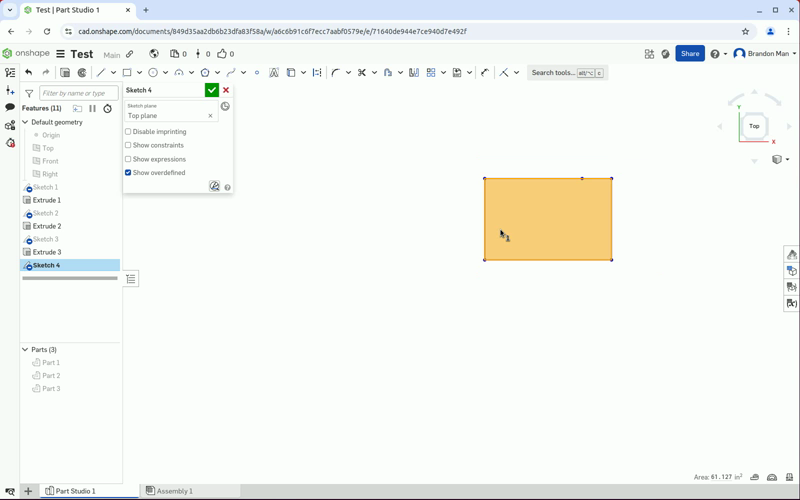
scroll(-6)
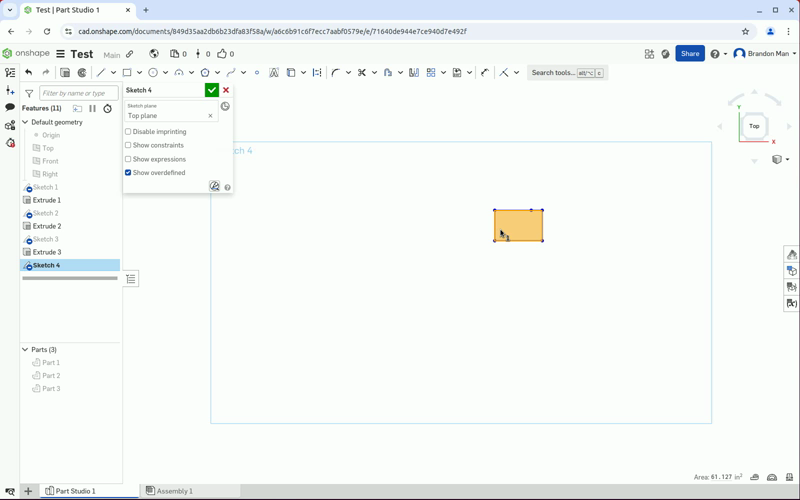
mouse_move(73, 352)
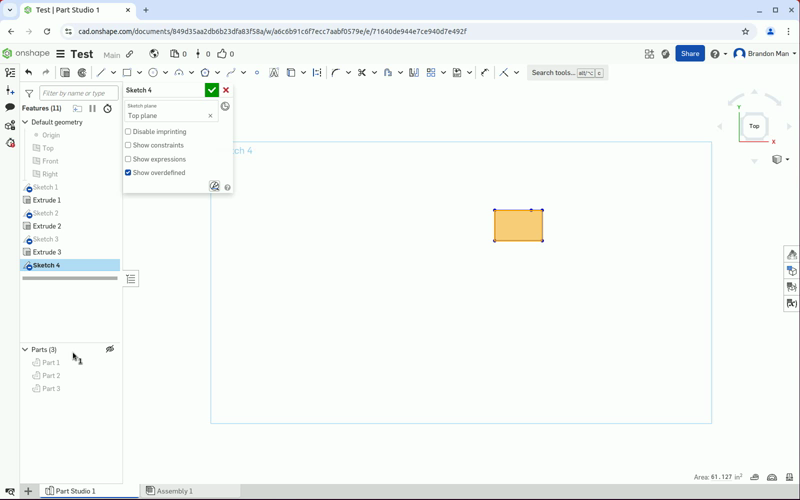
key(shift+y)
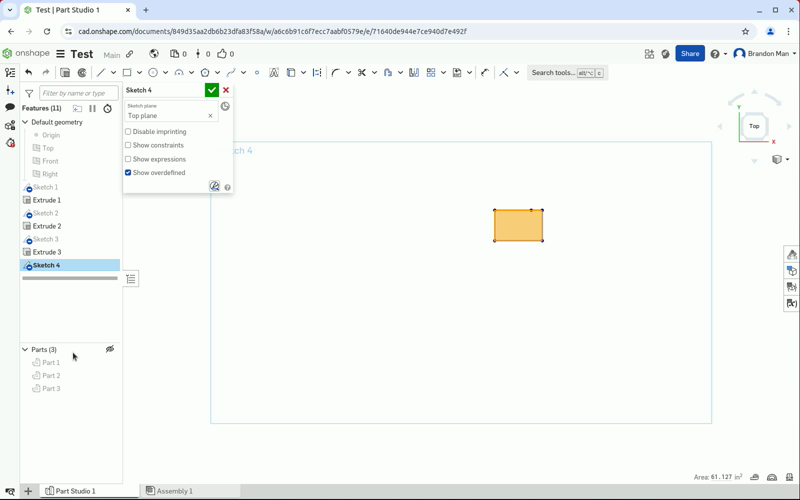
key(shift+e)
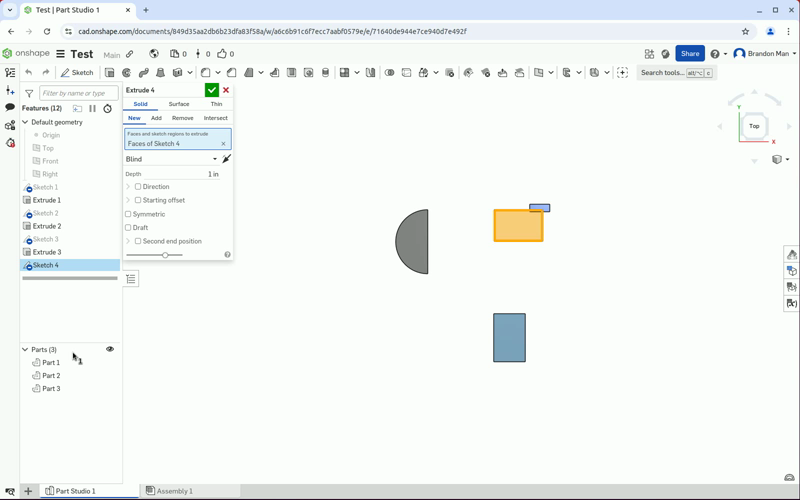
mouse_move(143, 106)
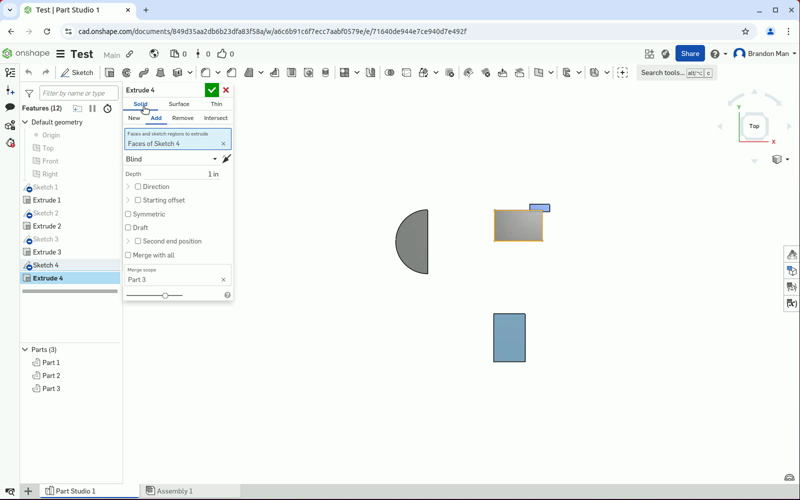
click(143, 106)
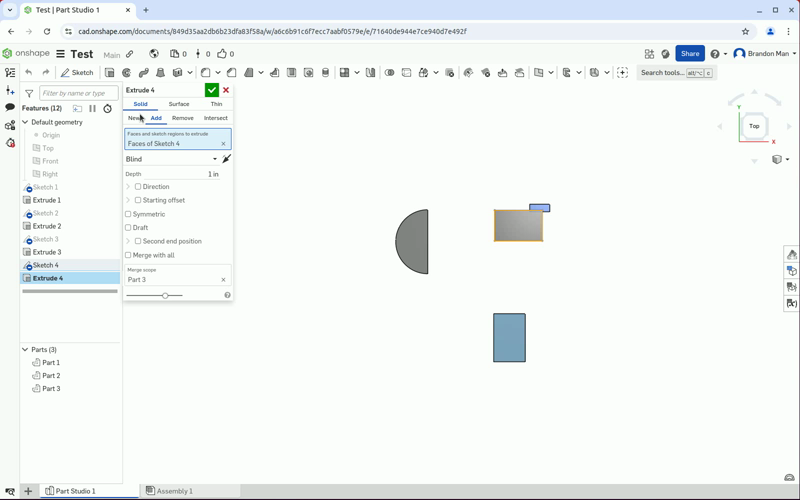
mouse_move(137, 120)
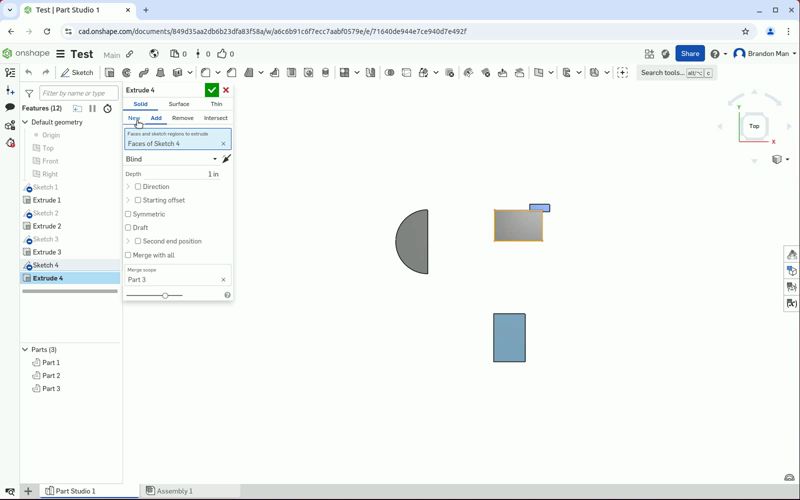
click(137, 120)
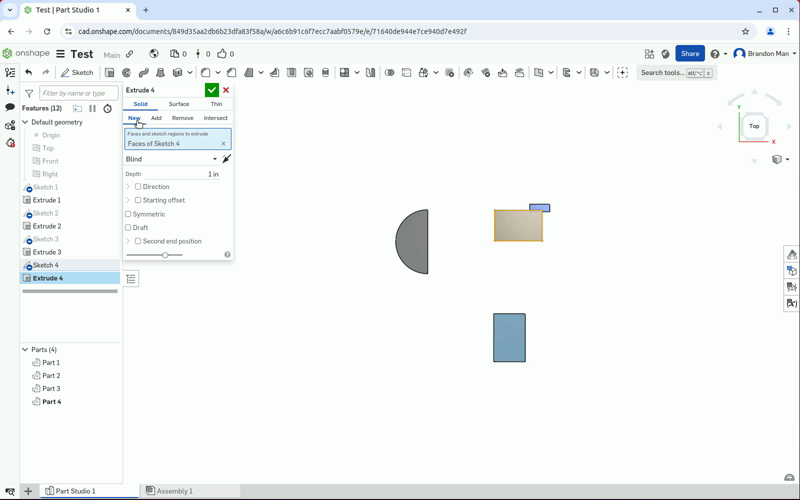
key(tab, 4)
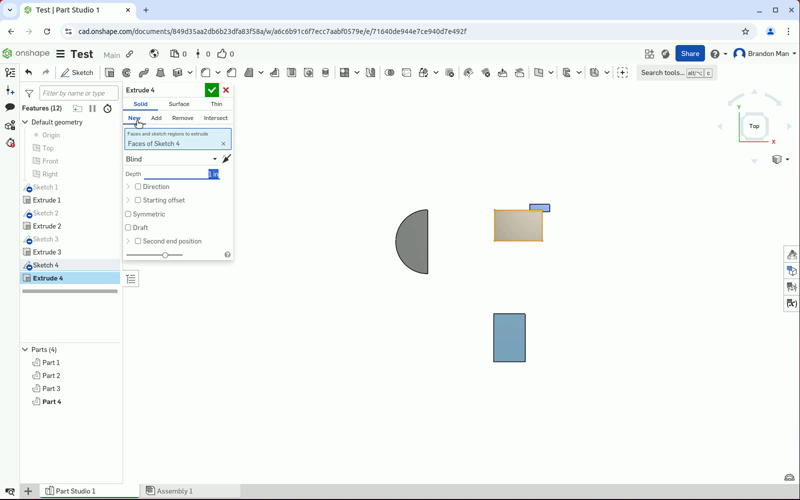
text(-0.241)
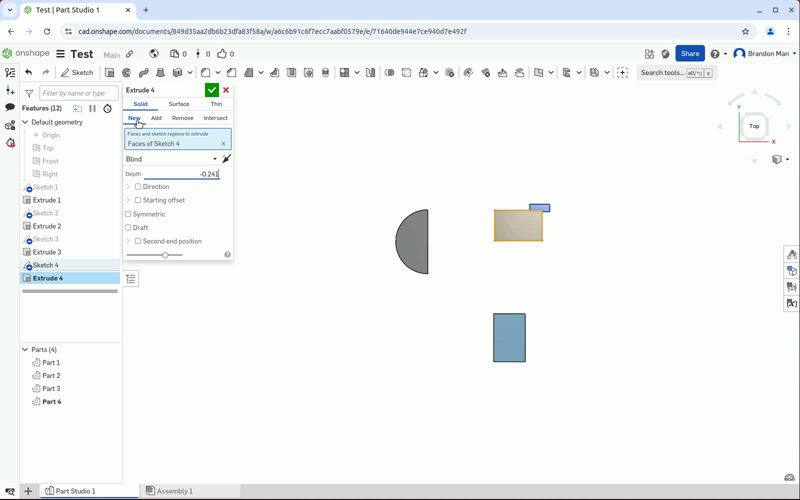
key(enter)
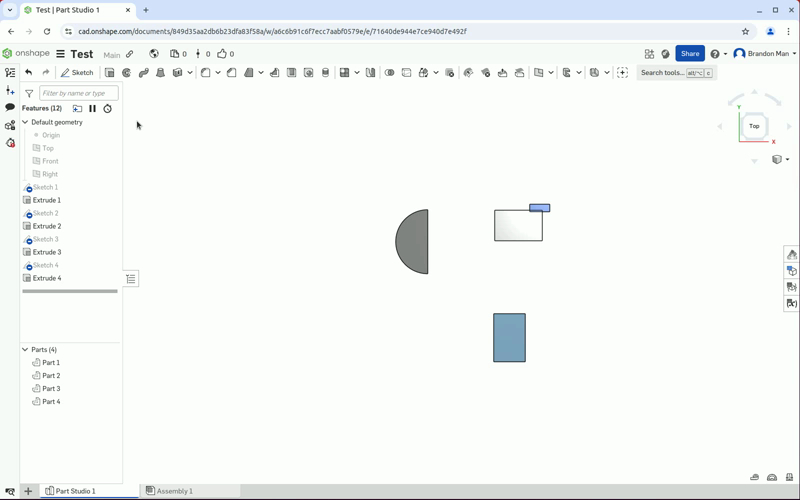
key(shift+h)
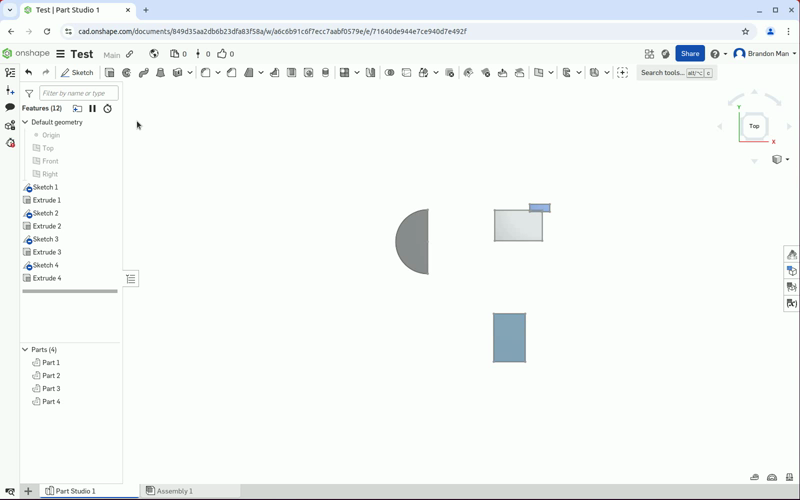
key(shift+h)
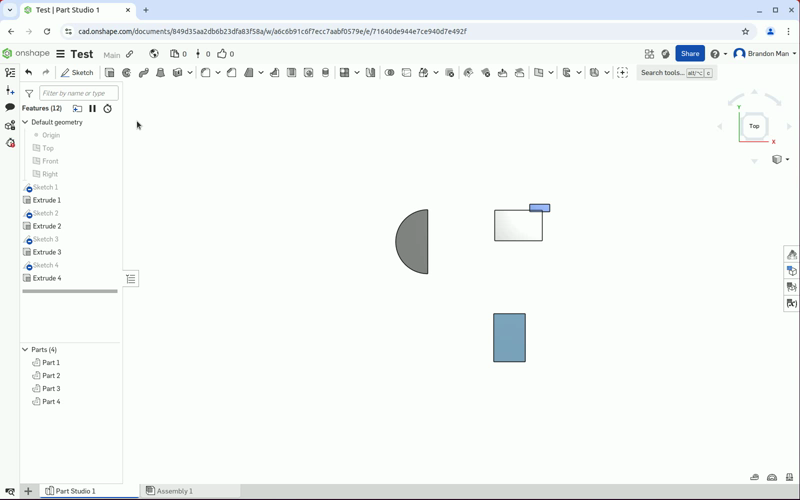
mouse_move(73, 189)
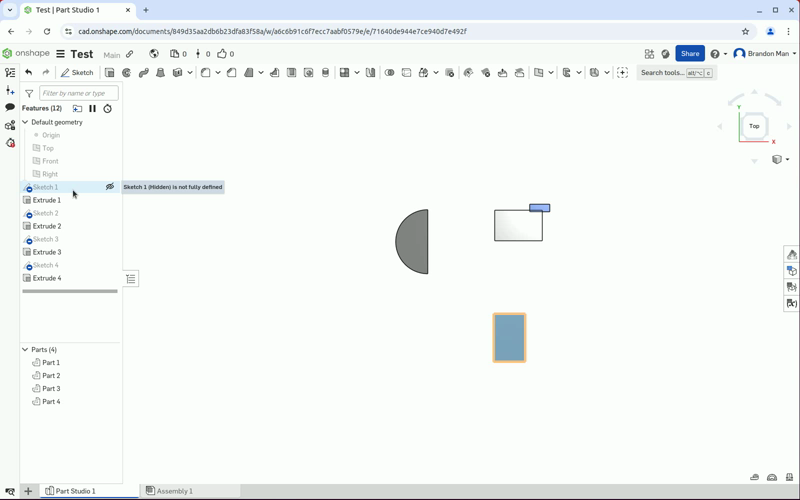
click(73, 189)
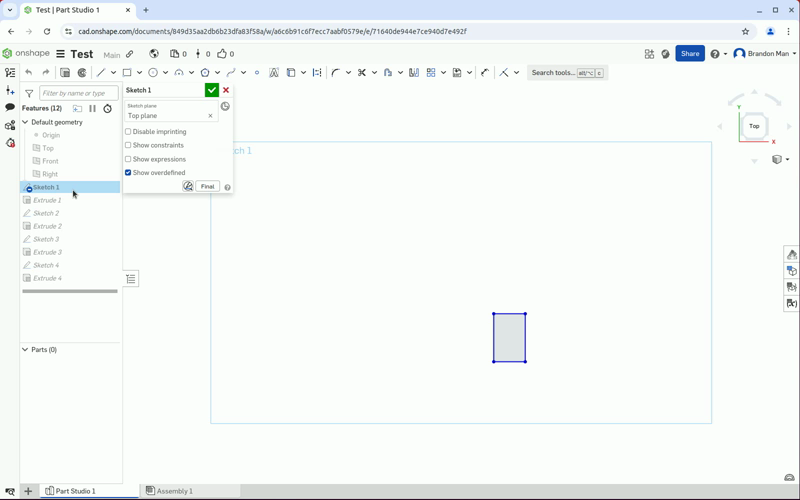
mouse_move(229, 92)
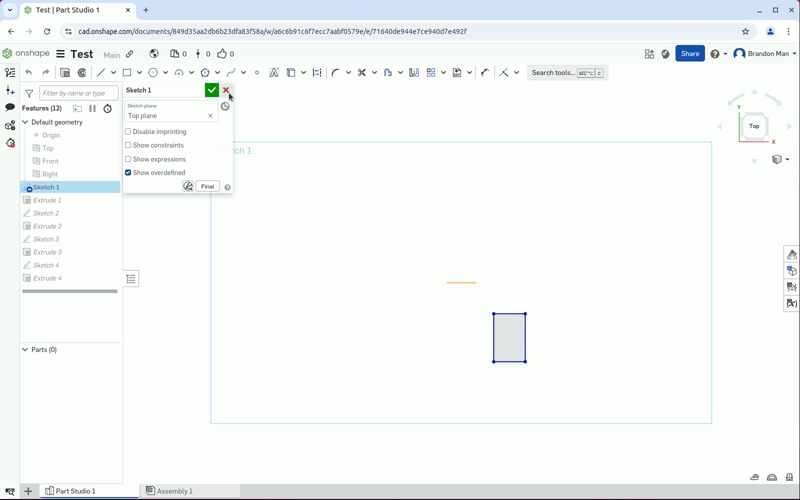
click(229, 92)
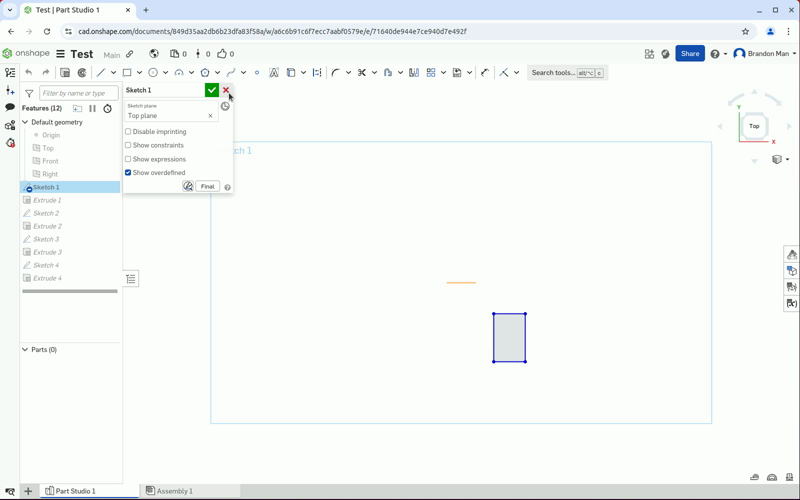
key(shift+s)
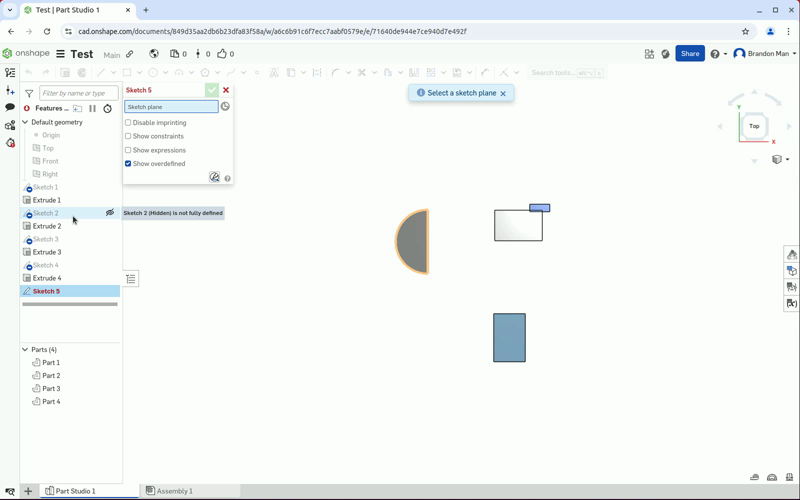
scroll(3)
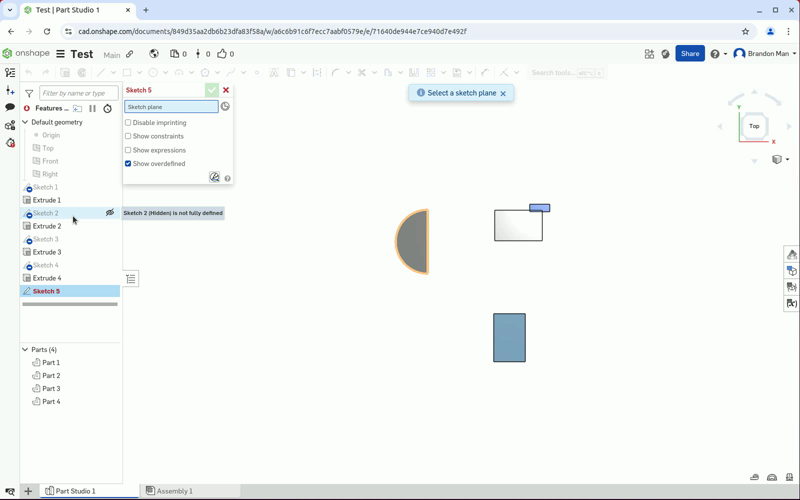
mouse_move(73, 150)
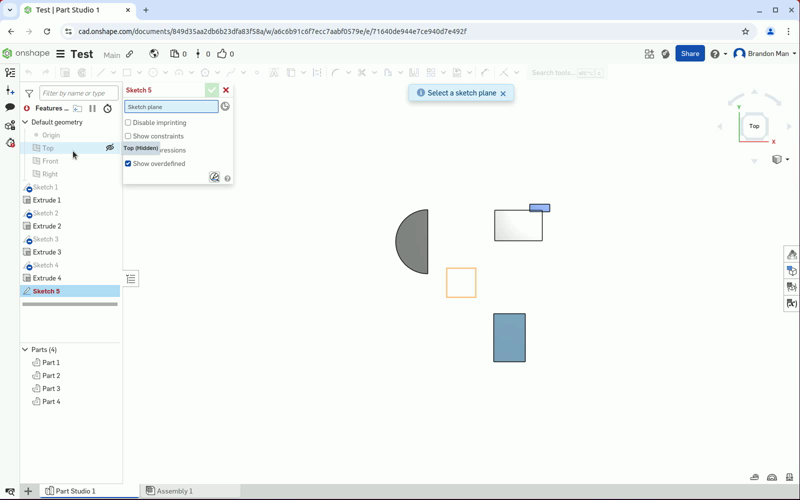
click(73, 150)
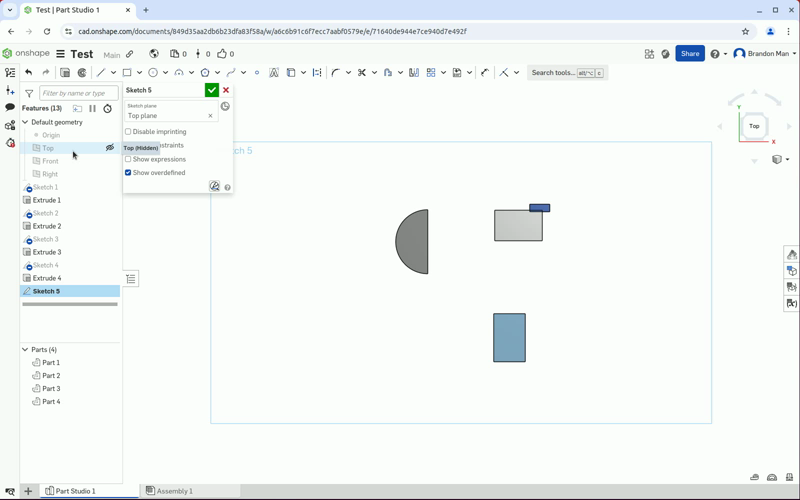
mouse_move(73, 352)
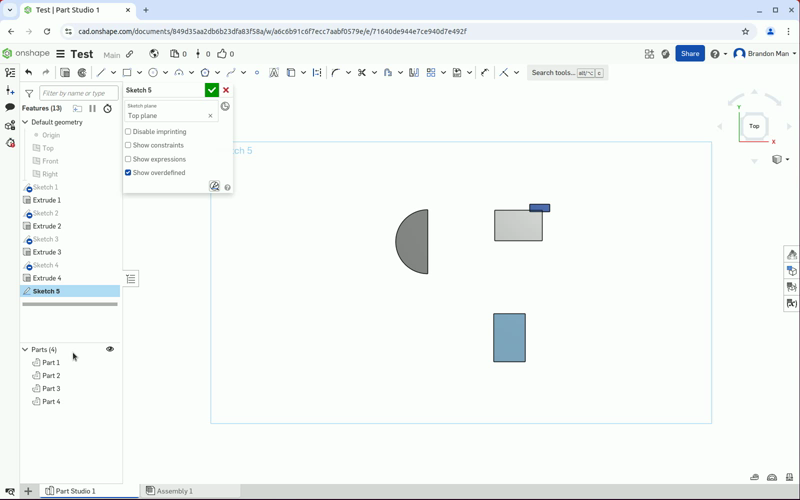
key(y)
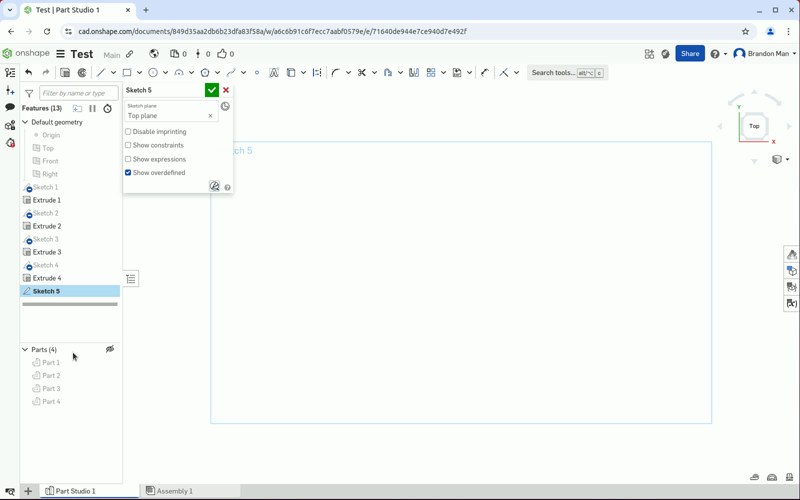
key(a)
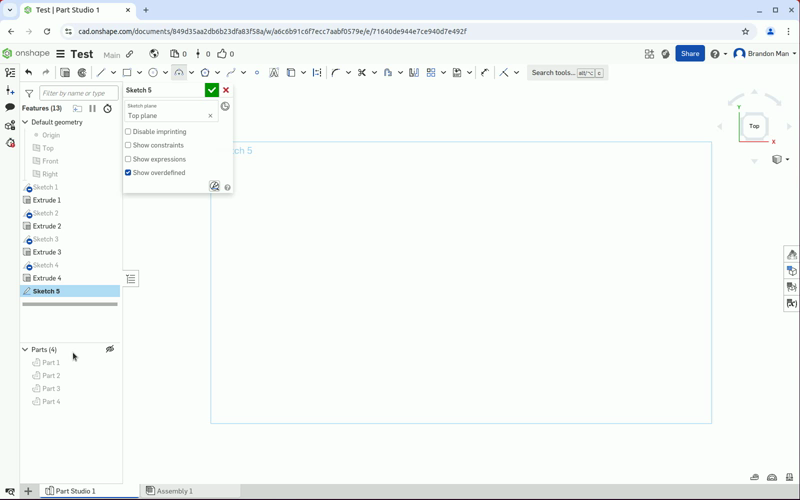
key_down(shift)
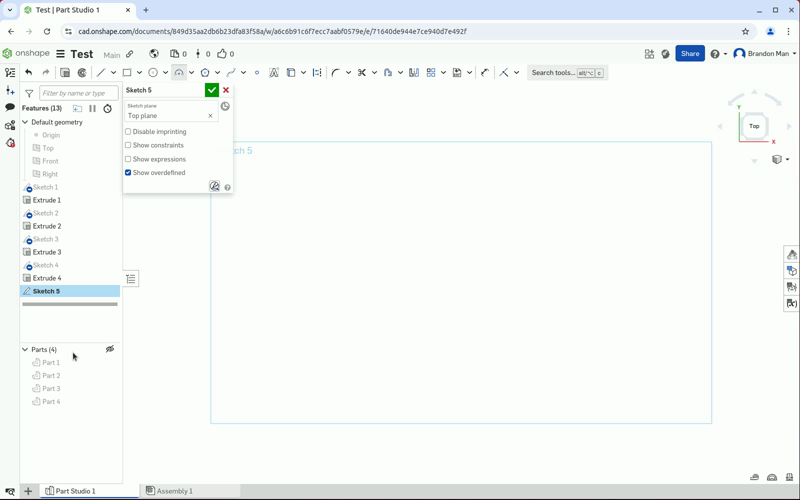
mouse_move(426, 346)
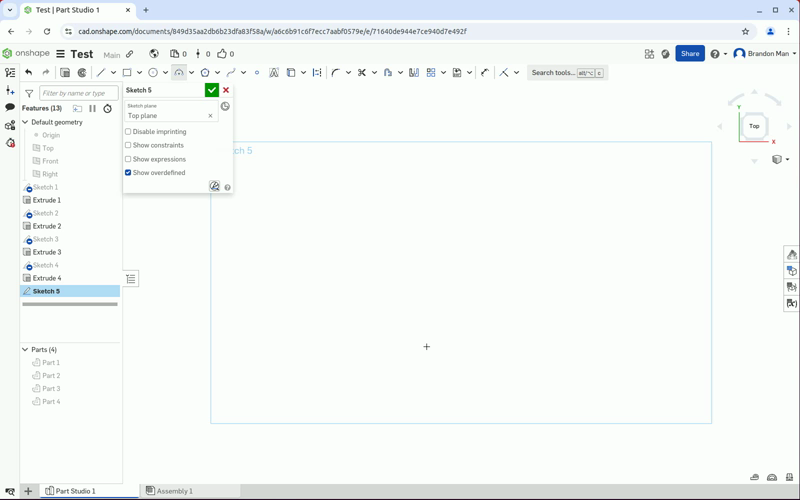
click(426, 346)
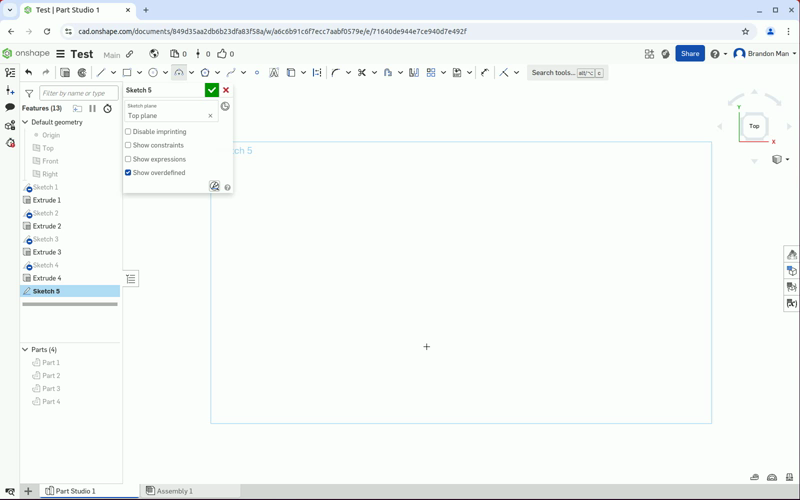
key_up(shift)
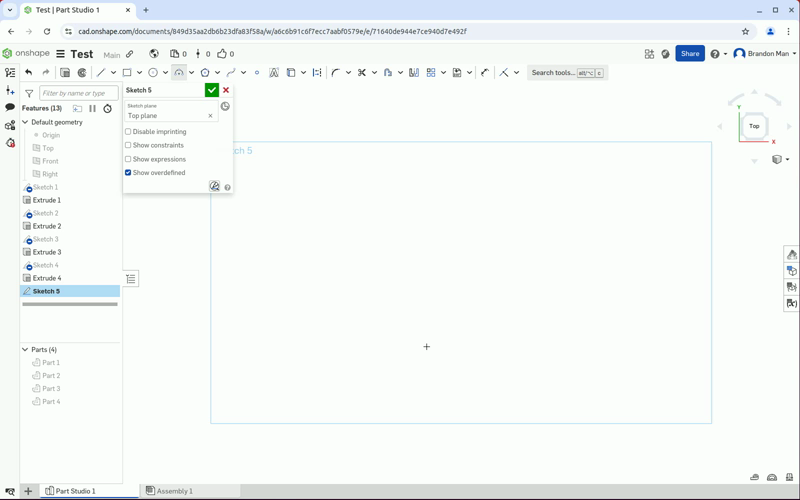
key_down(shift)
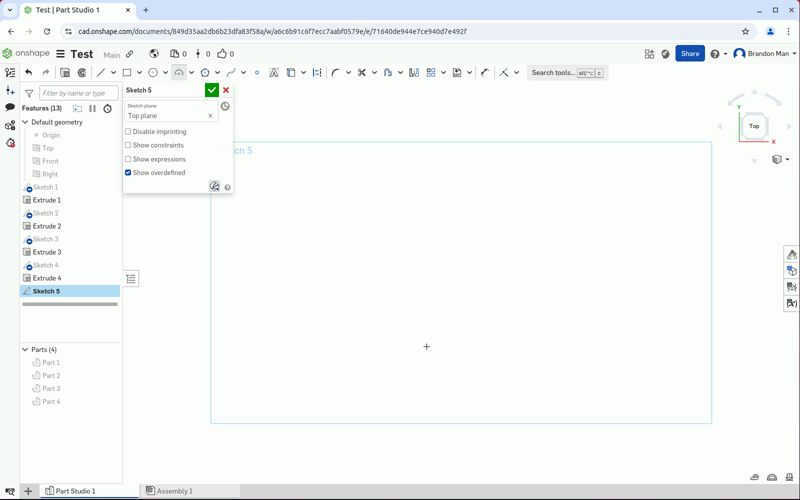
mouse_move(476, 396)
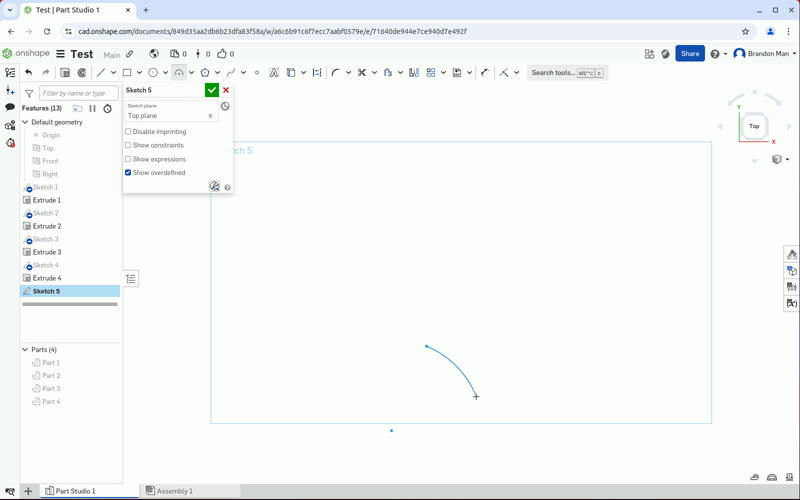
click(476, 396)
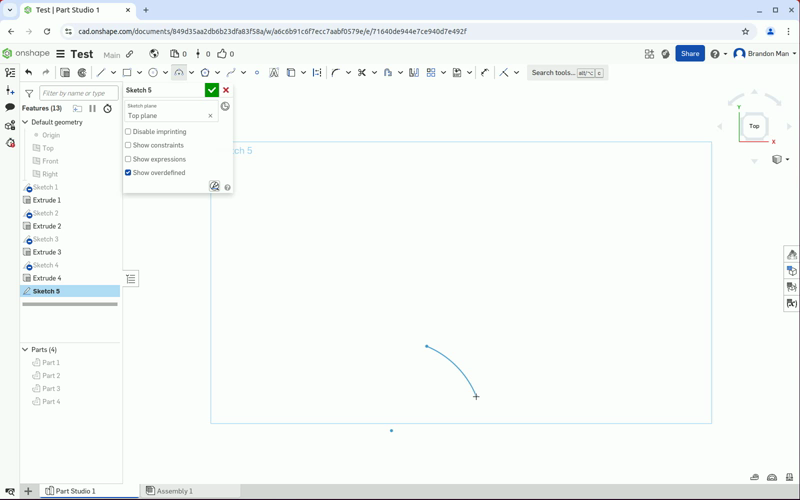
mouse_move(441, 381)
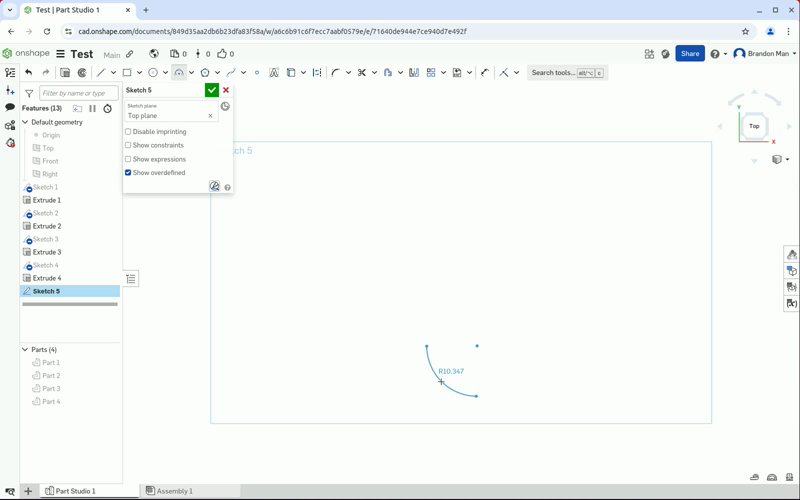
click(441, 381)
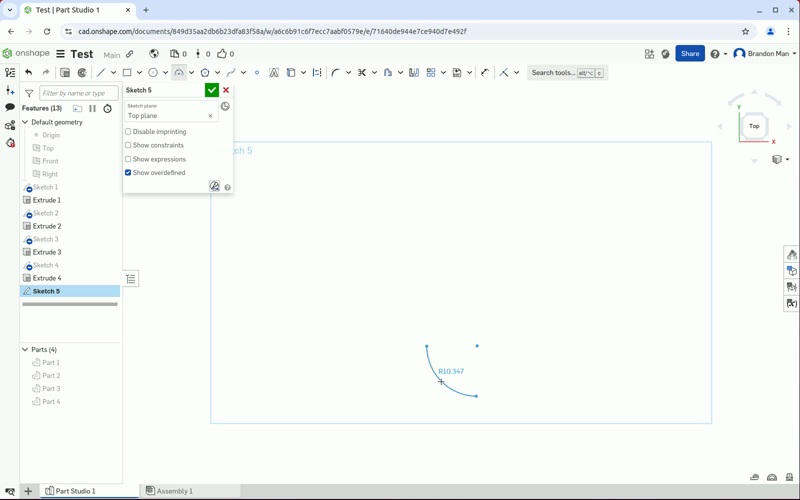
key_up(shift)
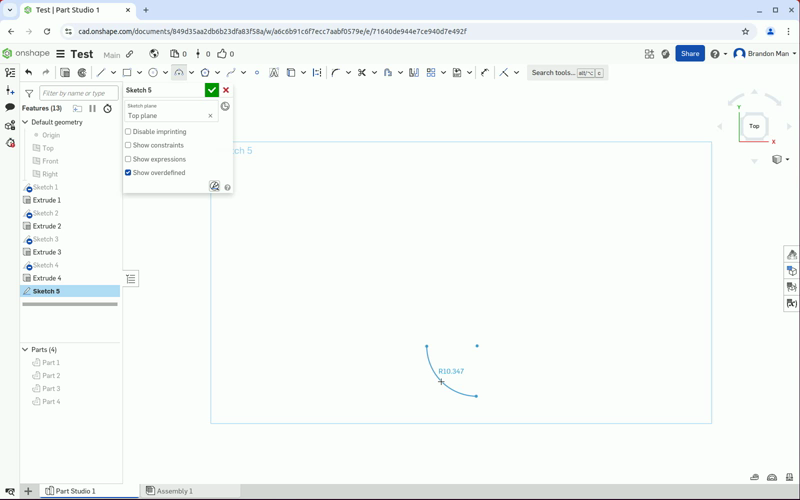
key(esc)
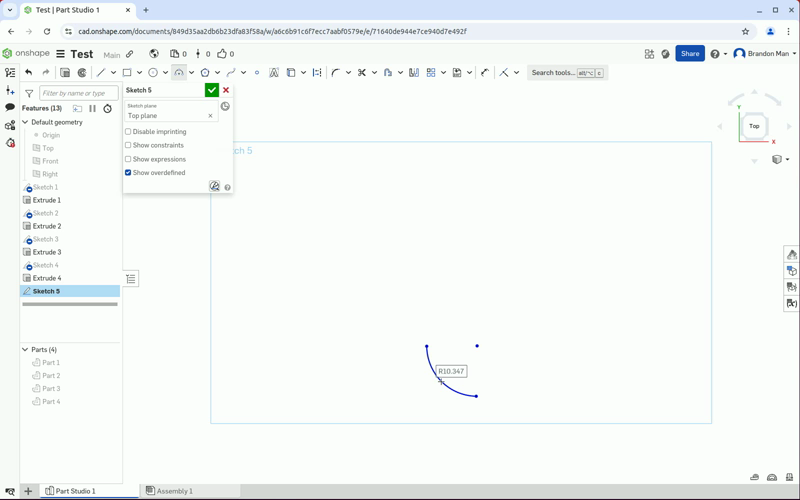
key(l)
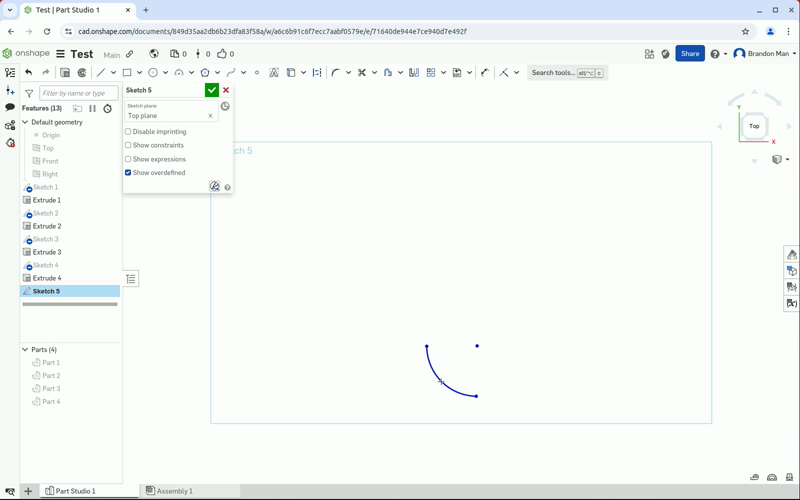
mouse_move(476, 396)
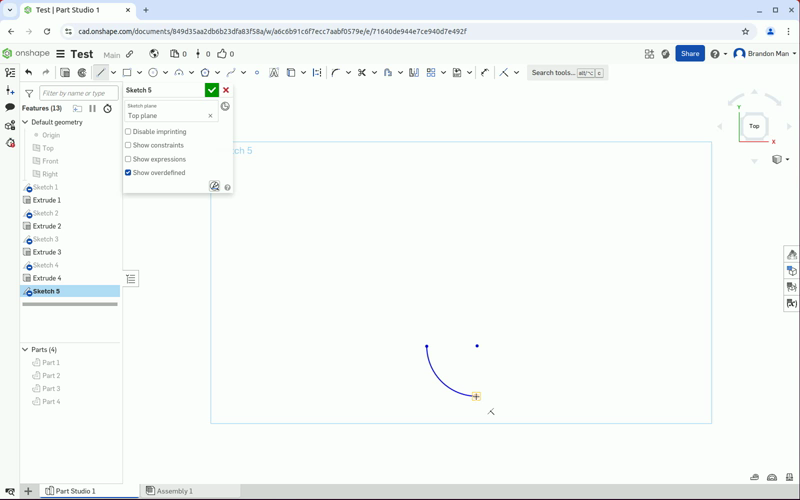
click(476, 396)
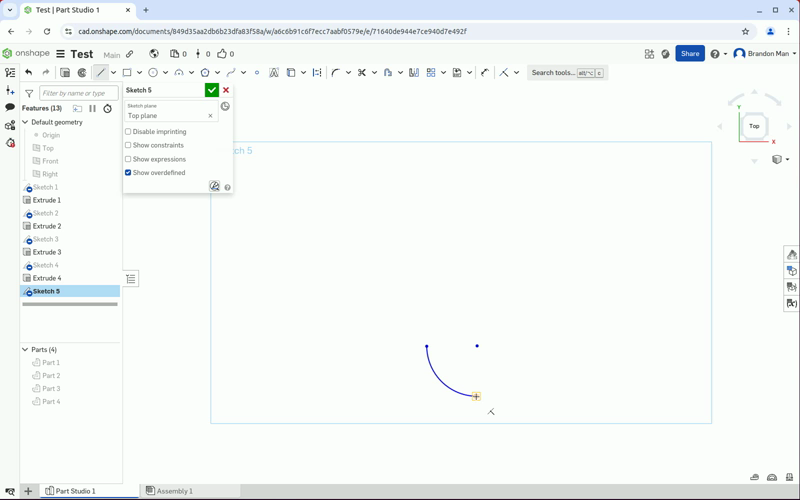
key_down(shift)
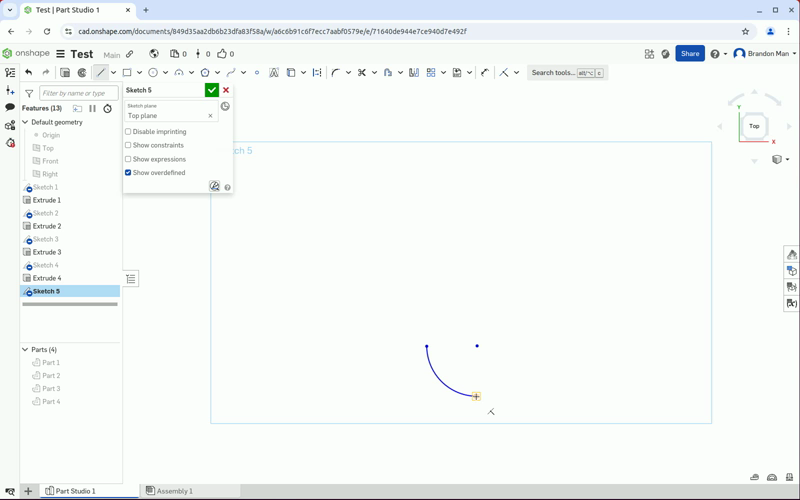
mouse_move(506, 396)
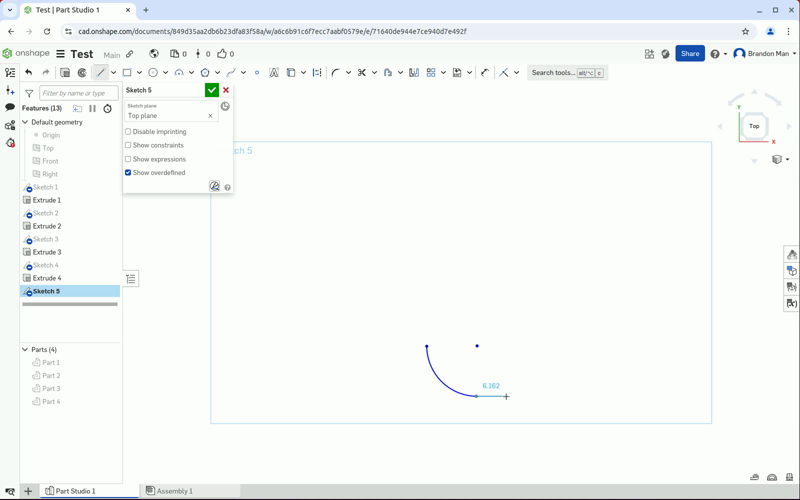
mouse_move(493, 396)
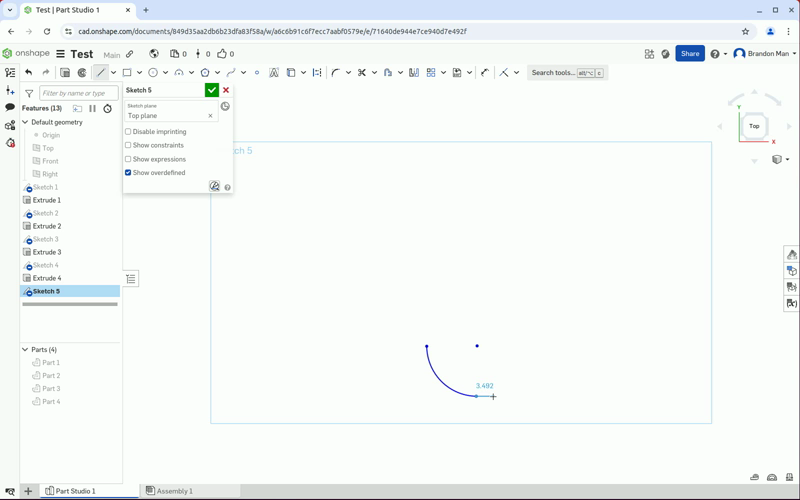
click(493, 396)
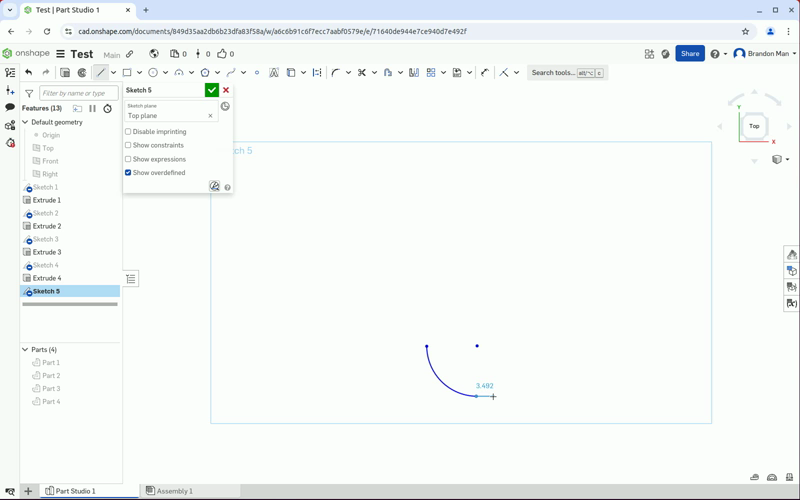
key_up(shift)
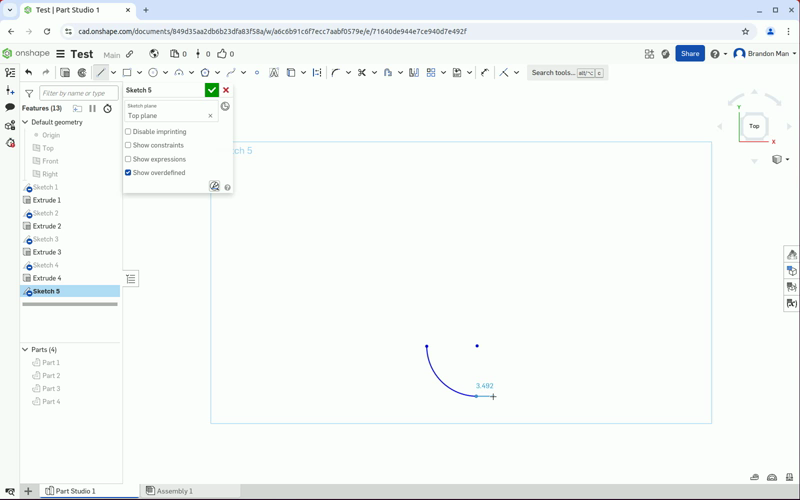
key_down(shift)
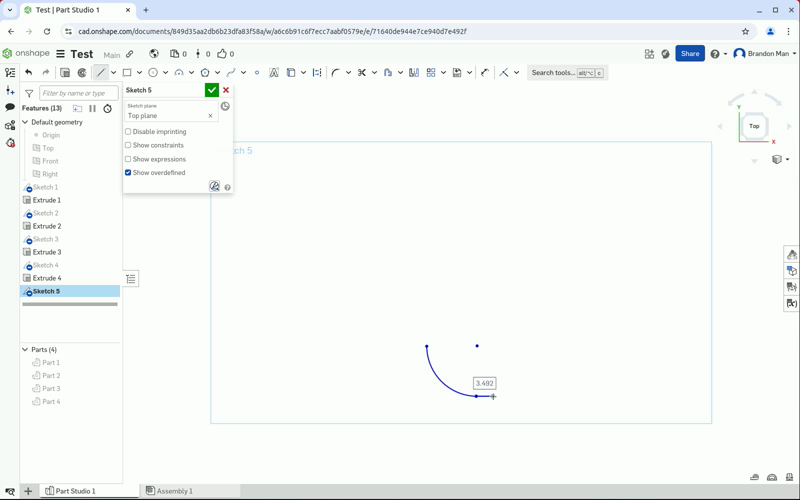
mouse_move(523, 396)
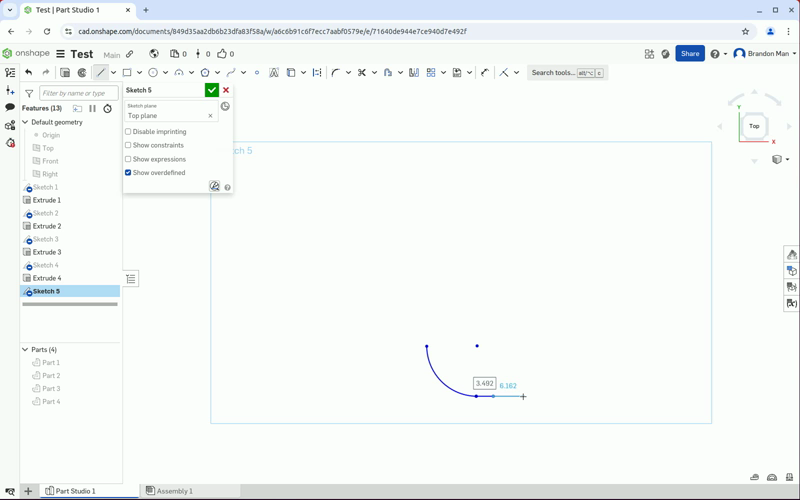
mouse_move(493, 362)
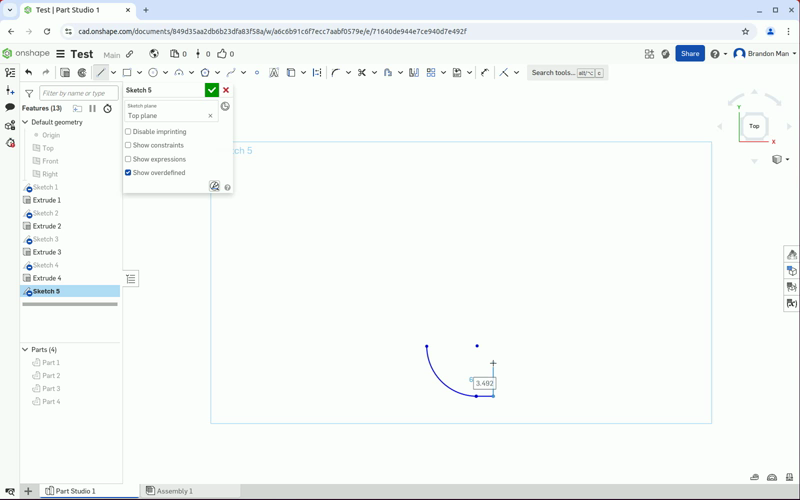
click(493, 362)
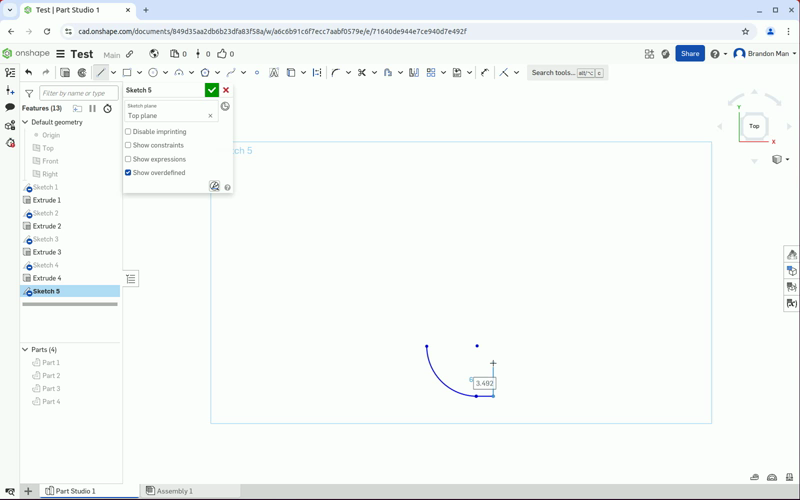
key_up(shift)
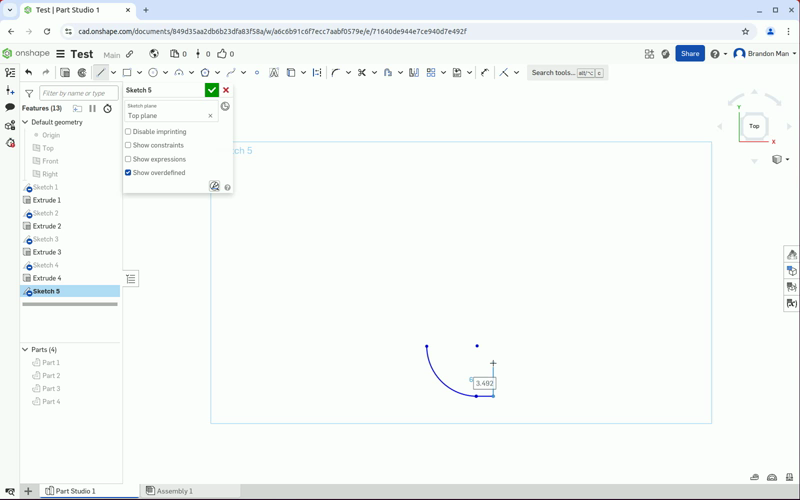
key_down(shift)
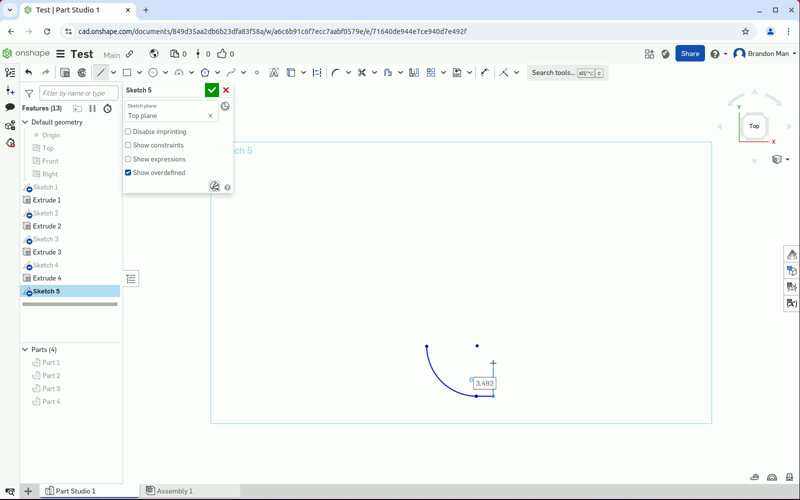
mouse_move(523, 362)
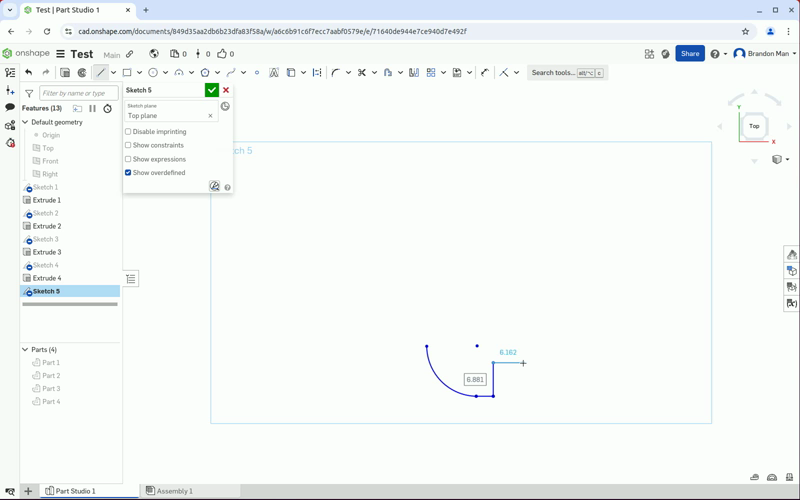
mouse_move(493, 315)
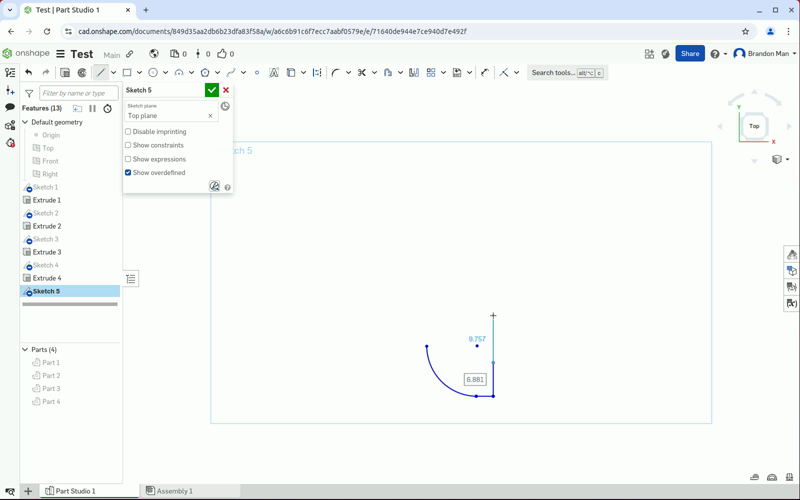
click(493, 315)
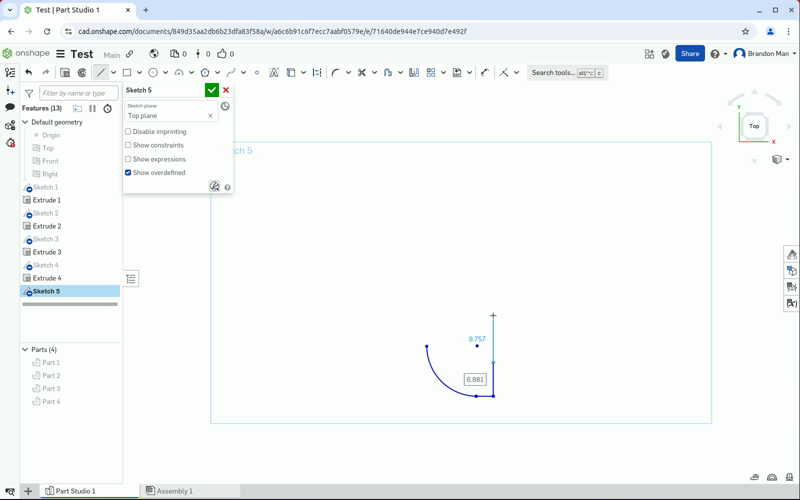
key_up(shift)
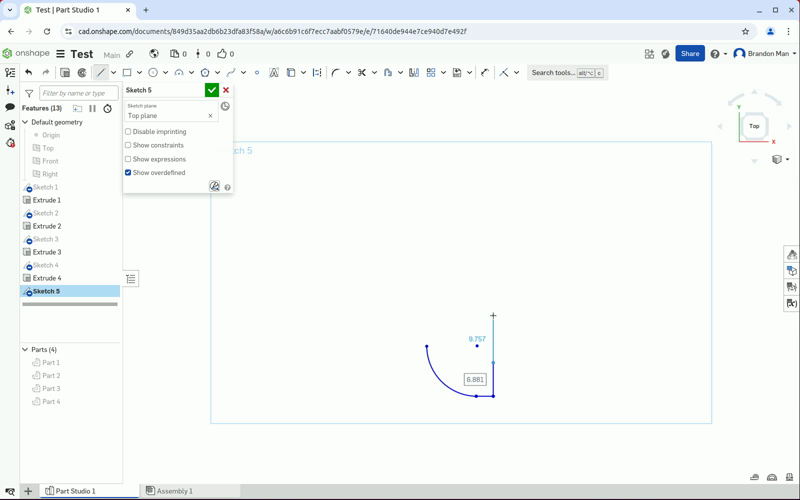
key_down(shift)
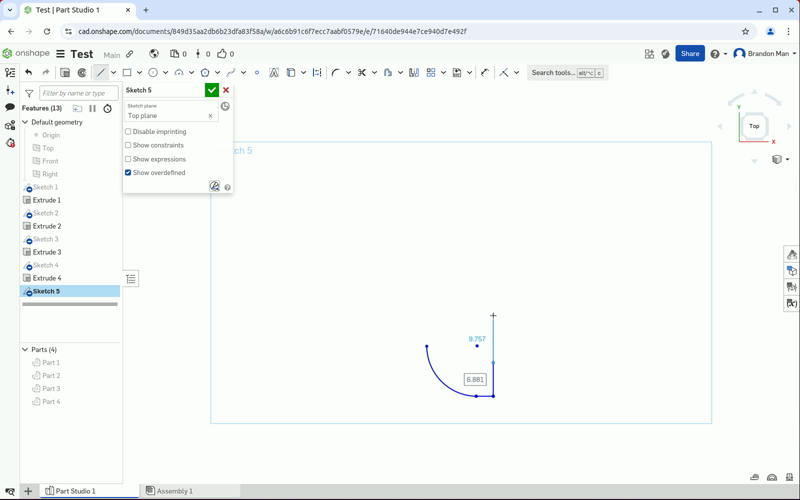
mouse_move(493, 241)
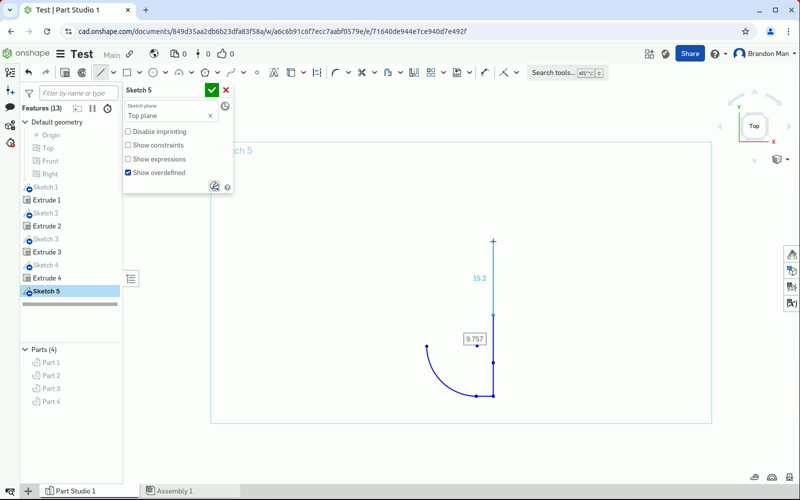
click(493, 241)
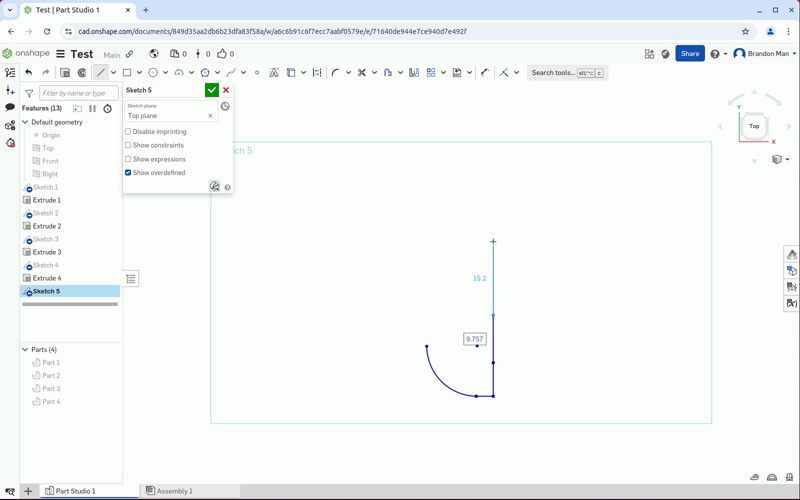
key_up(shift)
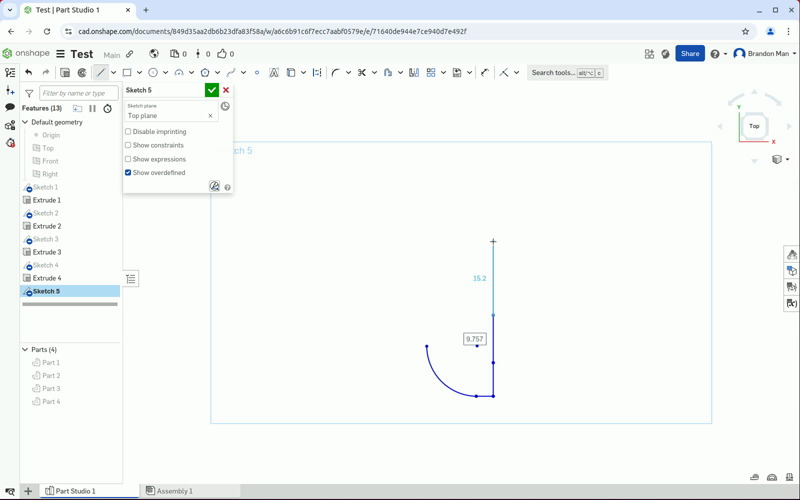
key_down(shift)
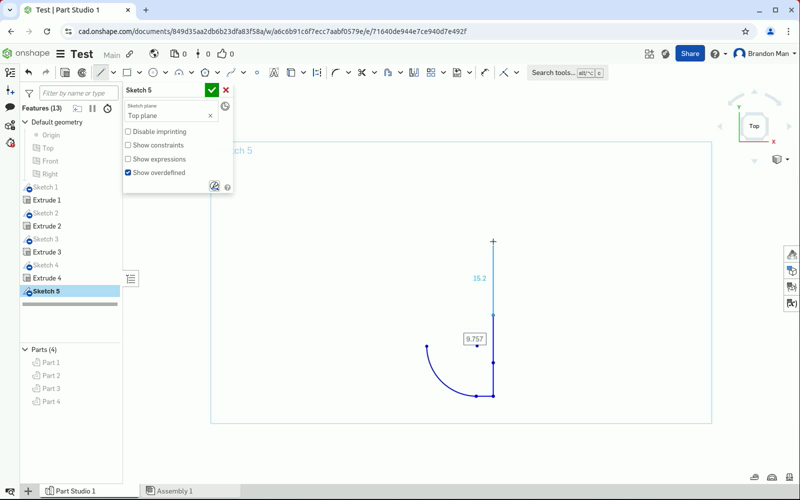
mouse_move(523, 241)
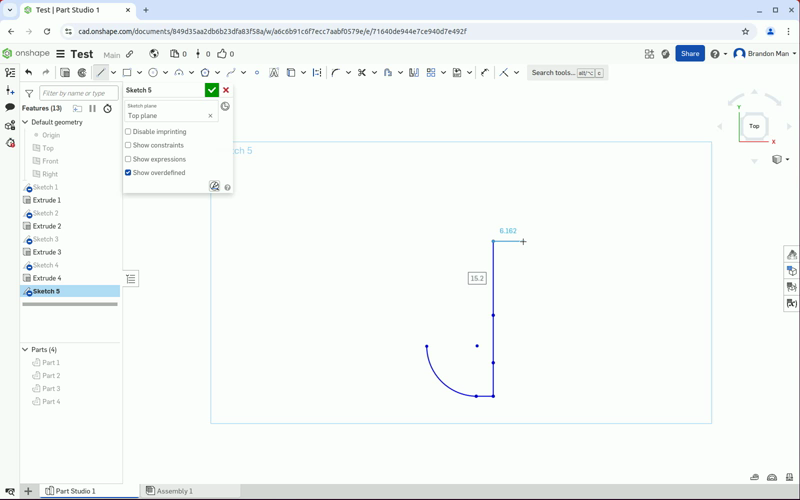
mouse_move(493, 211)
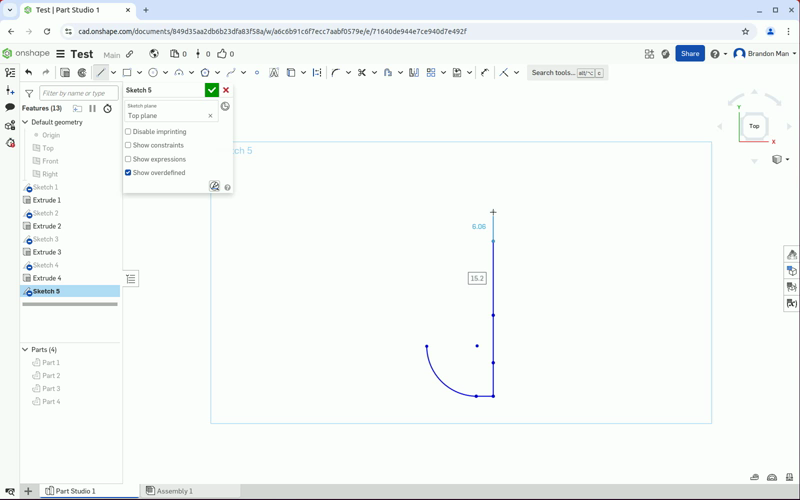
click(493, 211)
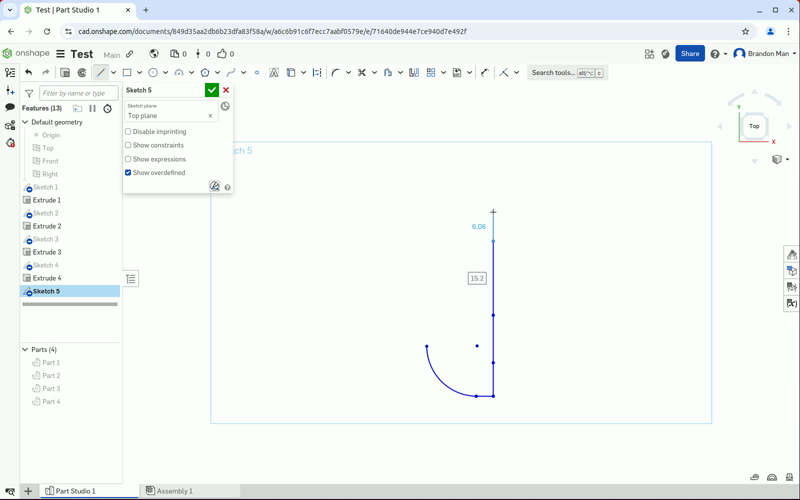
key_up(shift)
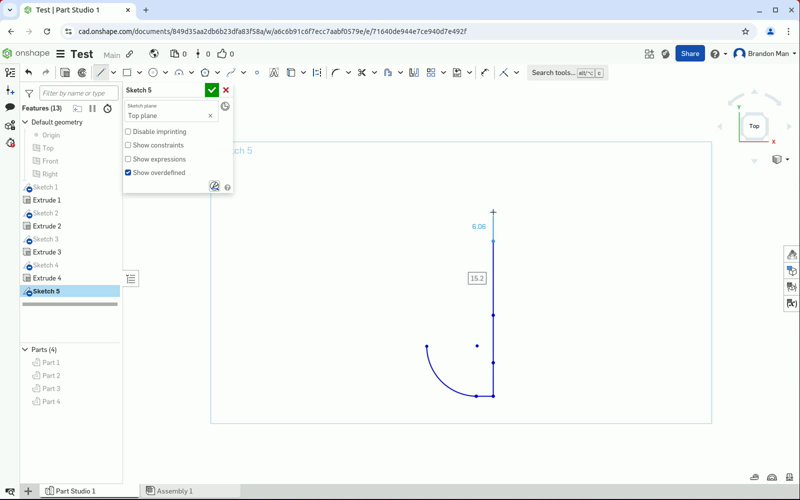
key_down(shift)
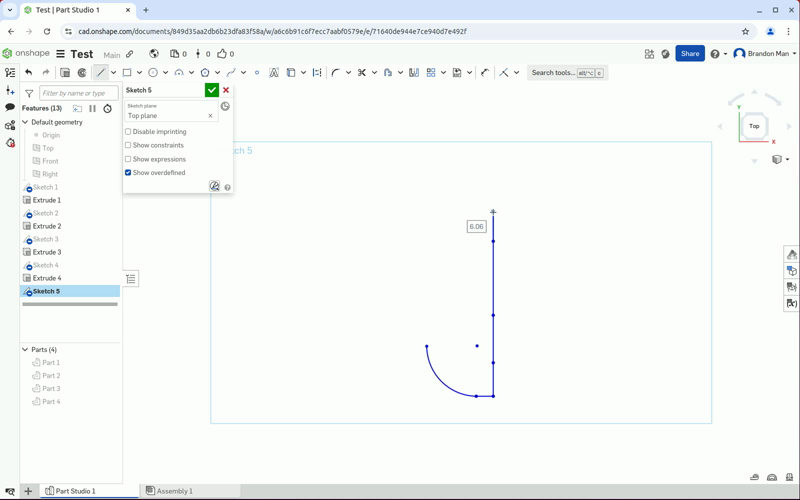
mouse_move(523, 211)
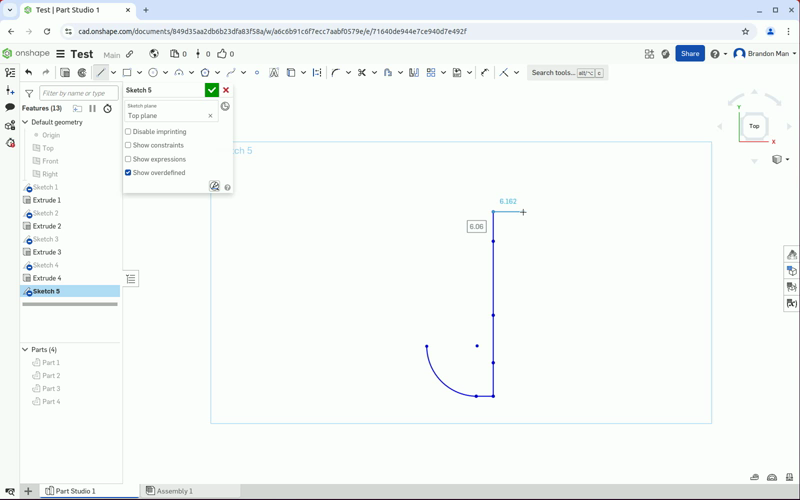
mouse_move(493, 170)
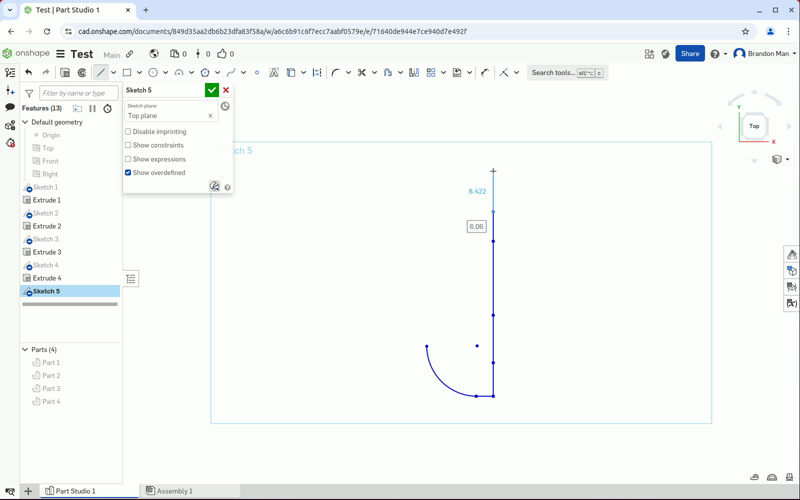
click(493, 170)
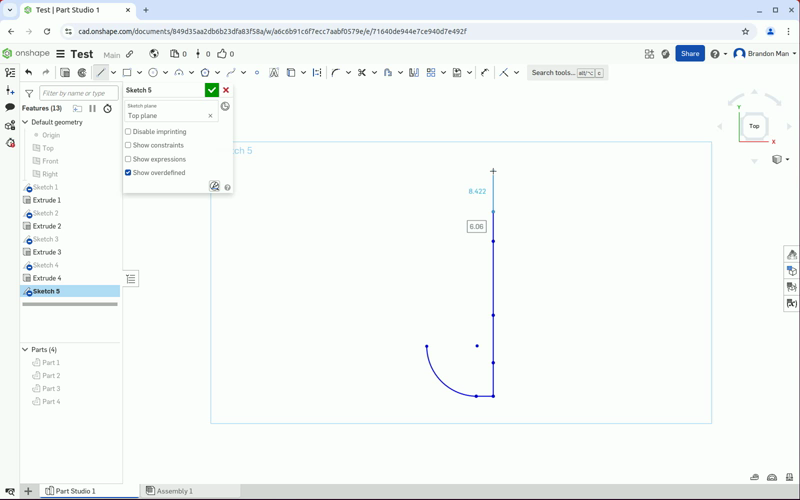
key_up(shift)
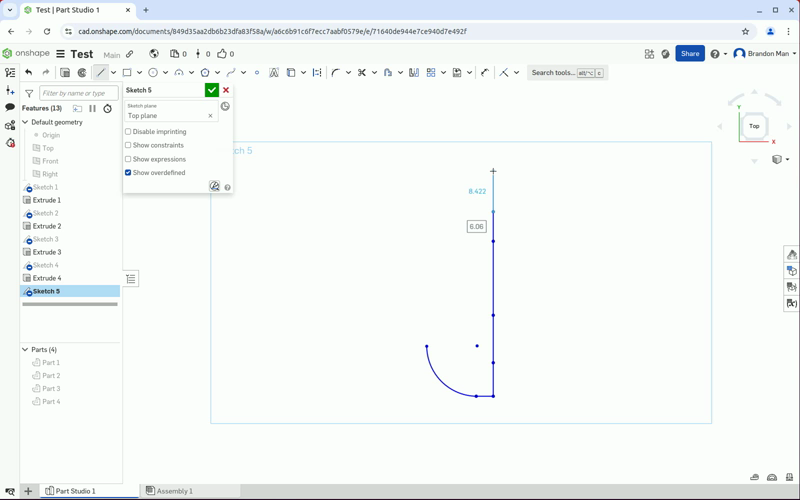
key_down(shift)
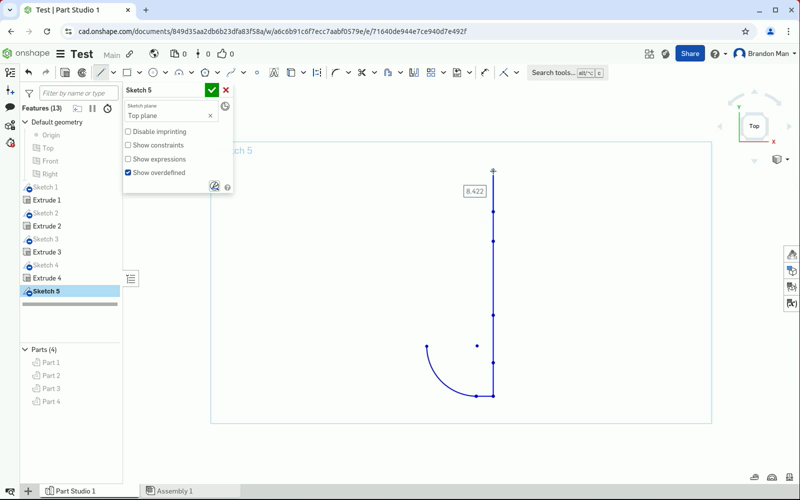
mouse_move(426, 170)
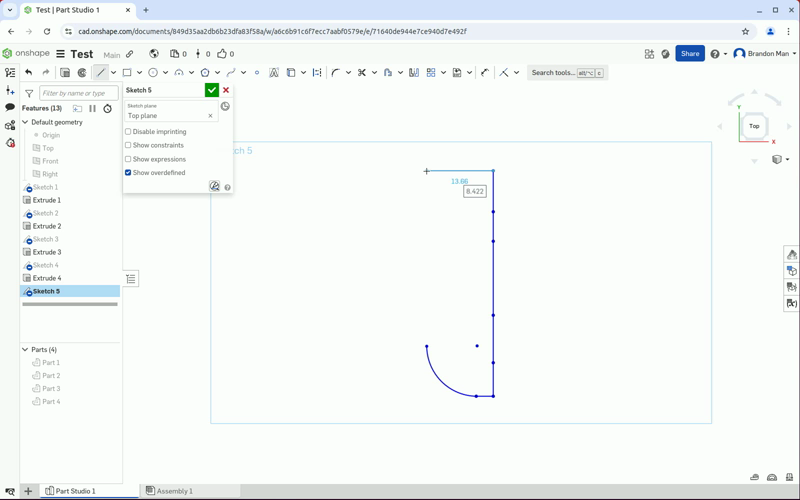
click(426, 170)
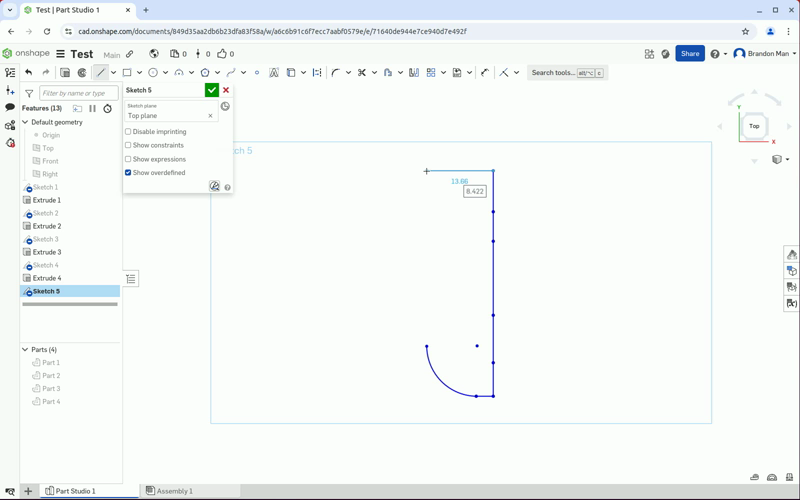
key_up(shift)
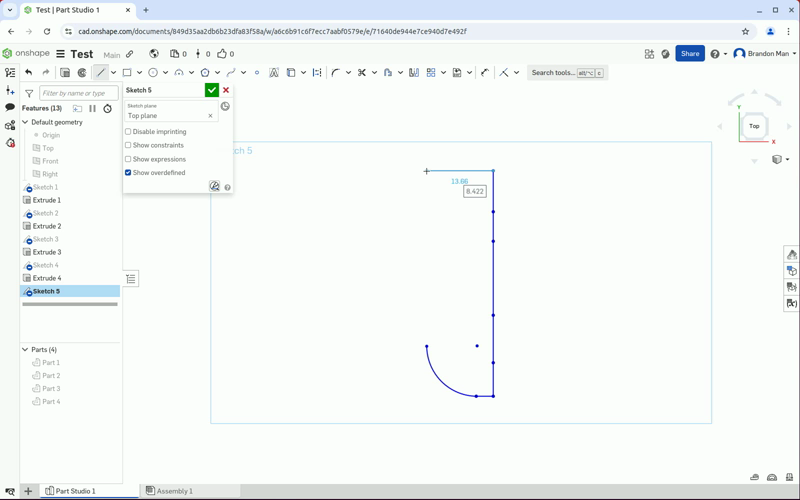
key_down(shift)
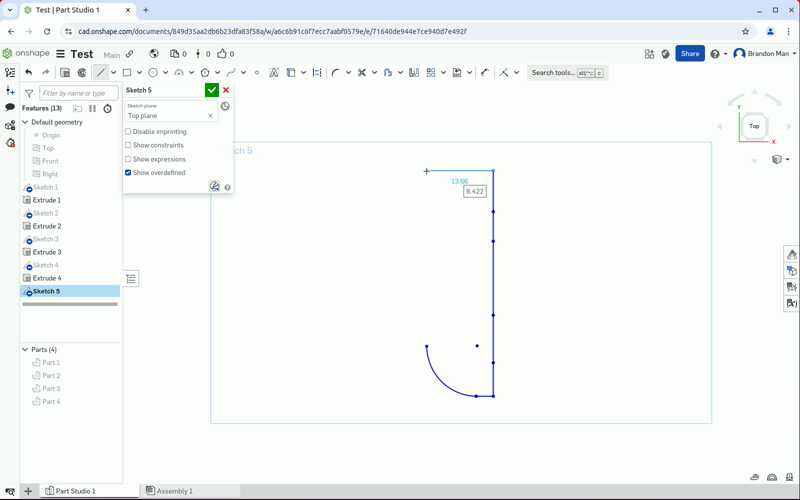
mouse_move(456, 170)
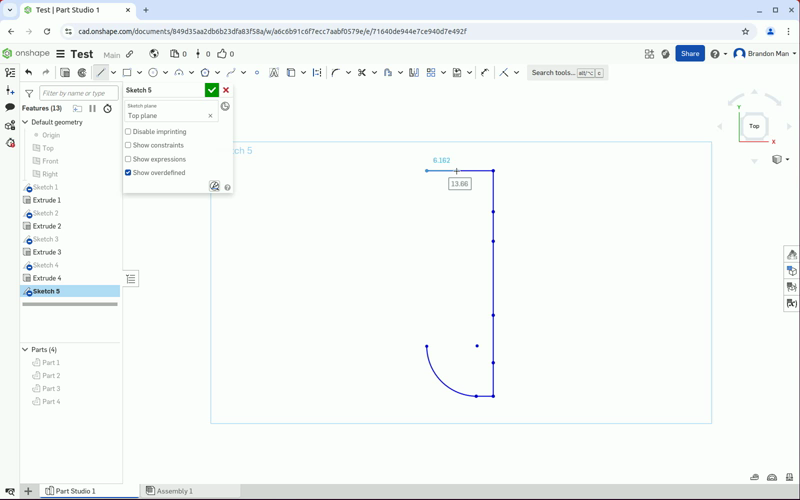
mouse_move(426, 209)
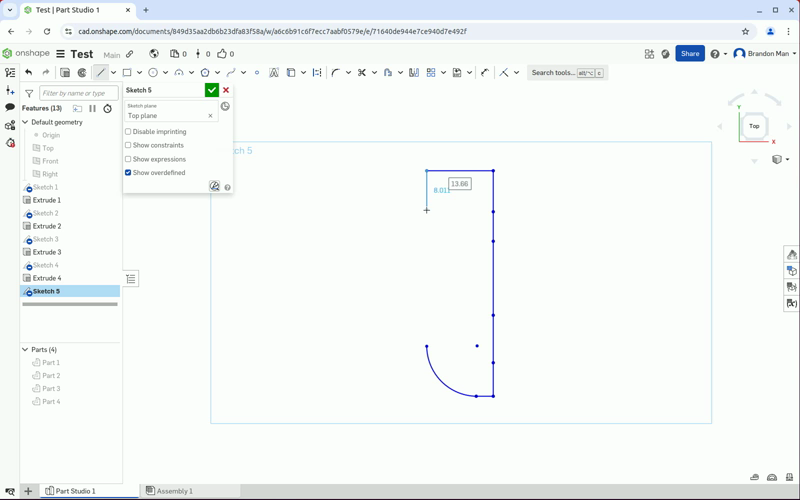
click(426, 209)
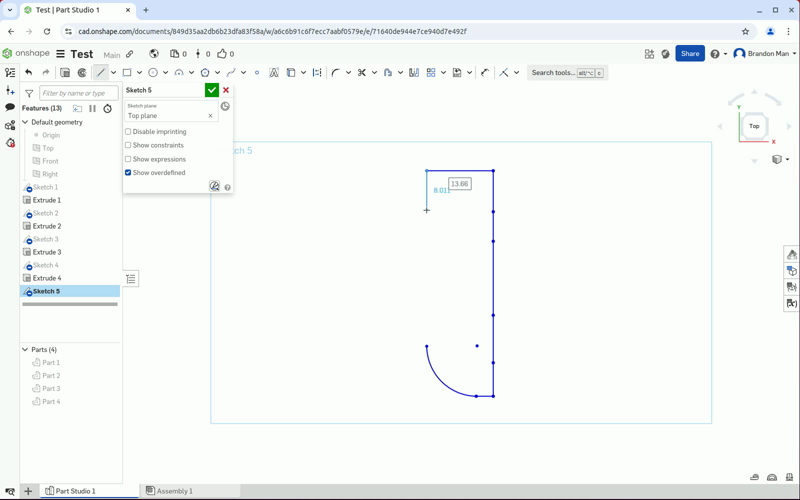
key_up(shift)
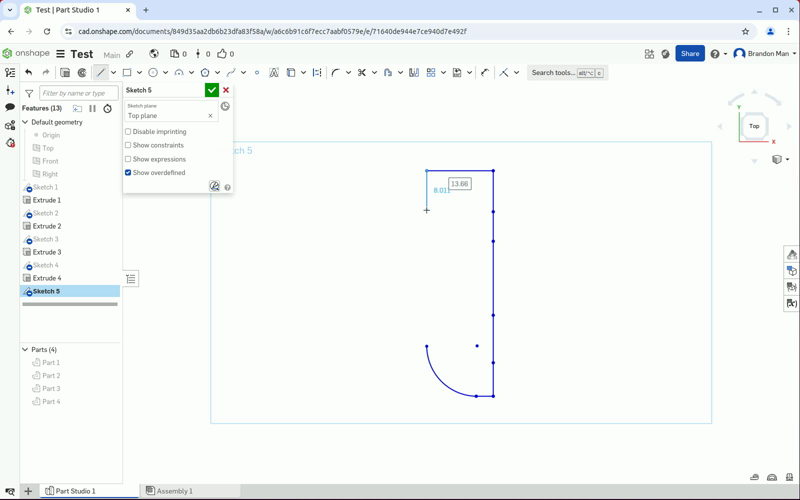
key_down(shift)
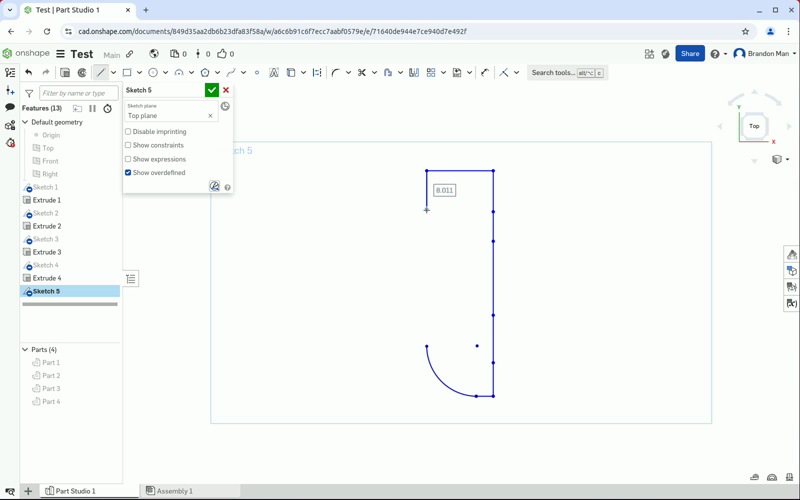
mouse_move(426, 274)
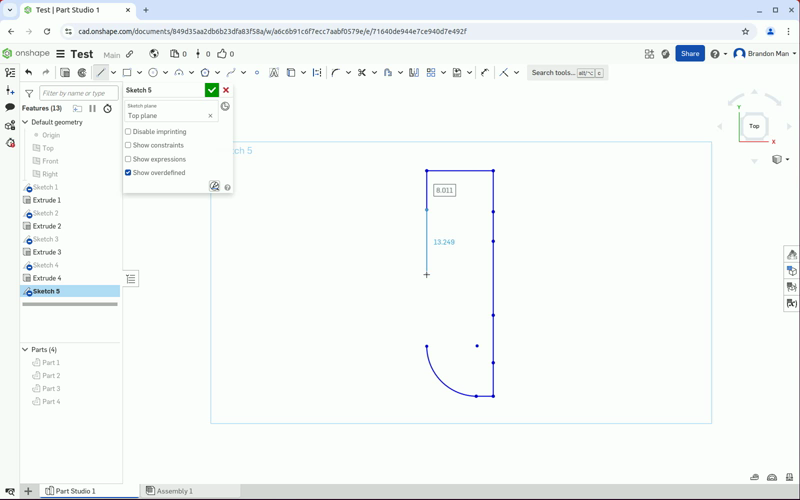
click(426, 274)
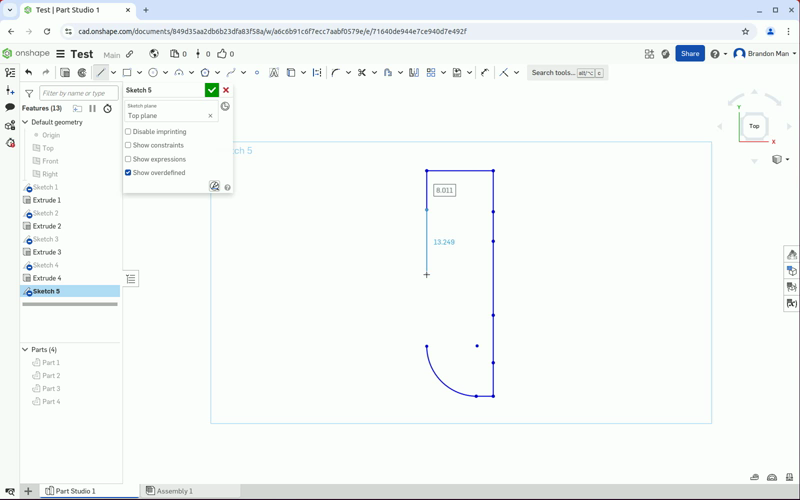
key_up(shift)
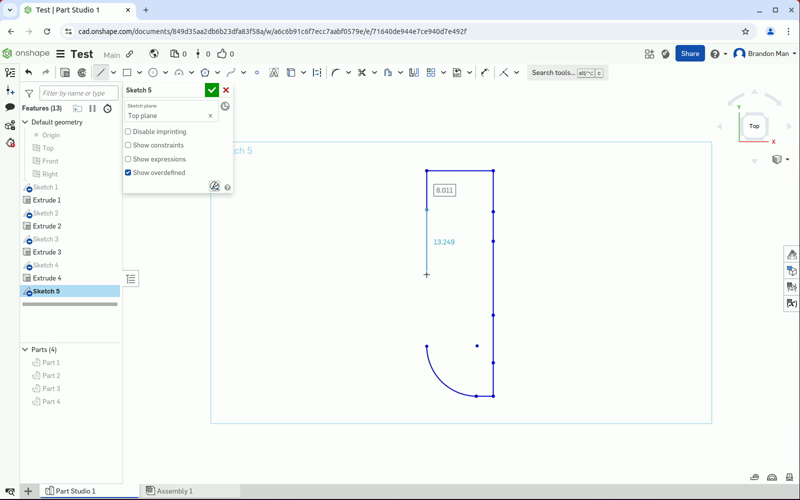
key_down(shift)
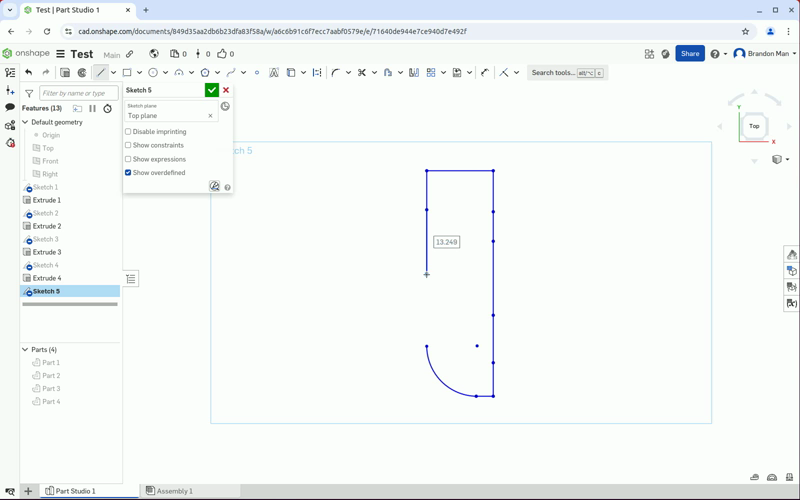
mouse_move(426, 346)
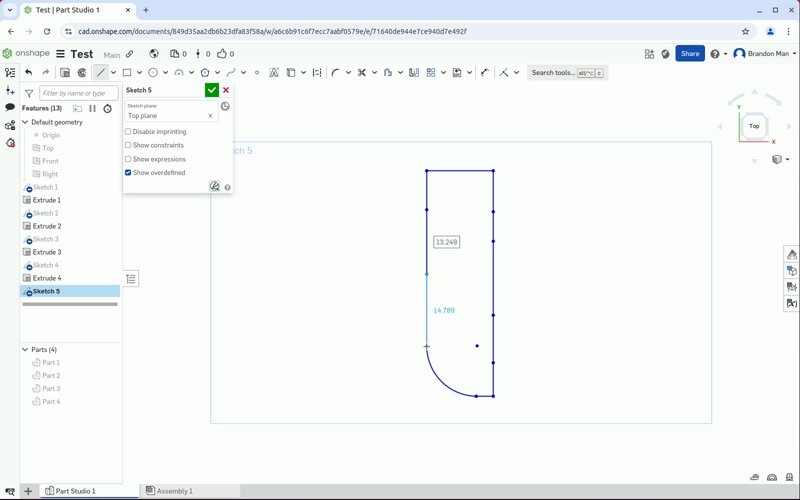
key_up(shift)
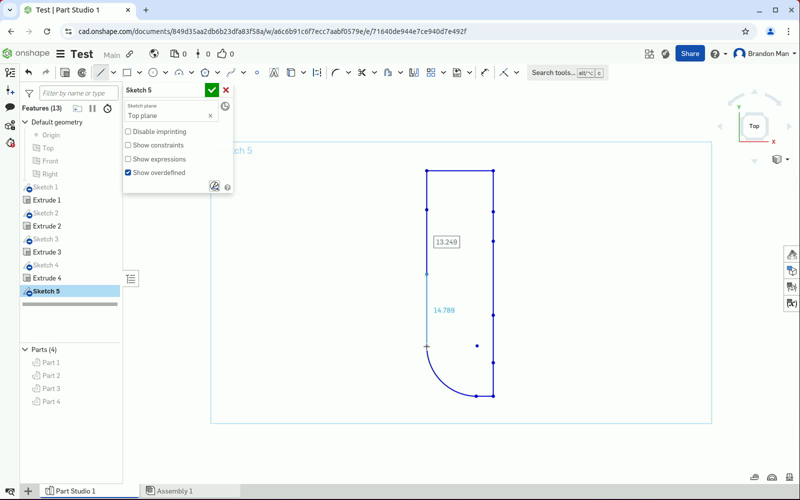
click(426, 346)
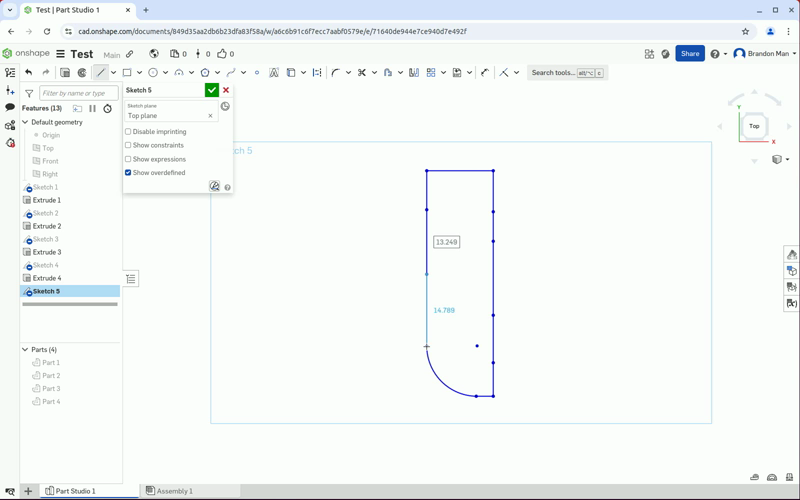
key(esc)
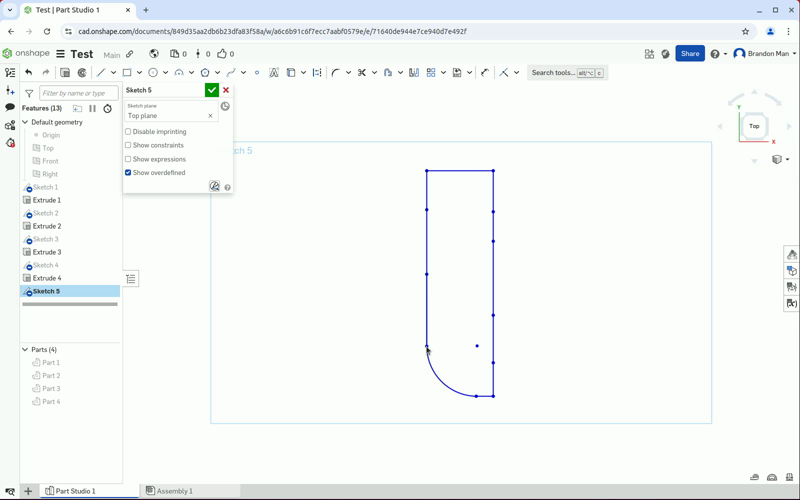
key(l)
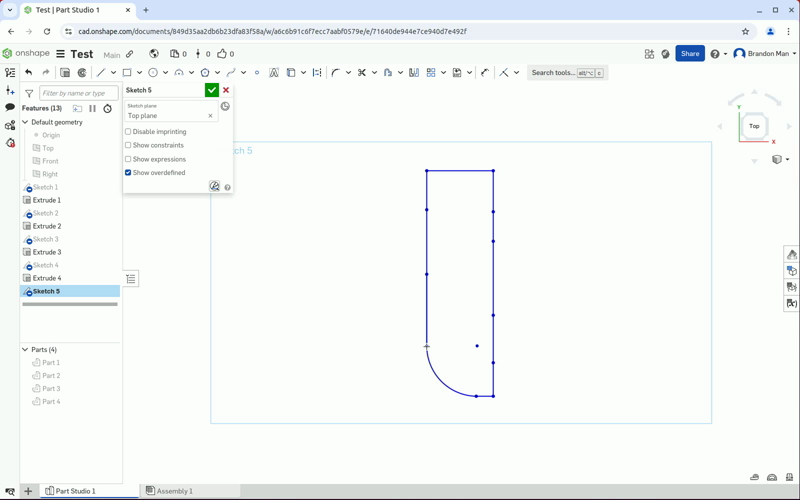
key_down(shift)
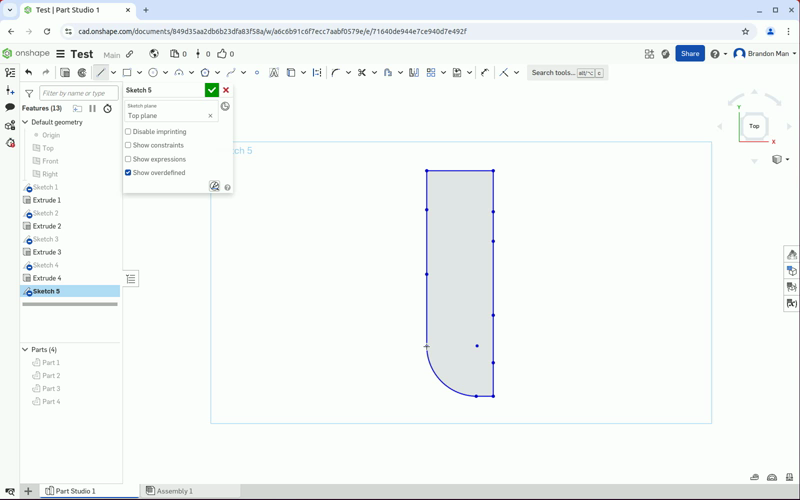
mouse_move(439, 222)
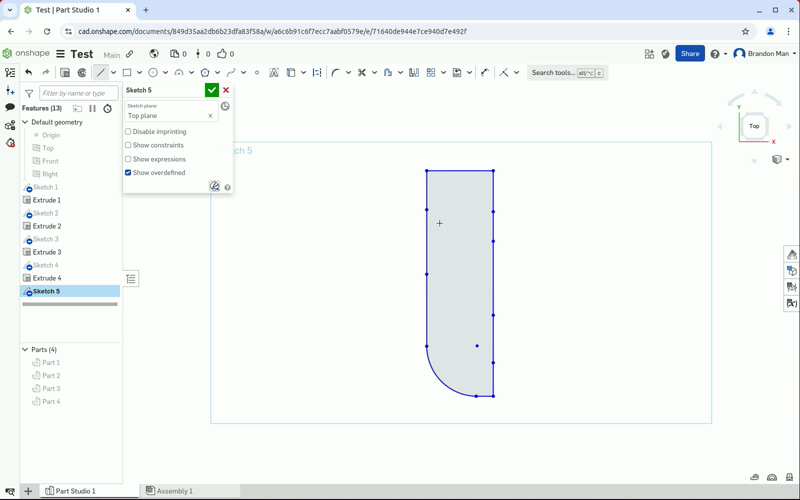
click(439, 222)
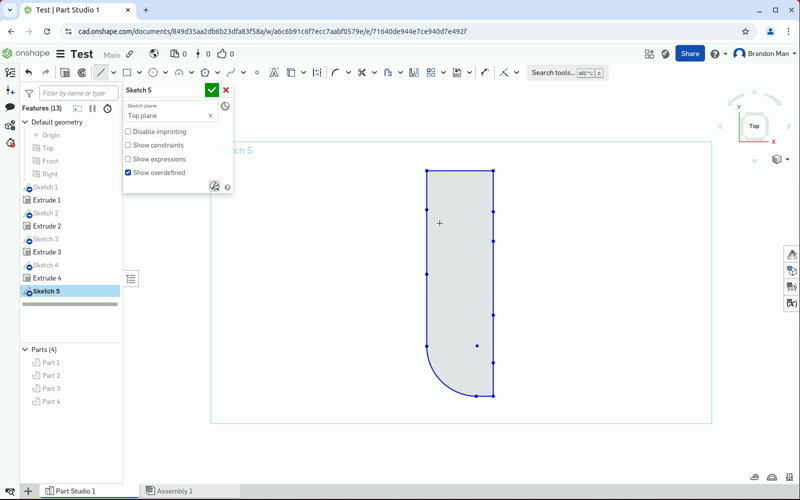
key_up(shift)
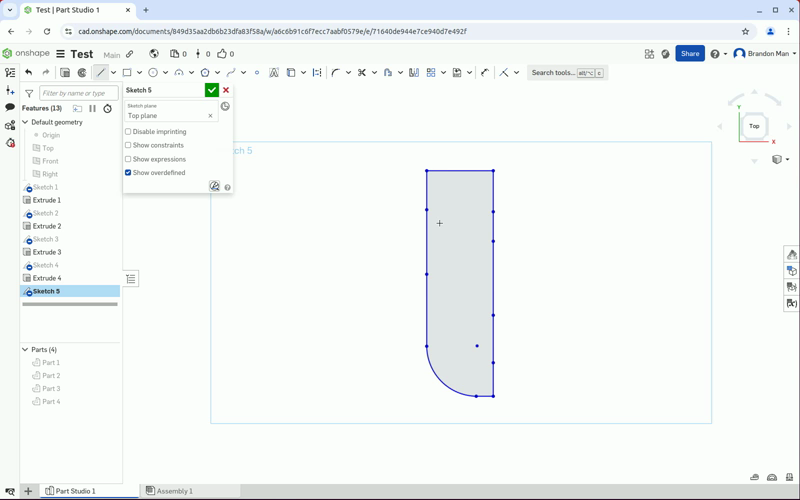
key_down(shift)
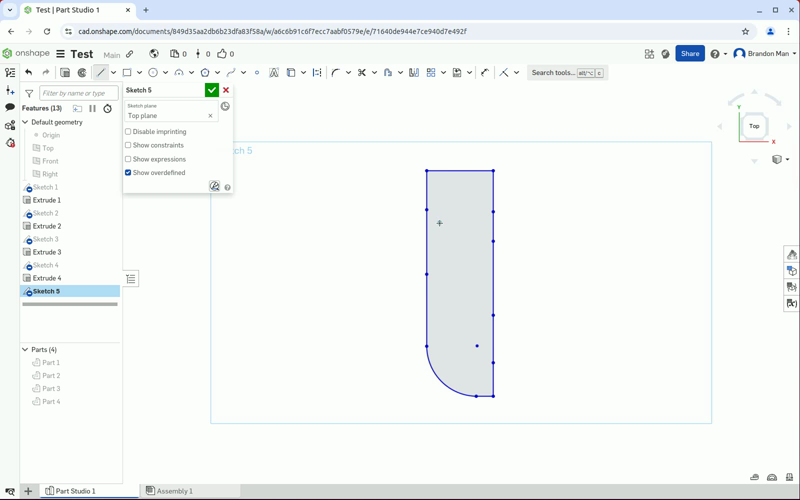
mouse_move(469, 222)
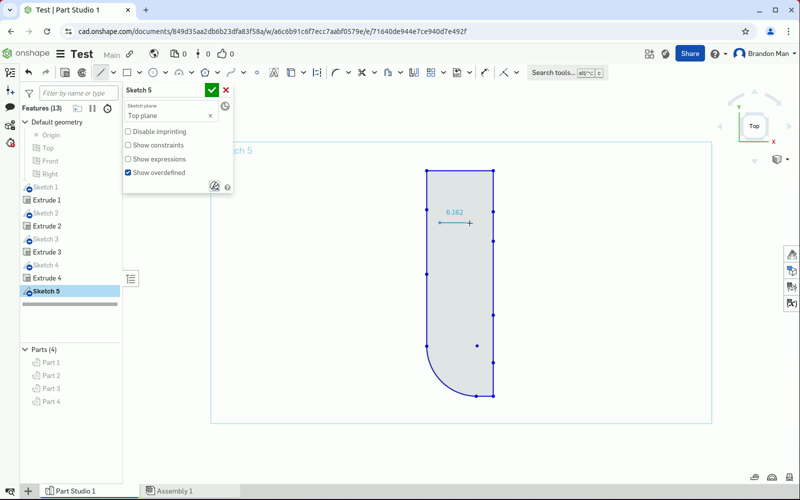
mouse_move(485, 222)
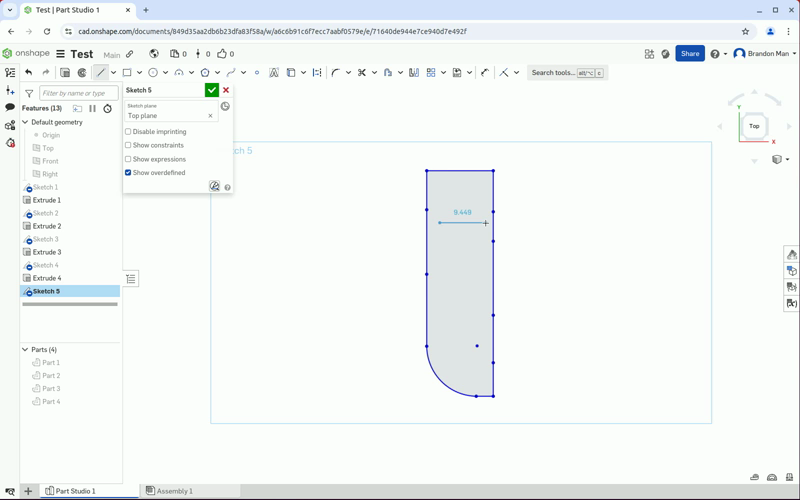
click(485, 222)
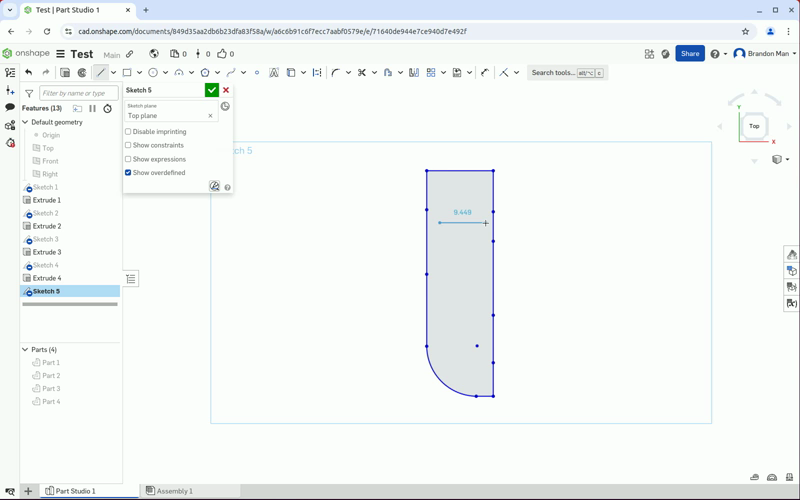
key_up(shift)
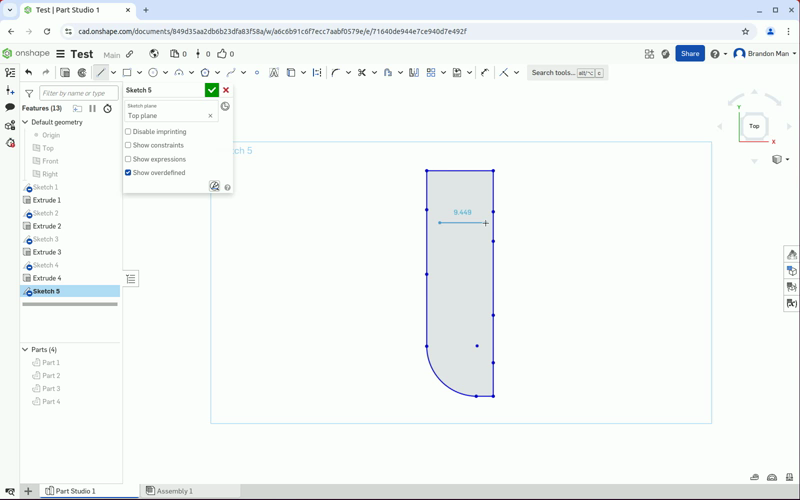
key_down(shift)
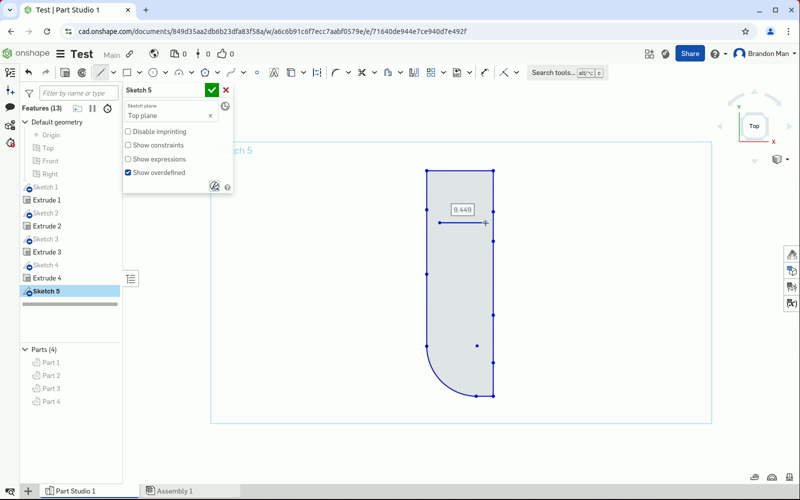
mouse_move(515, 222)
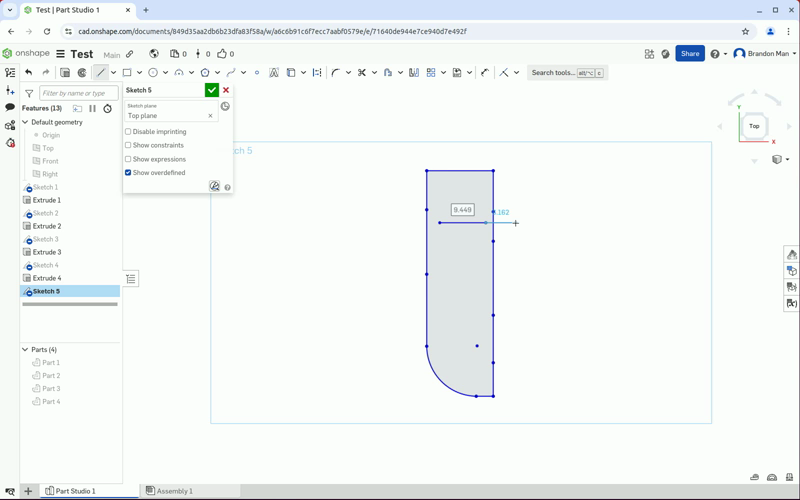
mouse_move(485, 200)
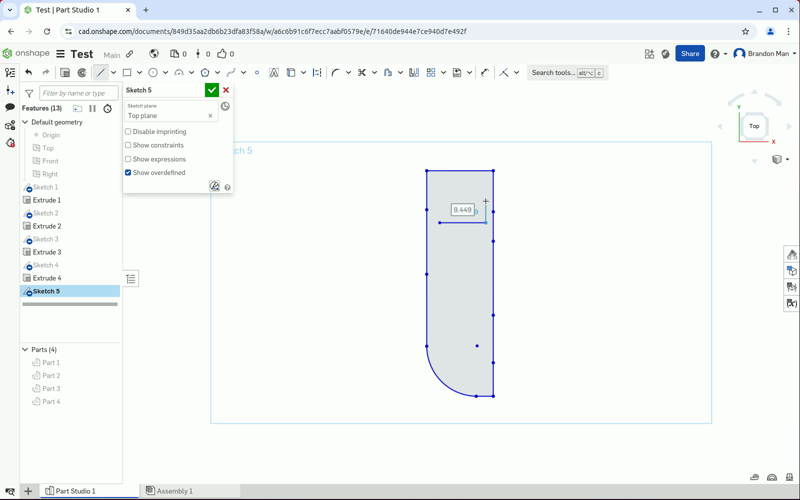
click(485, 200)
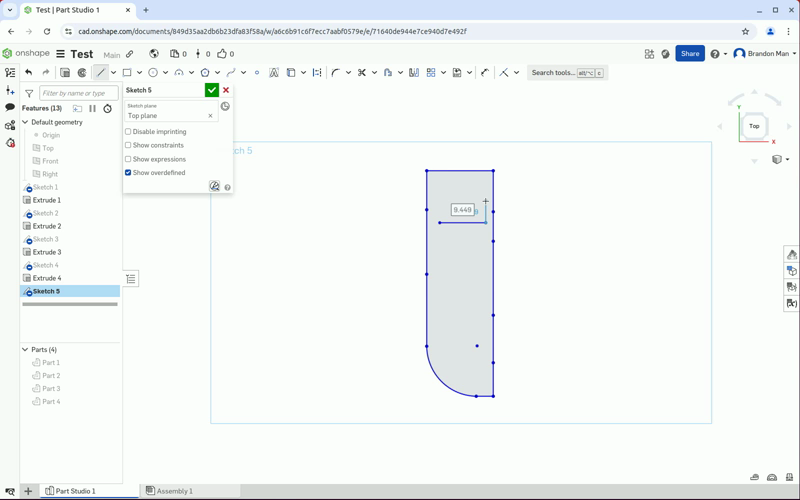
key_up(shift)
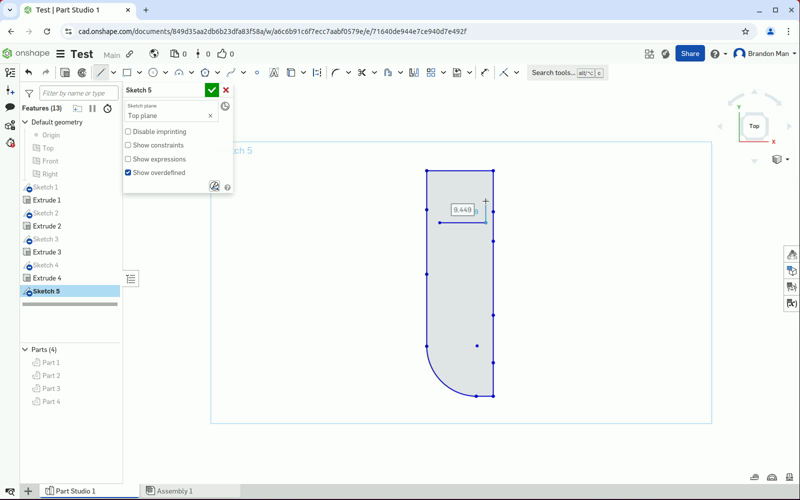
key_down(shift)
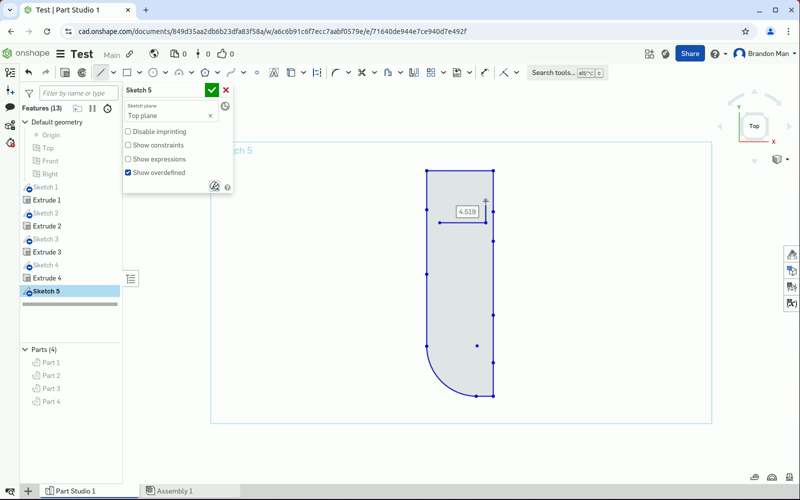
mouse_move(515, 200)
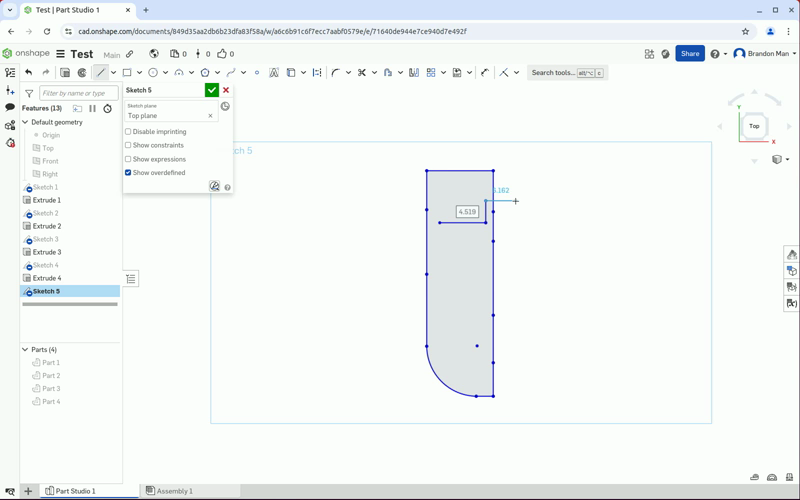
mouse_move(439, 200)
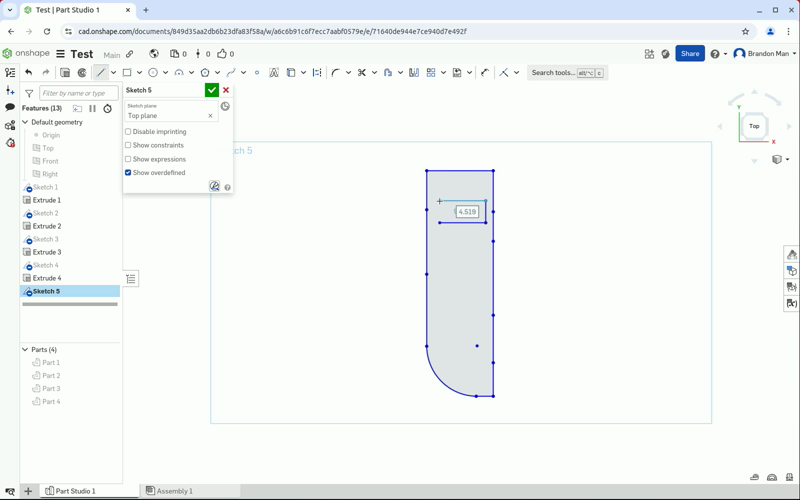
click(439, 200)
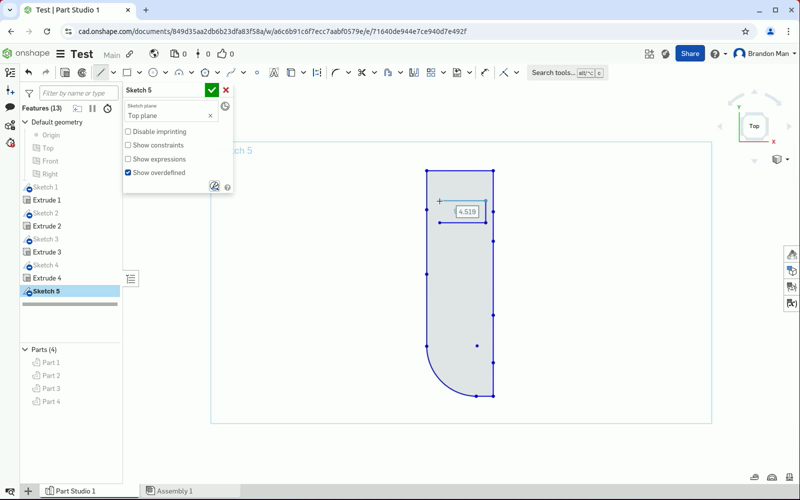
key_up(shift)
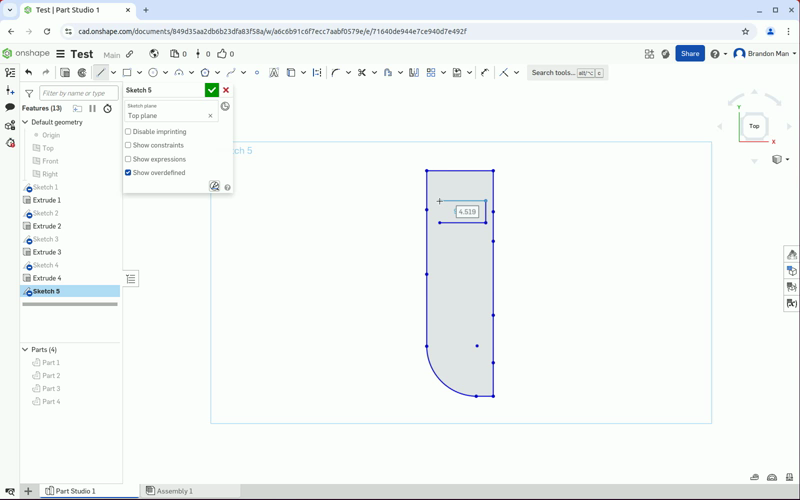
mouse_move(469, 200)
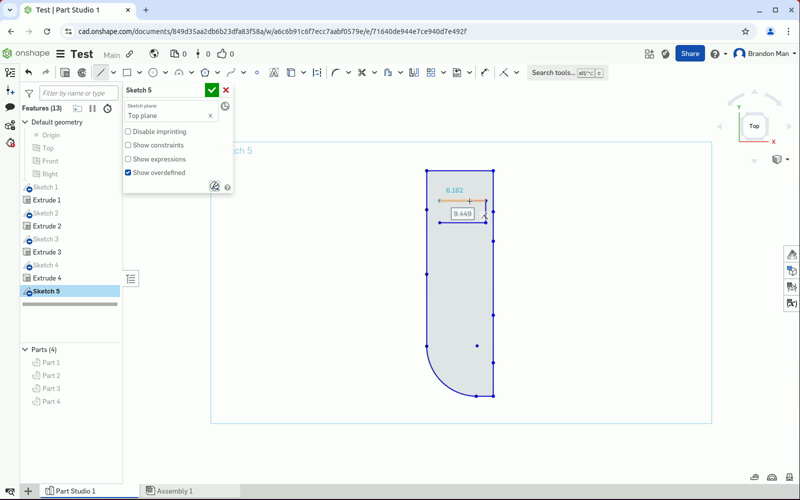
key_down(shift)
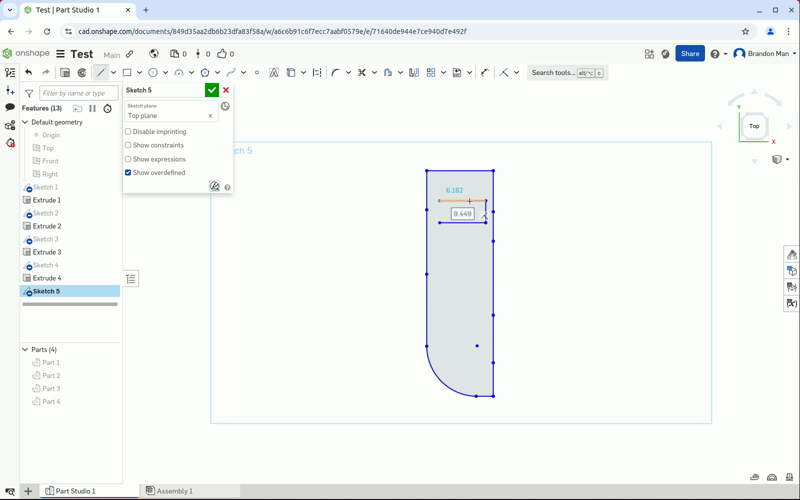
mouse_move(439, 222)
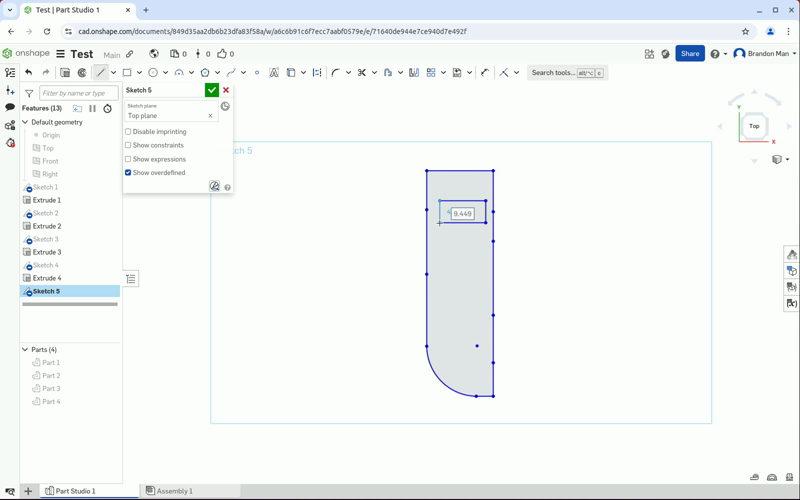
key_up(shift)
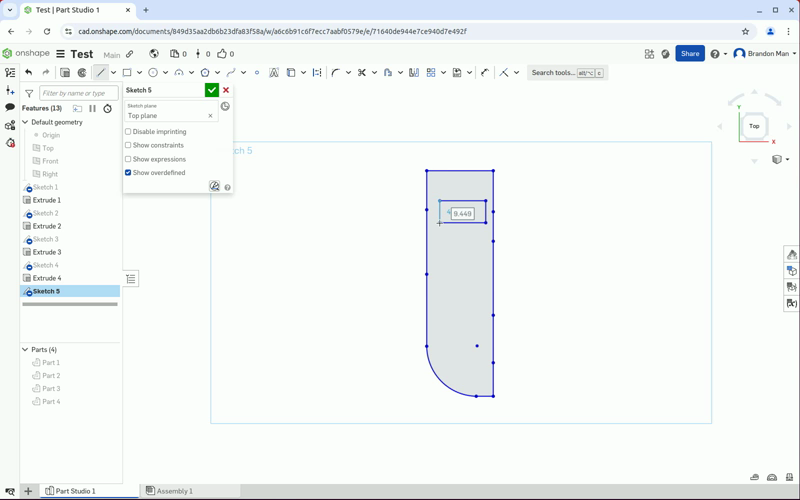
click(439, 222)
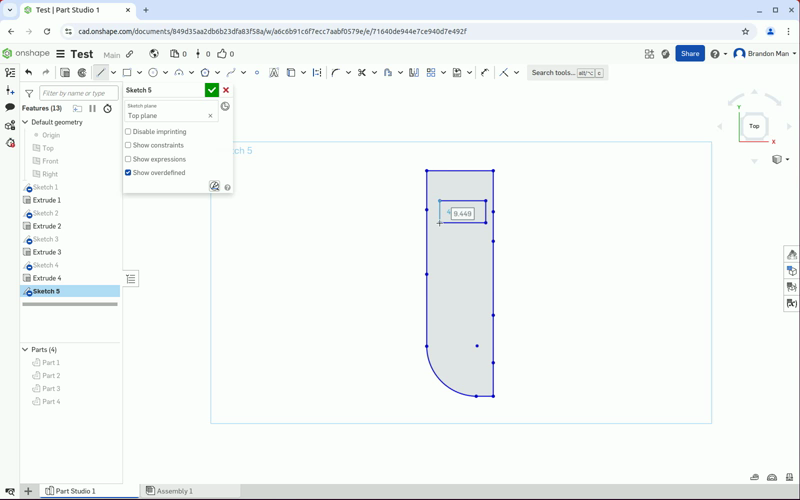
key(esc)
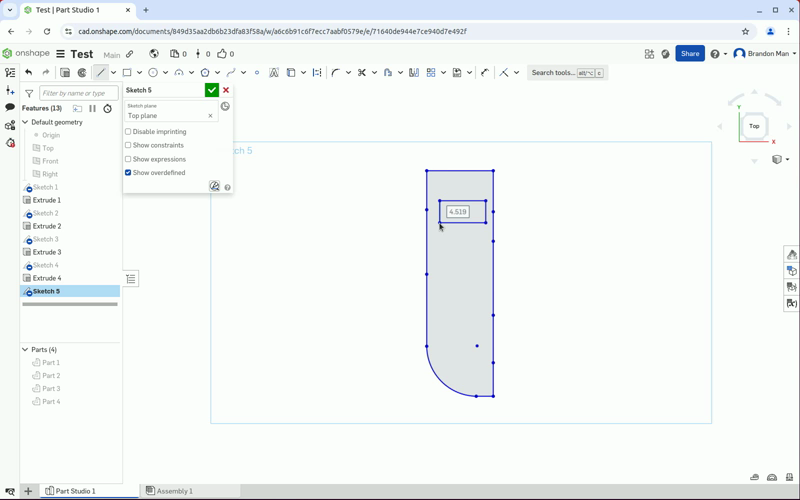
mouse_move(471, 383)
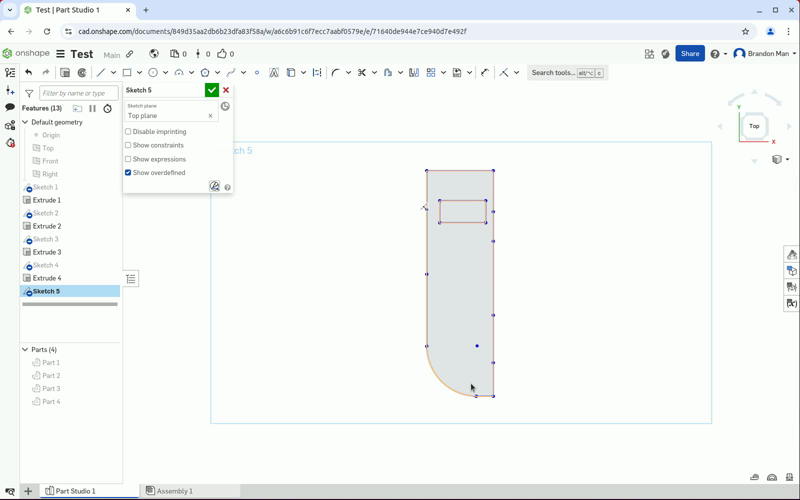
click(471, 383)
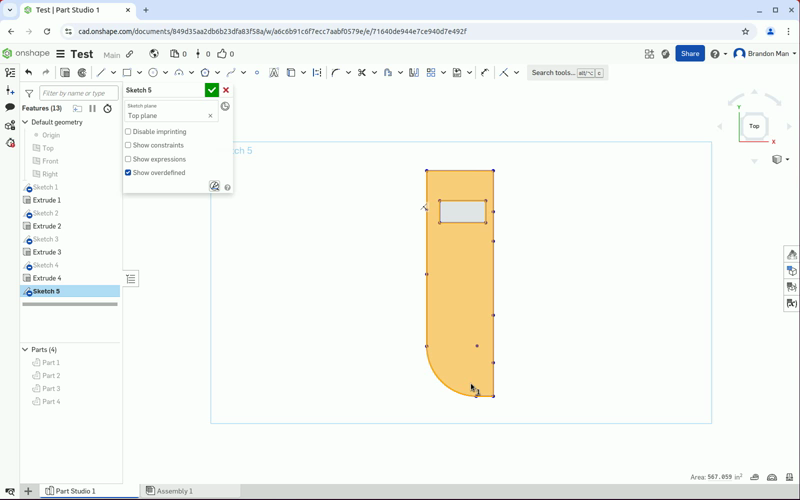
mouse_move(73, 352)
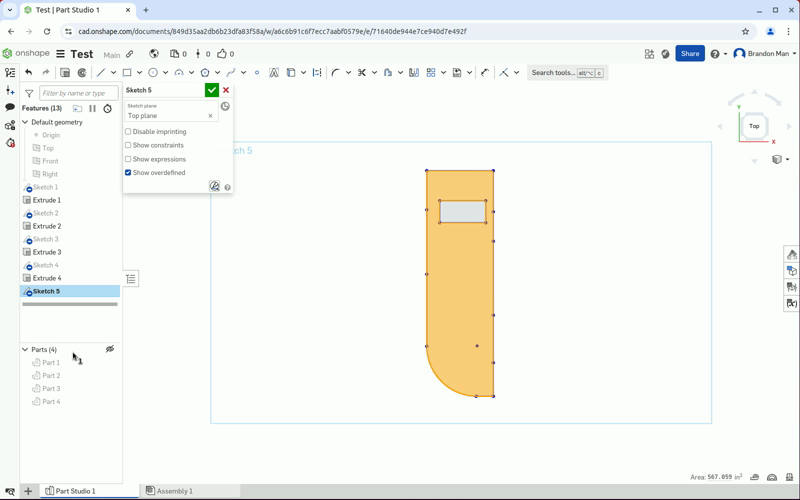
key(shift+y)
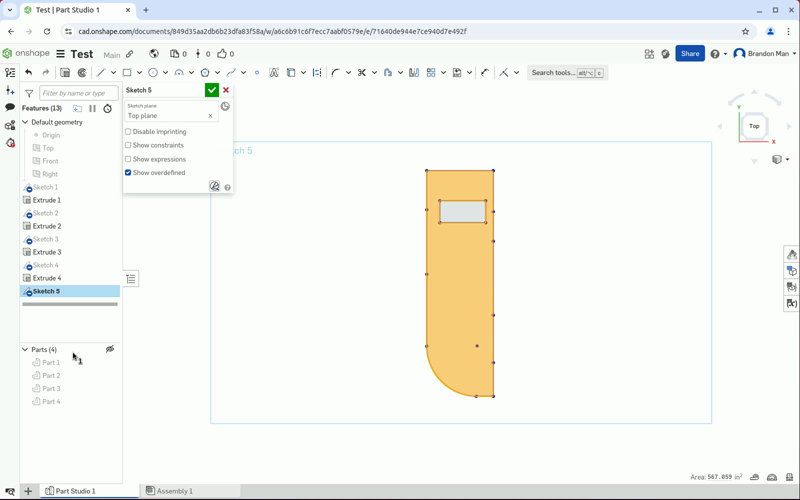
key(shift+e)
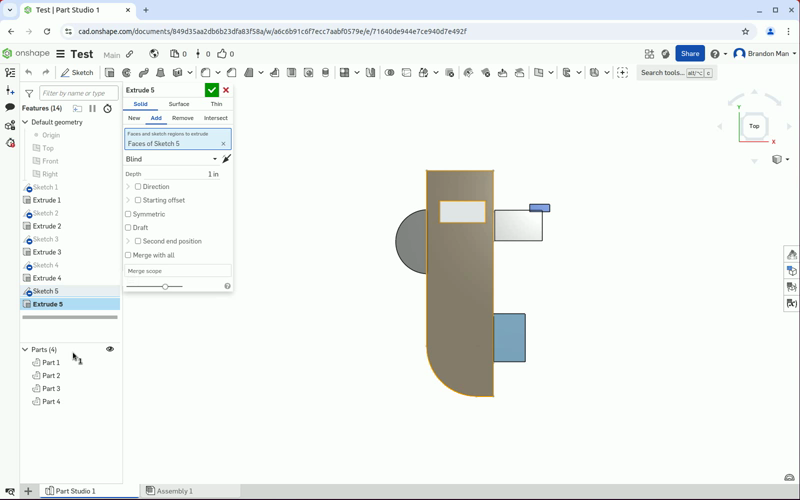
mouse_move(143, 106)
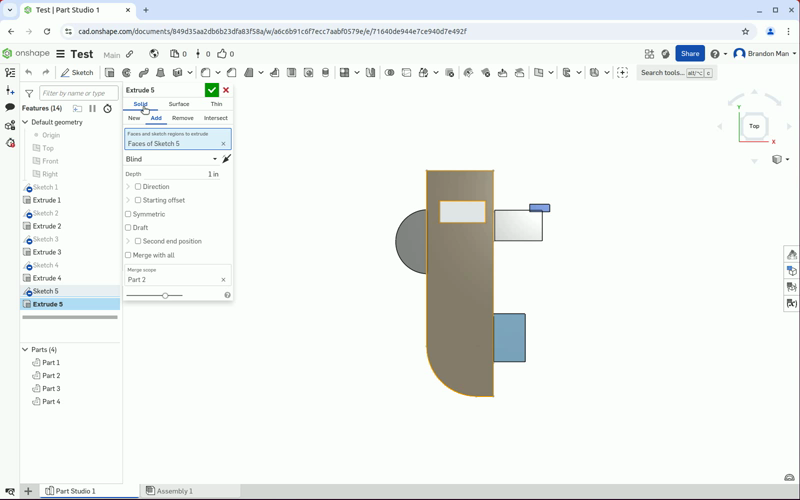
click(143, 106)
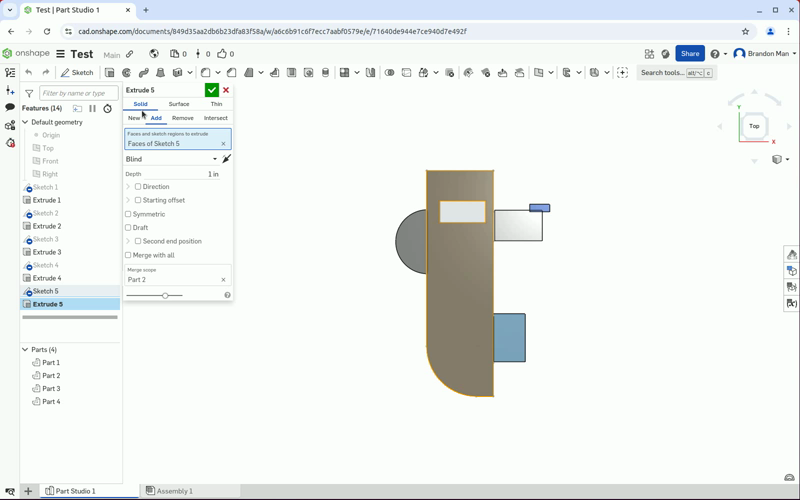
mouse_move(137, 120)
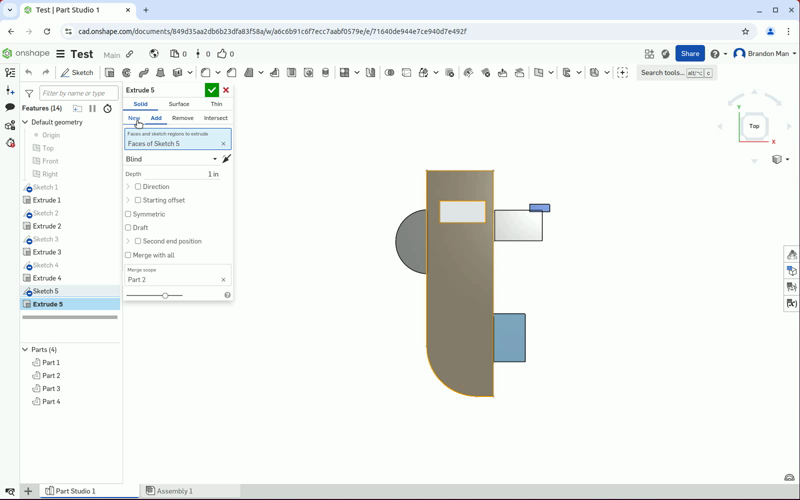
click(137, 120)
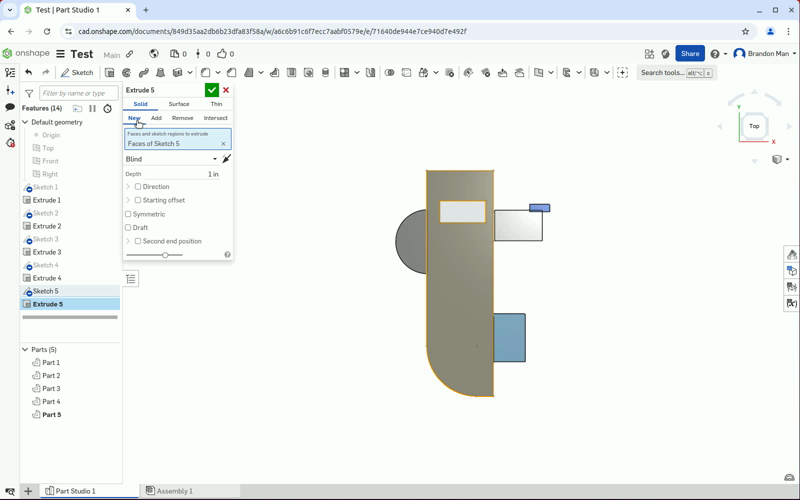
key(tab, 4)
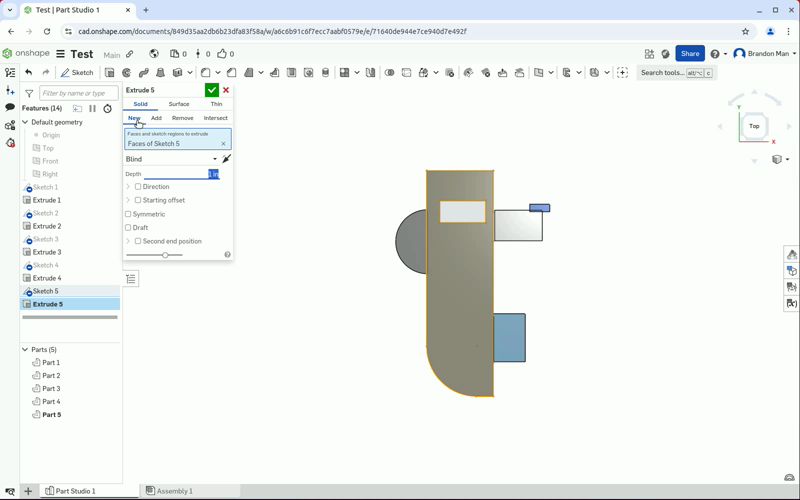
text(-0.241)
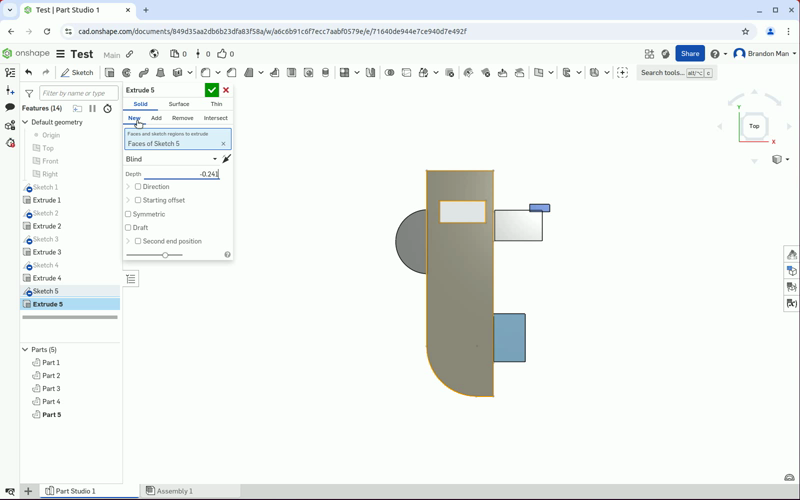
key(enter)
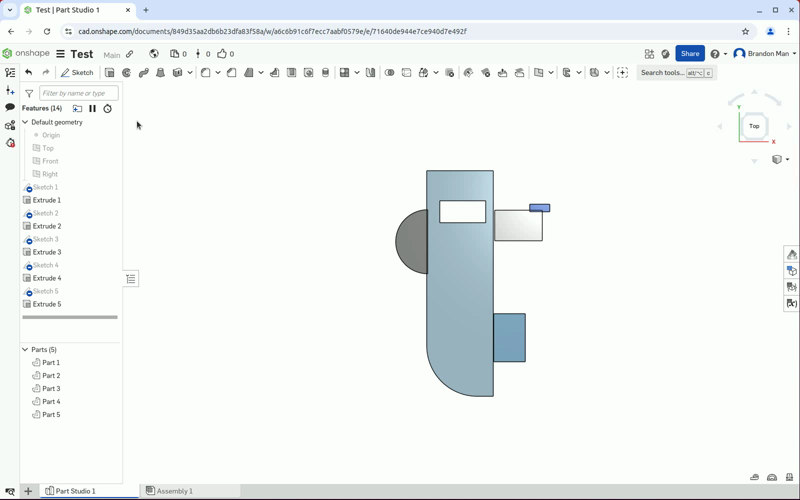
key(shift+h)
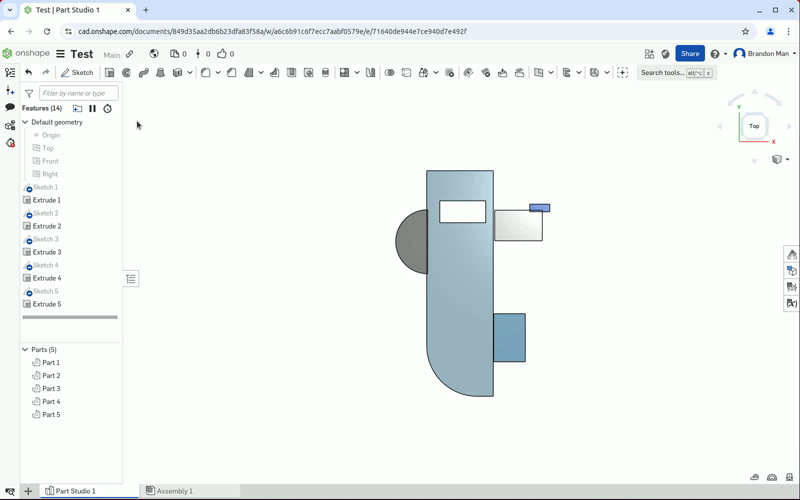
key(shift+h)
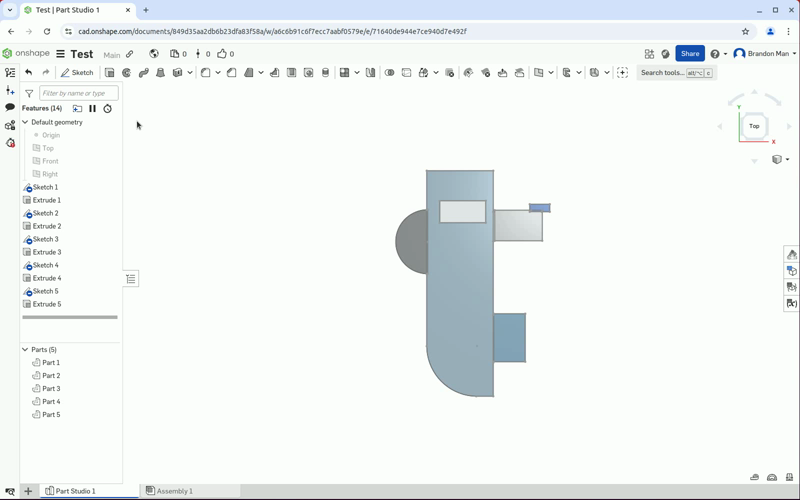
key(shift+7)
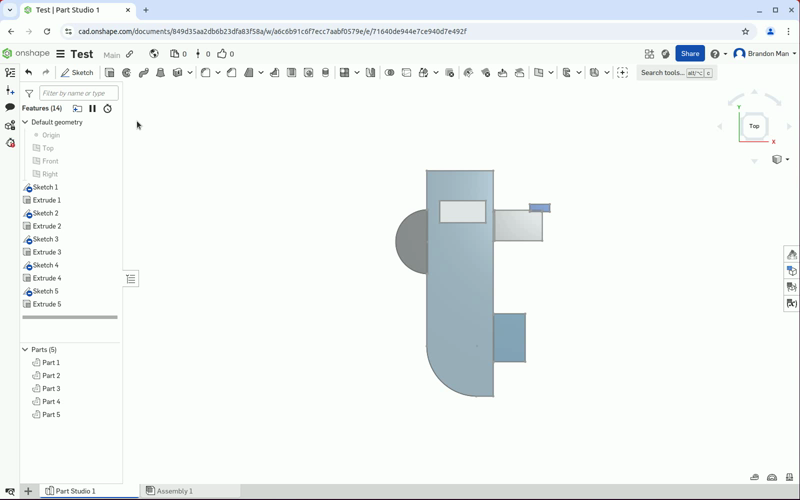
key(up, 3)
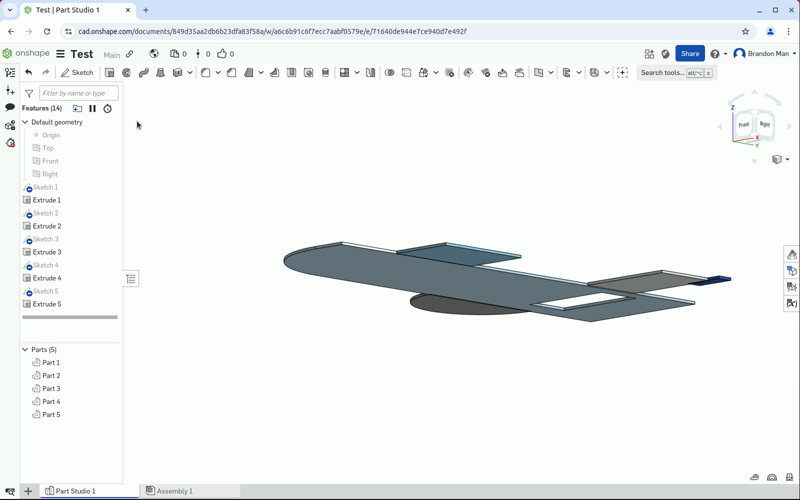
key(left, 3)
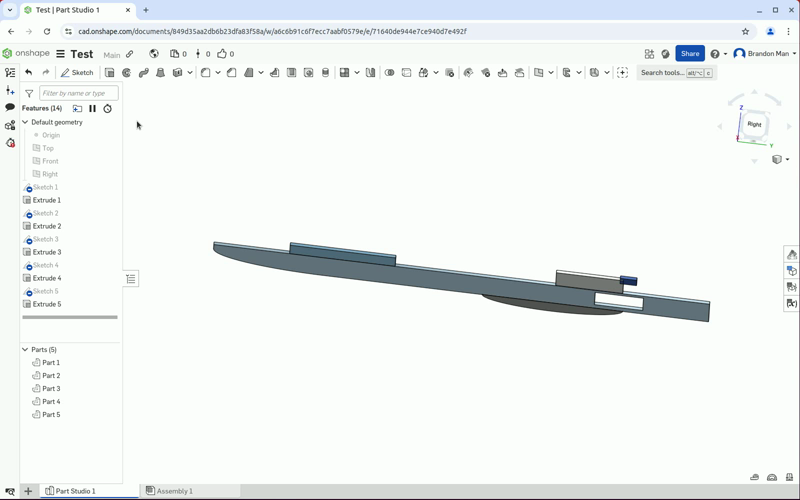
key(right, 3)
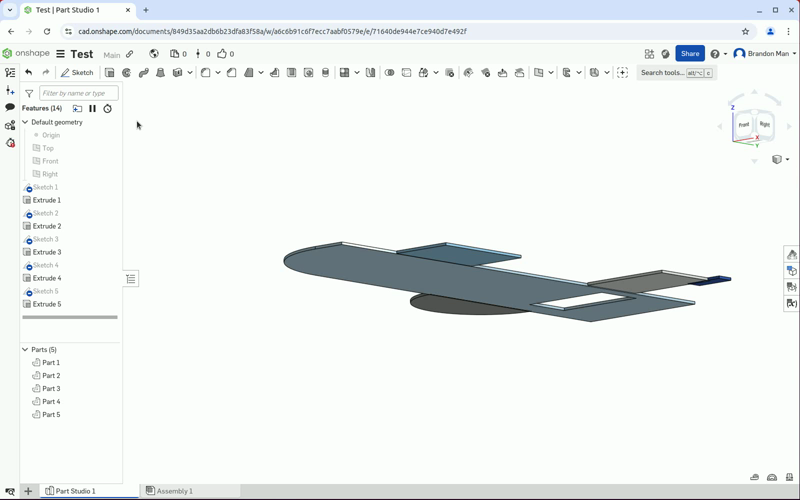
key(down, 3)
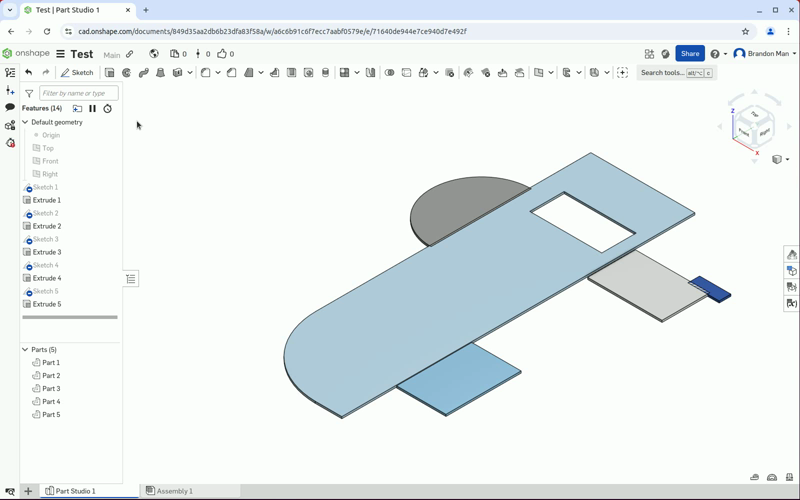
mouse_move(73, 189)
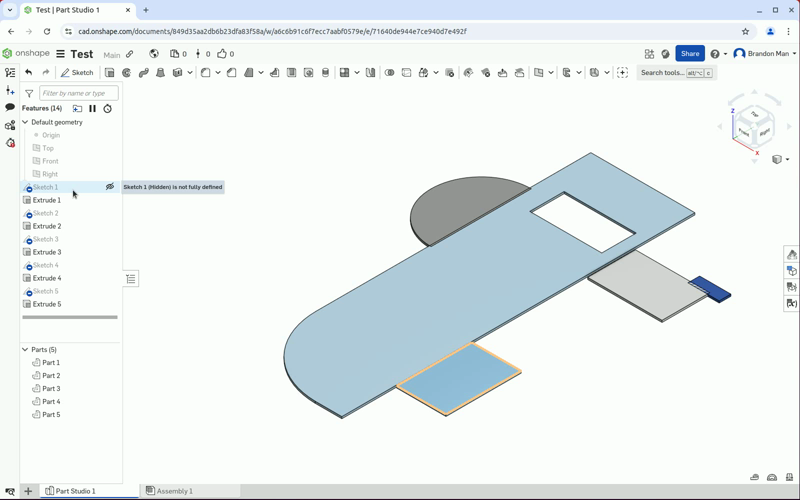
click(73, 189)